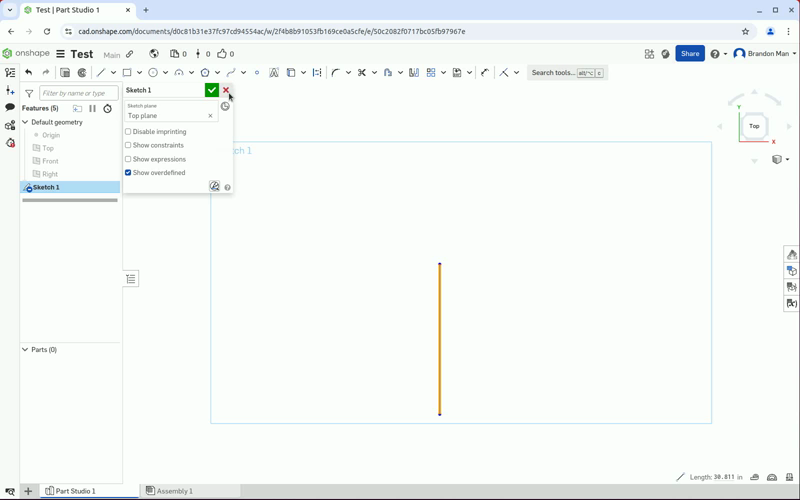
key(shift+h)
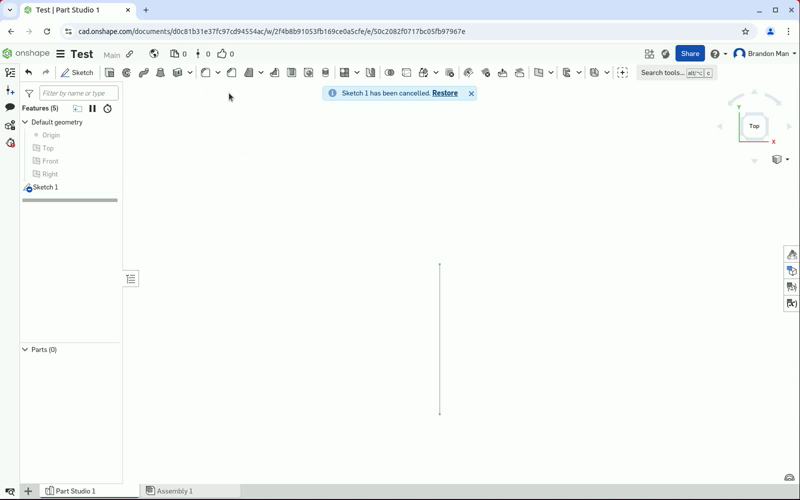
key(shift+s)
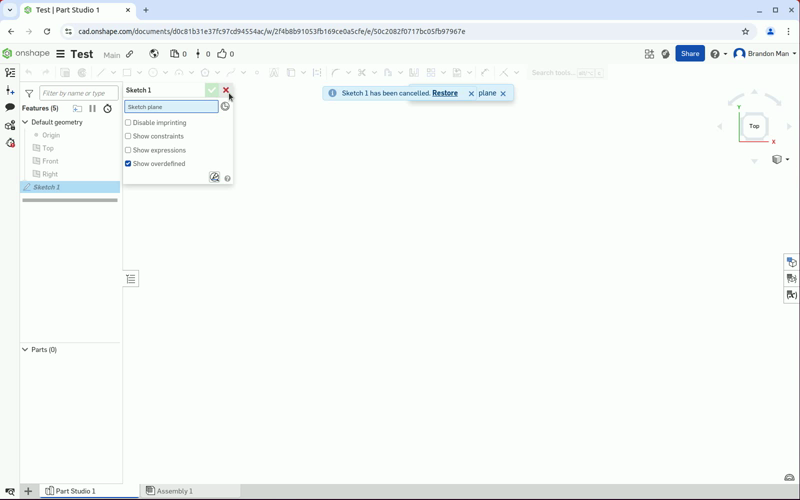
mouse_move(73, 150)
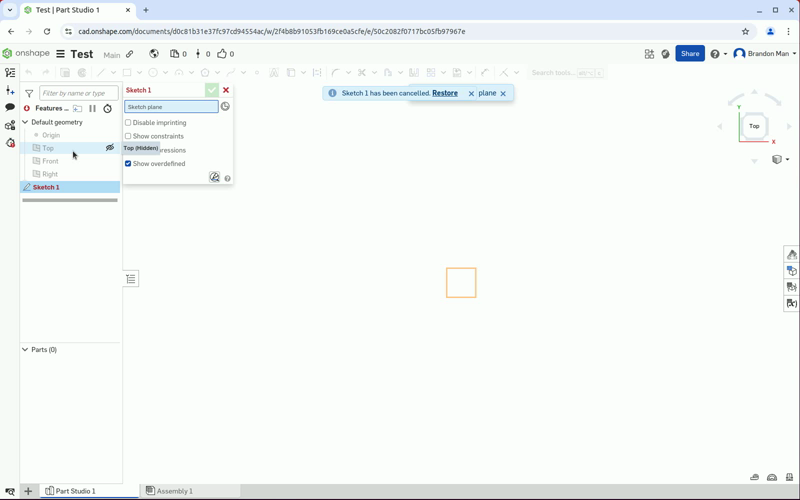
click(73, 150)
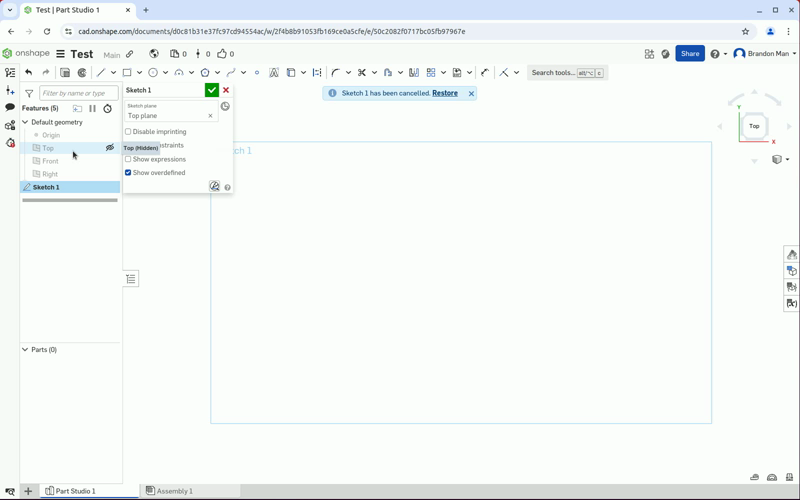
mouse_move(73, 352)
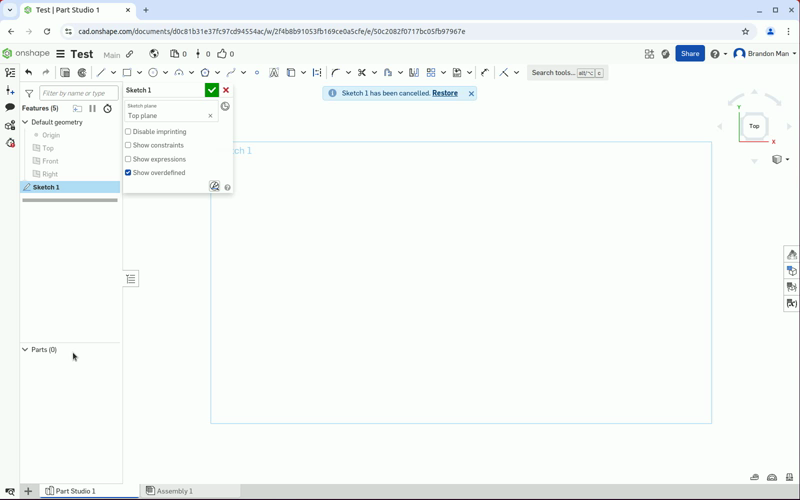
key(y)
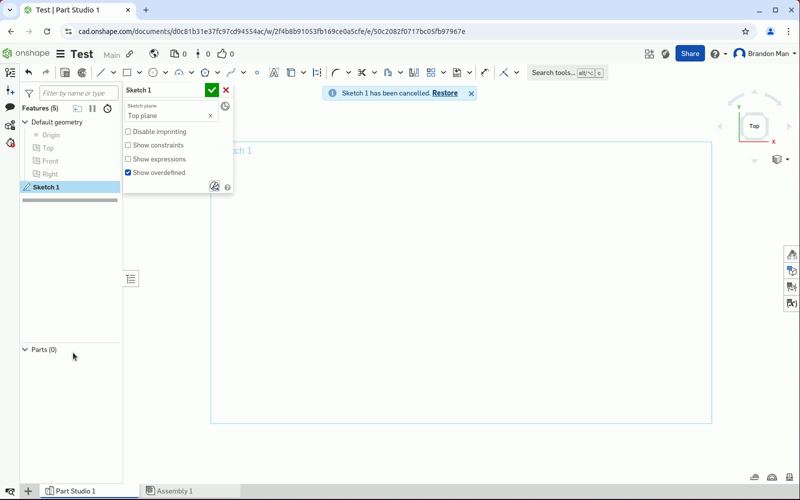
key(l)
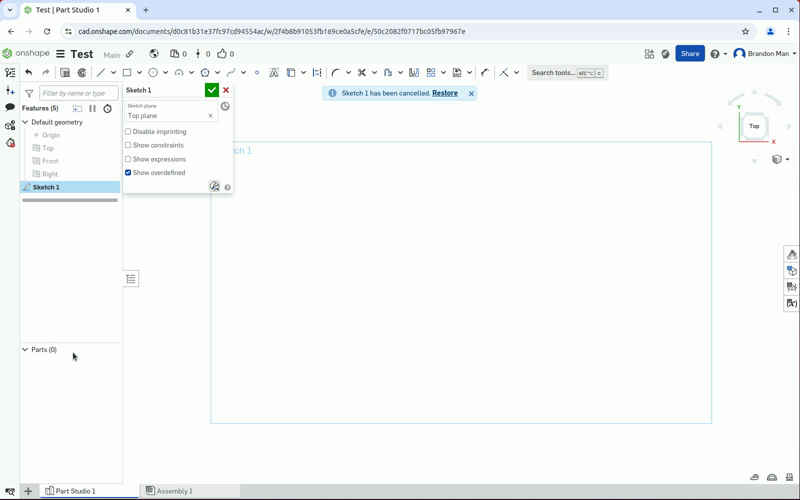
key_down(shift)
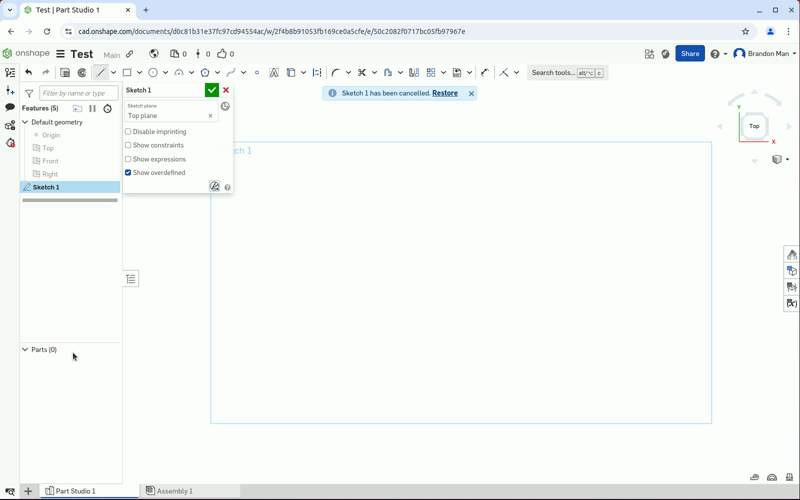
mouse_move(351, 335)
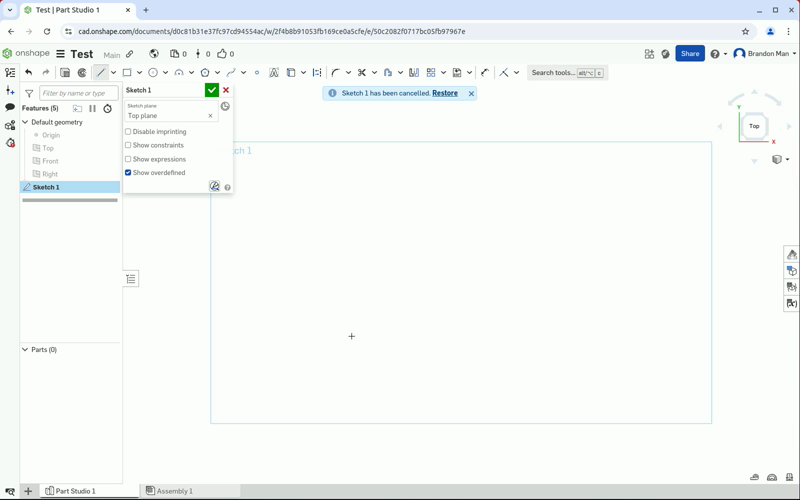
click(351, 335)
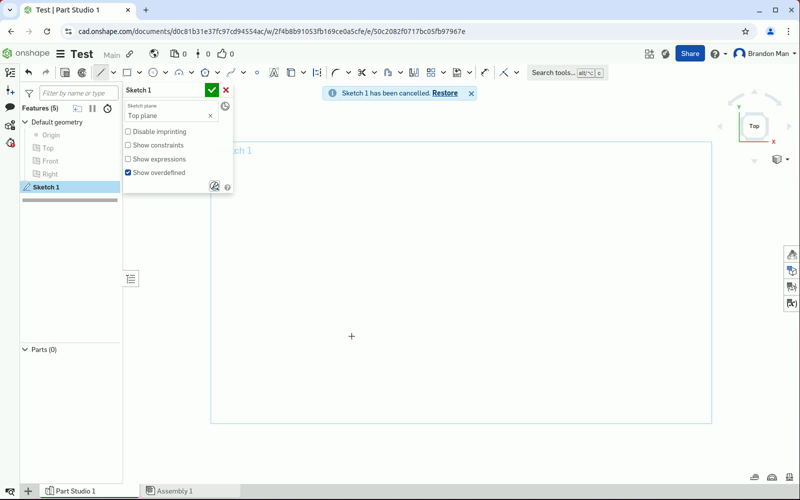
key_up(shift)
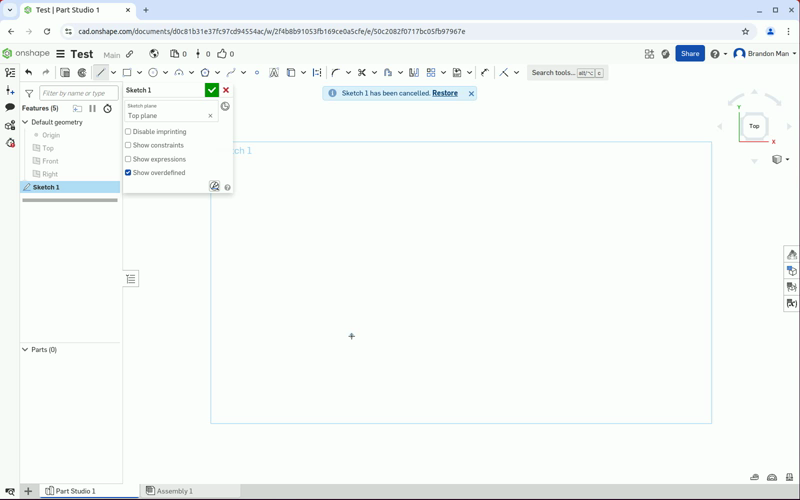
key_down(shift)
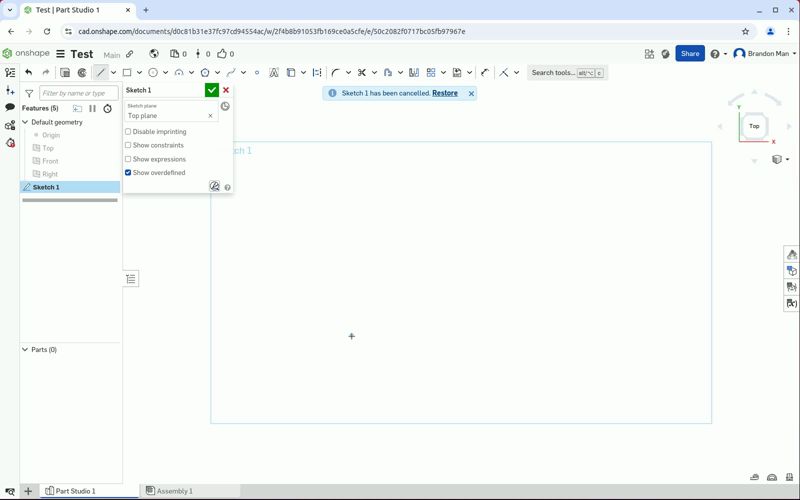
mouse_move(569, 335)
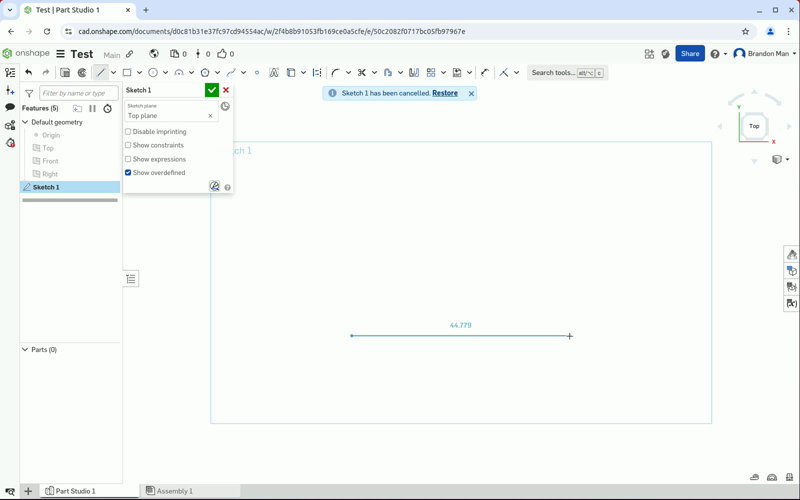
click(569, 335)
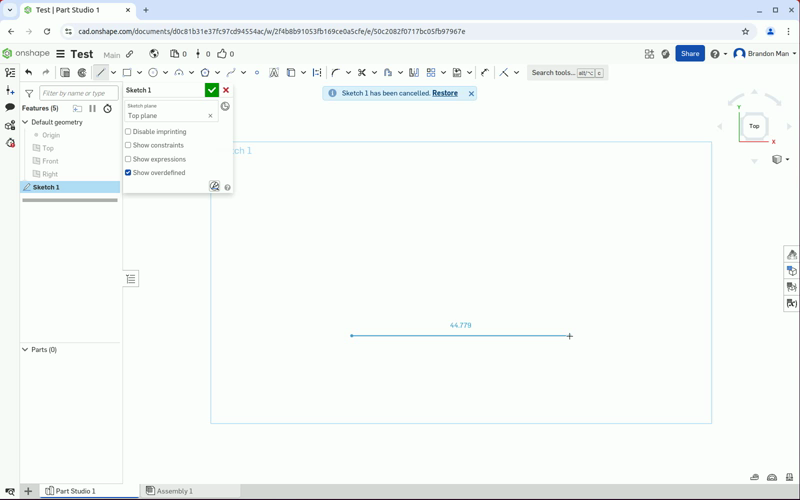
key_up(shift)
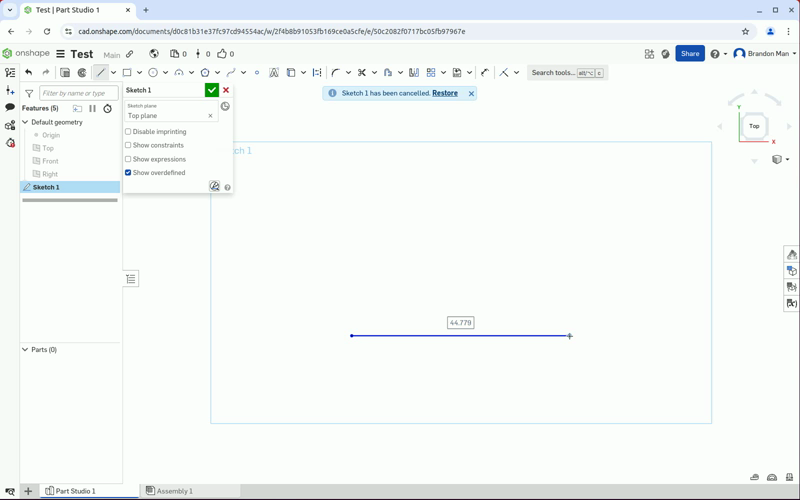
key_down(shift)
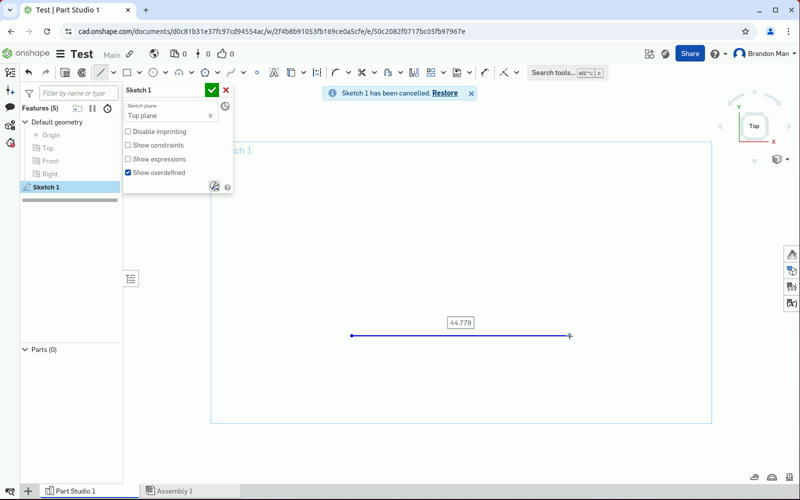
mouse_move(569, 230)
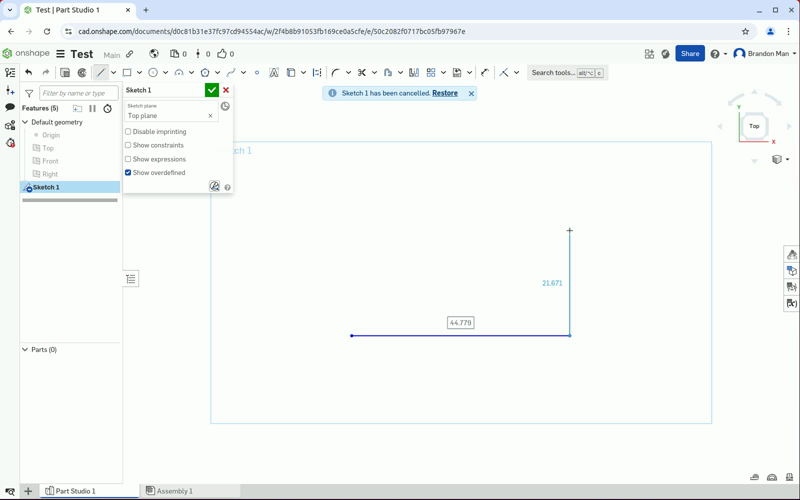
click(569, 230)
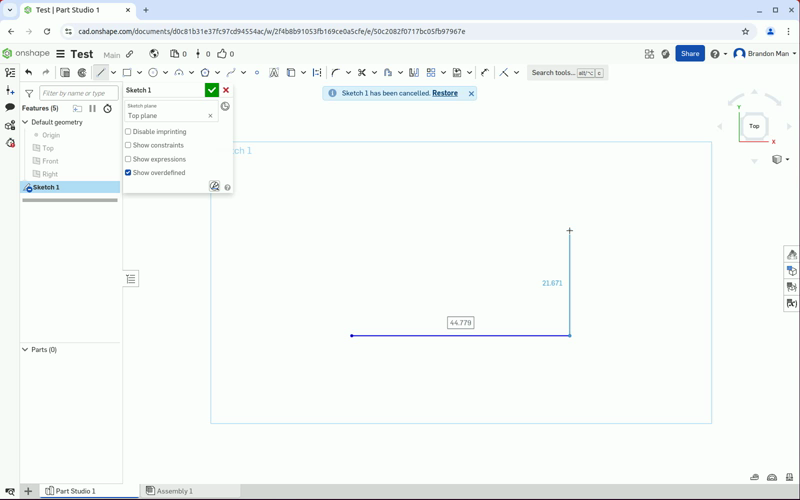
key_up(shift)
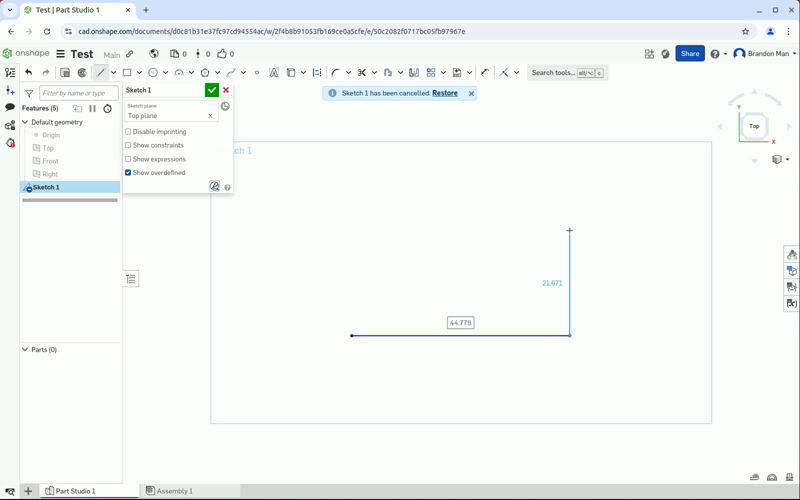
key_down(shift)
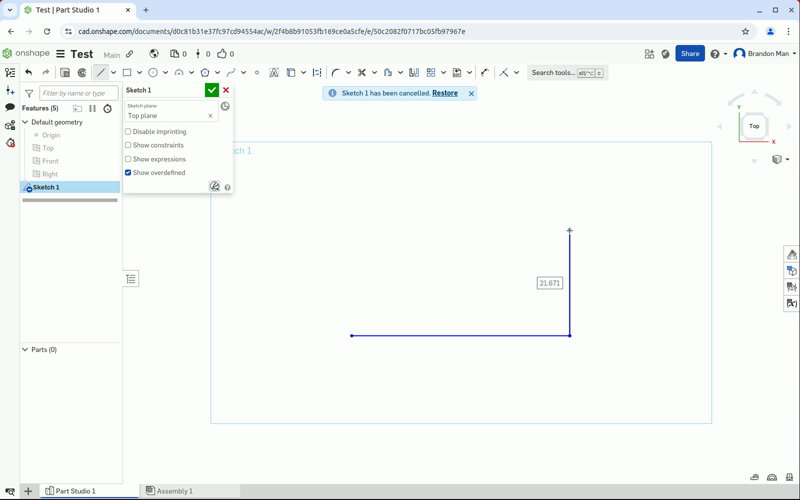
mouse_move(351, 230)
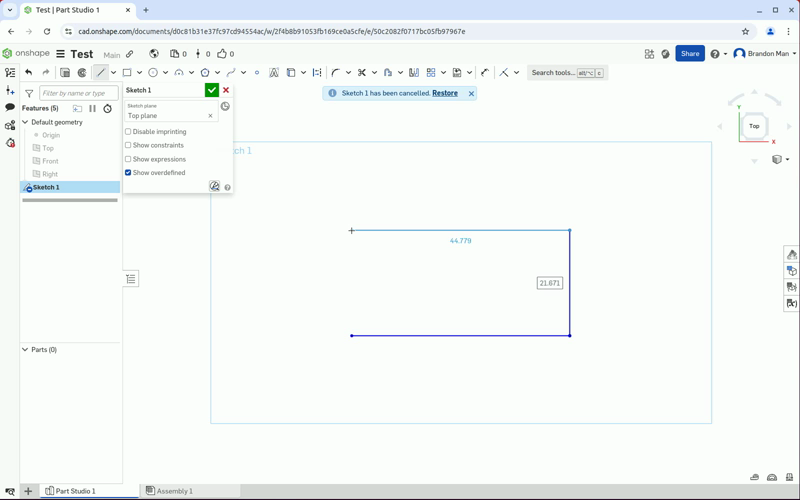
click(351, 230)
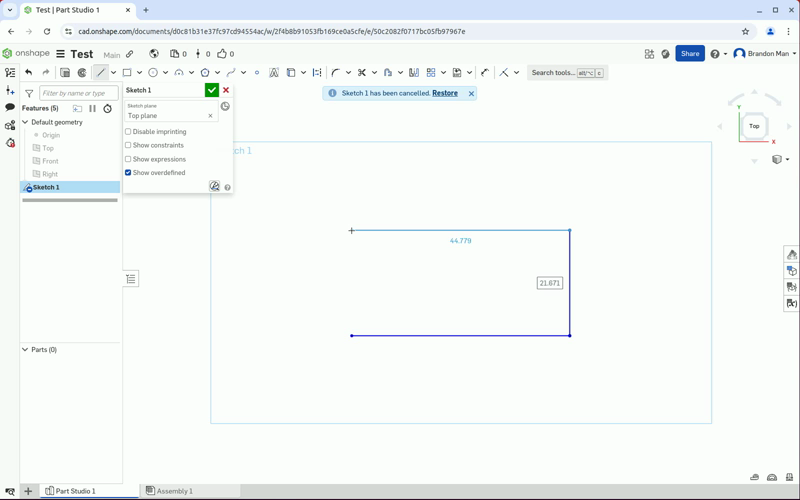
key_up(shift)
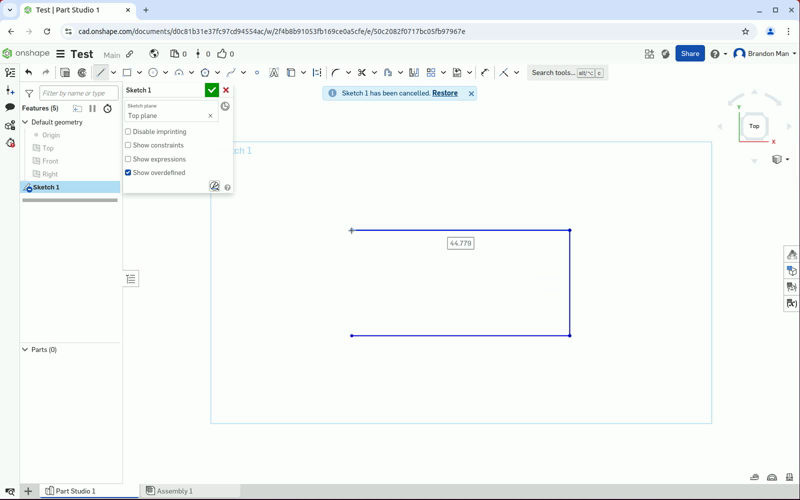
key_down(shift)
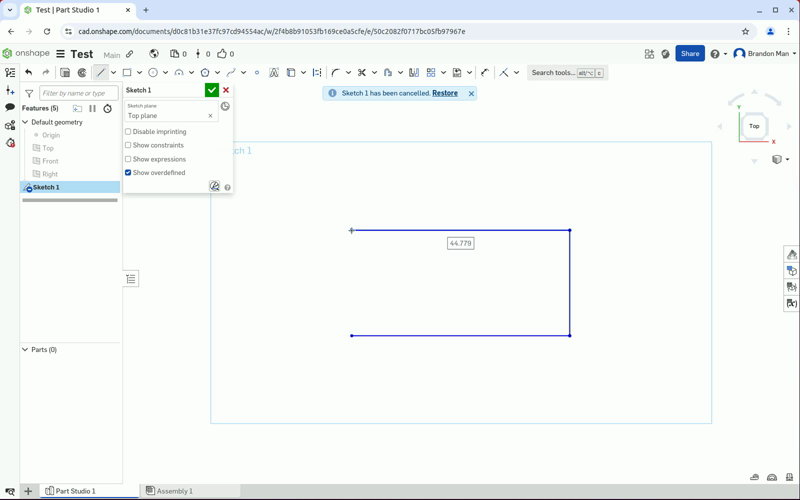
mouse_move(351, 335)
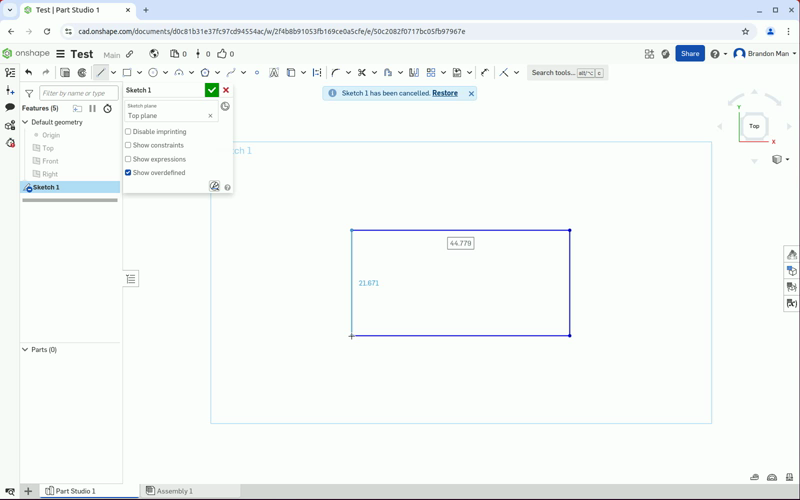
key_up(shift)
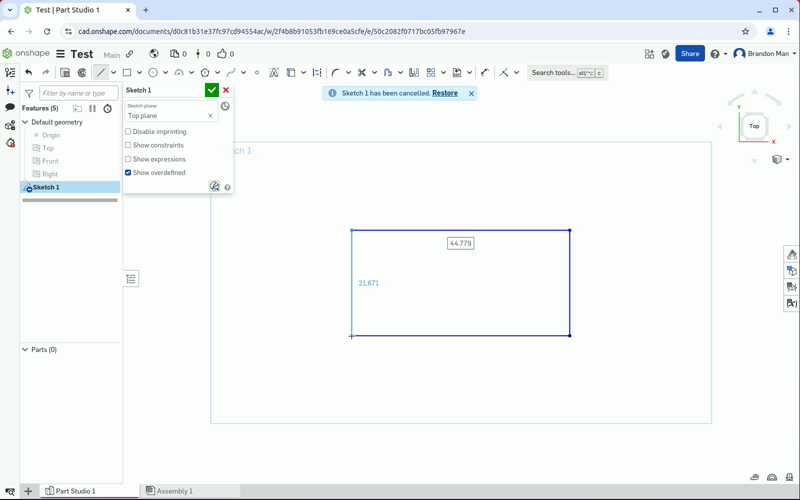
click(351, 335)
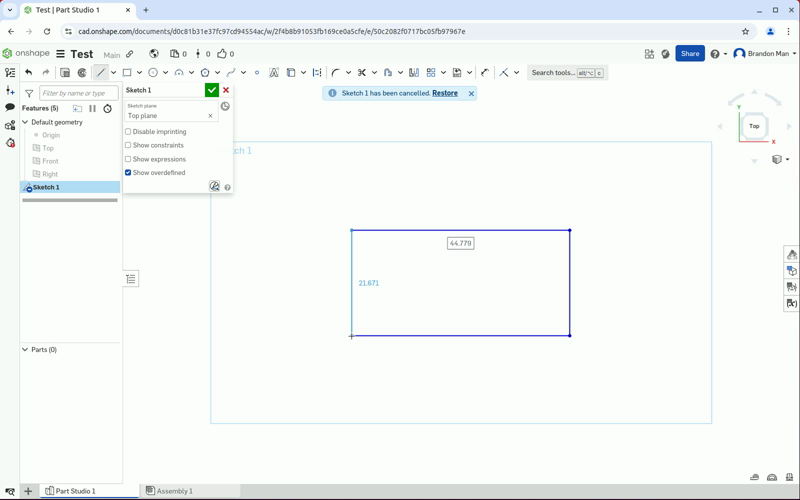
key(esc)
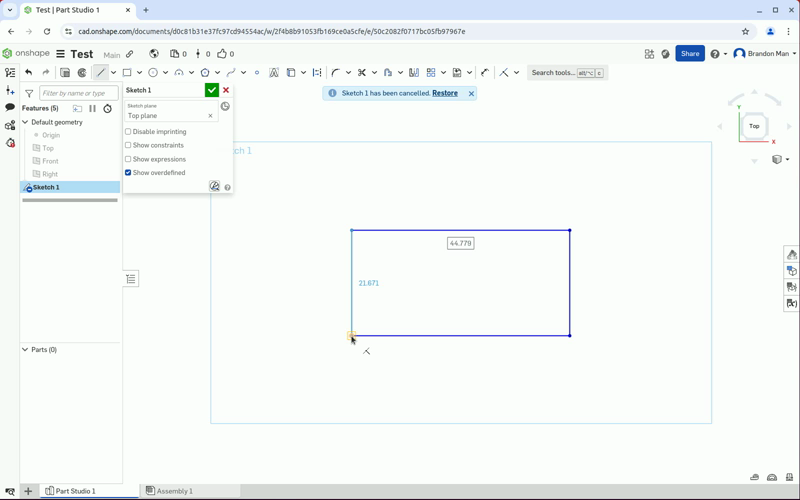
mouse_move(528, 253)
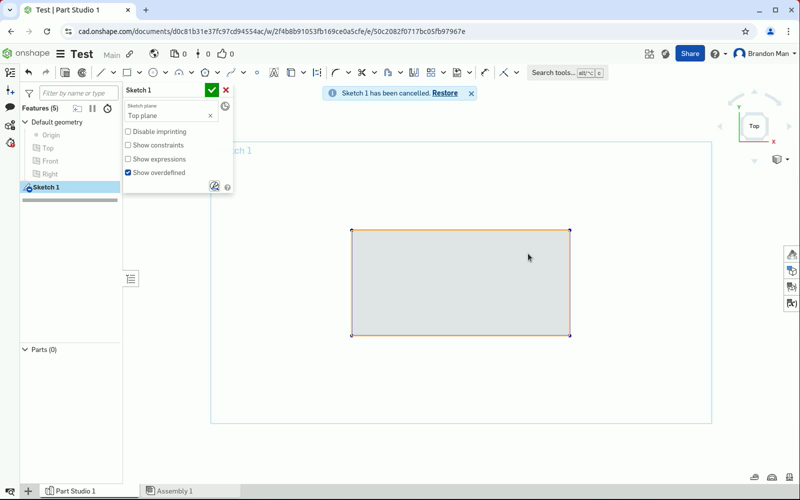
click(528, 253)
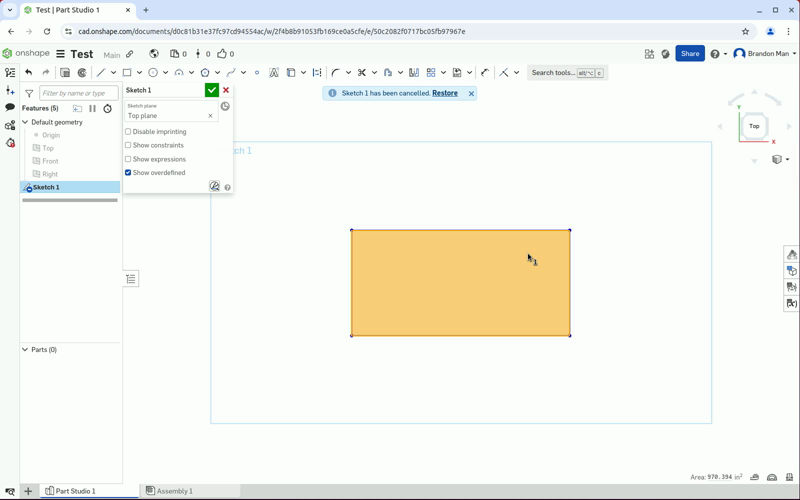
mouse_move(73, 352)
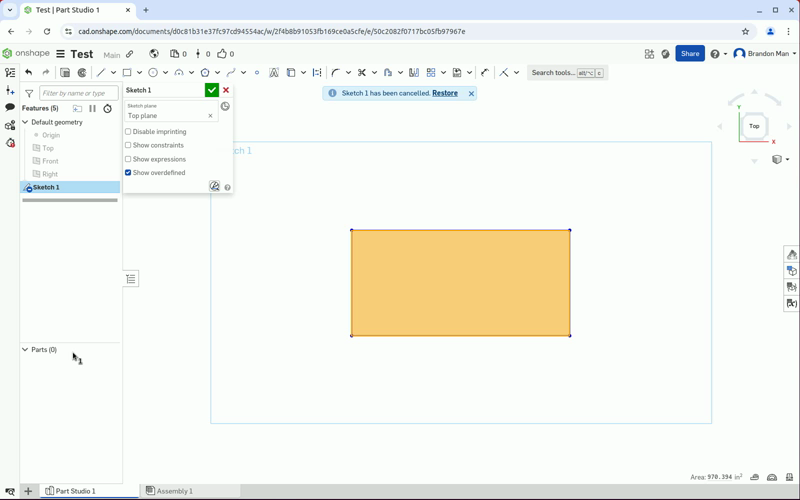
key(shift+y)
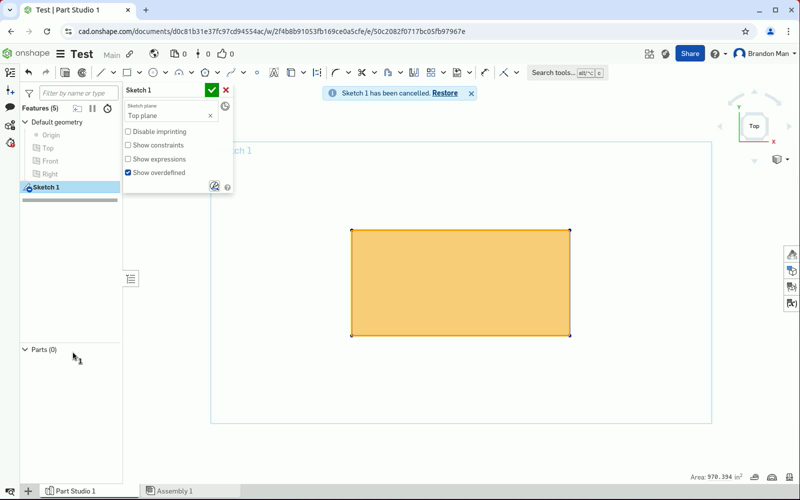
key(shift+e)
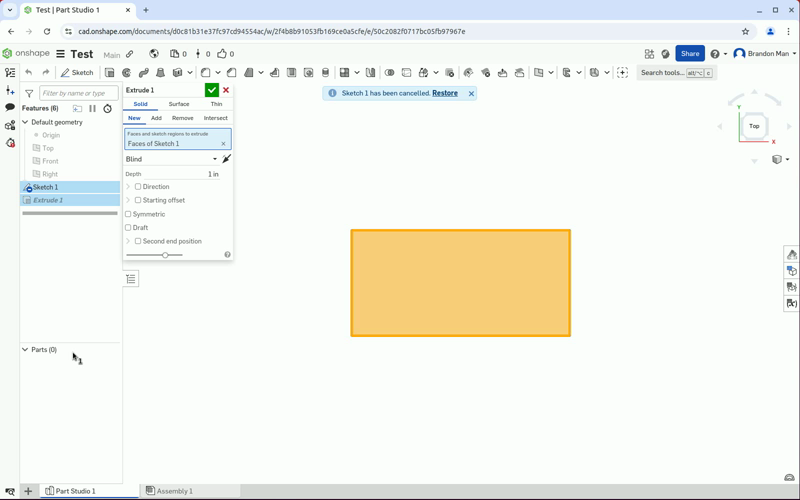
mouse_move(143, 106)
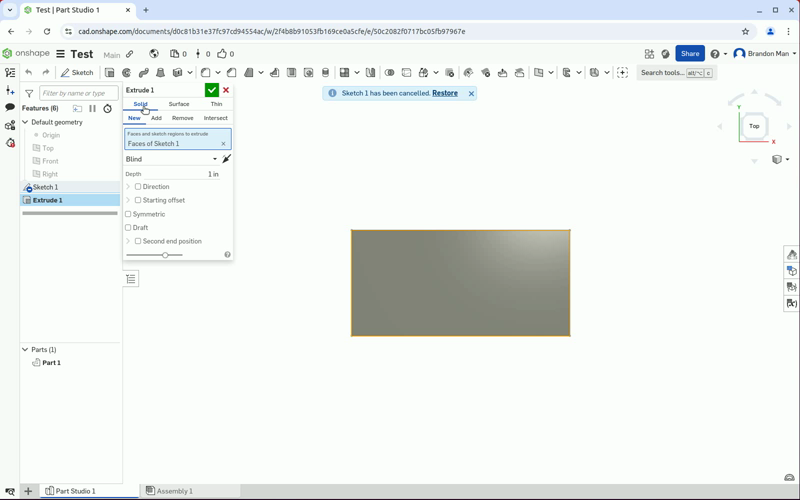
click(143, 106)
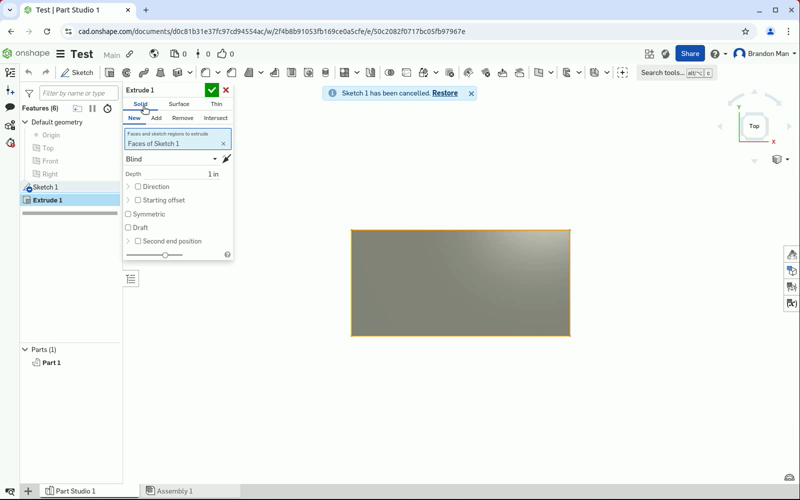
mouse_move(137, 120)
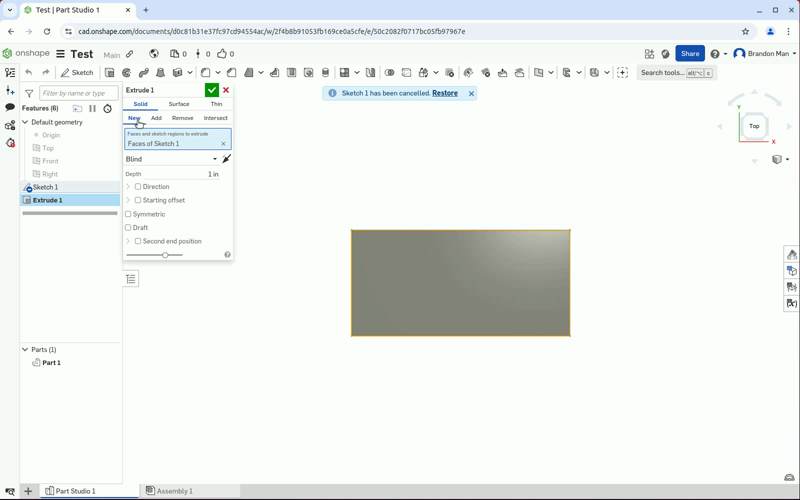
click(137, 120)
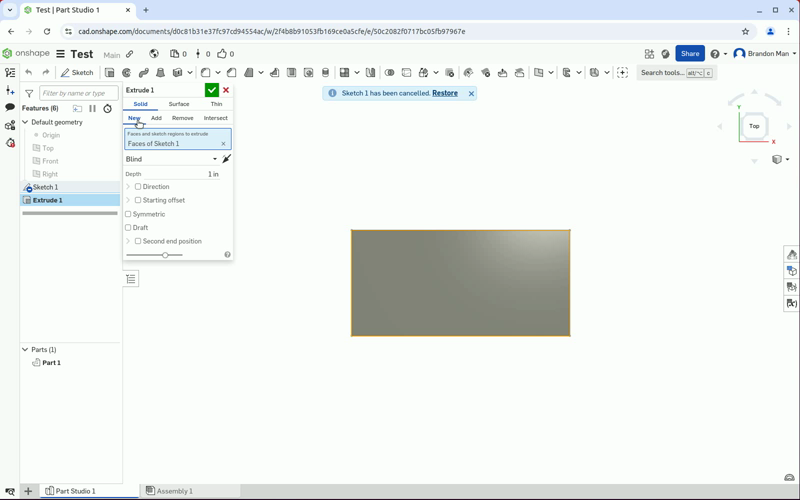
key(tab, 4)
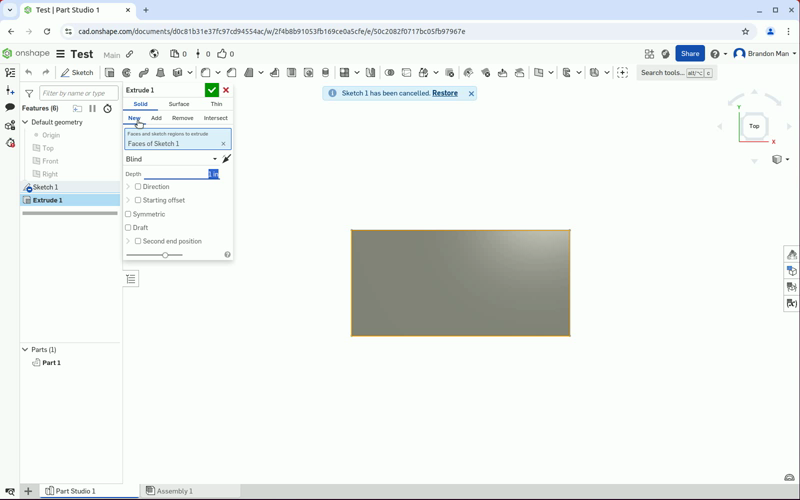
text(4.574)
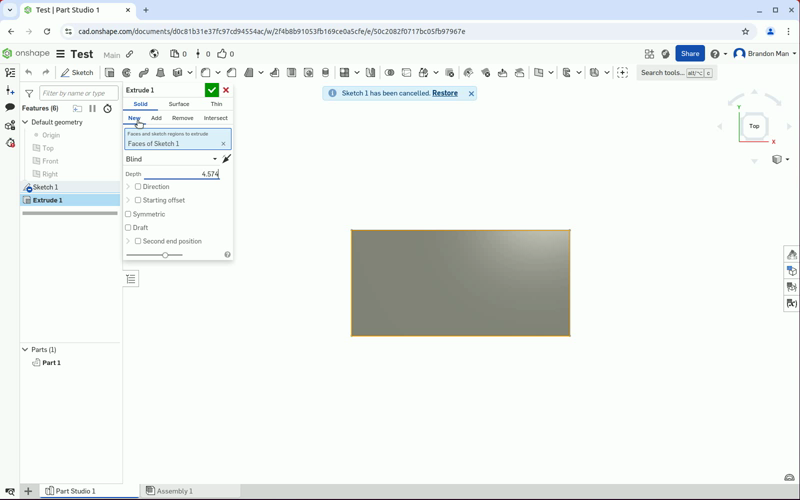
key(enter)
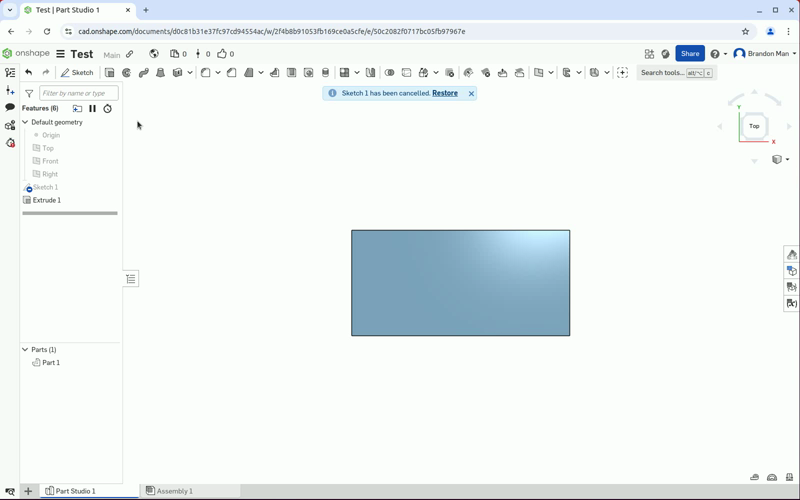
key(shift+h)
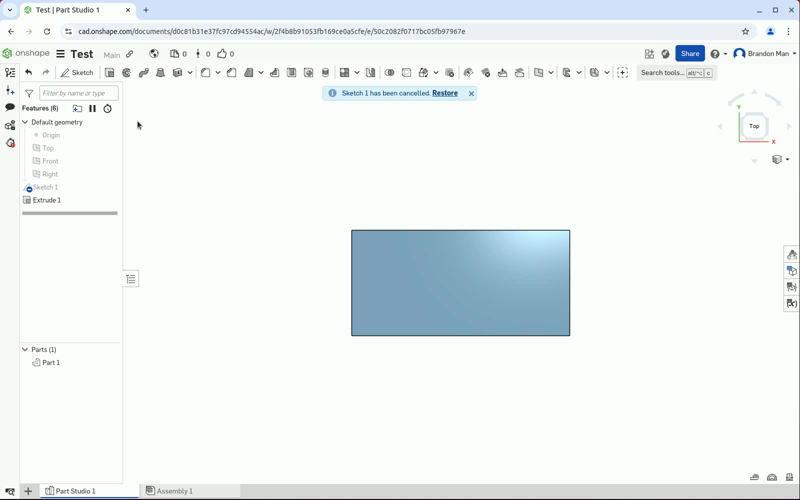
key(shift+h)
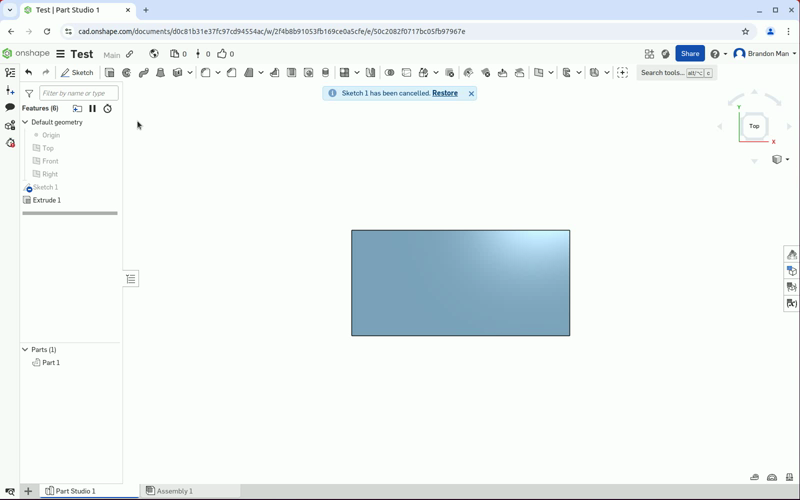
mouse_move(73, 189)
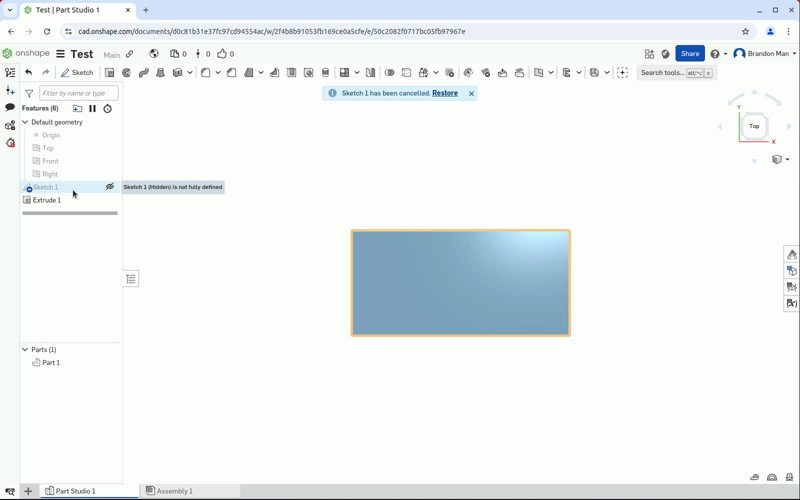
click(73, 189)
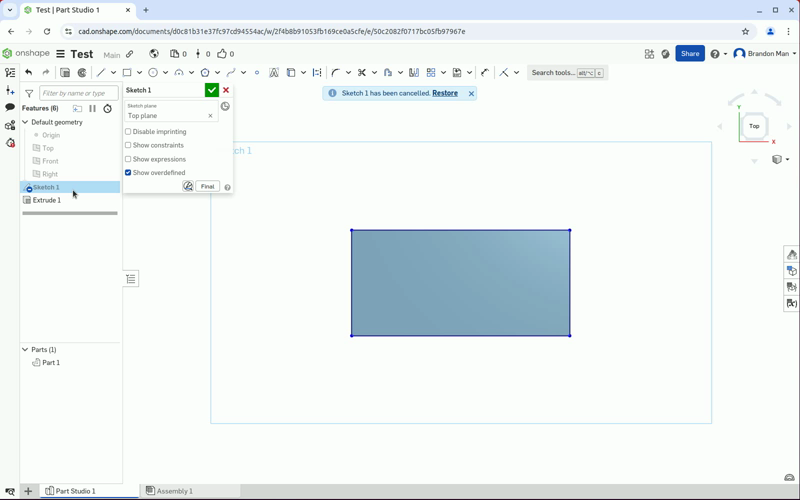
mouse_move(229, 92)
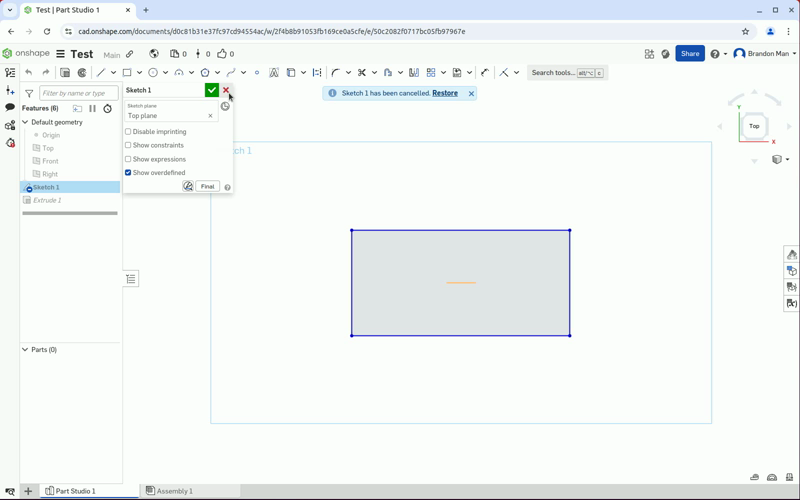
click(229, 92)
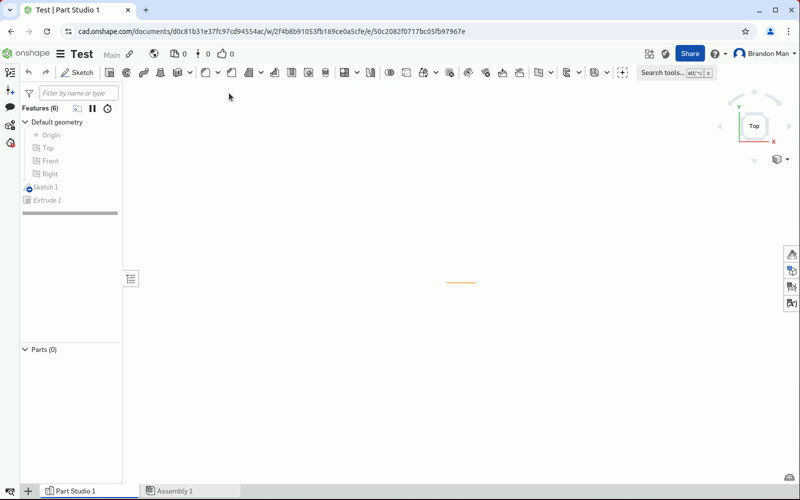
mouse_move(73, 352)
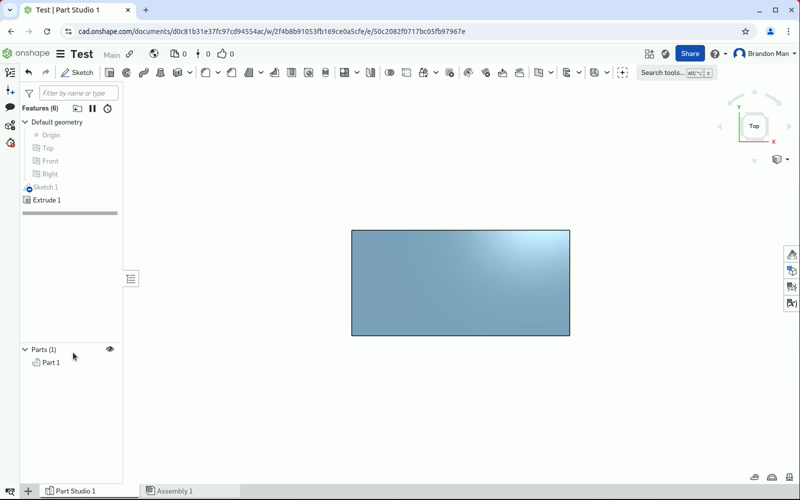
key(y)
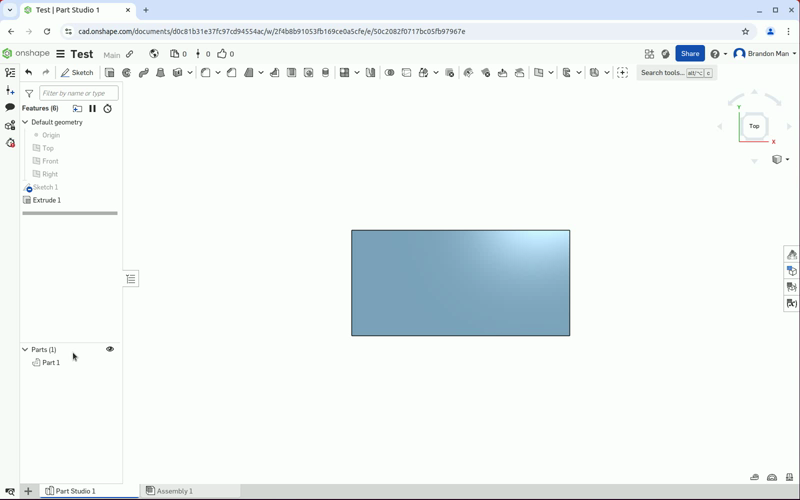
key(shift+p)
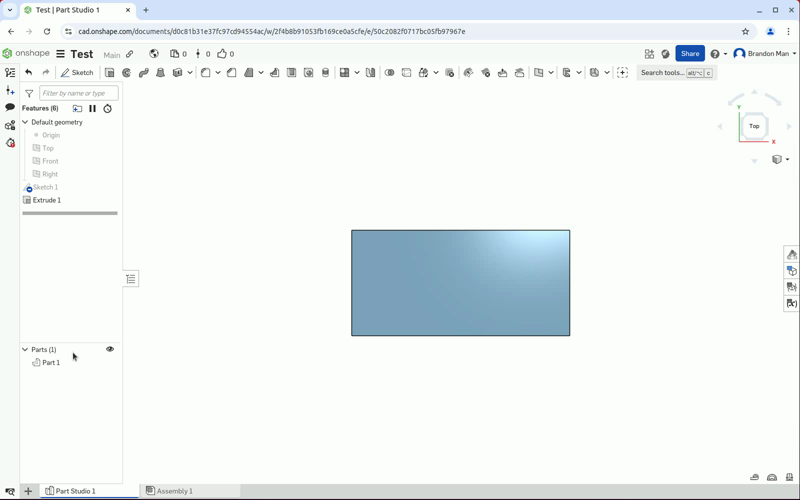
key(space)
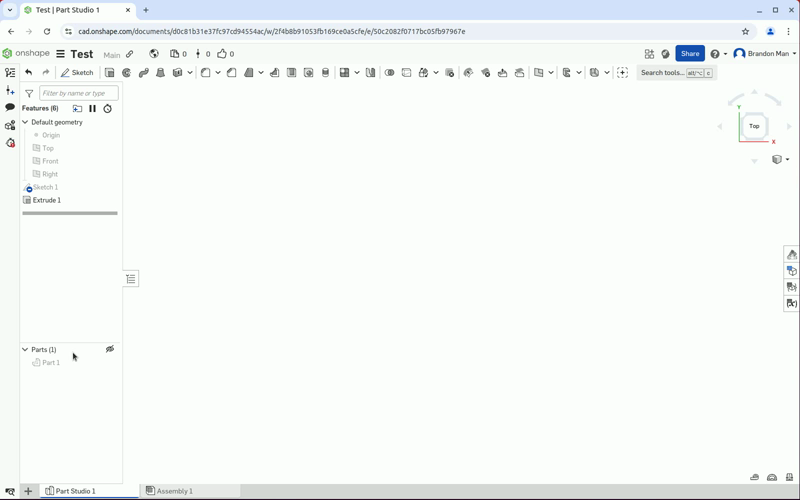
key_down(shift)
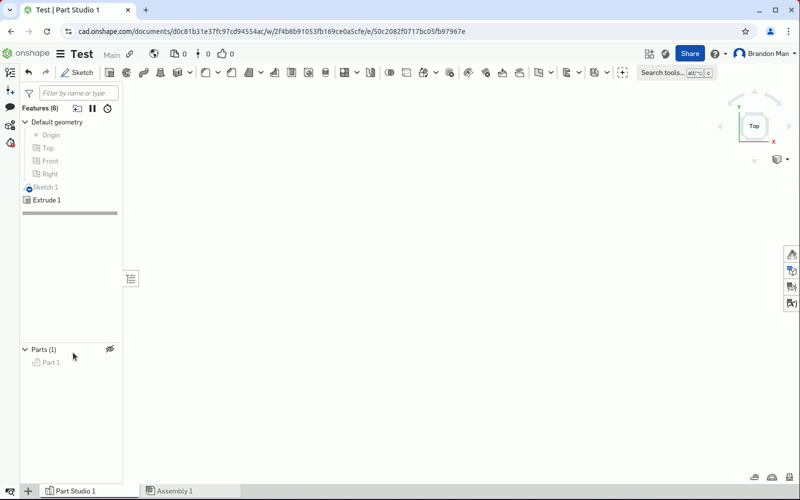
key(up)
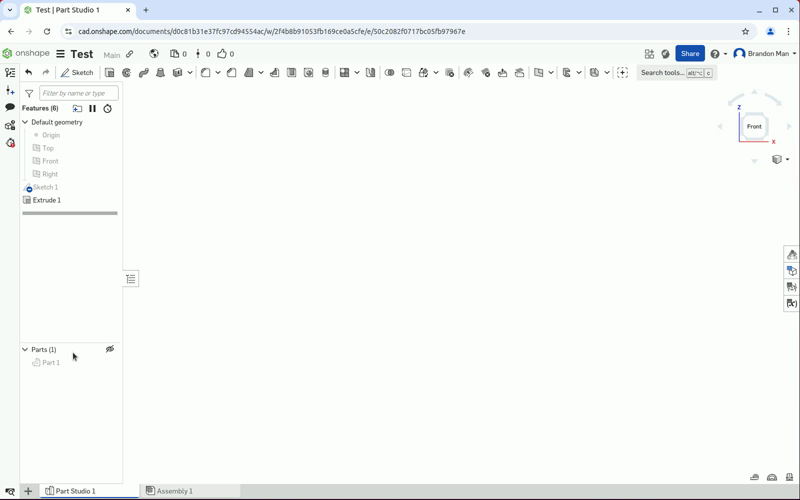
key_up(shift)
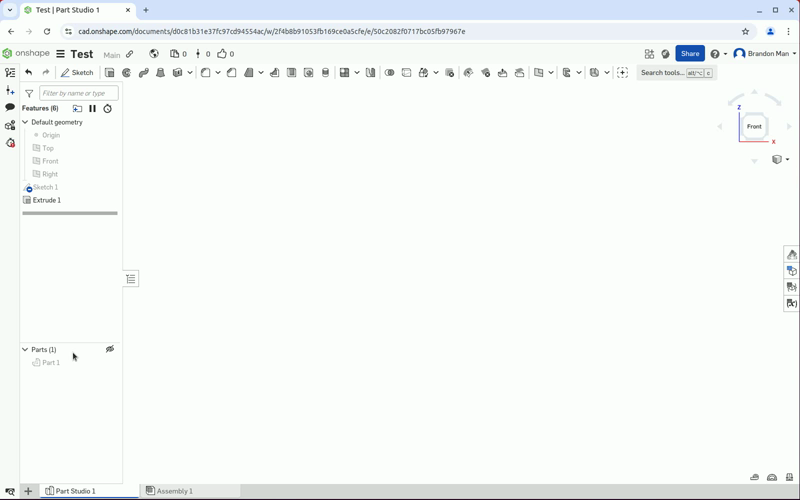
key(space)
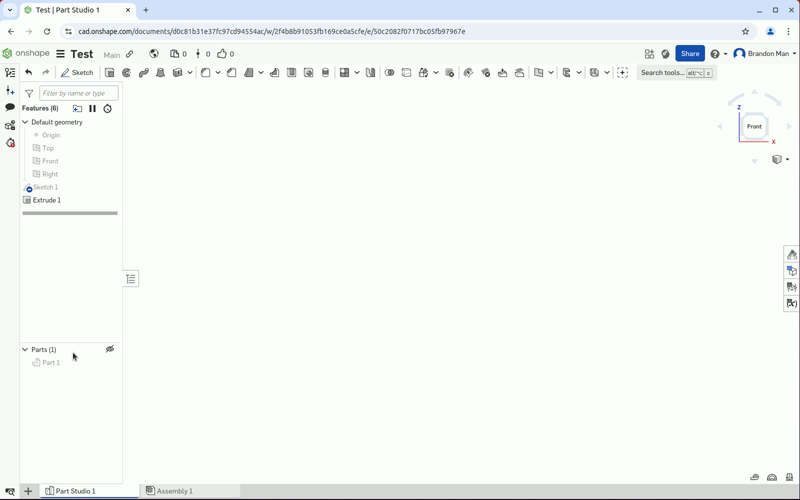
key_down(shift)
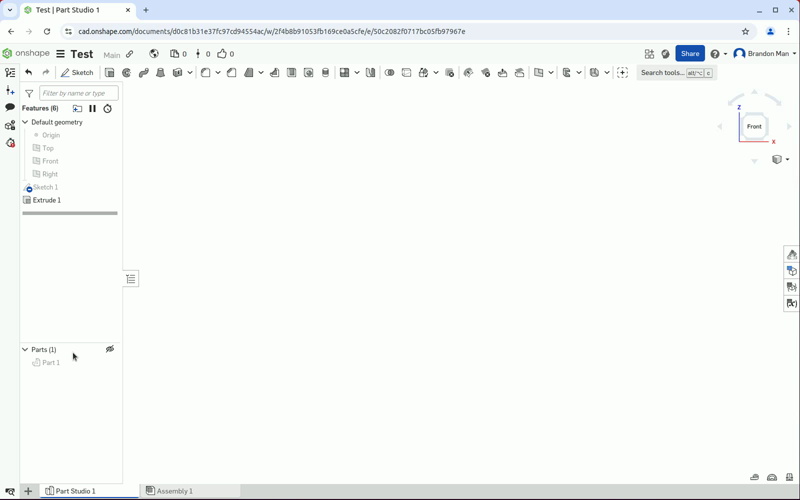
key(left)
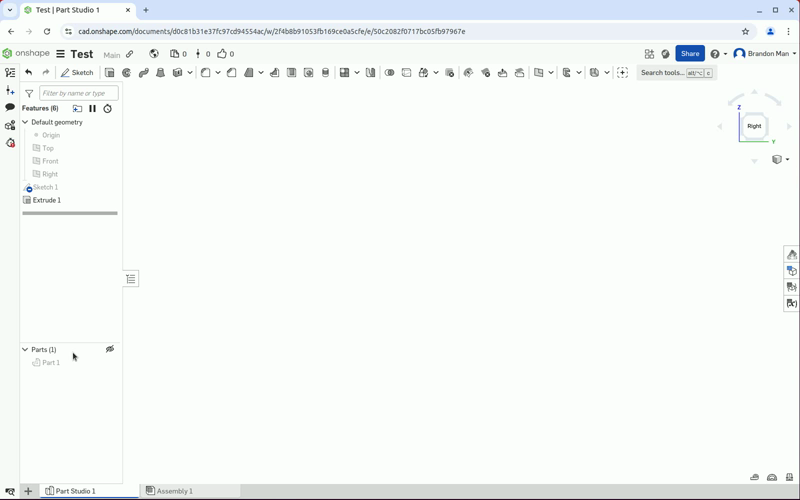
key_up(shift)
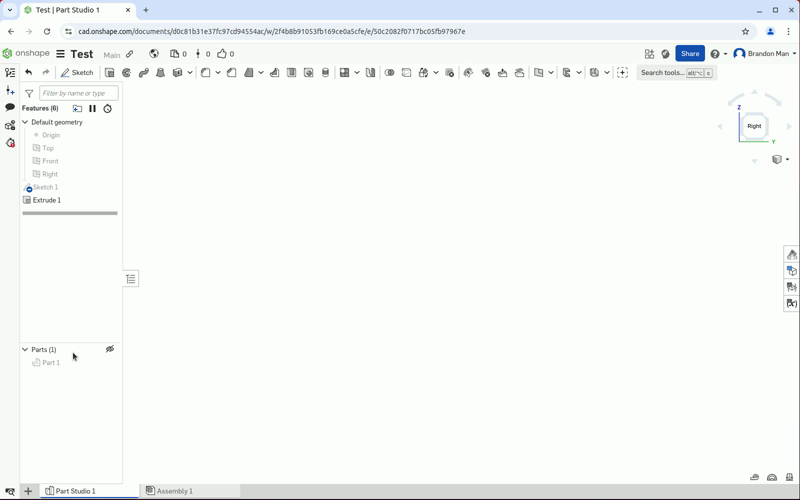
mouse_move(73, 352)
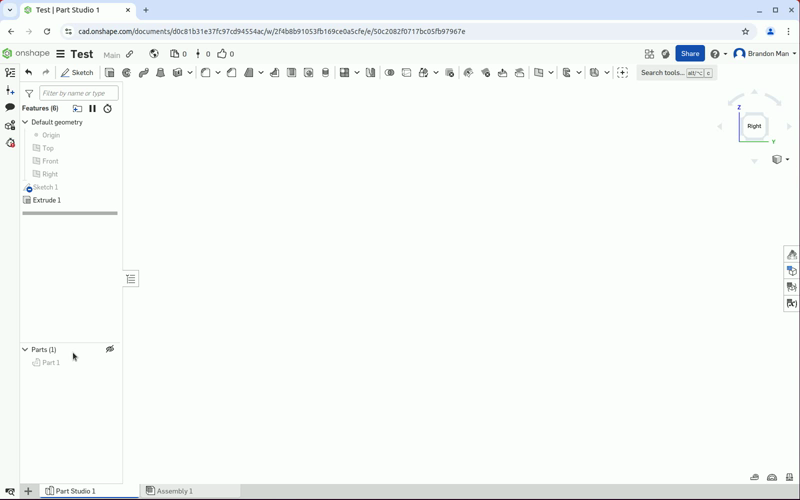
key(shift+y)
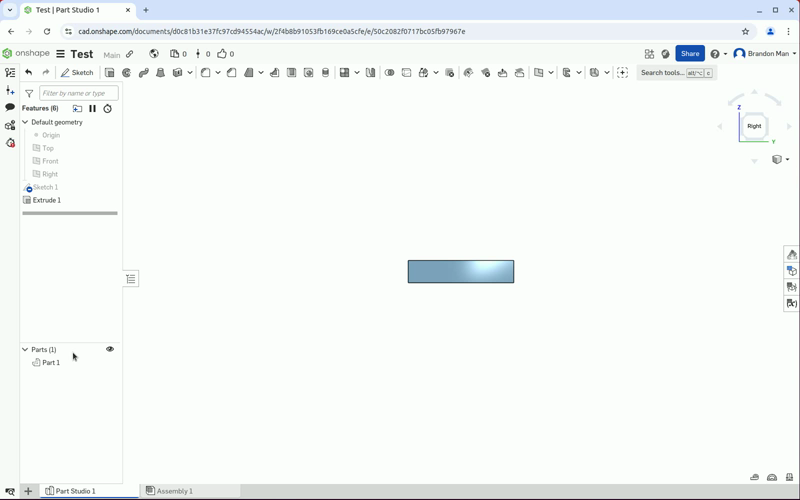
mouse_move(541, 75)
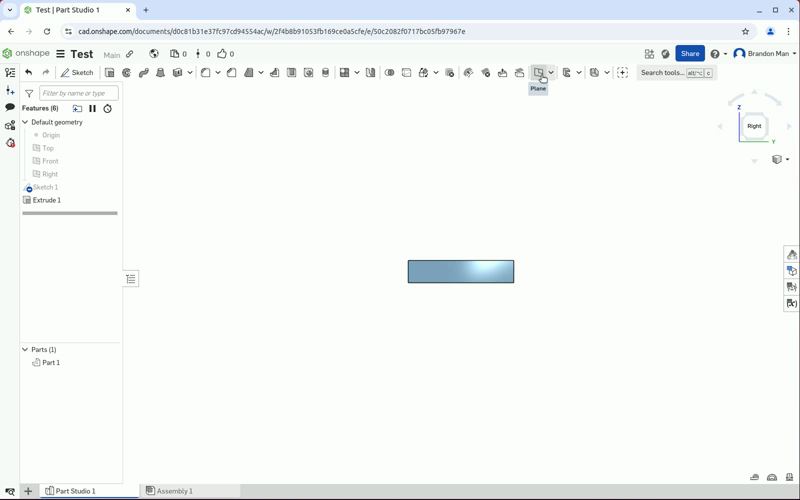
click(541, 75)
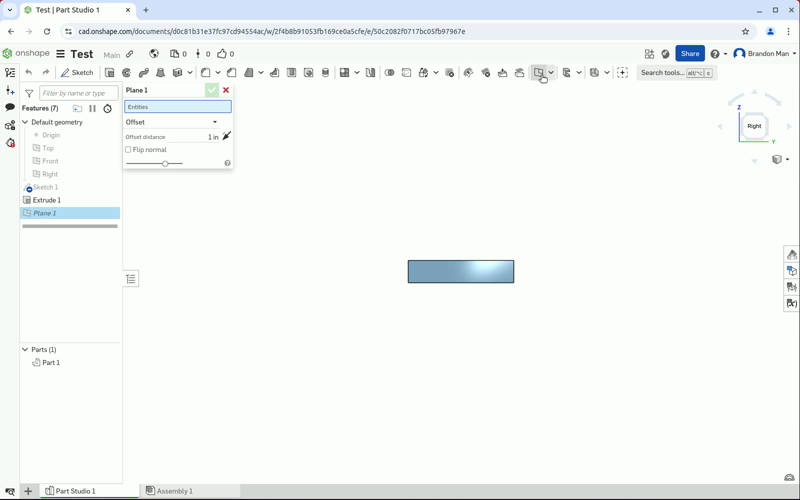
mouse_move(73, 176)
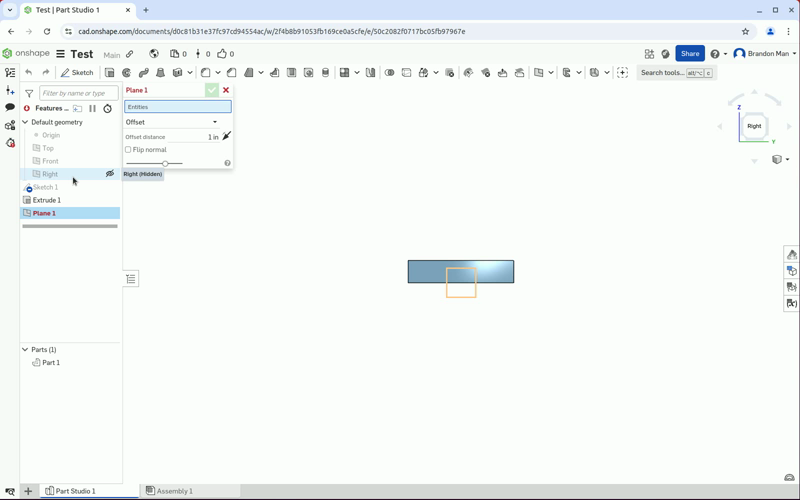
click(73, 176)
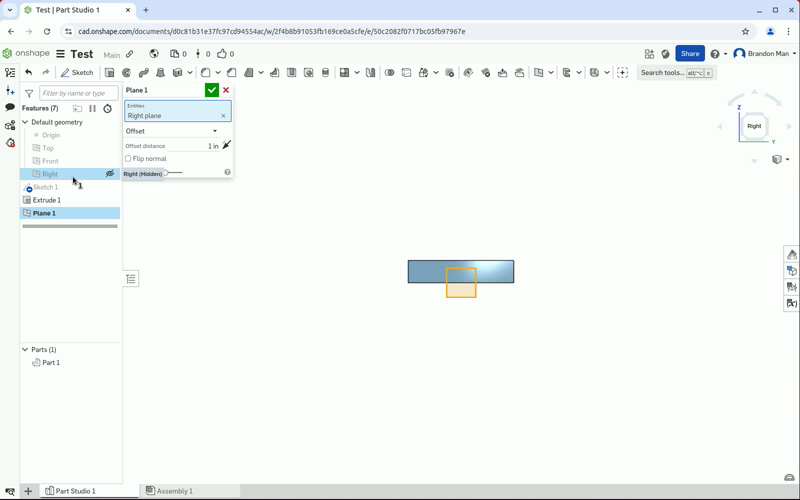
key(tab, 2)
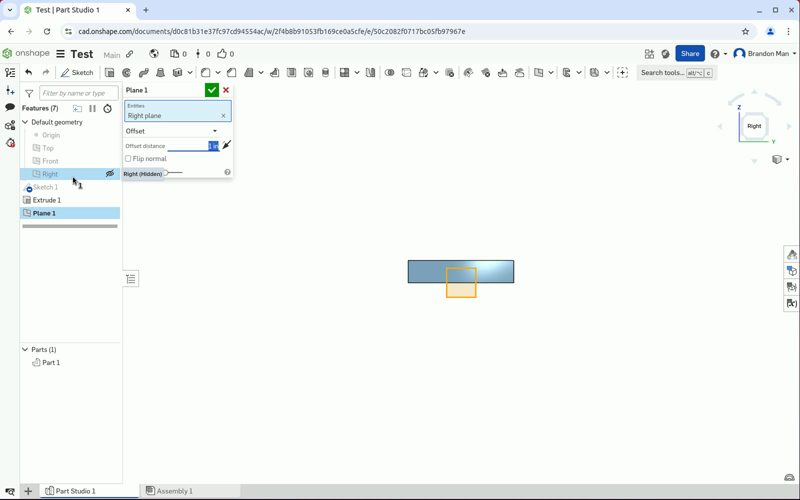
text(22.4)
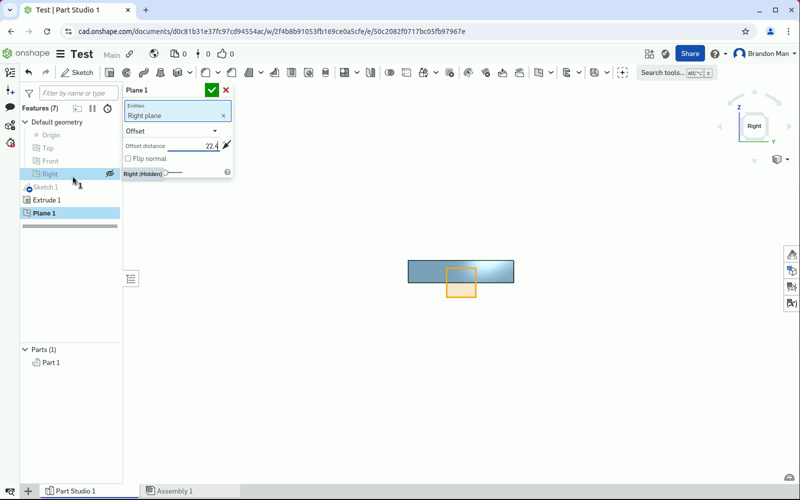
key(enter, 2)
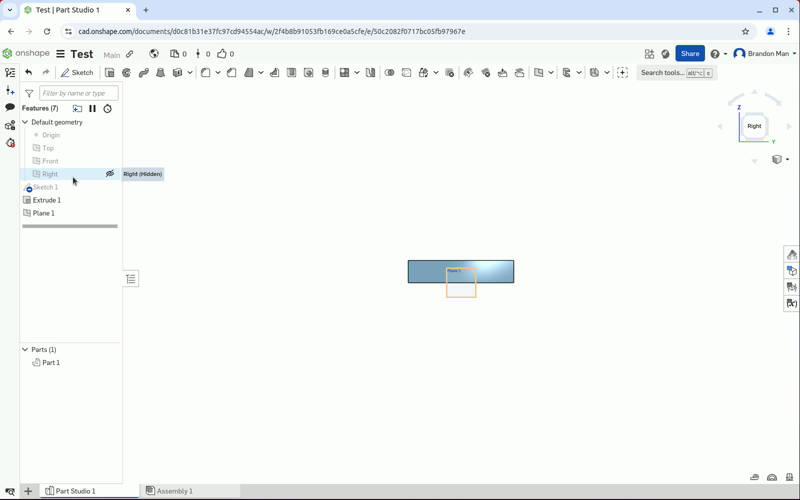
key(shift+s)
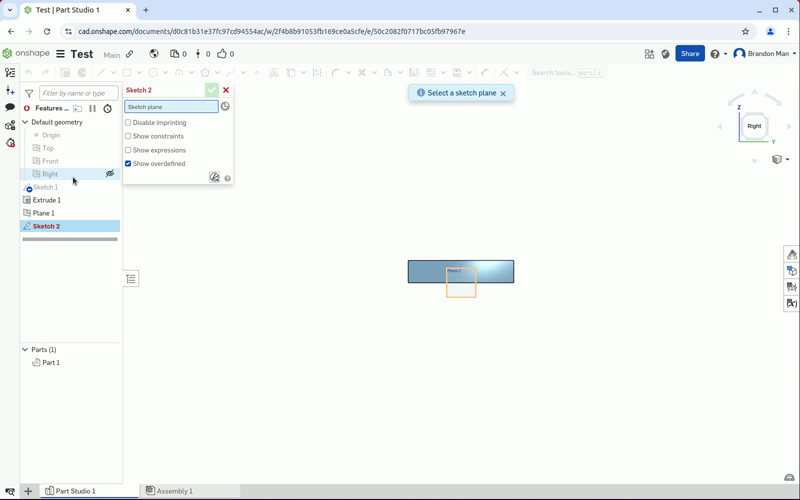
mouse_move(73, 215)
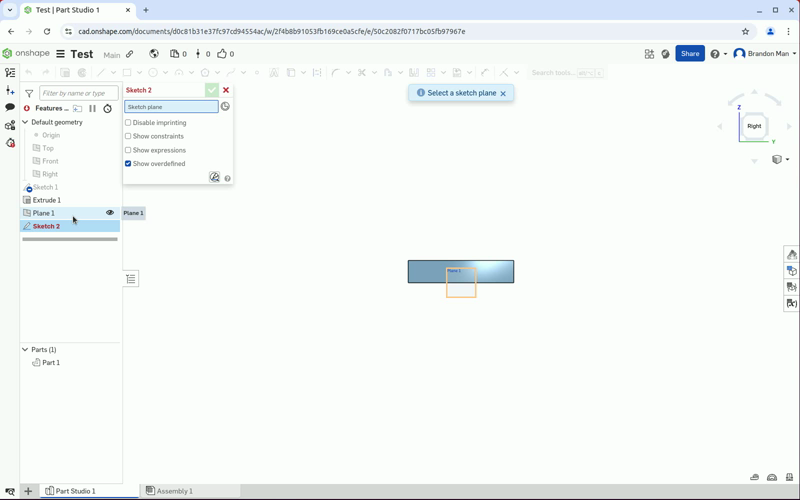
click(73, 215)
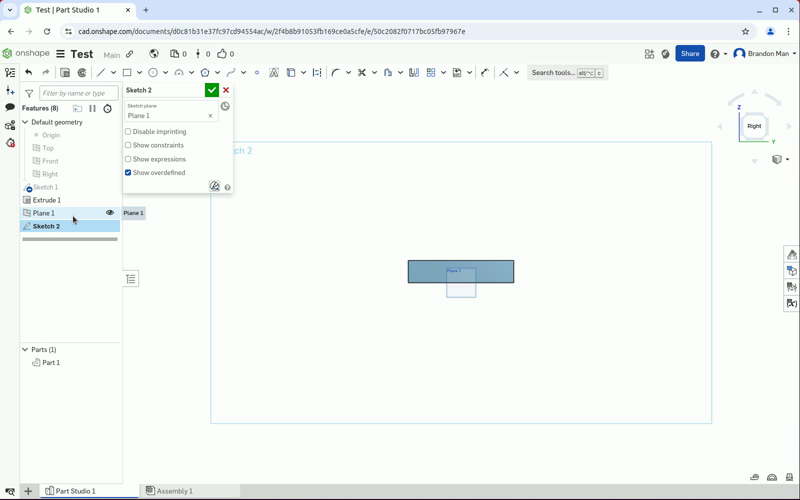
mouse_move(73, 352)
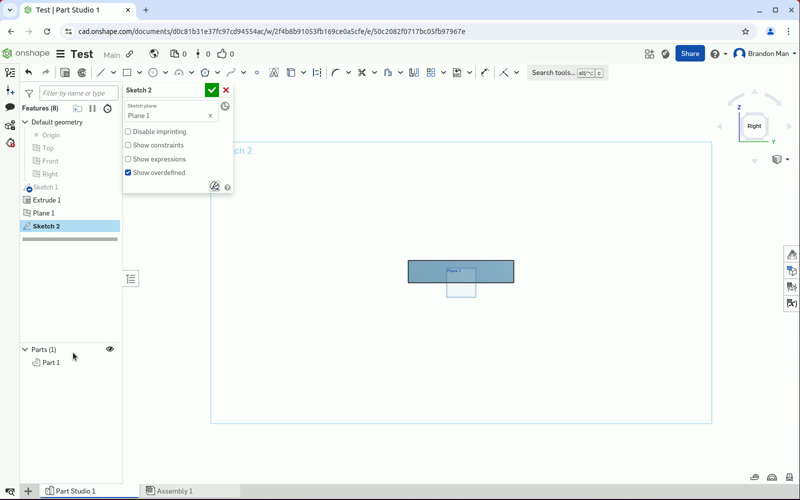
key(y)
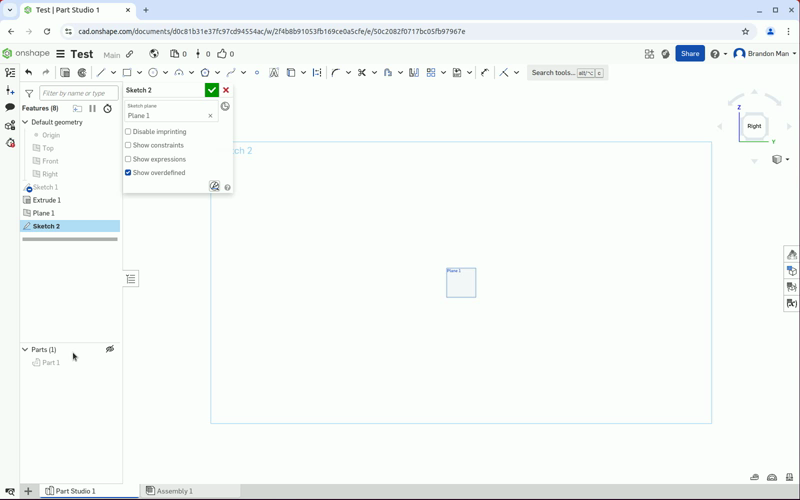
key(l)
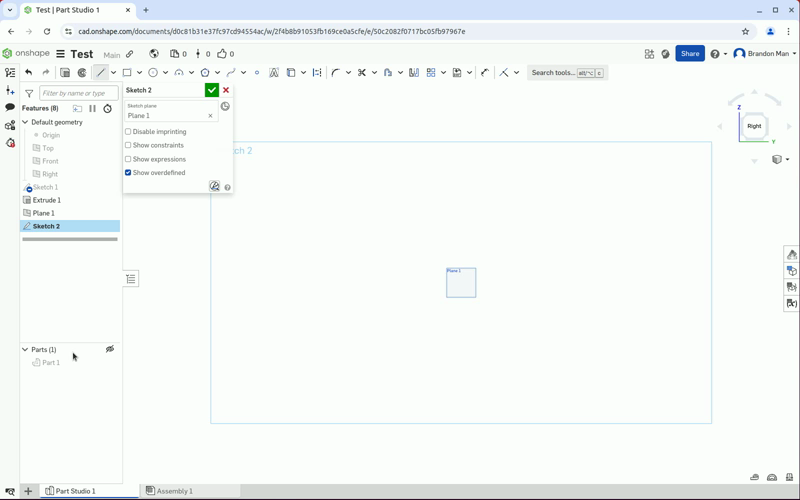
key_down(shift)
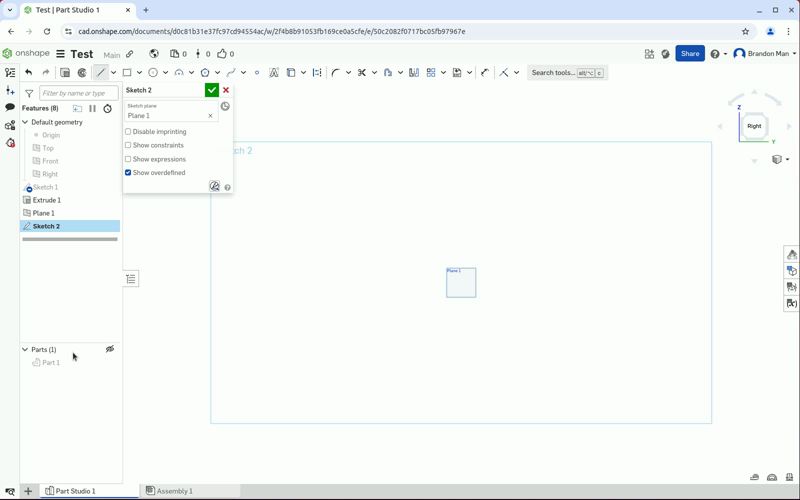
mouse_move(407, 282)
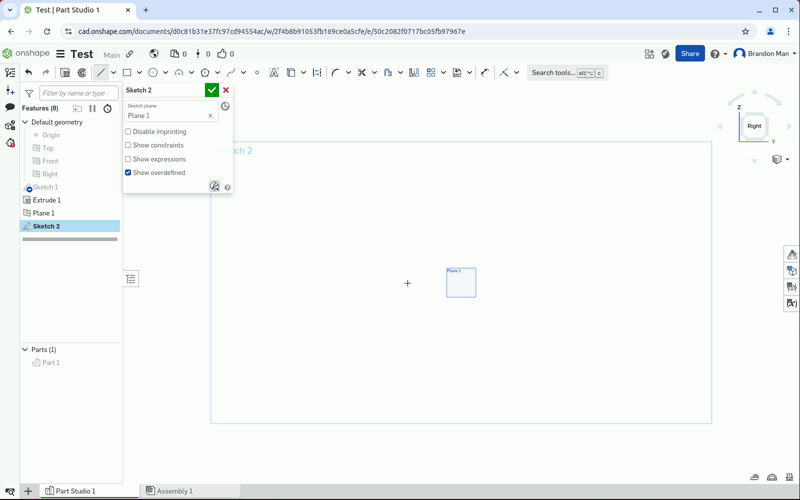
click(407, 282)
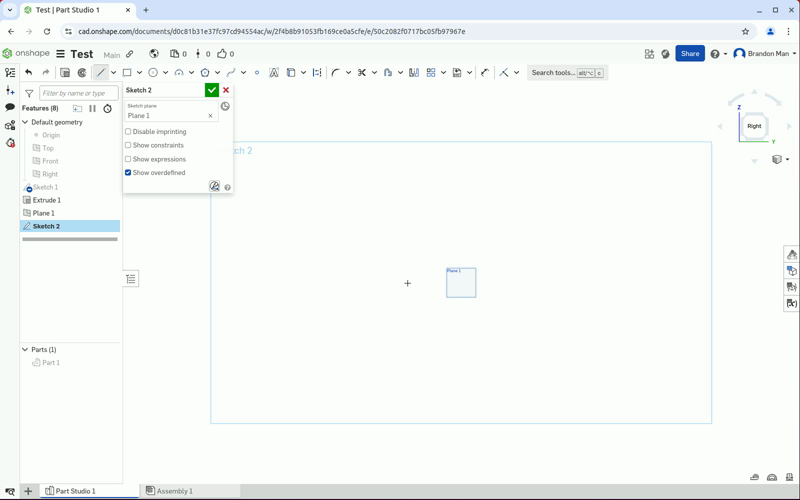
key_up(shift)
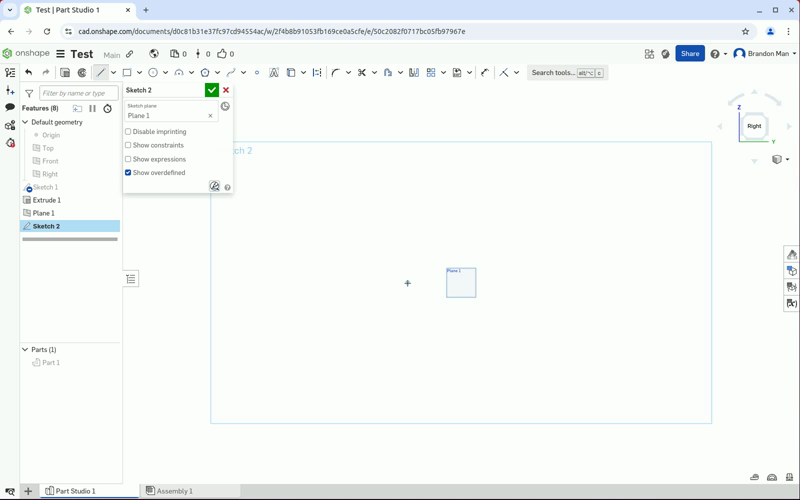
key_down(shift)
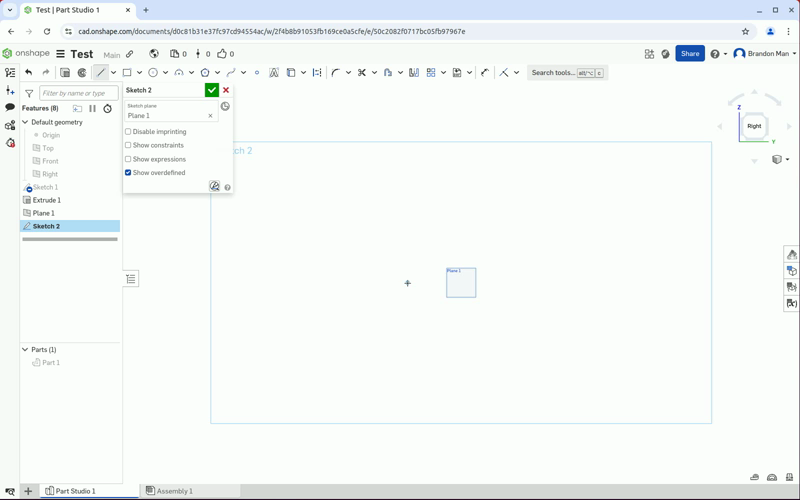
mouse_move(513, 282)
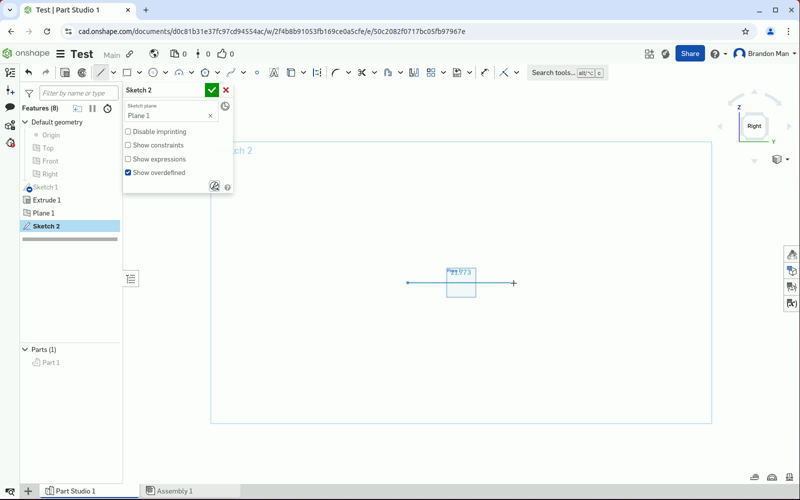
click(513, 282)
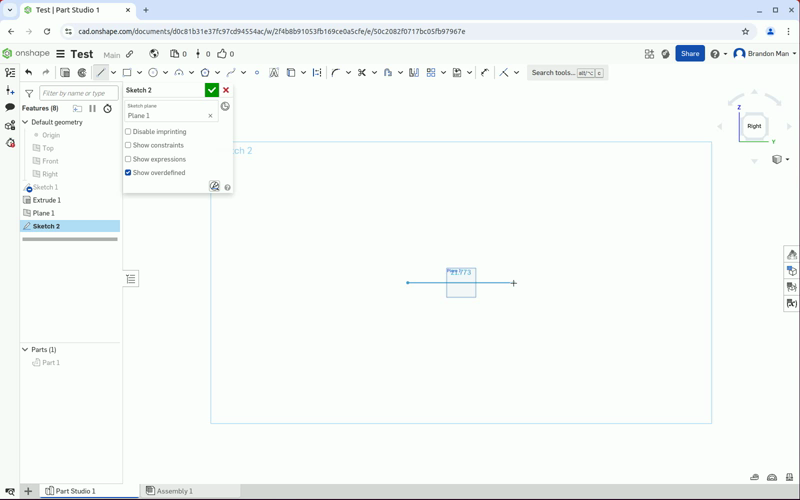
key_up(shift)
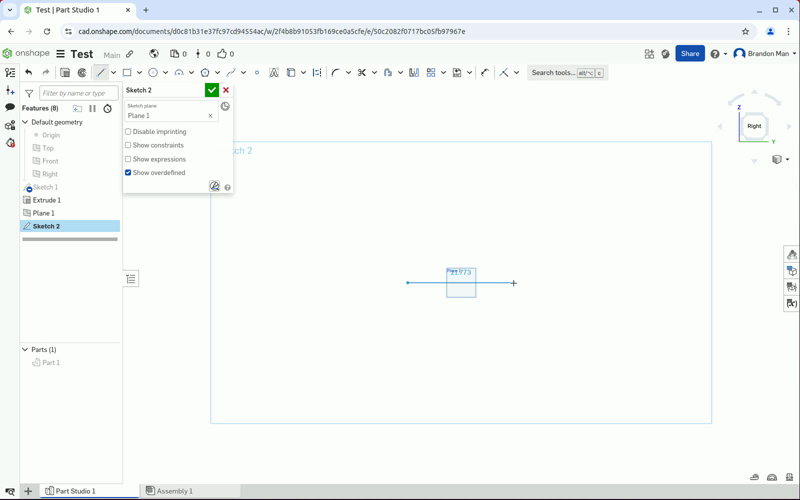
key_down(shift)
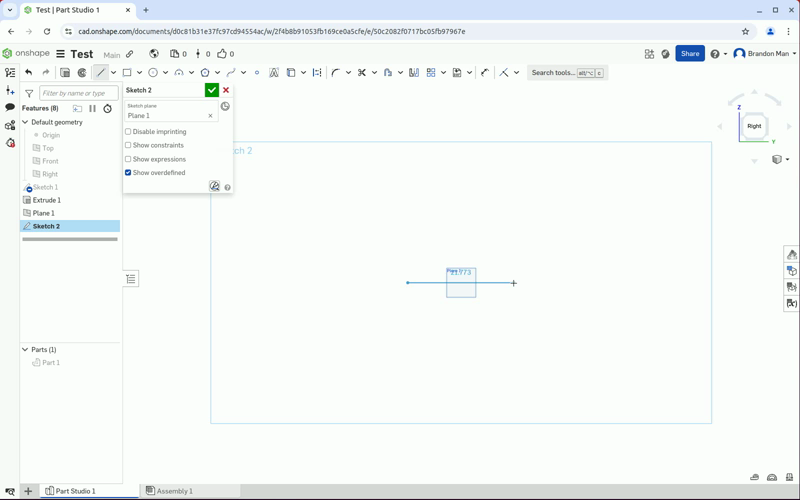
mouse_move(543, 282)
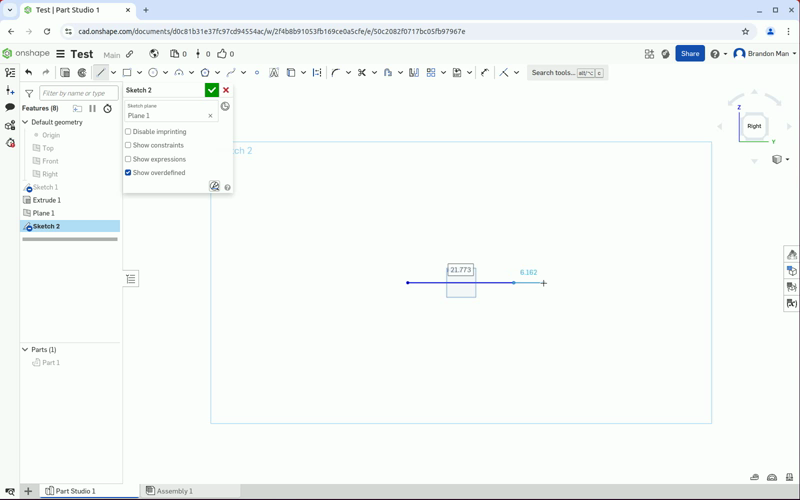
mouse_move(513, 260)
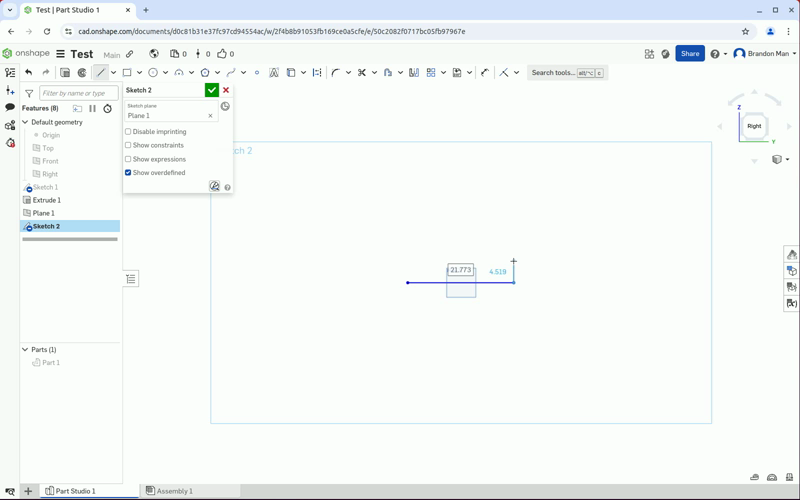
click(513, 260)
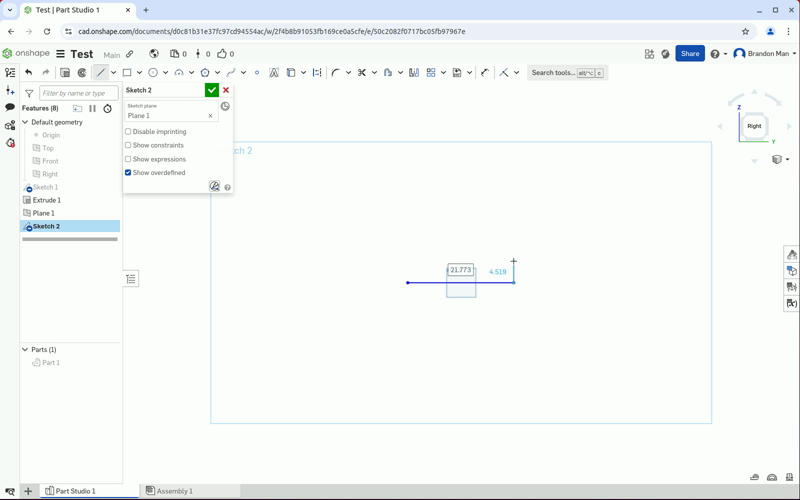
key_up(shift)
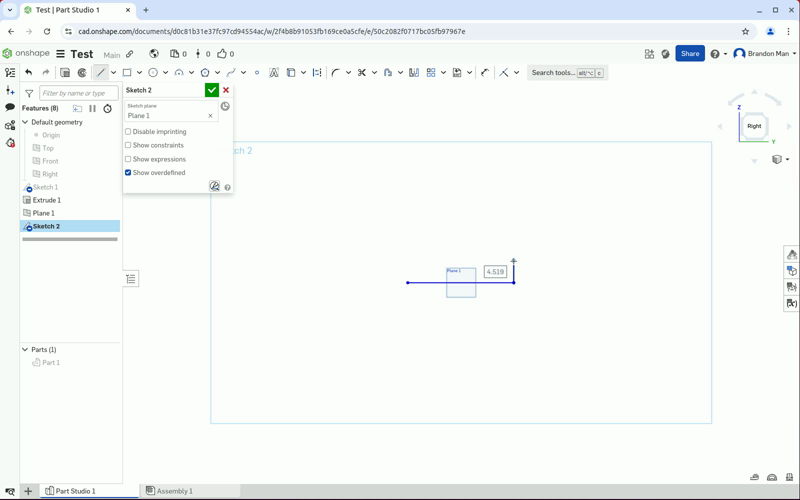
key_down(shift)
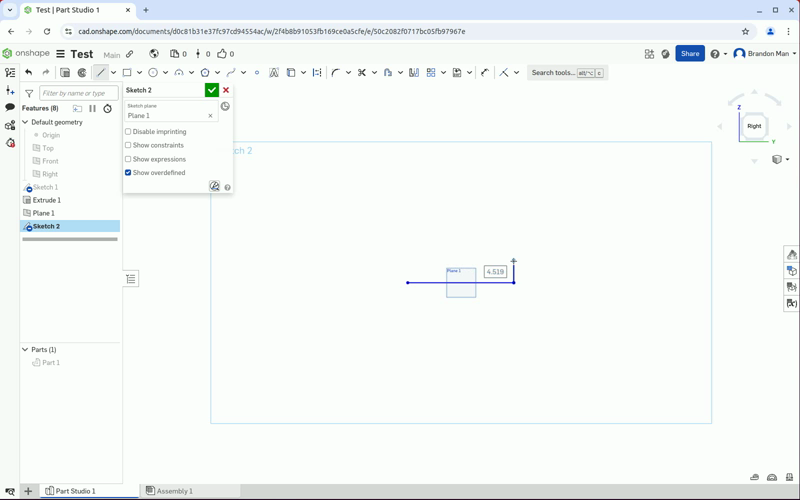
mouse_move(407, 260)
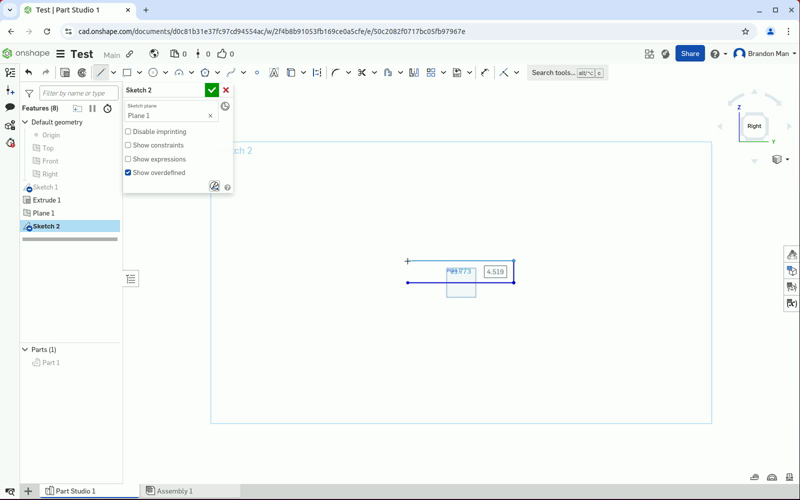
click(407, 260)
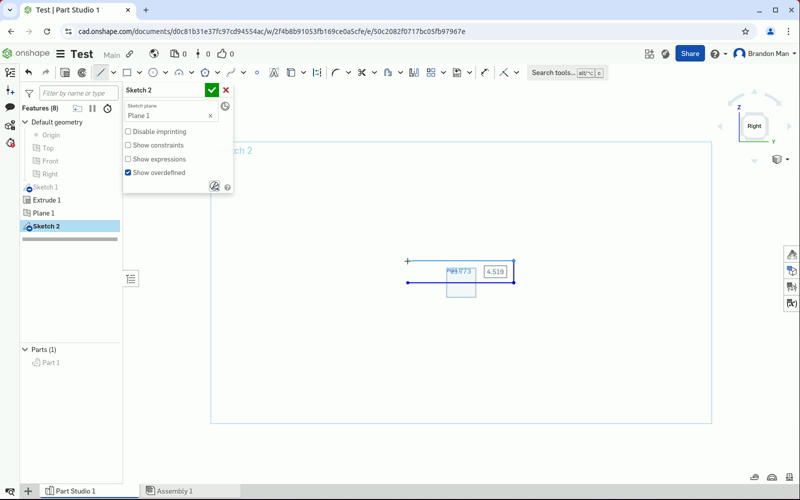
key_up(shift)
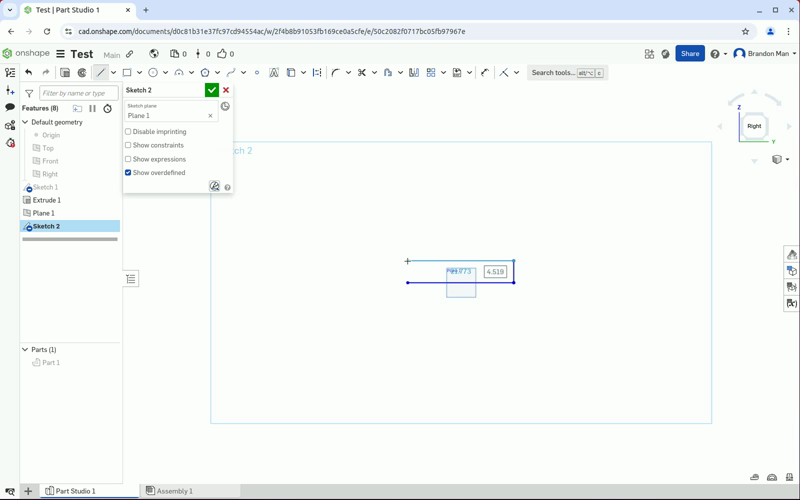
mouse_move(437, 260)
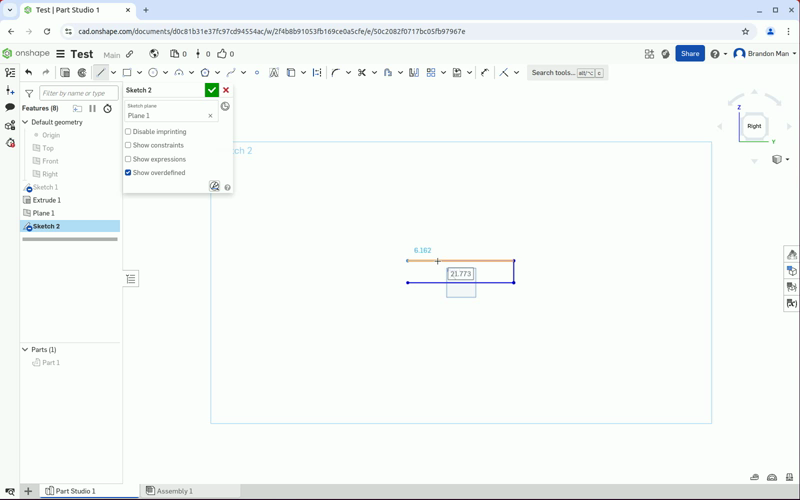
key_down(shift)
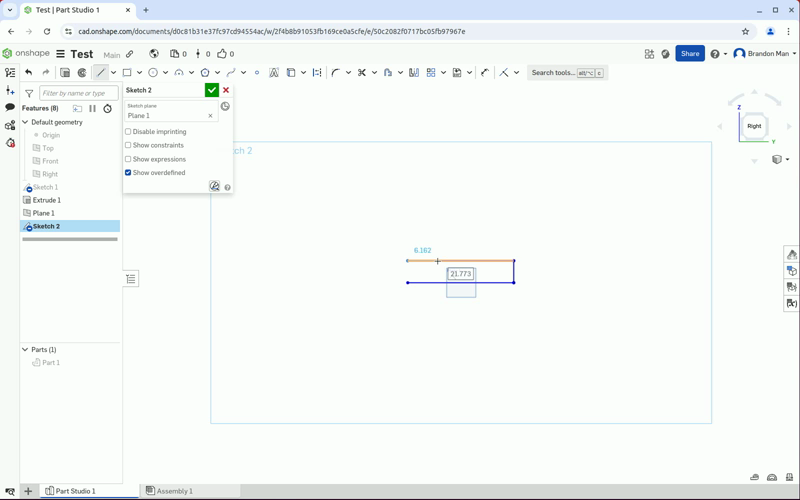
mouse_move(407, 282)
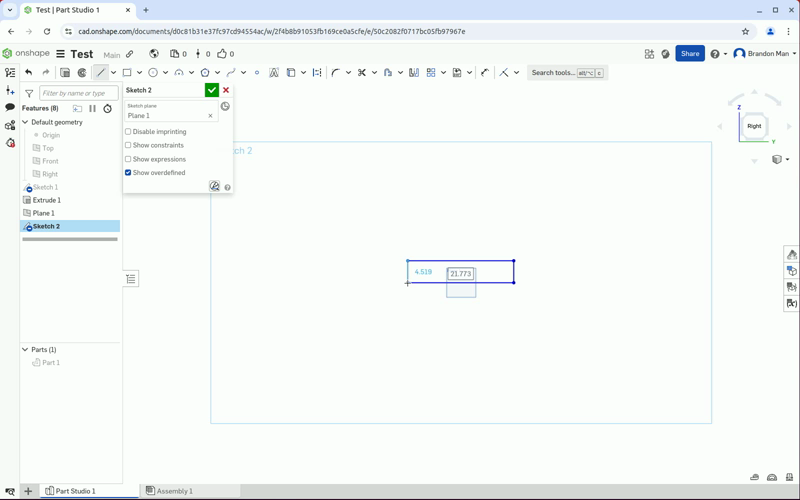
key_up(shift)
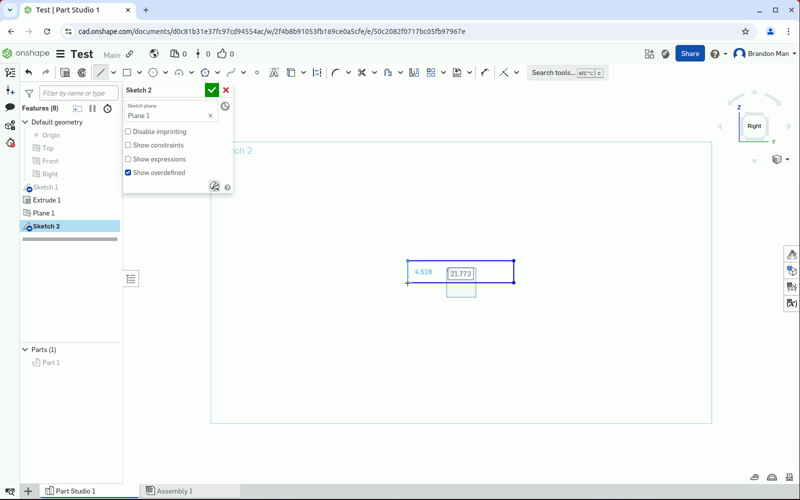
click(407, 282)
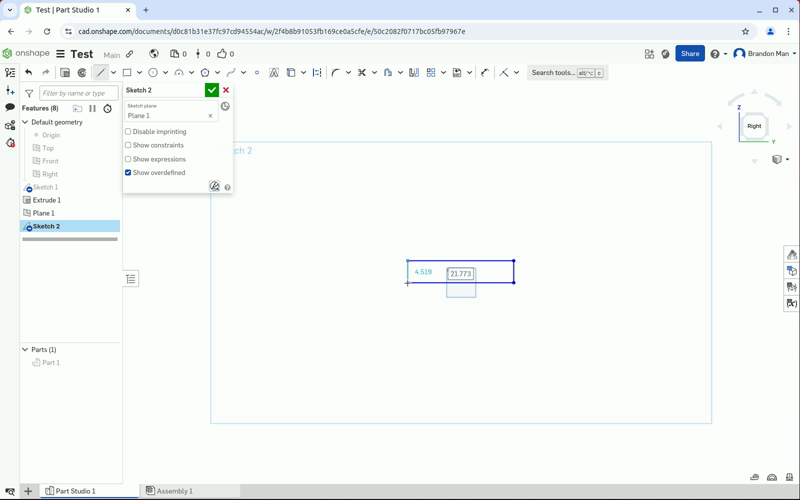
key(esc)
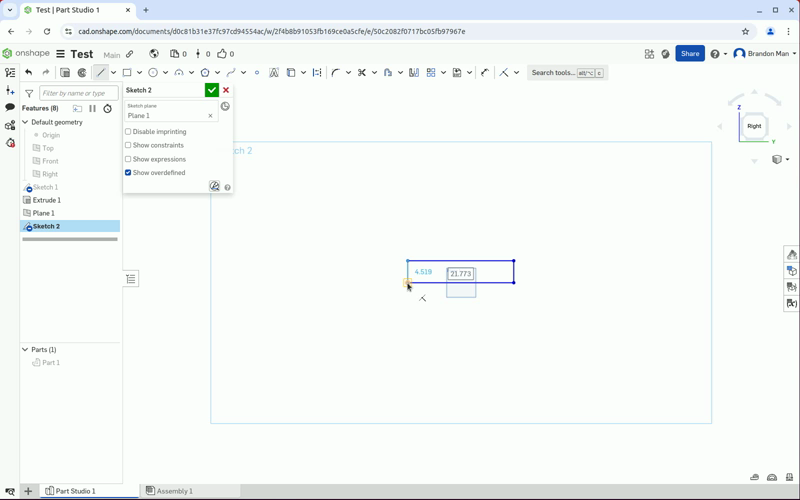
mouse_move(500, 273)
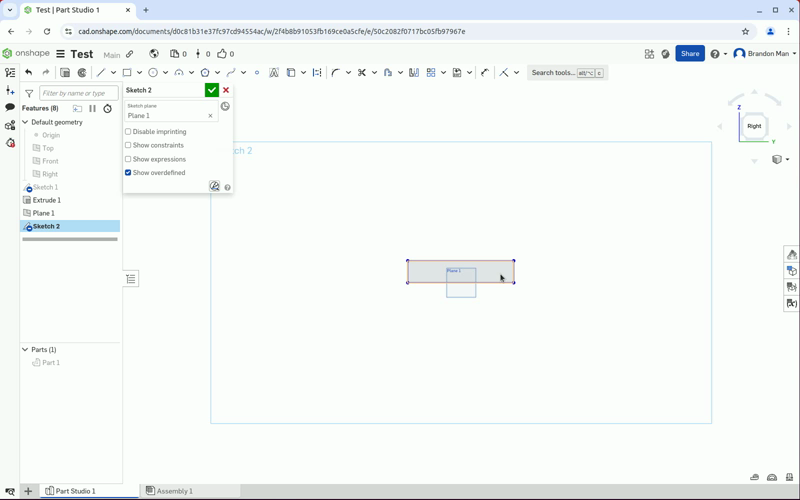
click(500, 273)
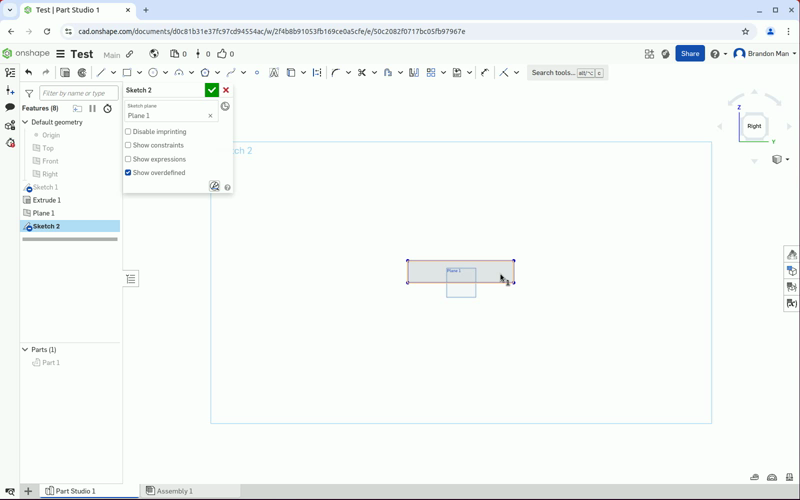
mouse_move(73, 352)
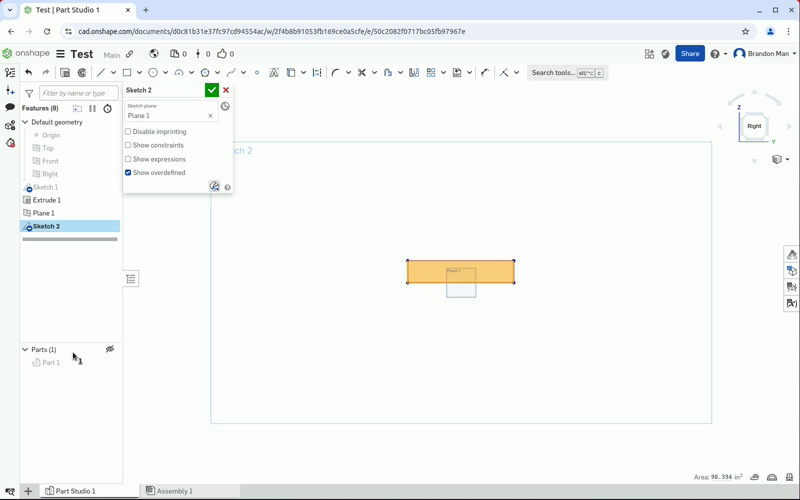
key(shift+y)
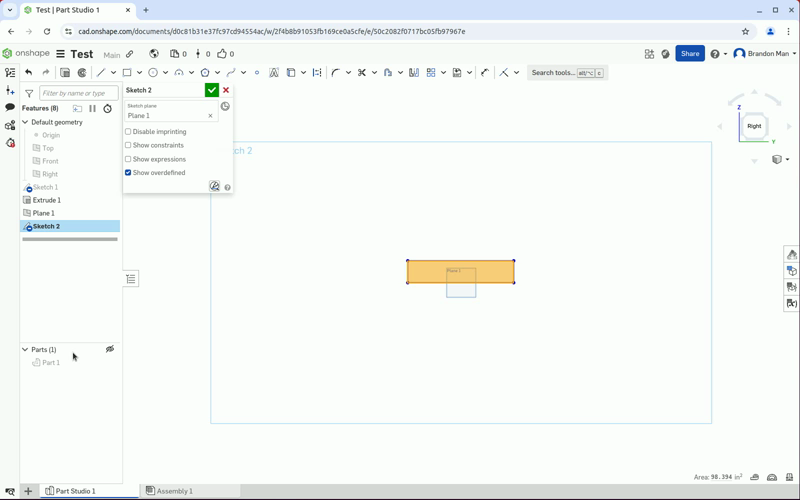
key(shift+e)
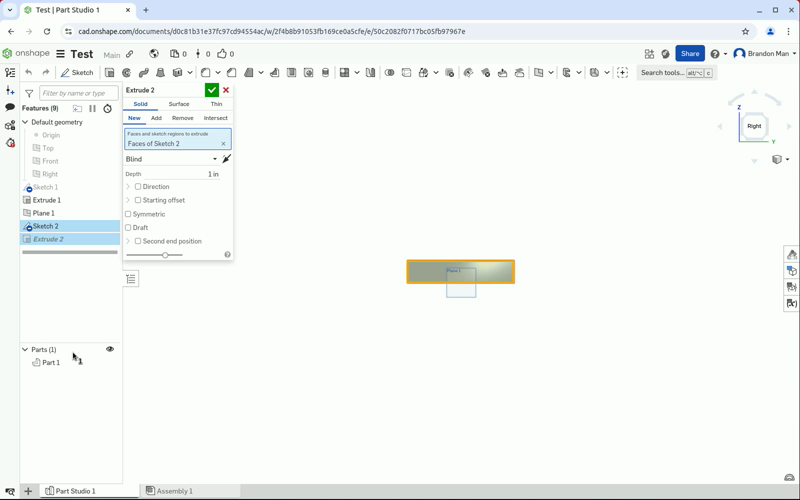
mouse_move(143, 106)
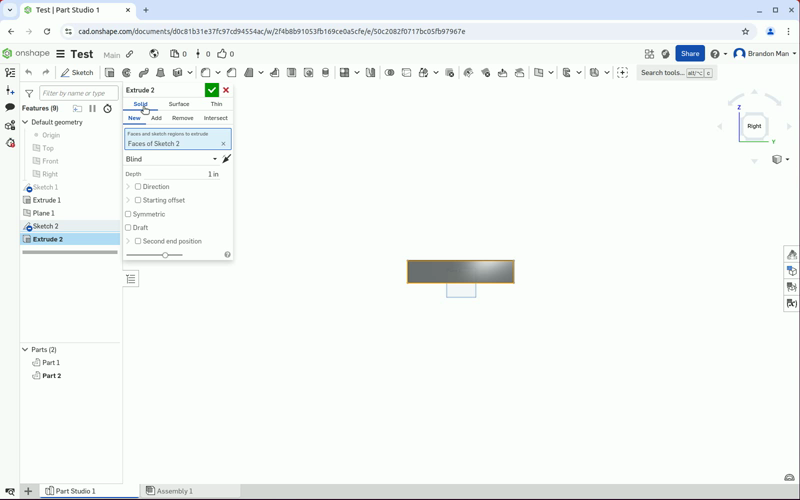
click(143, 106)
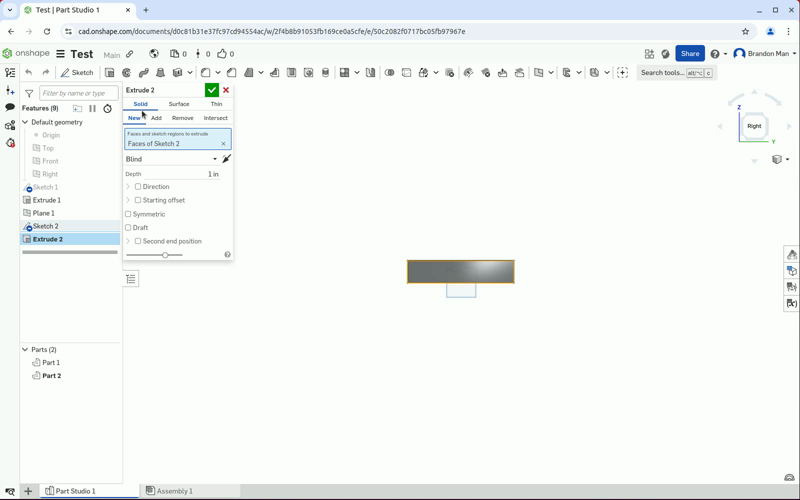
mouse_move(137, 120)
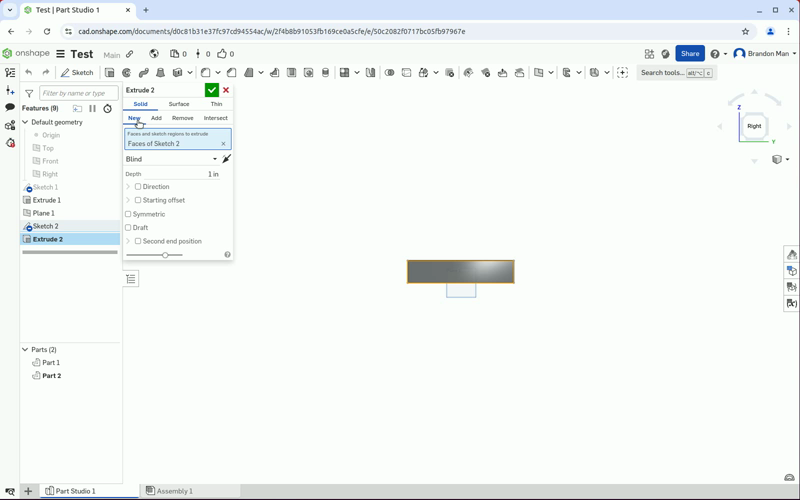
click(137, 120)
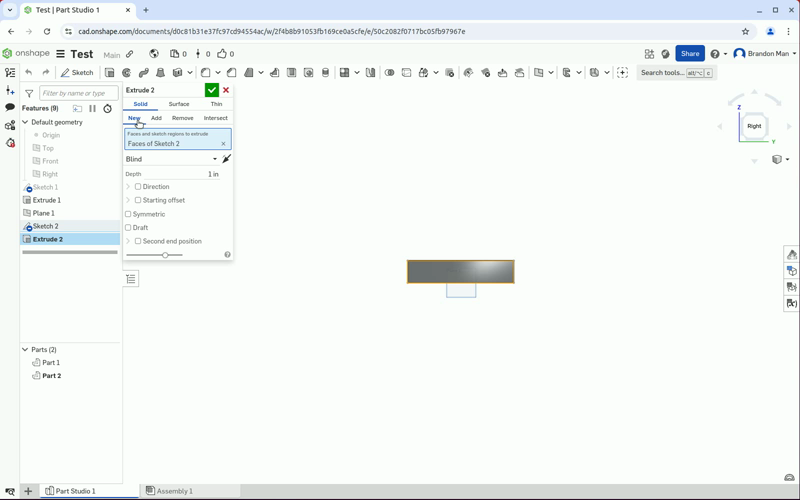
key(tab, 4)
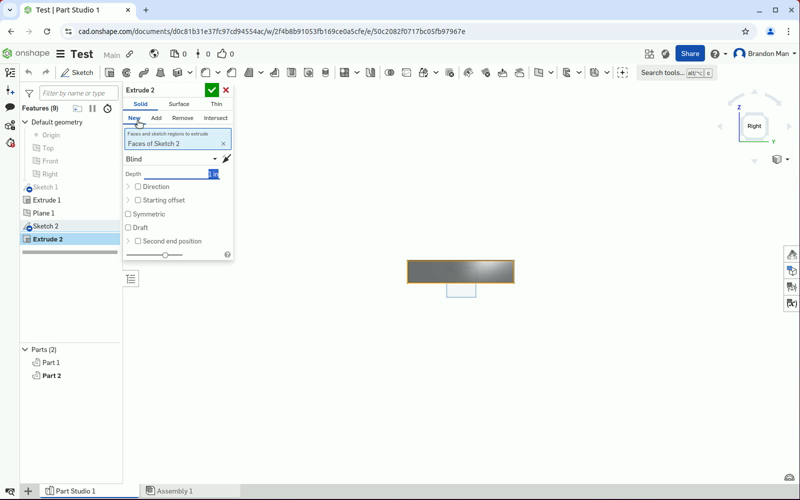
text(0.722)
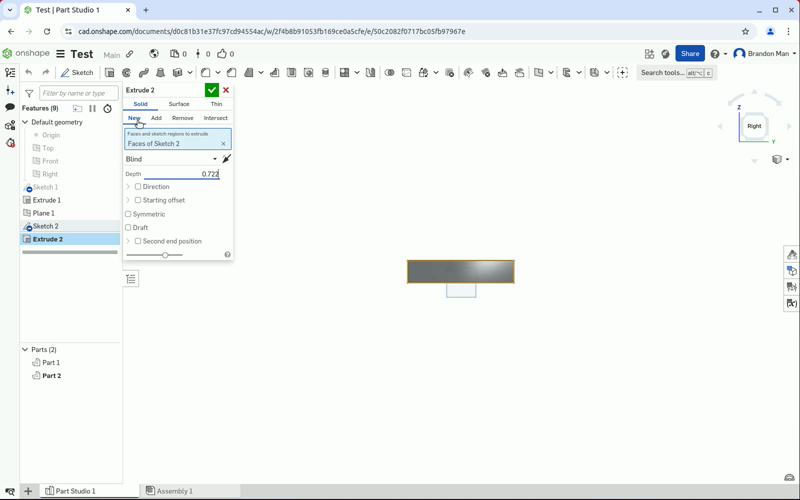
key(enter)
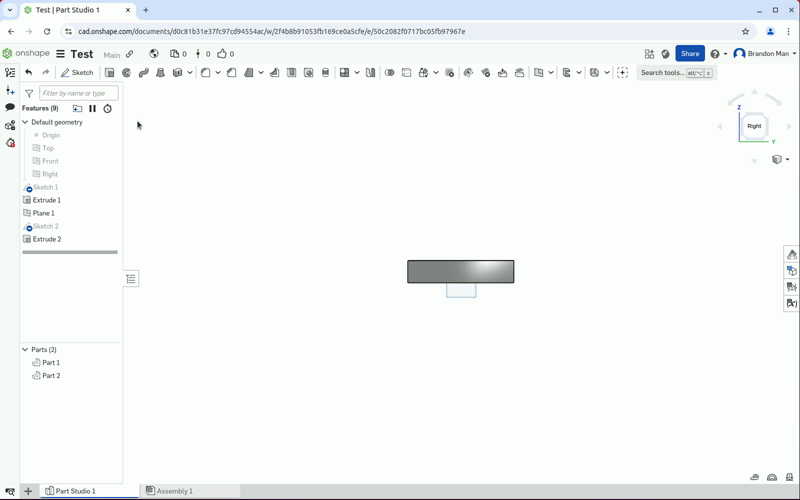
key(shift+h)
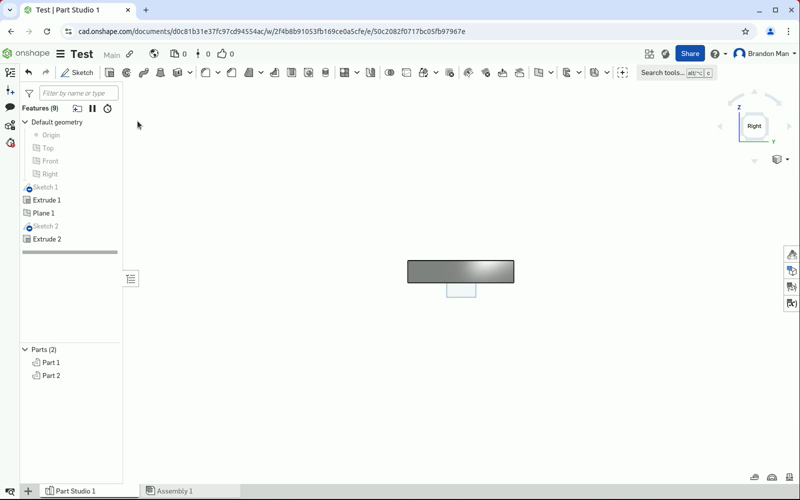
key(shift+h)
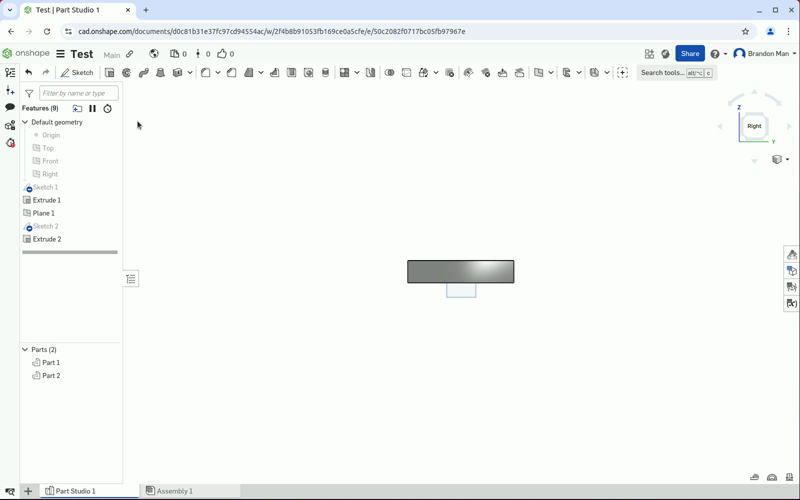
mouse_move(73, 189)
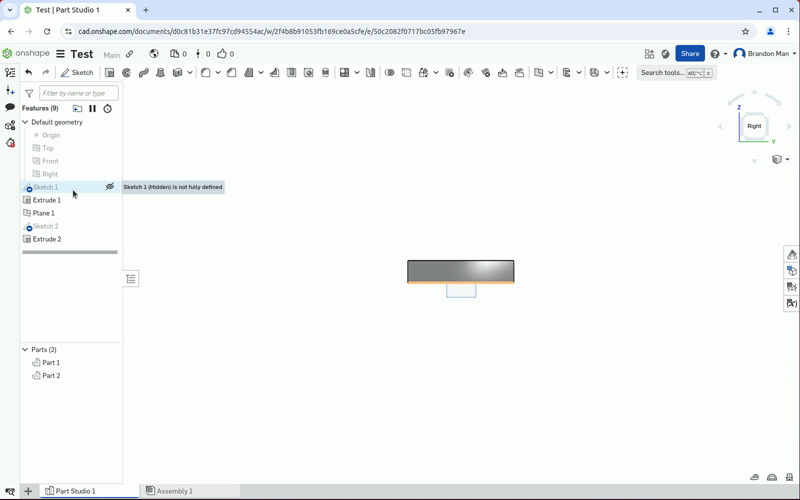
click(73, 189)
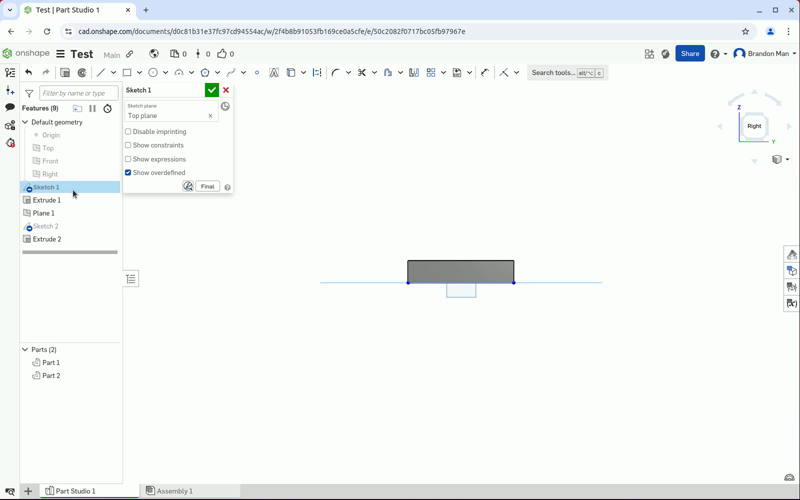
mouse_move(229, 92)
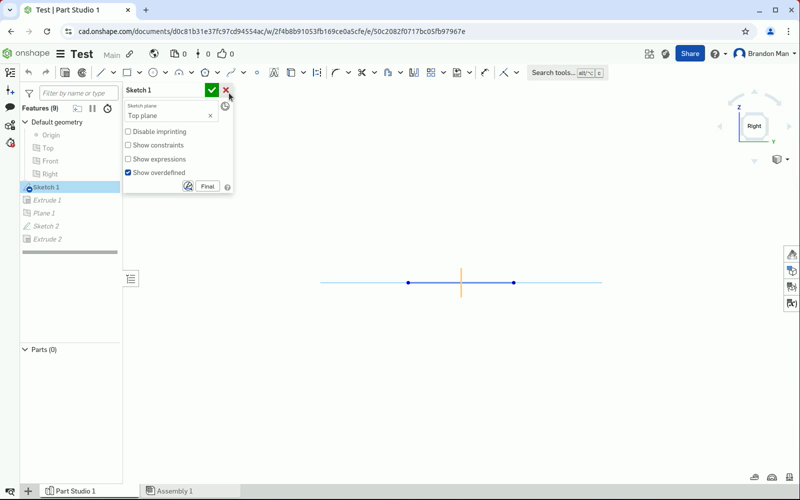
click(229, 92)
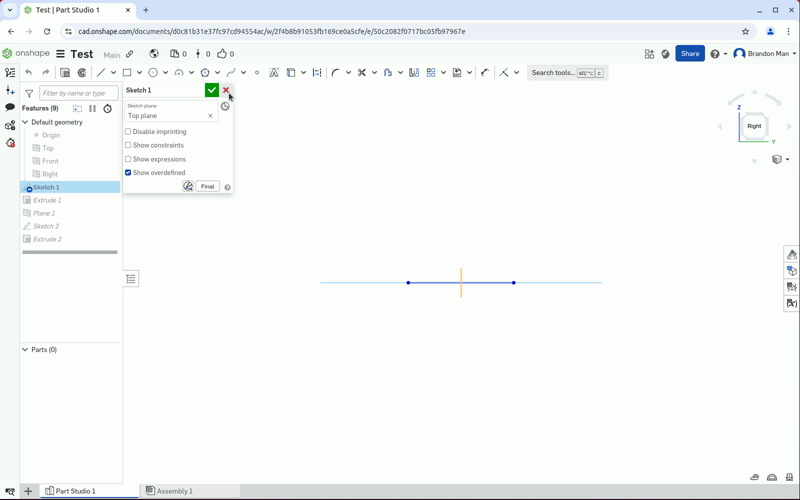
key(shift+s)
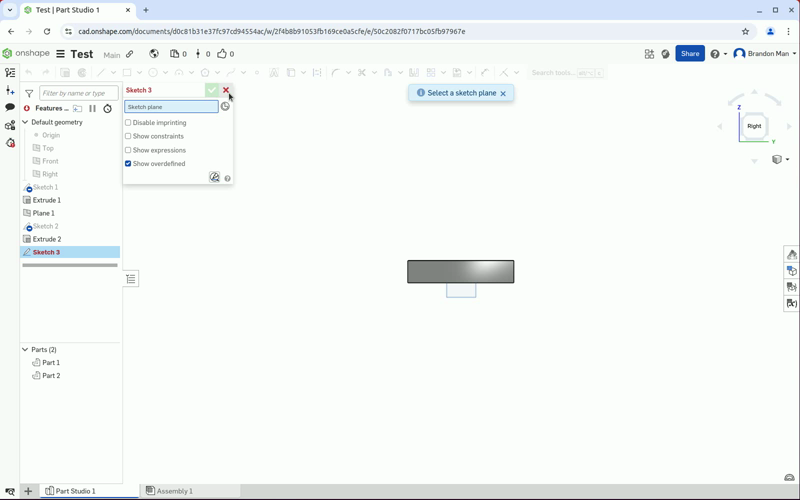
mouse_move(73, 215)
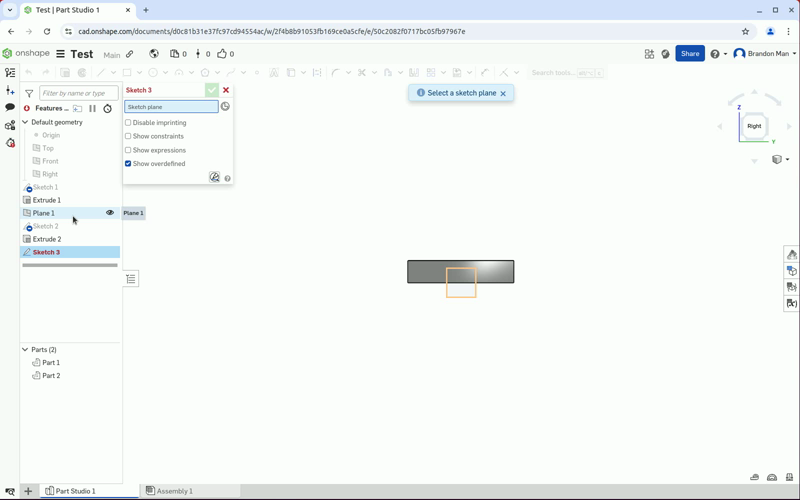
click(73, 215)
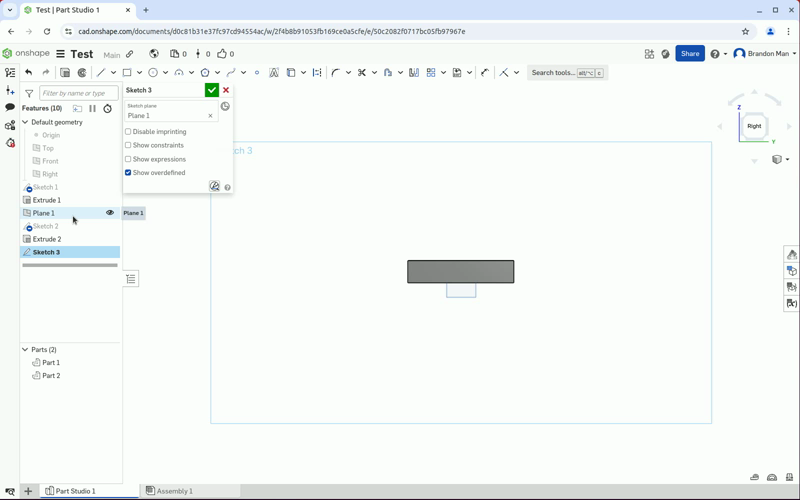
mouse_move(73, 352)
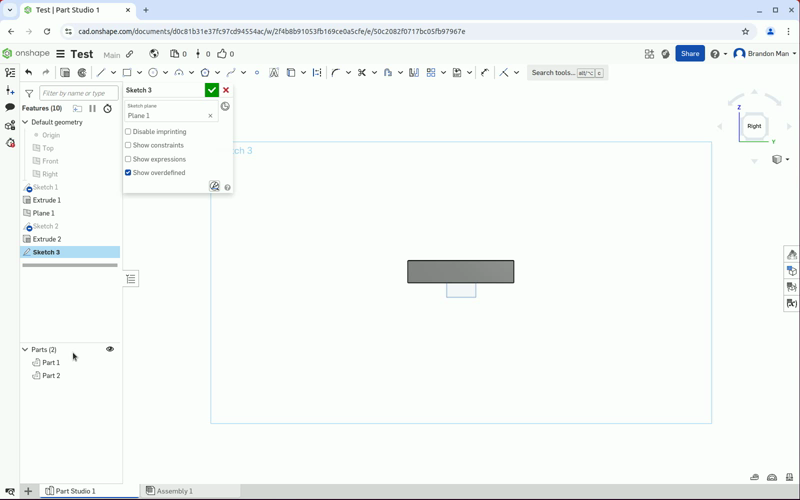
key(y)
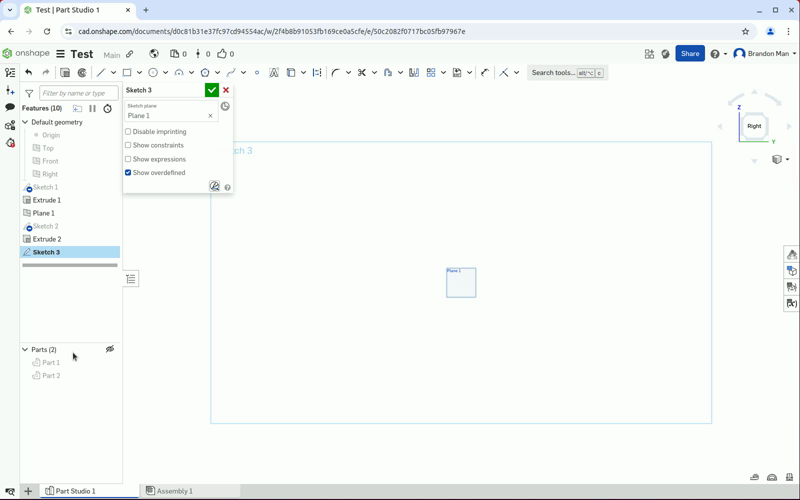
key(l)
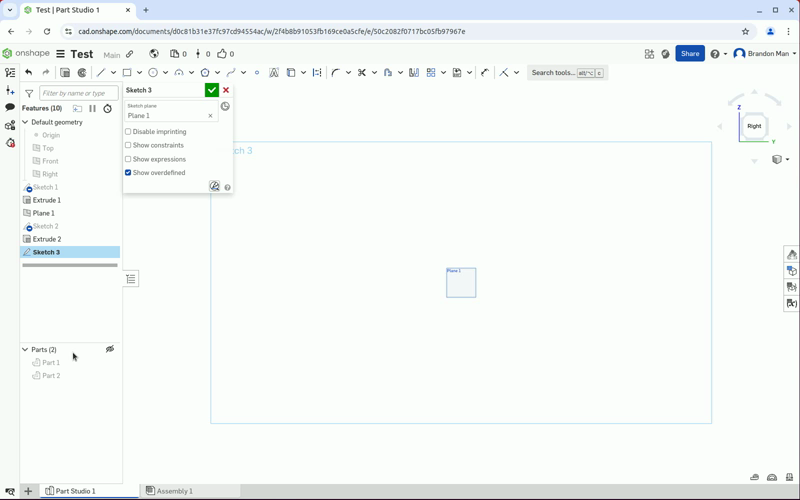
key_down(shift)
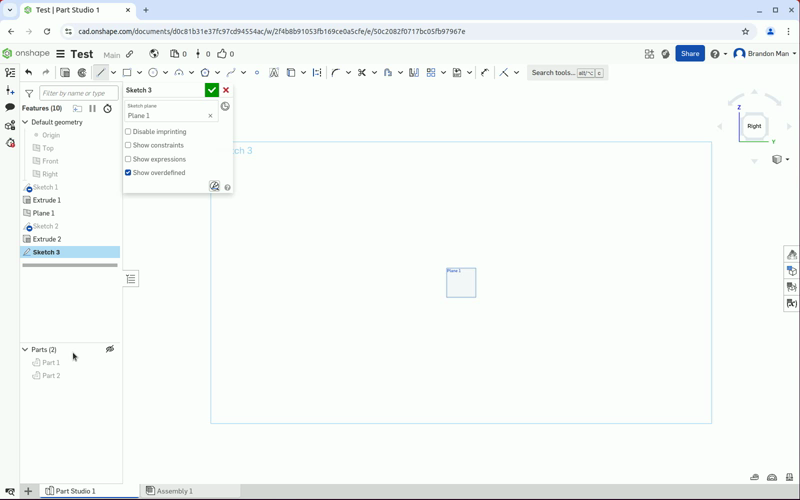
mouse_move(407, 260)
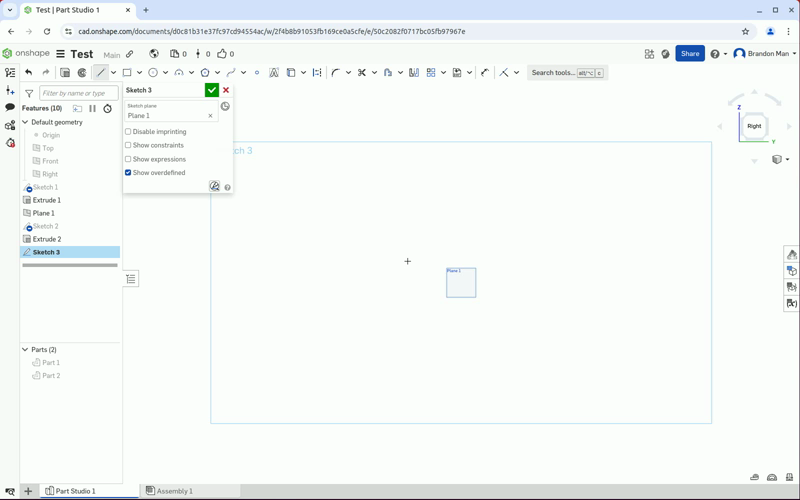
click(407, 260)
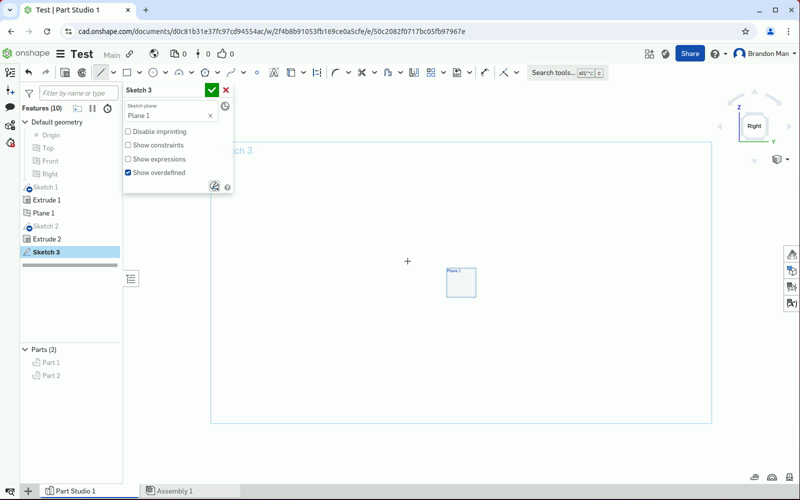
key_up(shift)
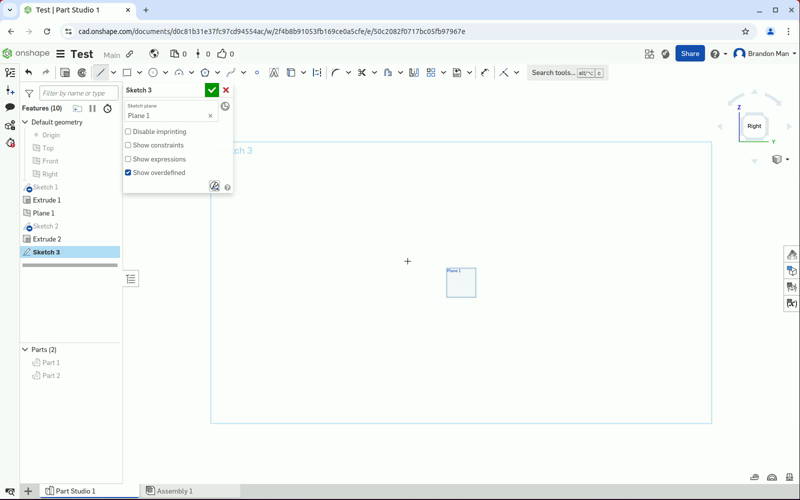
key_down(shift)
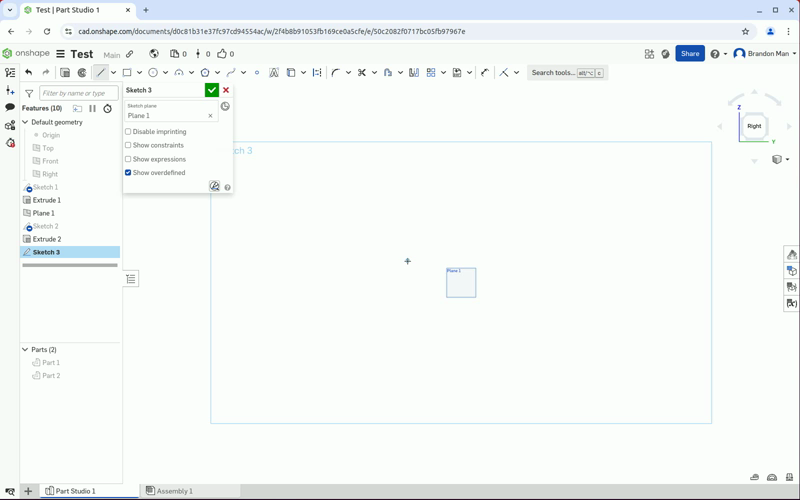
mouse_move(513, 260)
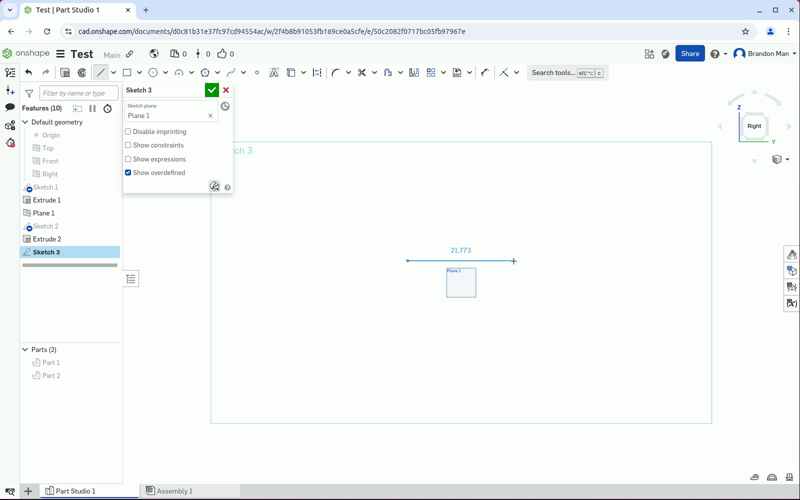
click(513, 260)
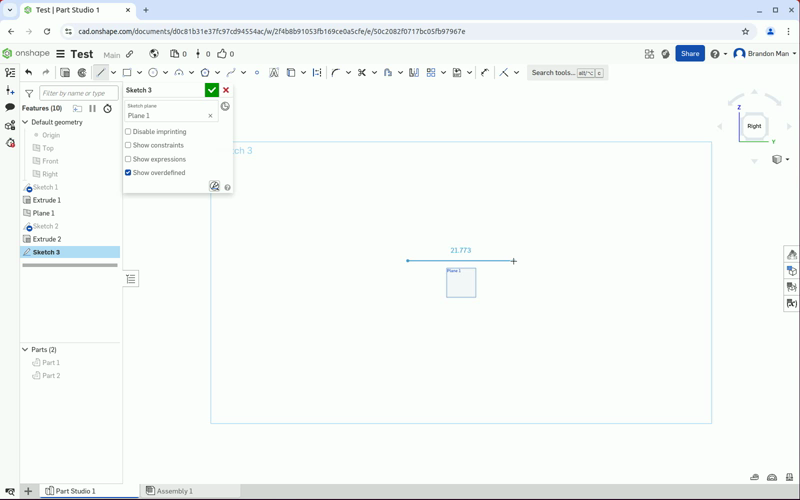
key_up(shift)
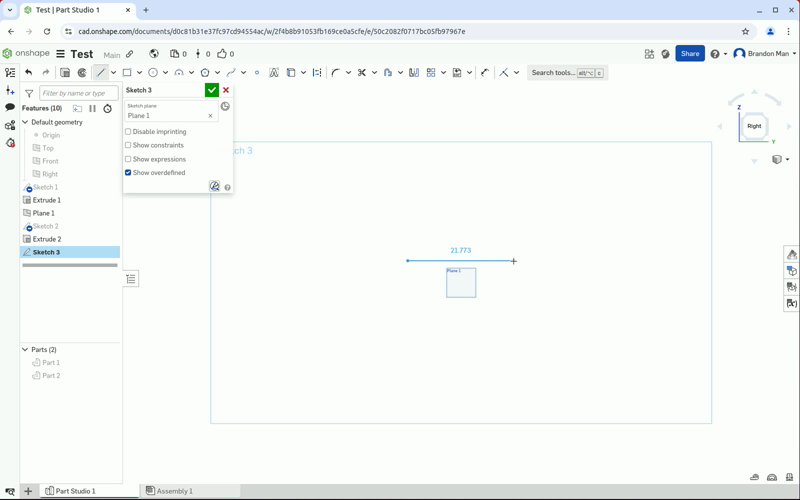
key_down(shift)
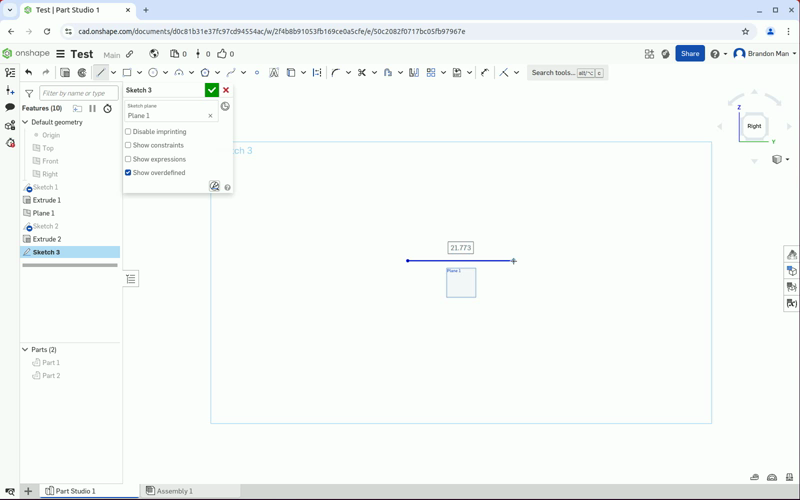
mouse_move(543, 260)
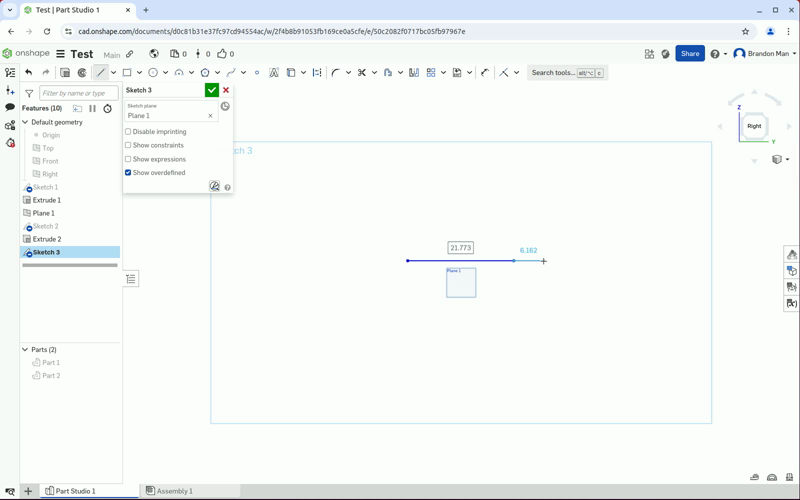
mouse_move(513, 257)
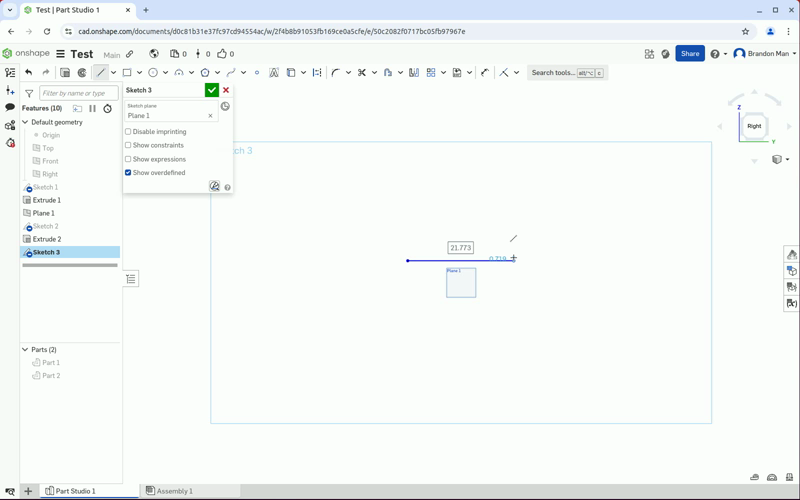
scroll(6)
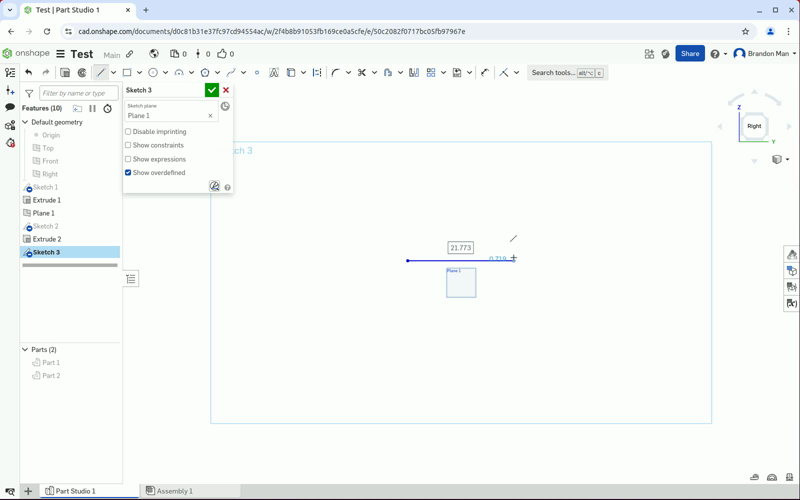
scroll(6)
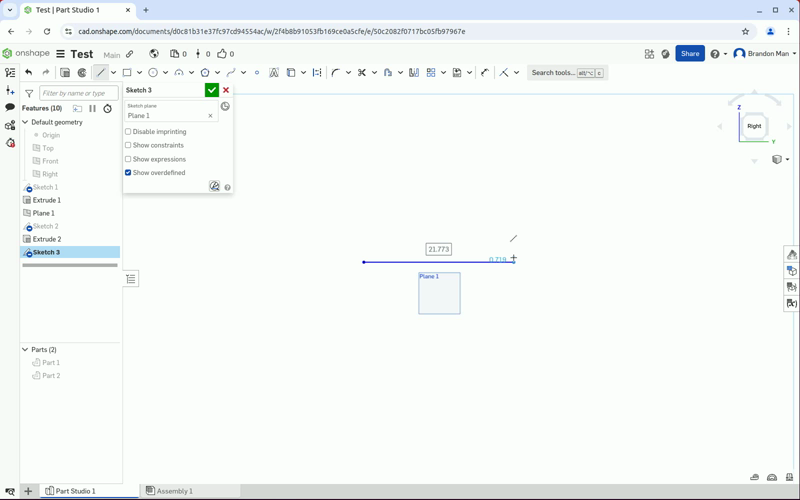
scroll(6)
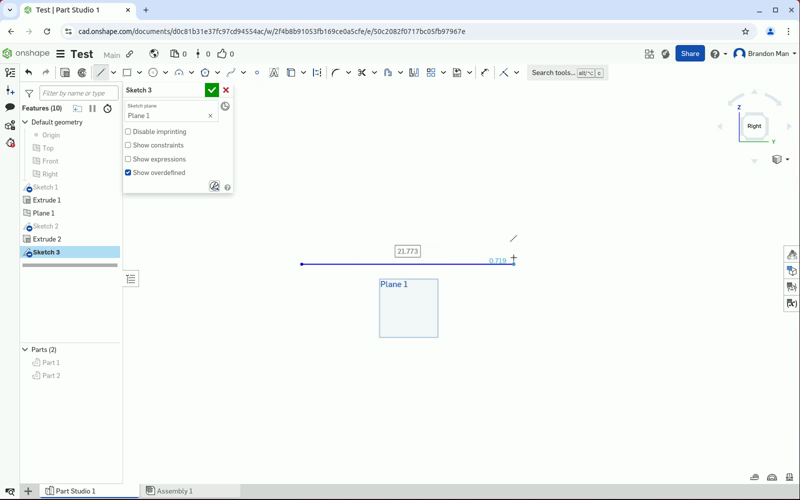
scroll(6)
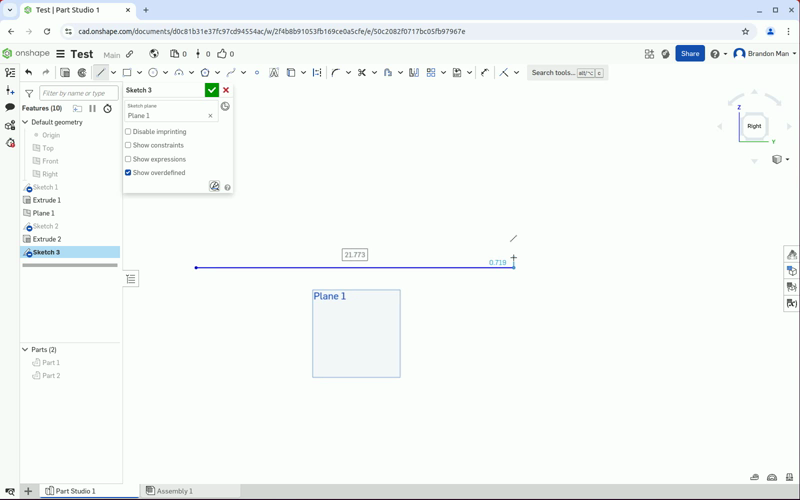
scroll(6)
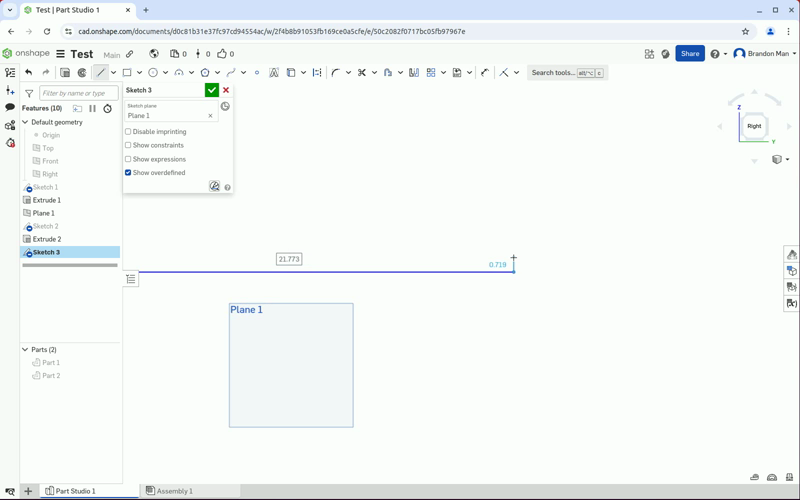
scroll(6)
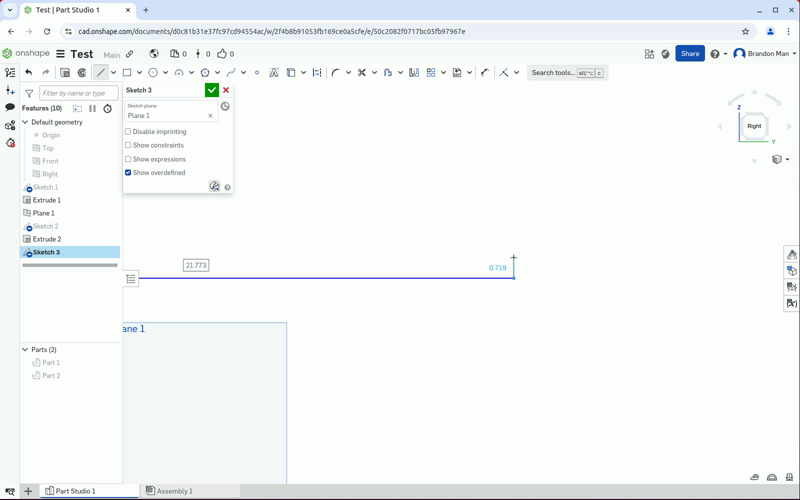
scroll(6)
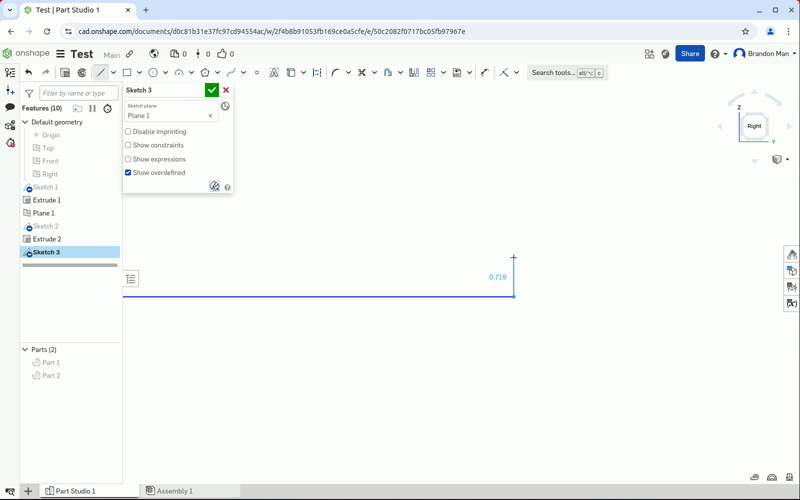
click(513, 257)
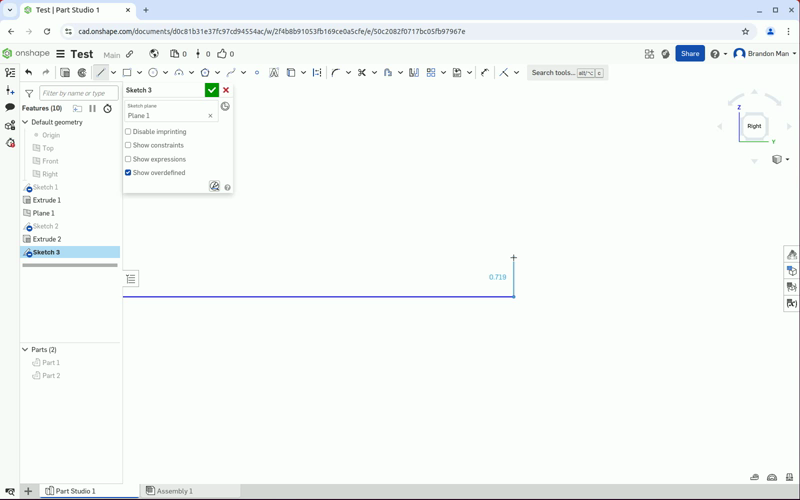
scroll(-6)
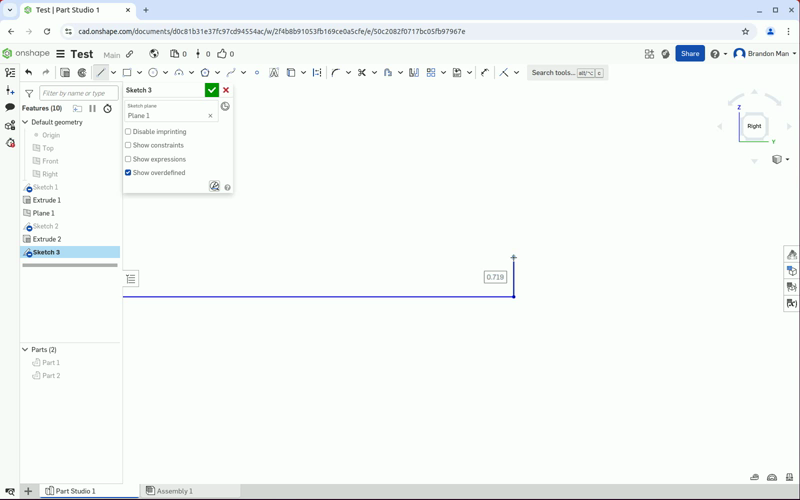
scroll(-6)
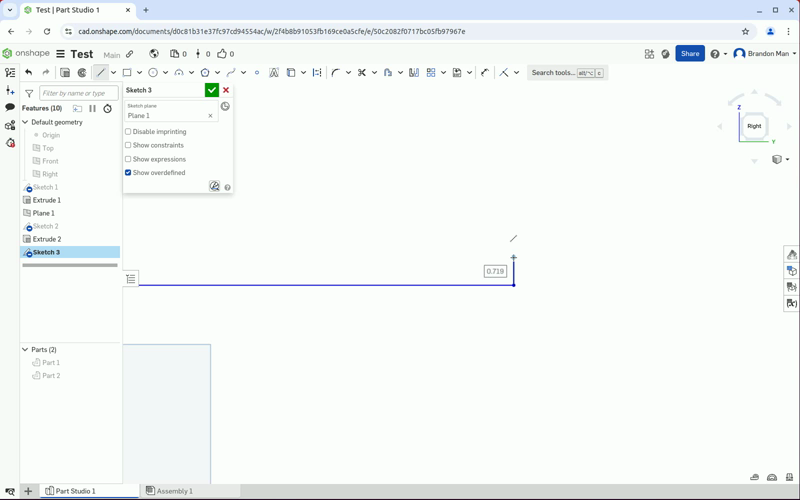
scroll(-6)
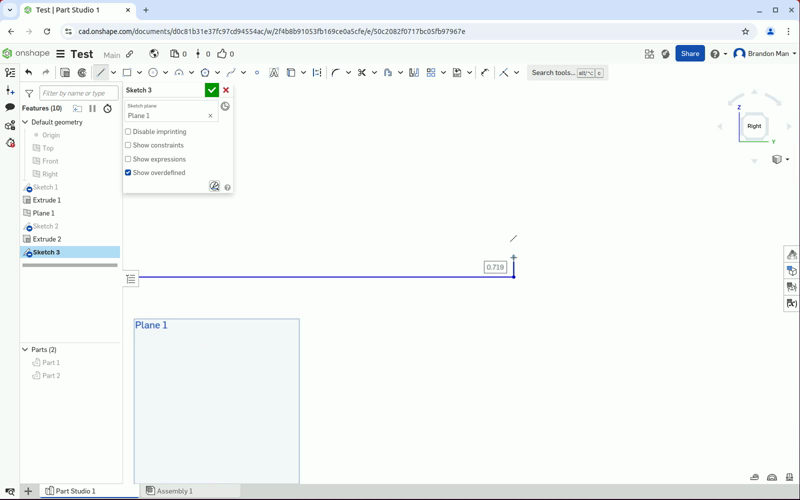
scroll(-6)
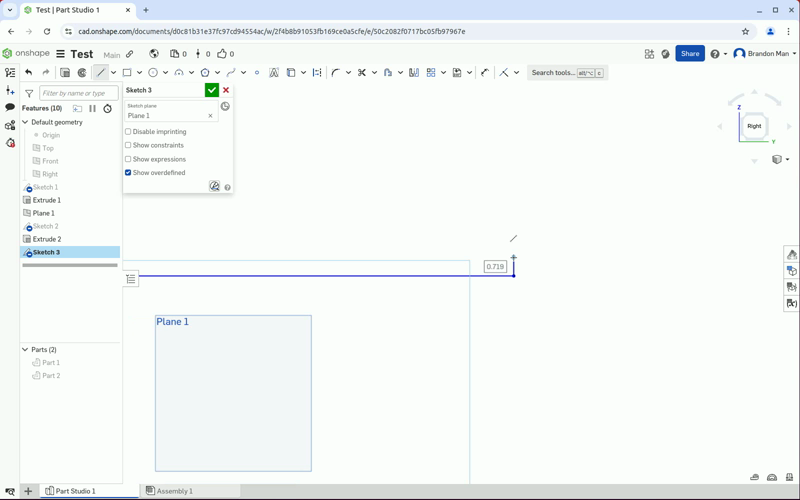
scroll(-6)
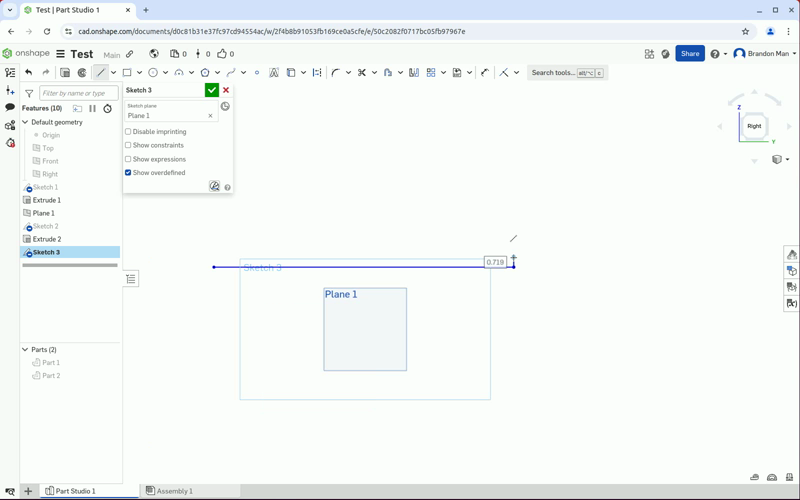
scroll(-6)
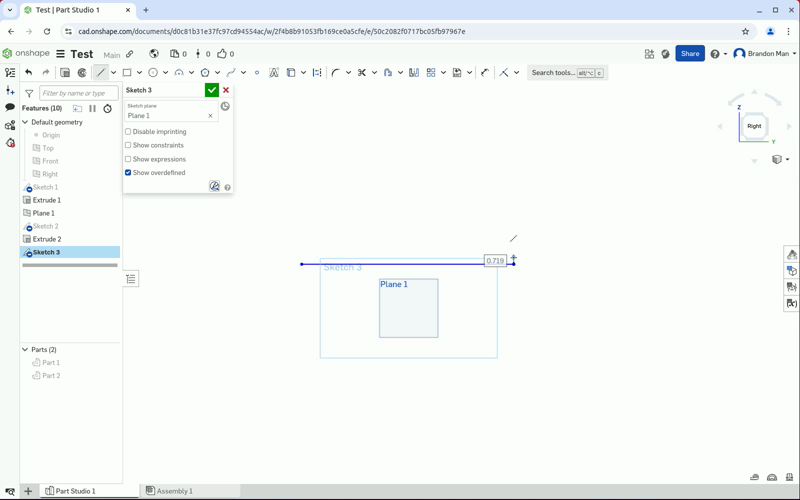
scroll(-6)
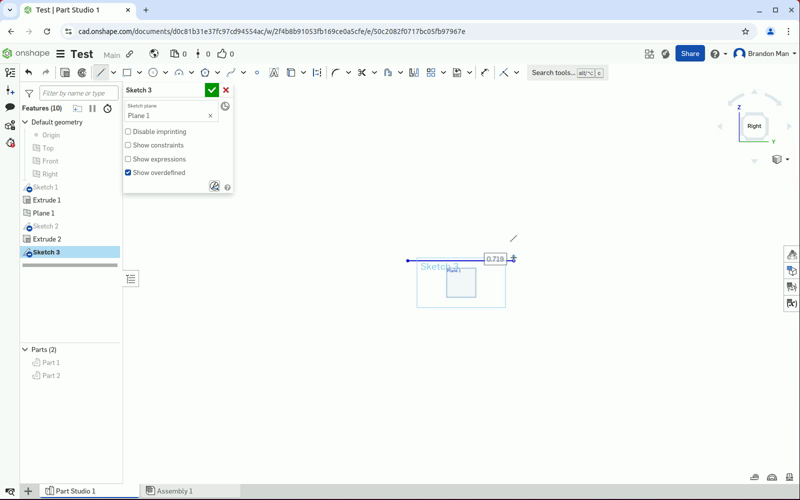
key_up(shift)
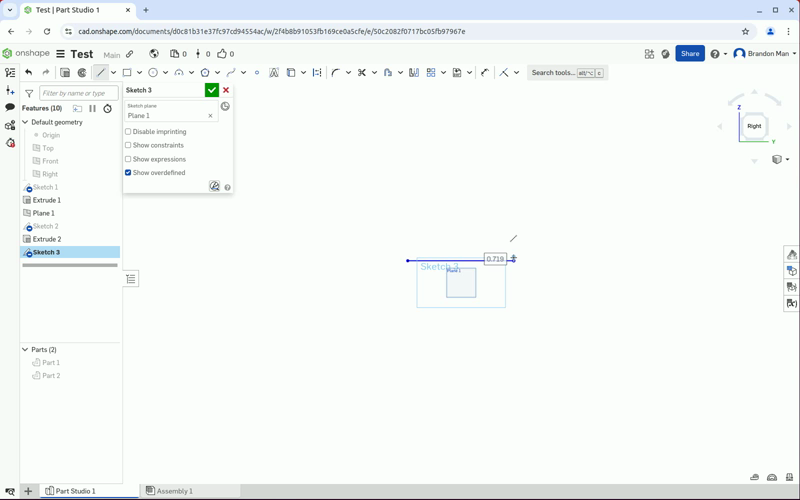
key_down(shift)
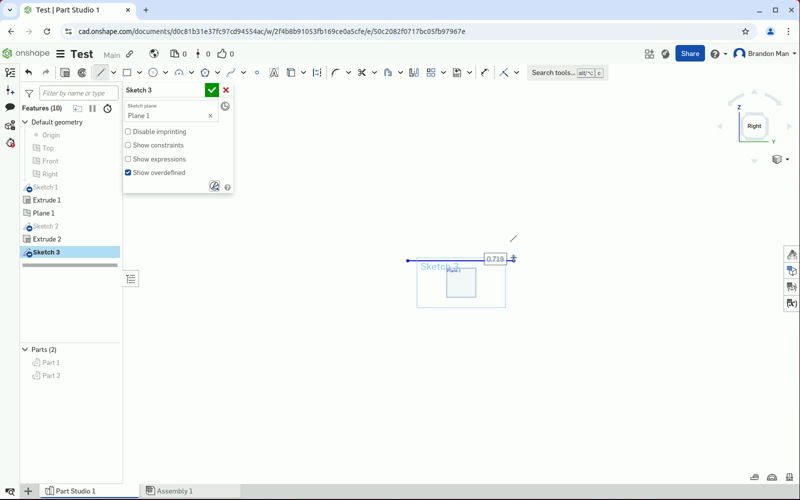
mouse_move(407, 257)
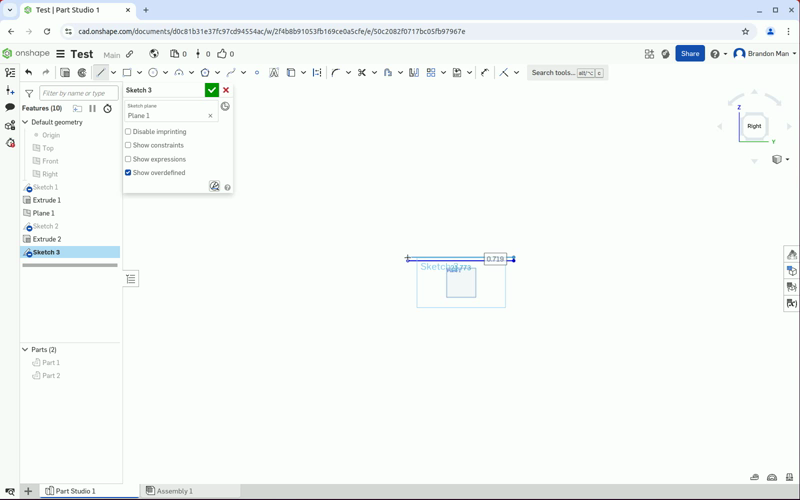
scroll(6)
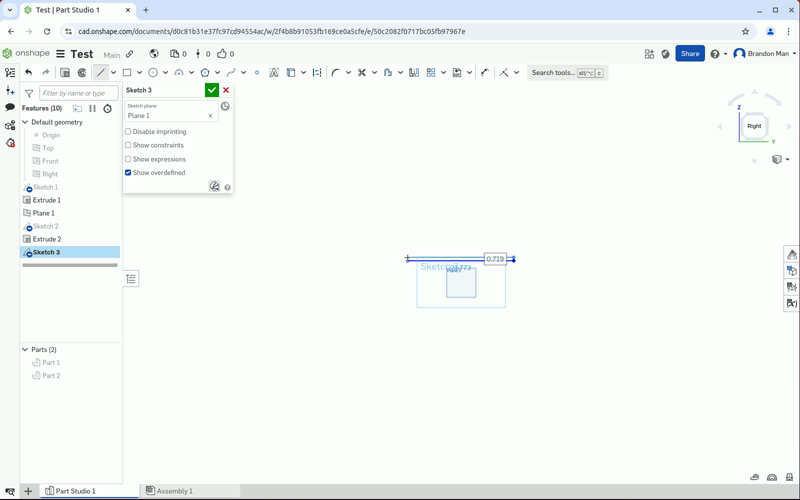
scroll(6)
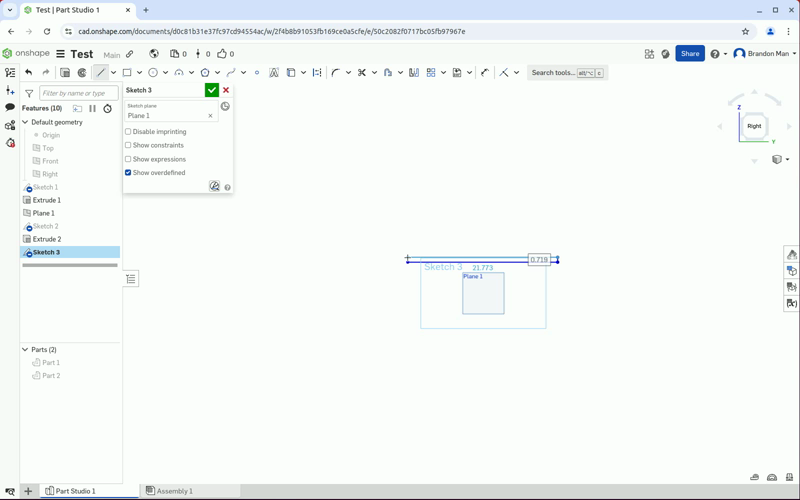
scroll(6)
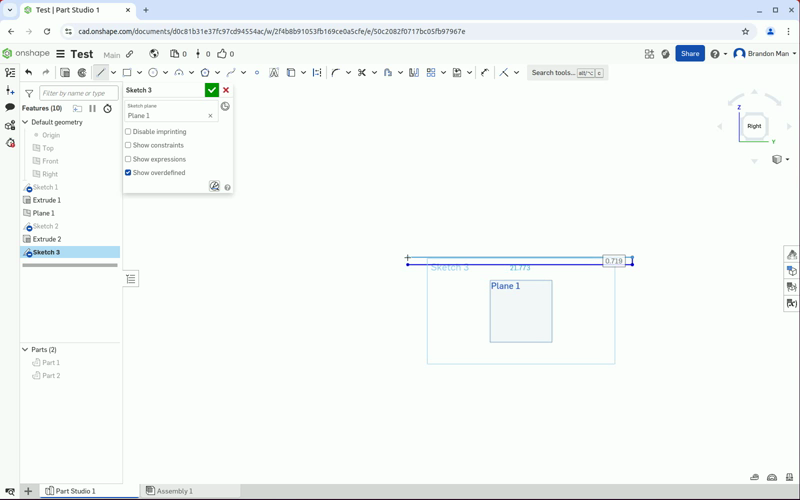
scroll(6)
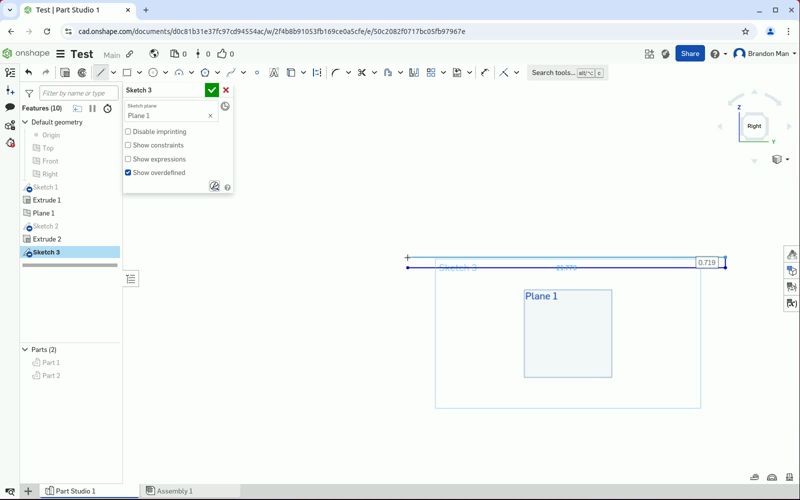
scroll(6)
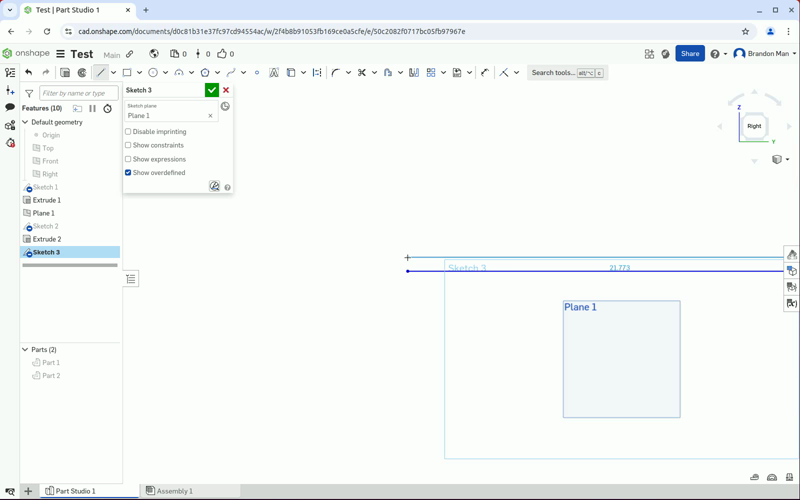
scroll(6)
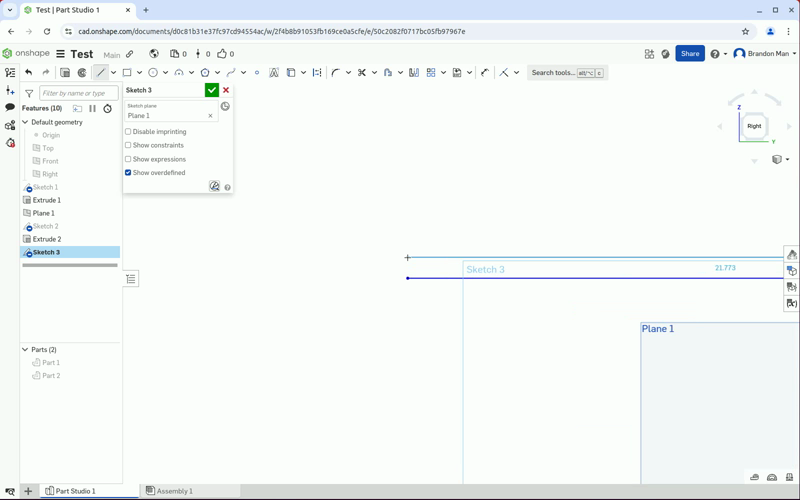
scroll(6)
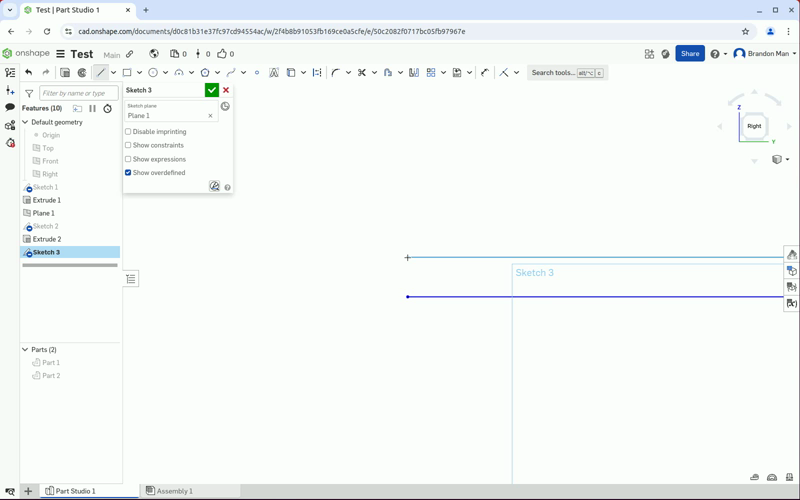
click(407, 257)
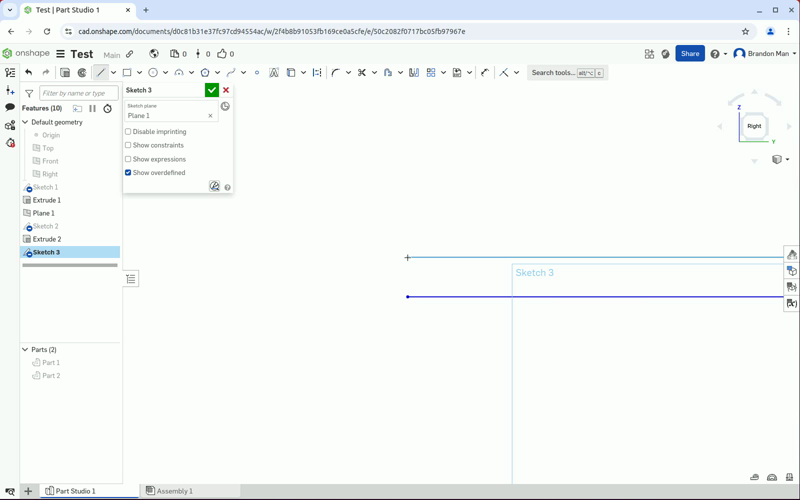
scroll(-6)
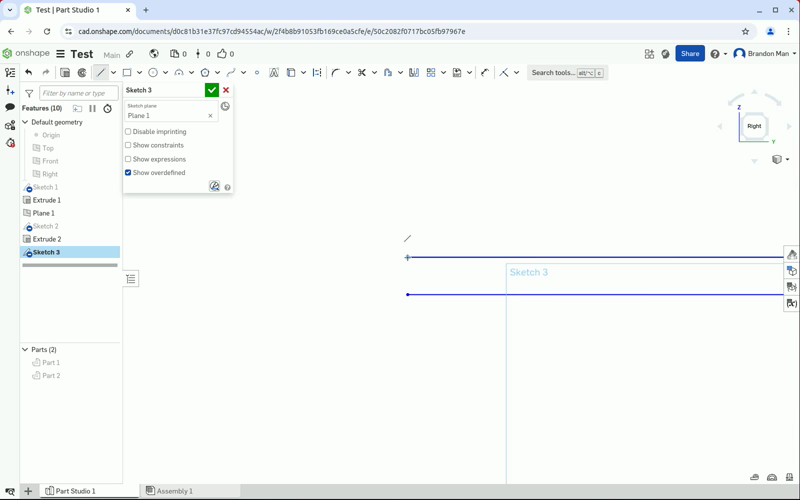
scroll(-6)
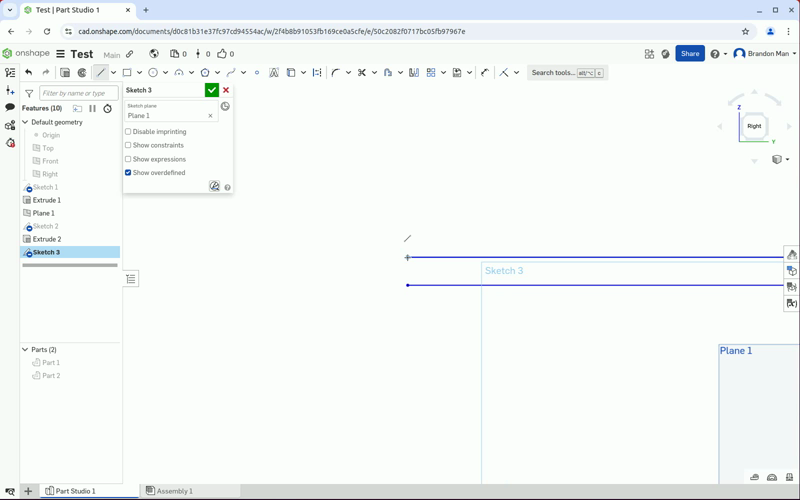
scroll(-6)
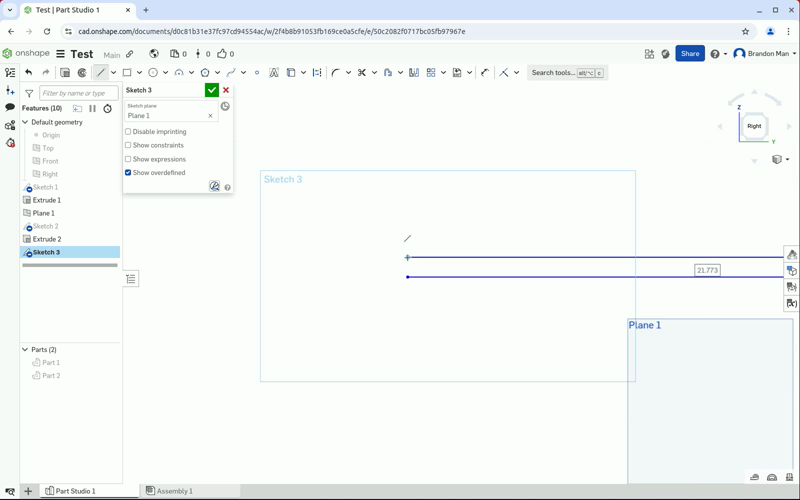
scroll(-6)
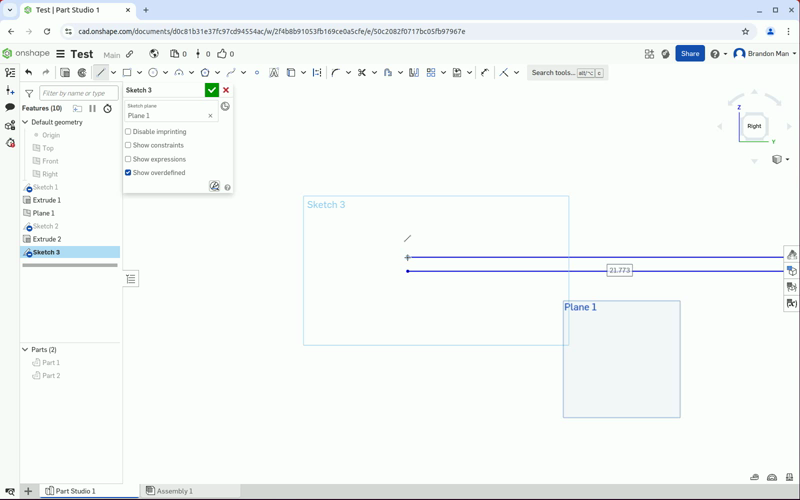
scroll(-6)
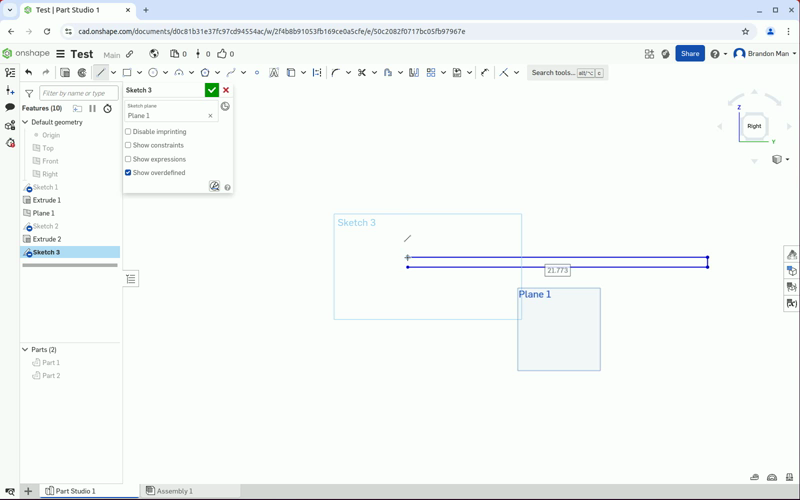
scroll(-6)
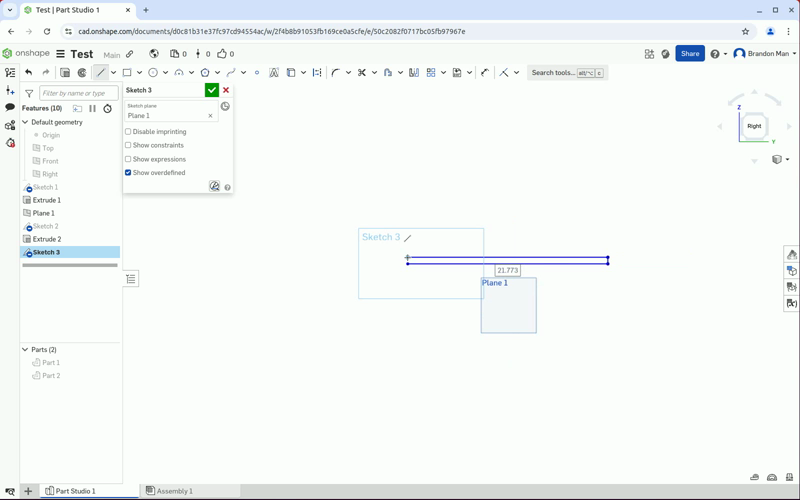
scroll(-6)
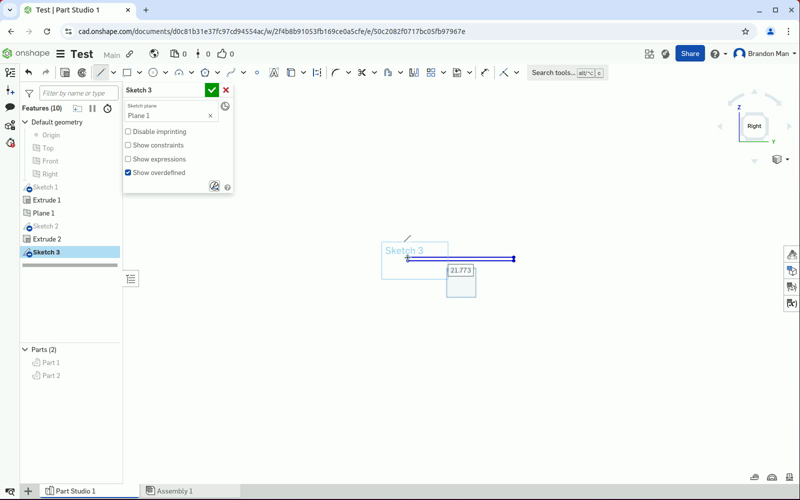
key_up(shift)
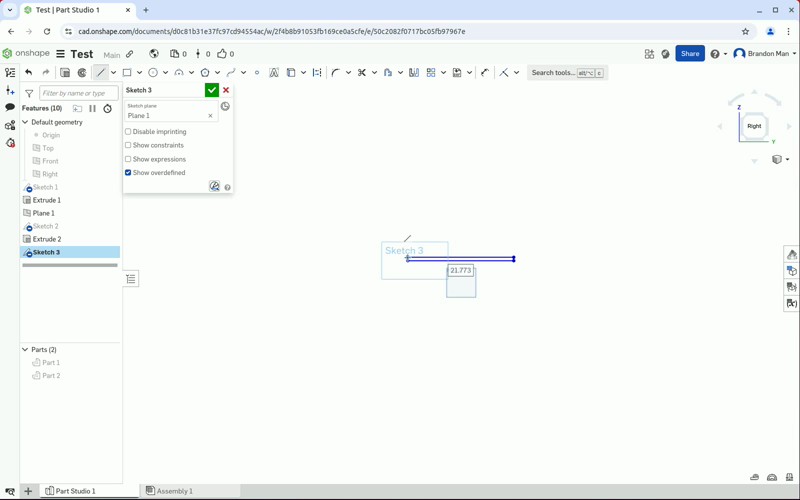
mouse_move(437, 257)
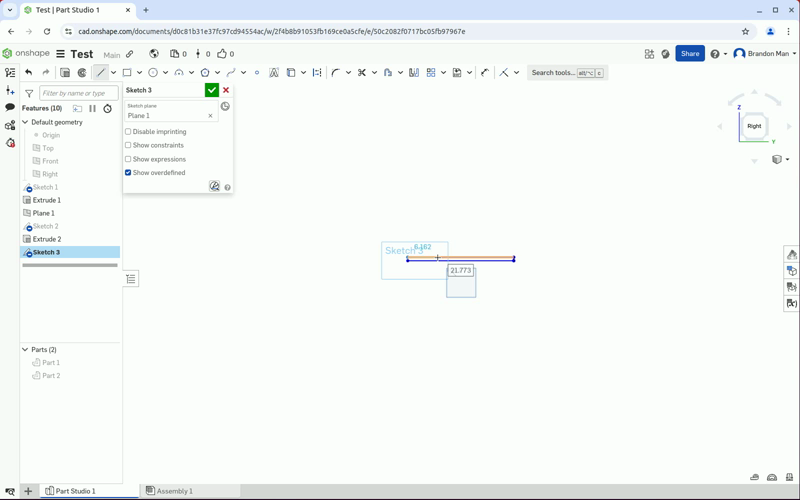
key_down(shift)
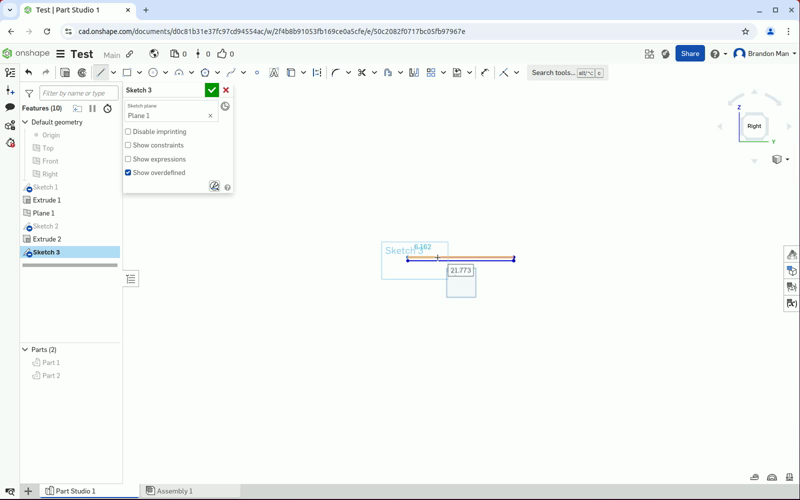
mouse_move(407, 260)
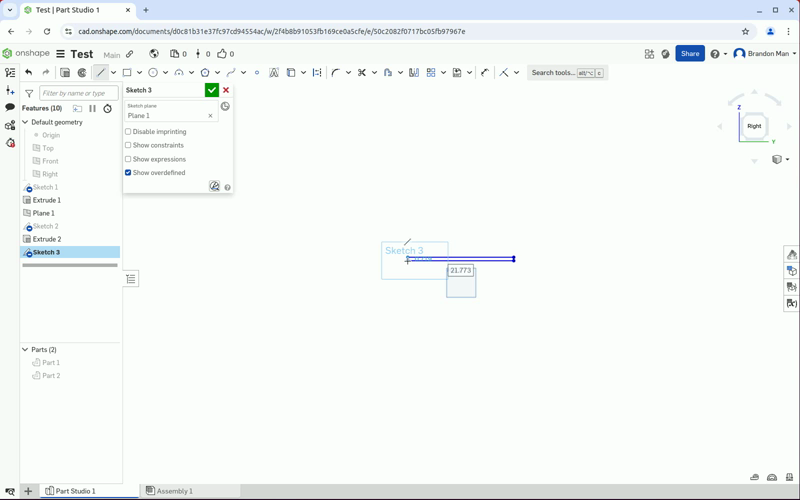
scroll(6)
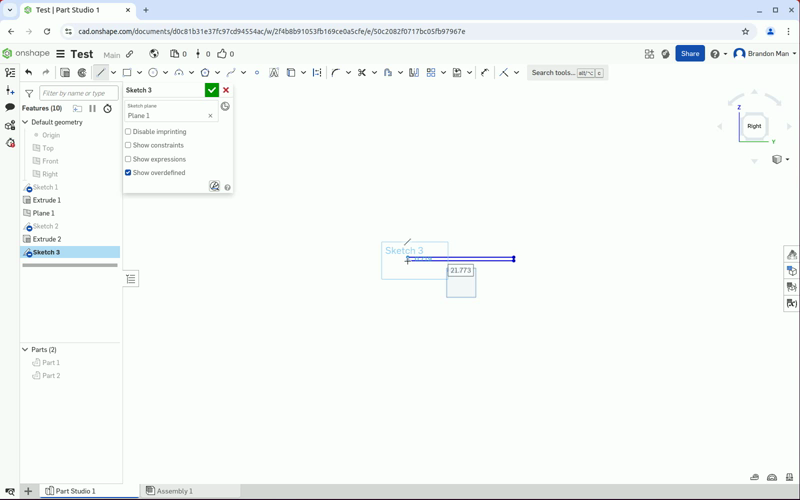
scroll(6)
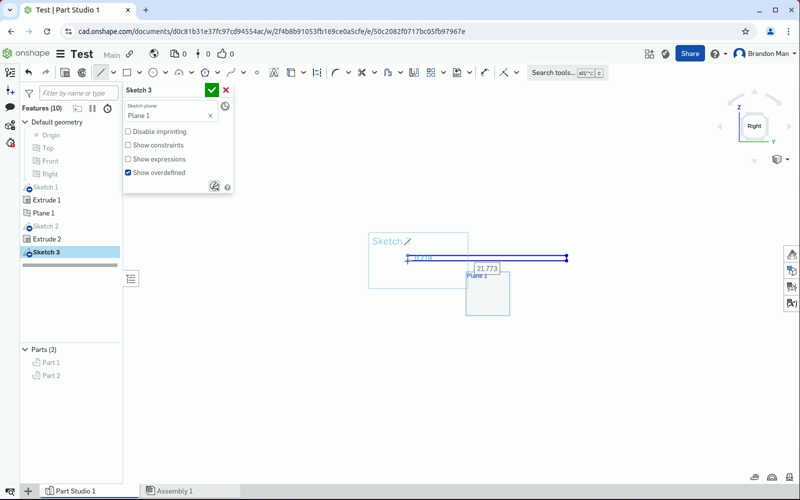
scroll(6)
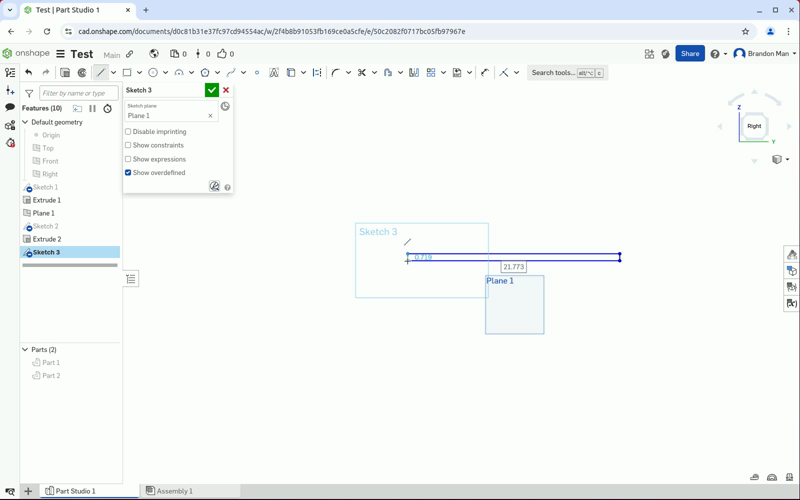
scroll(6)
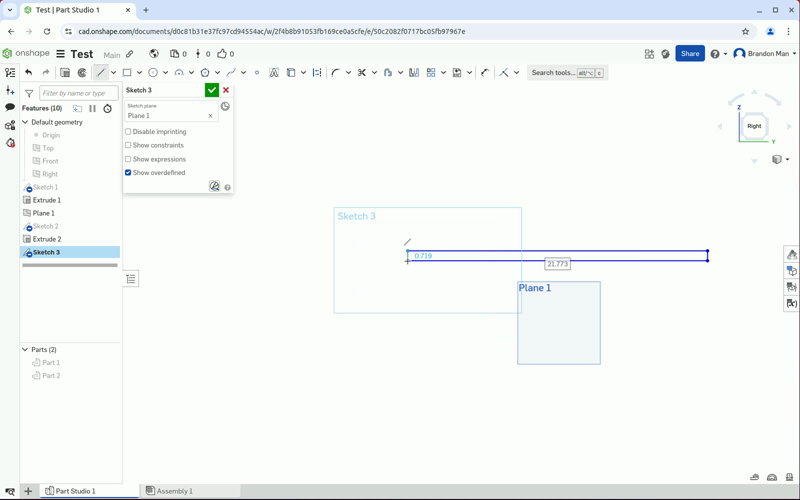
scroll(6)
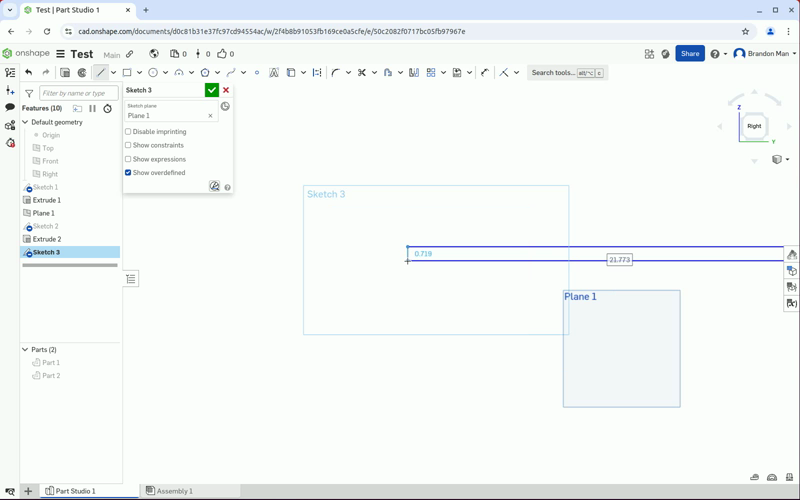
scroll(6)
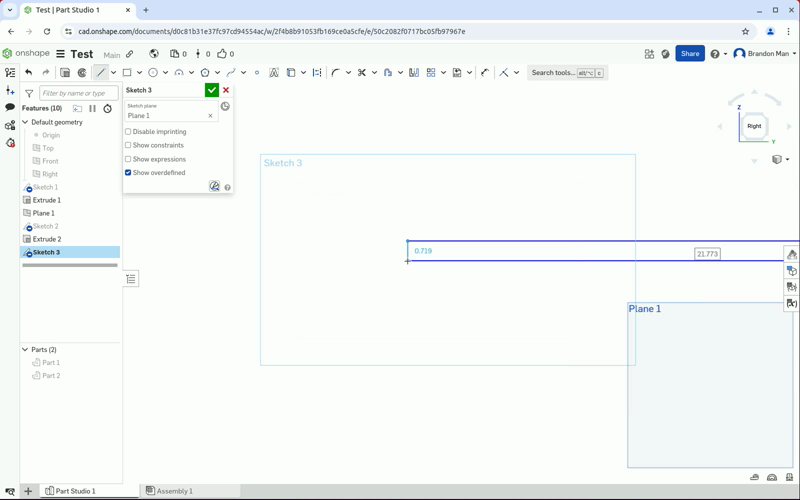
scroll(6)
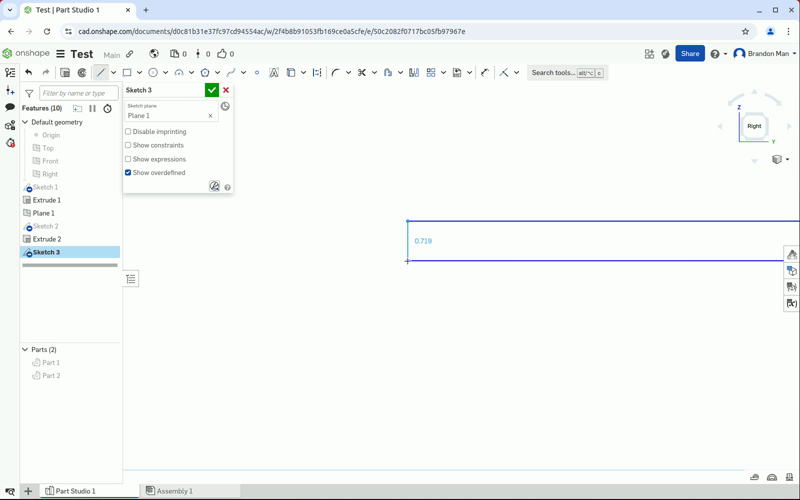
key_up(shift)
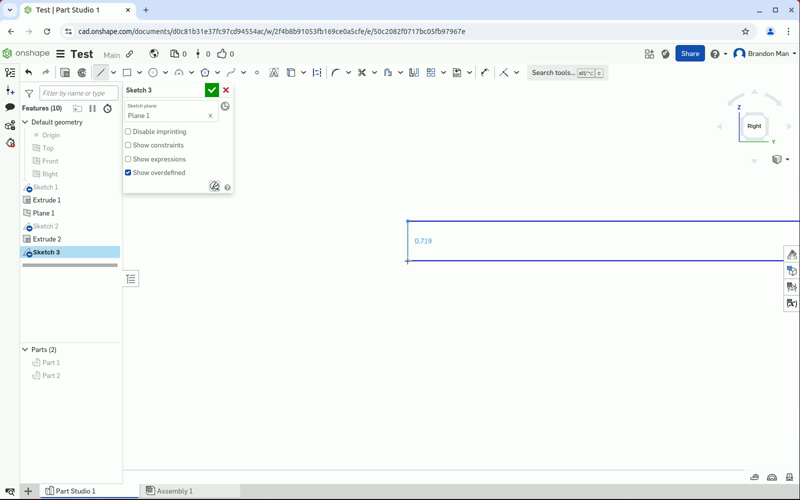
click(407, 260)
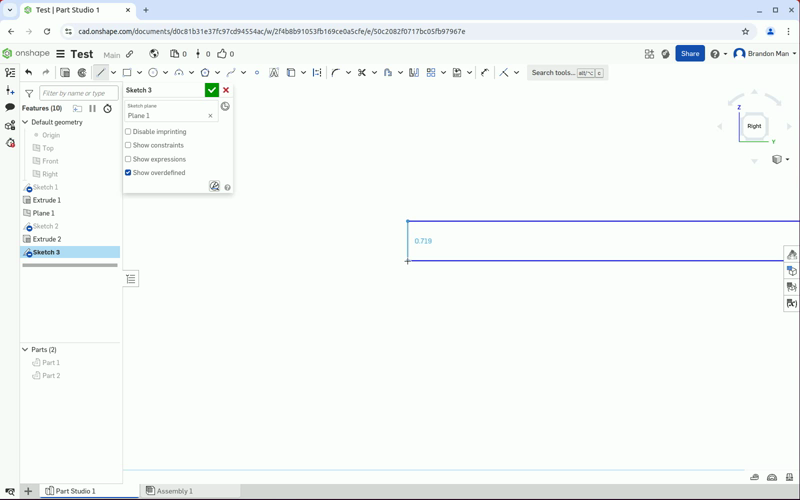
scroll(-6)
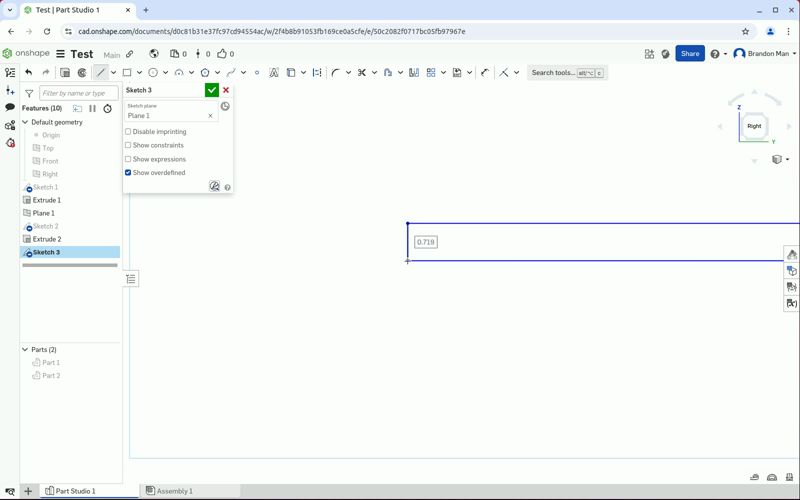
scroll(-6)
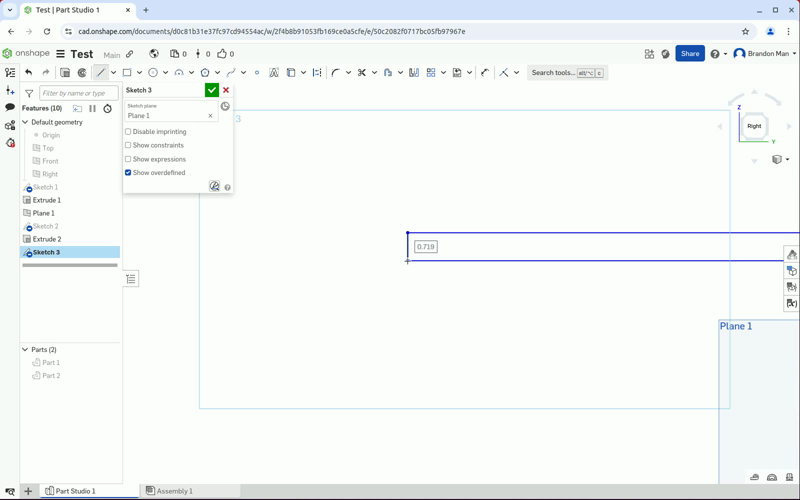
scroll(-6)
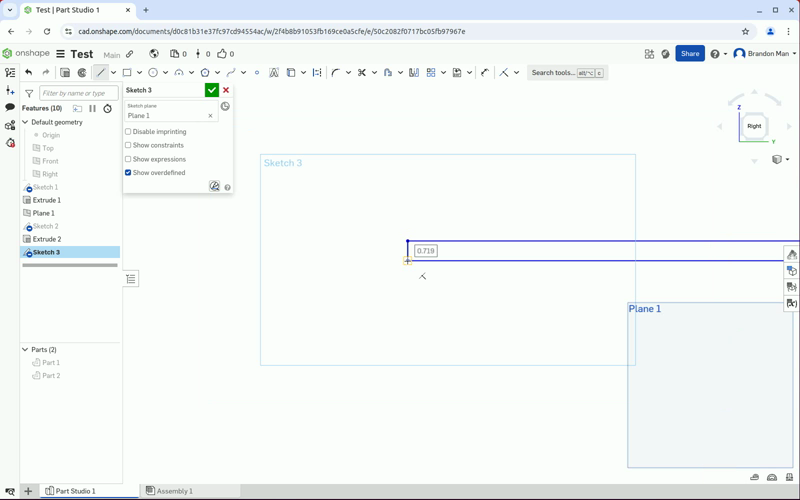
scroll(-6)
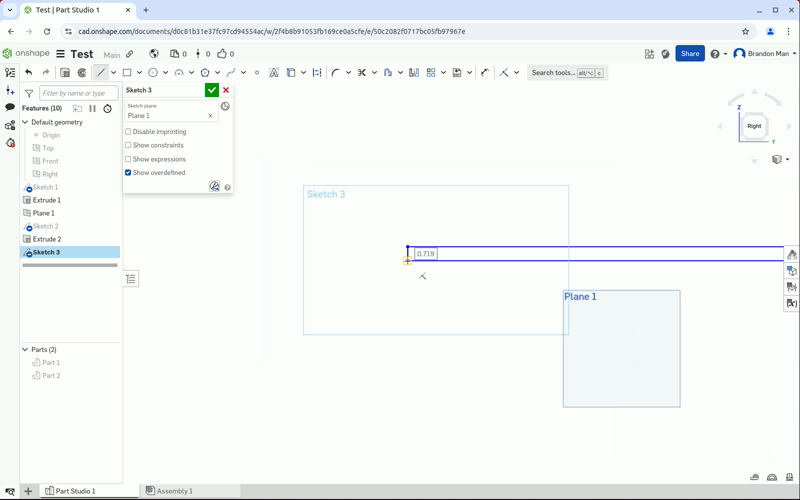
scroll(-6)
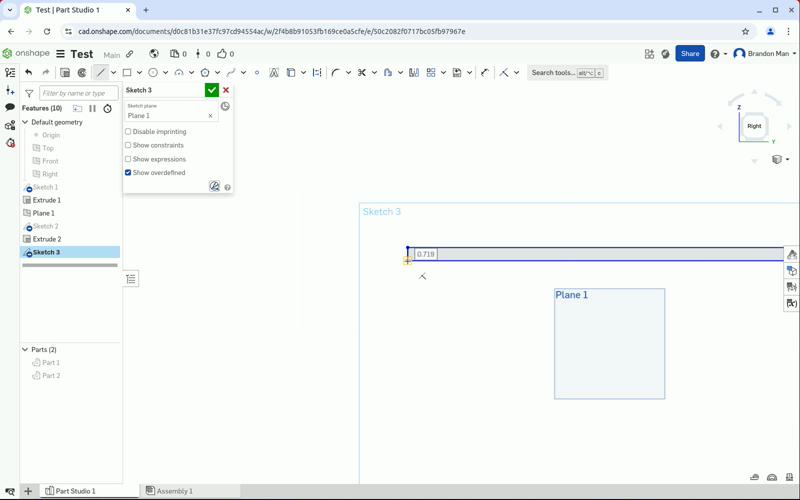
scroll(-6)
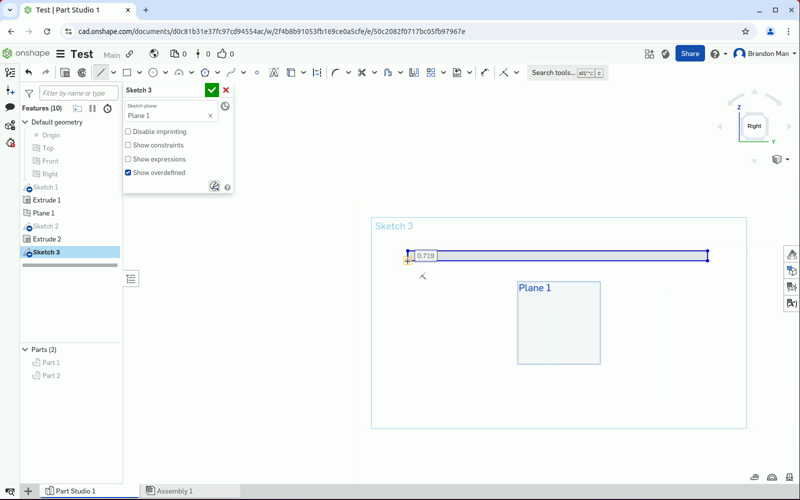
scroll(-6)
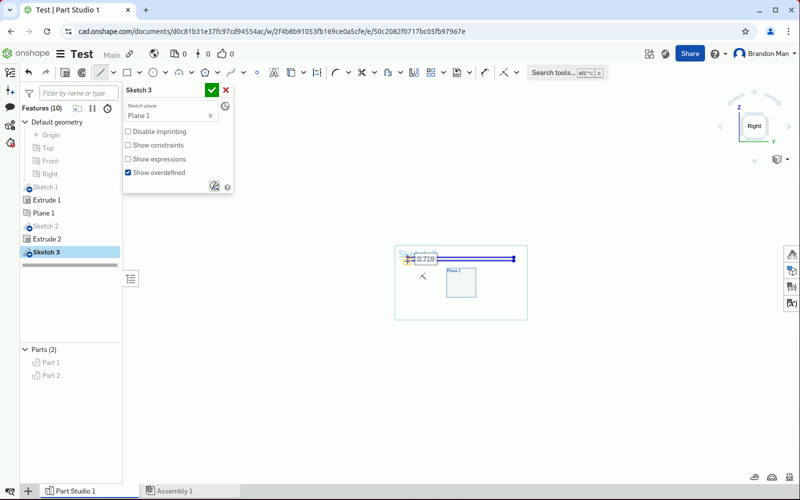
key(esc)
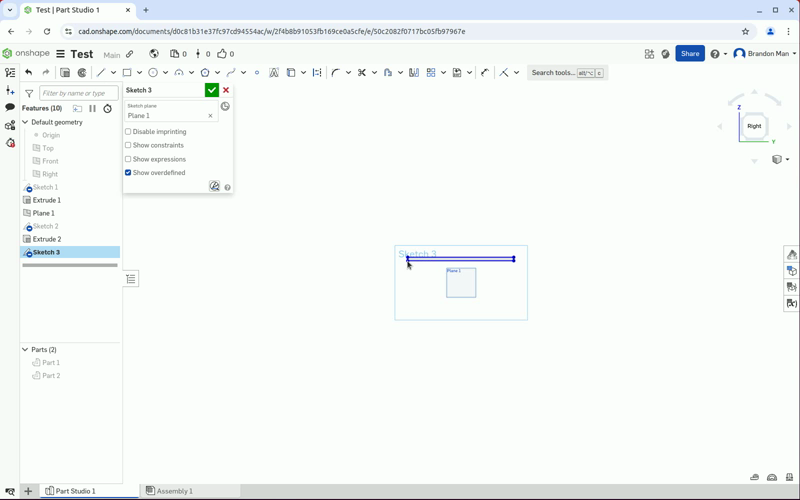
mouse_move(511, 258)
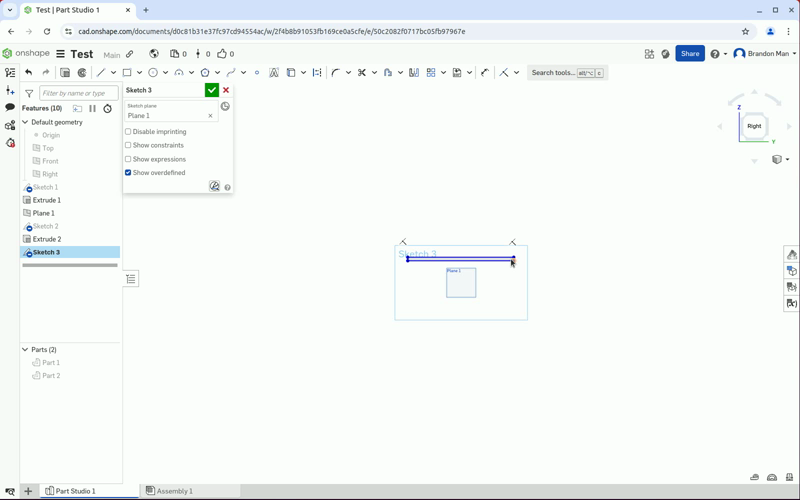
scroll(6)
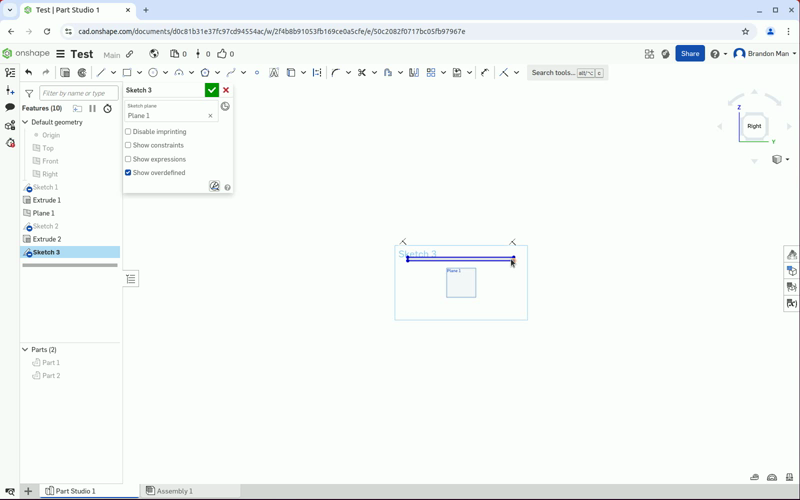
scroll(6)
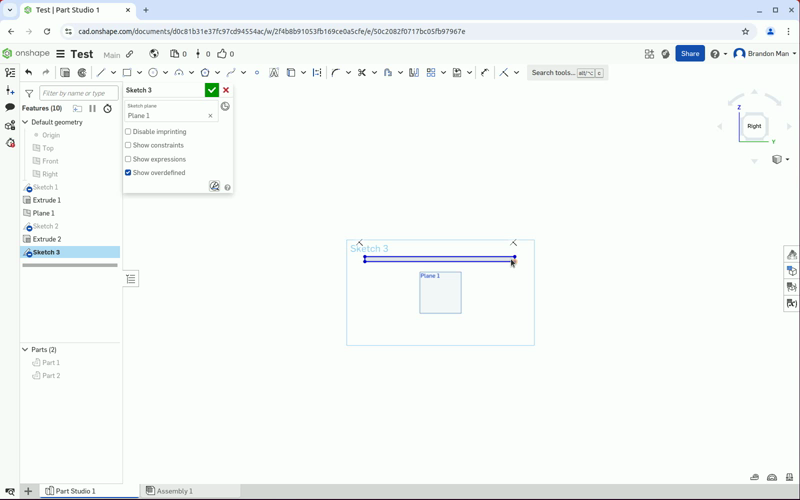
scroll(6)
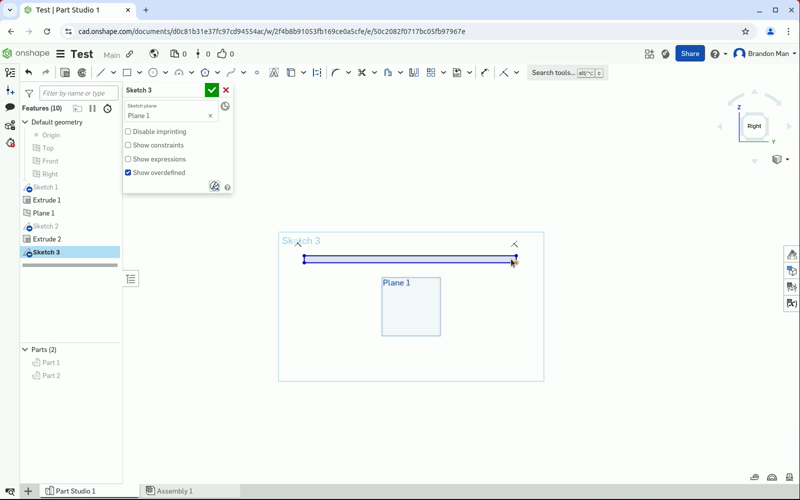
scroll(6)
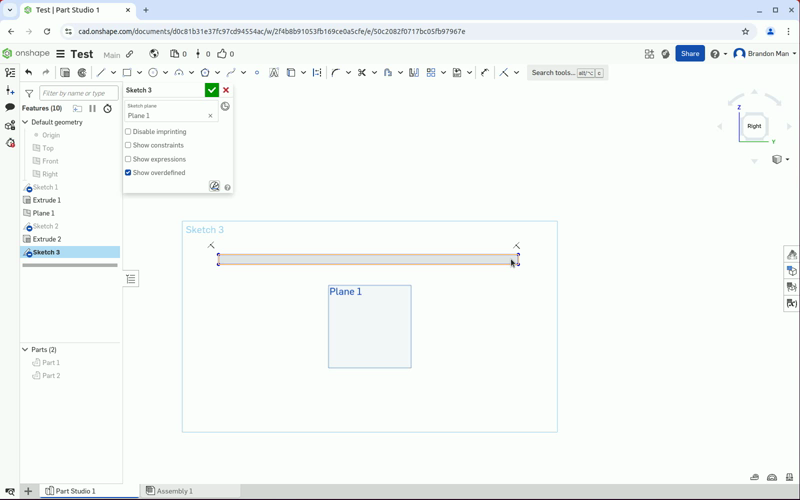
scroll(6)
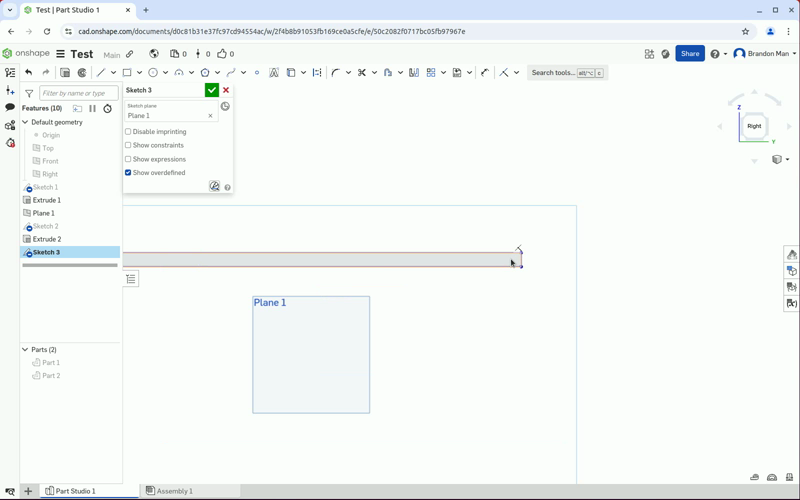
scroll(6)
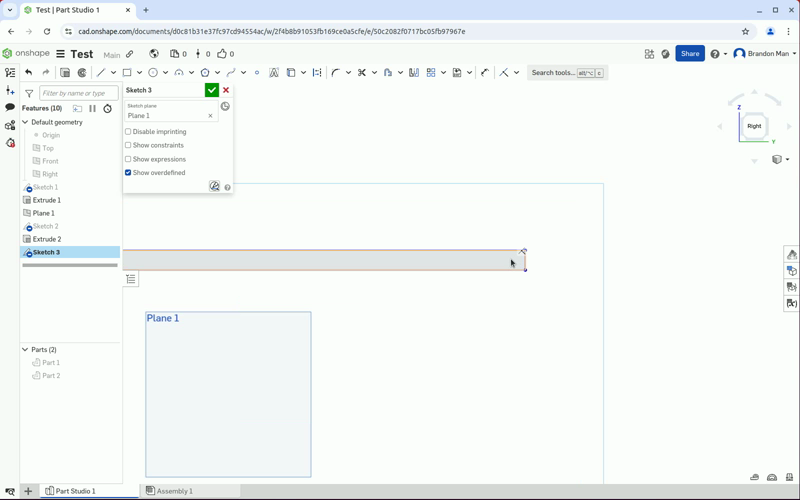
scroll(6)
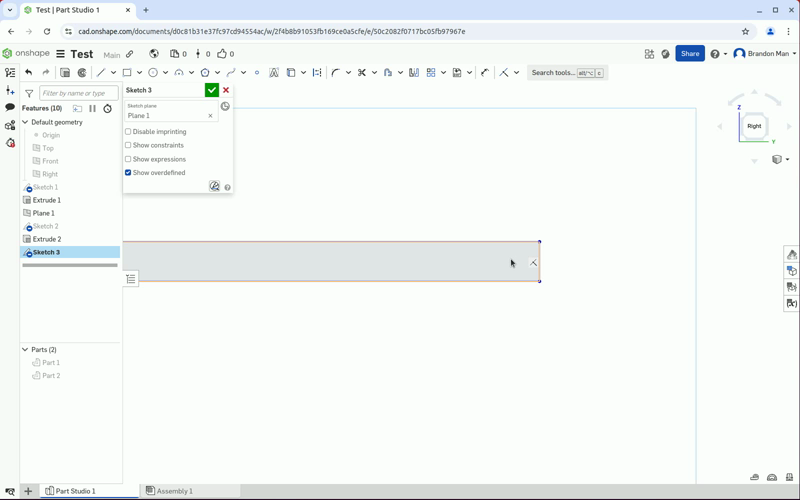
click(511, 258)
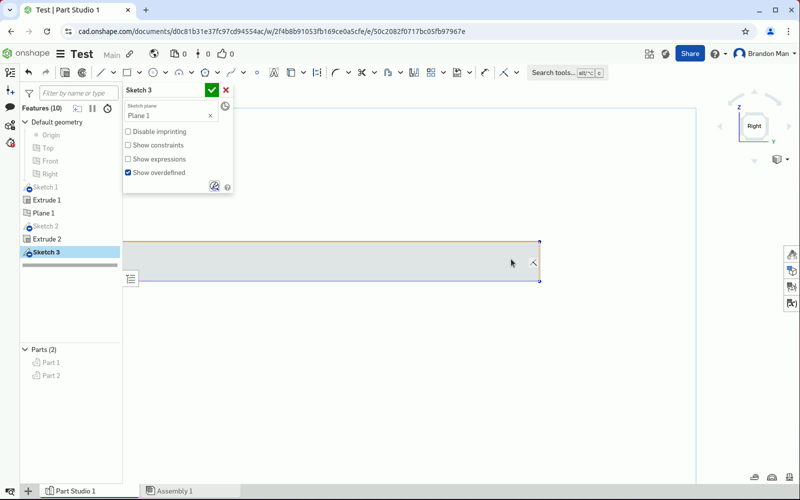
scroll(-6)
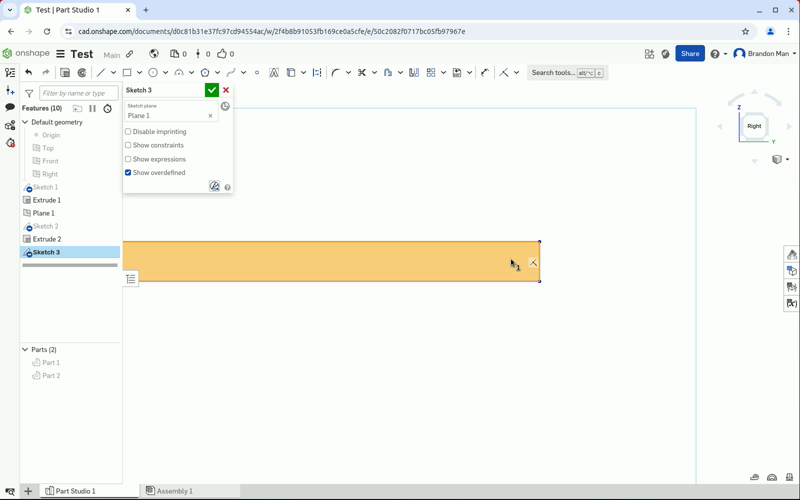
scroll(-6)
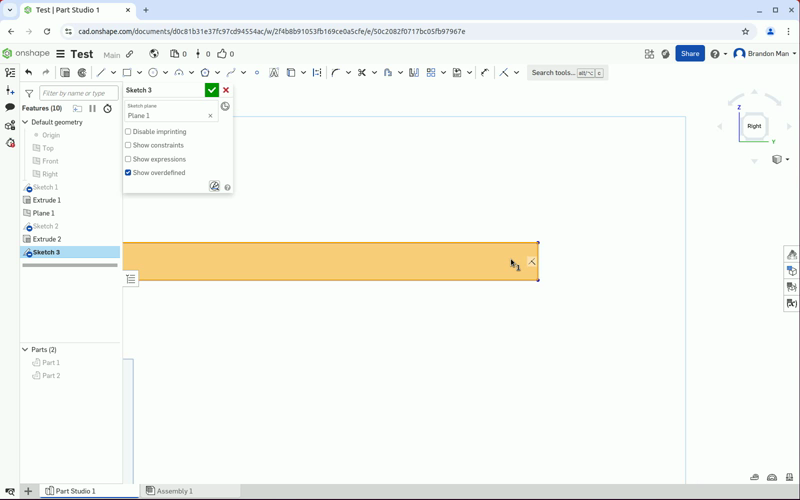
scroll(-6)
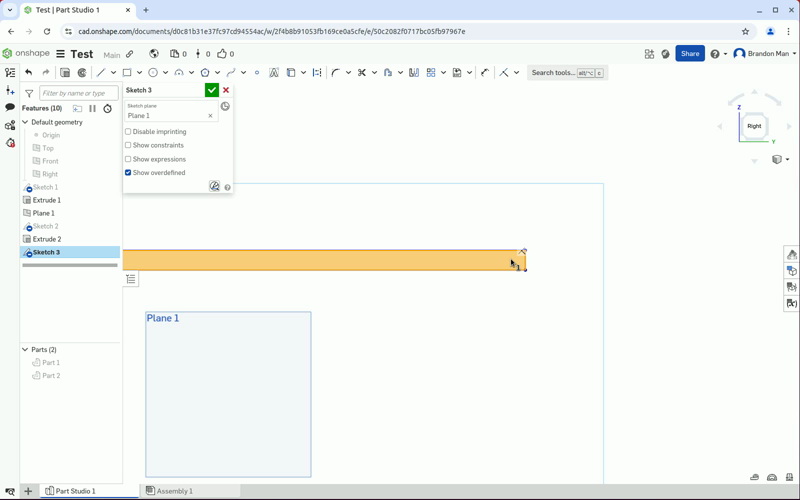
scroll(-6)
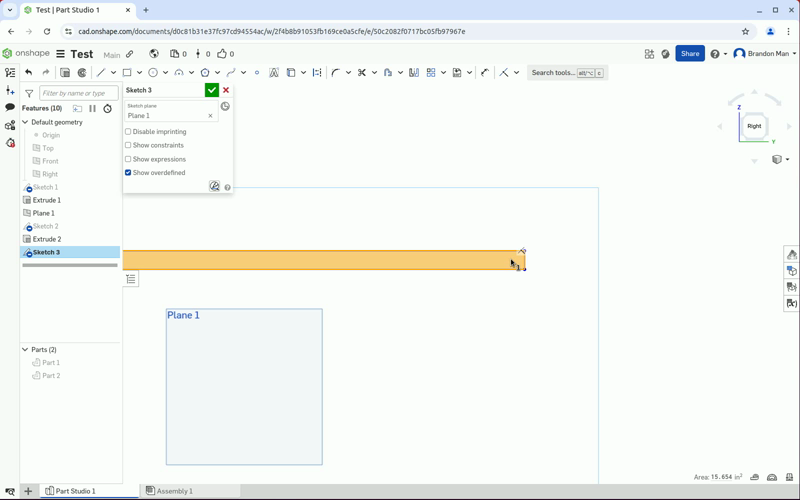
scroll(-6)
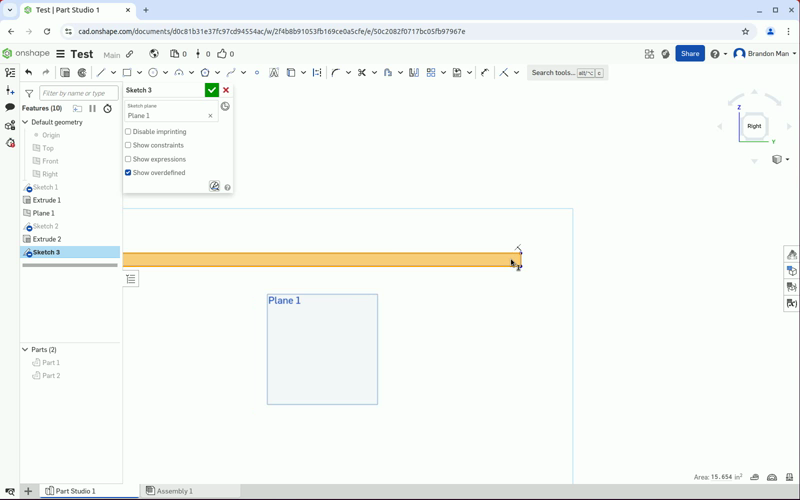
scroll(-6)
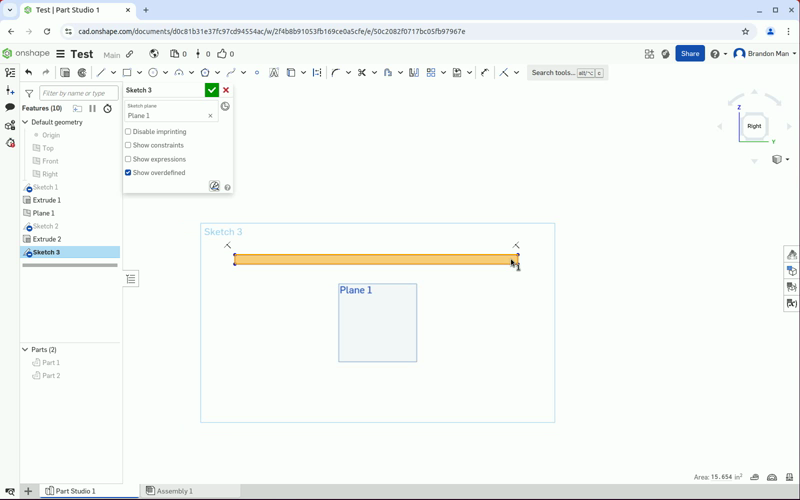
scroll(-6)
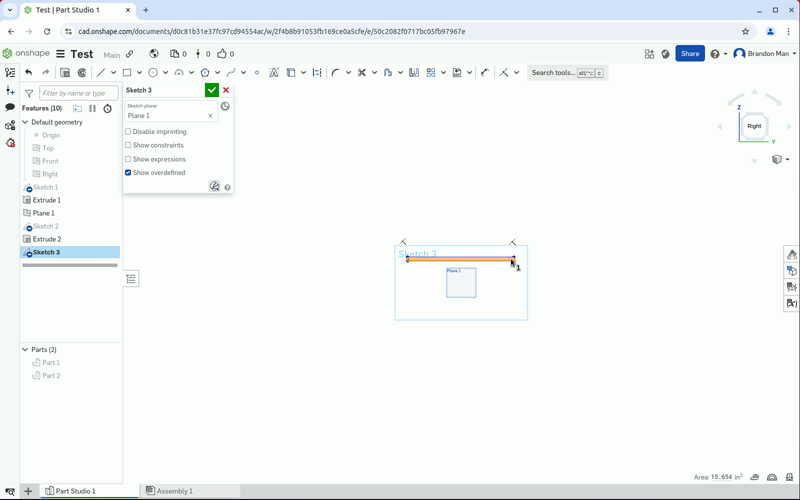
mouse_move(73, 352)
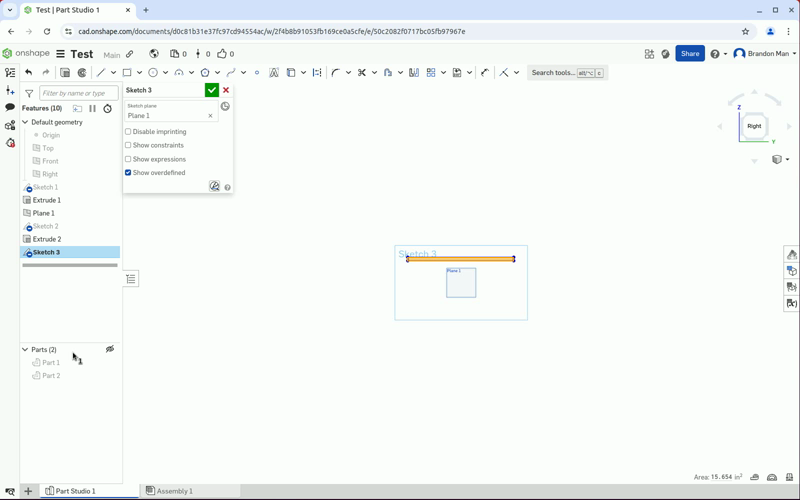
key(shift+y)
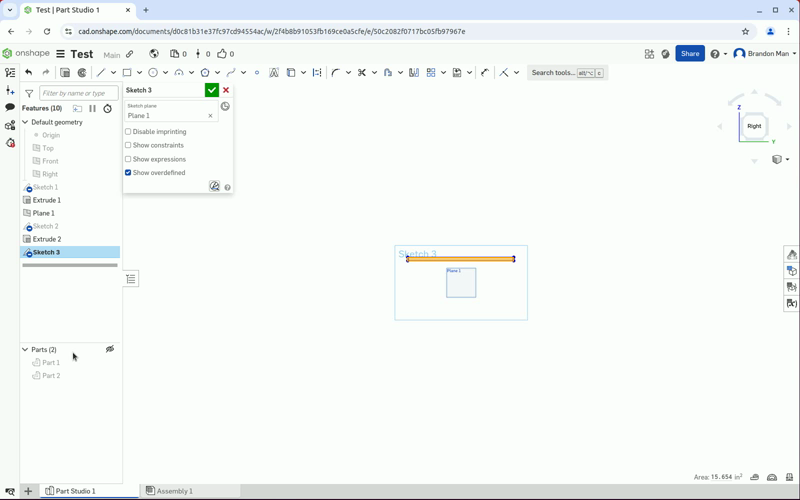
key(shift+e)
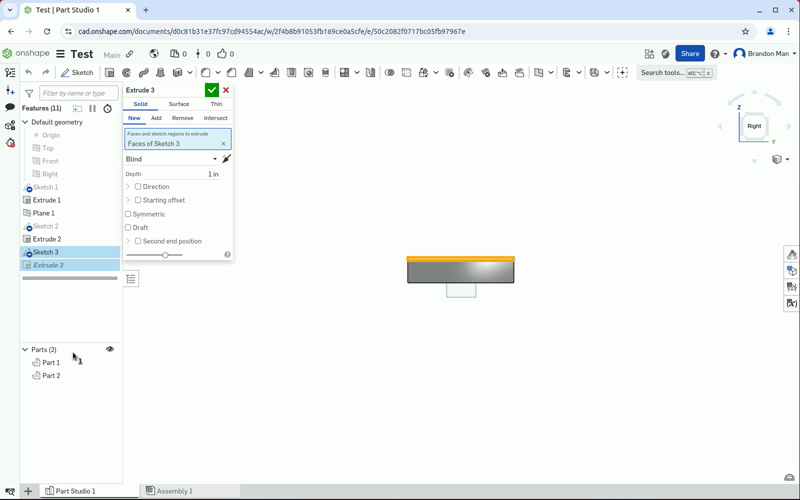
mouse_move(143, 106)
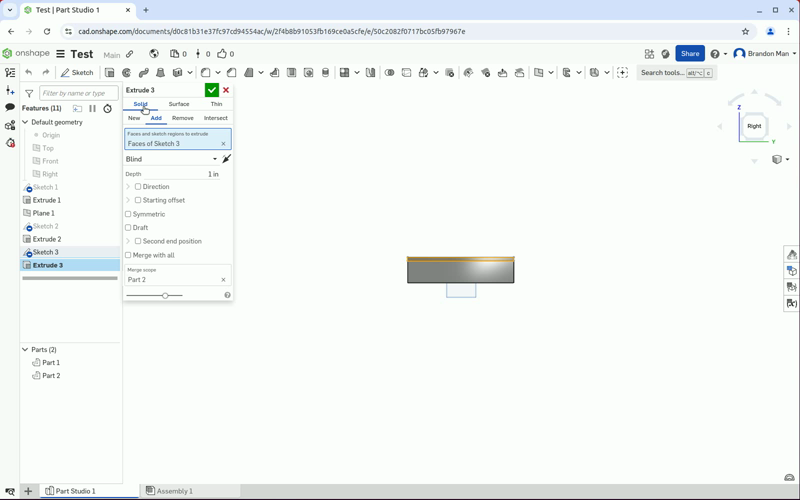
click(143, 106)
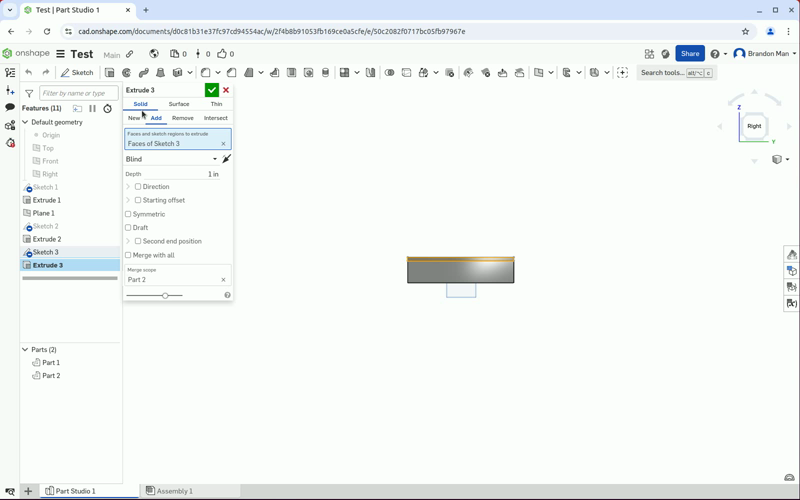
mouse_move(137, 120)
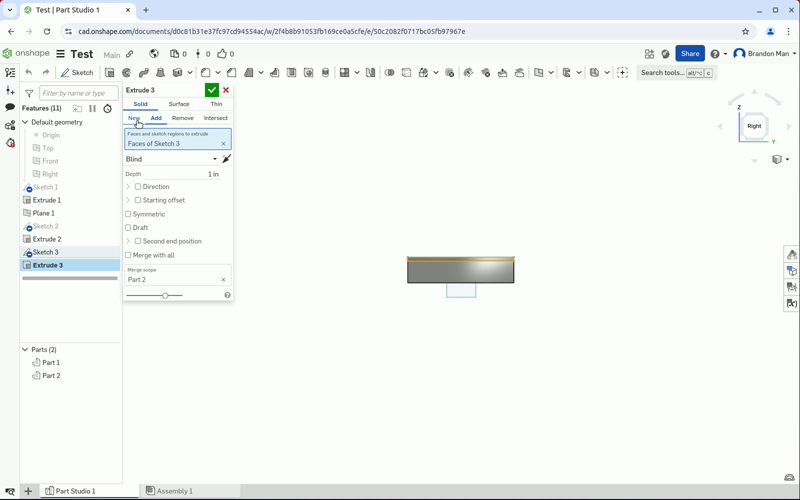
click(137, 120)
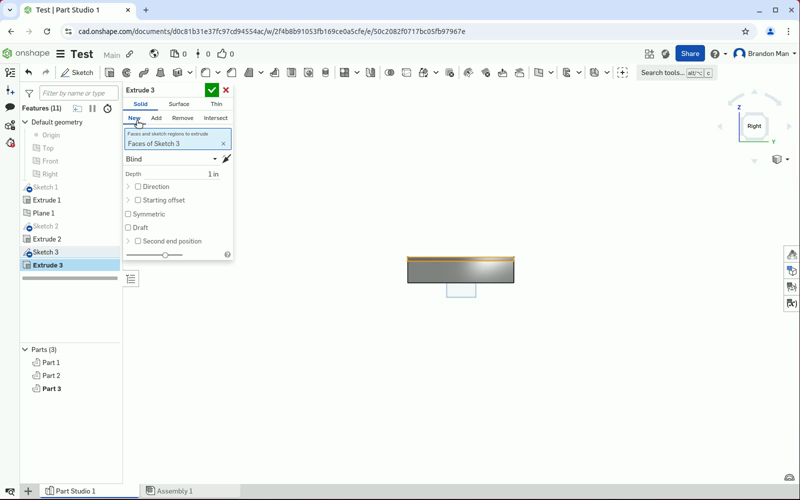
key(tab, 4)
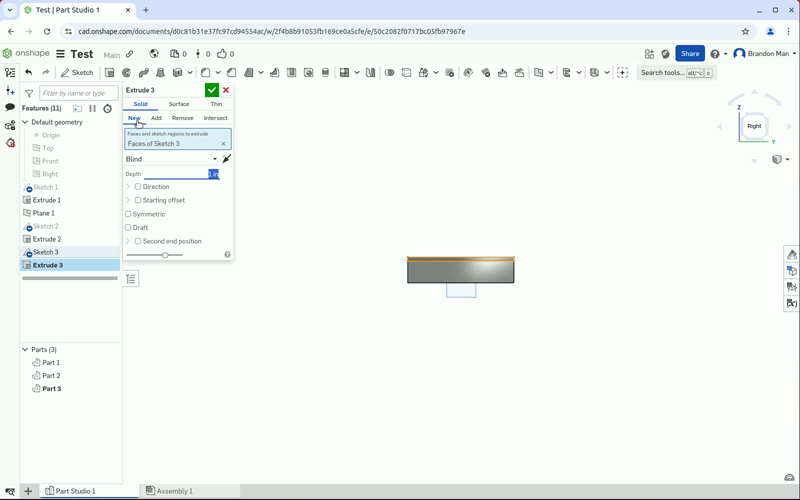
text(0.722)
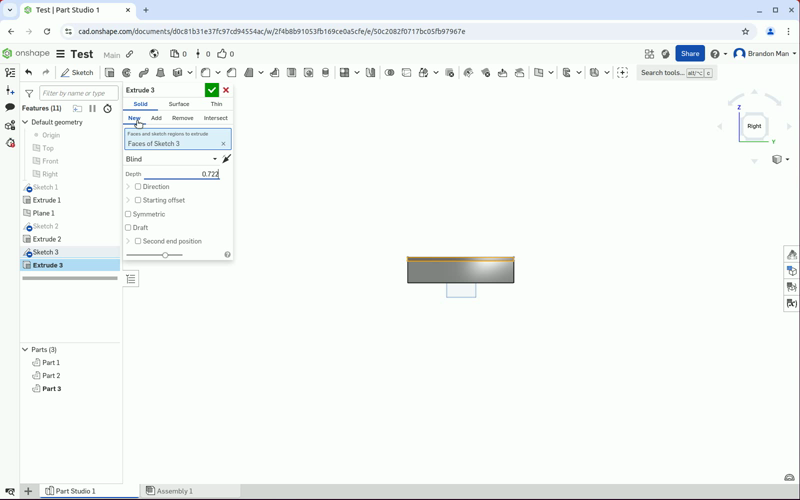
key(enter)
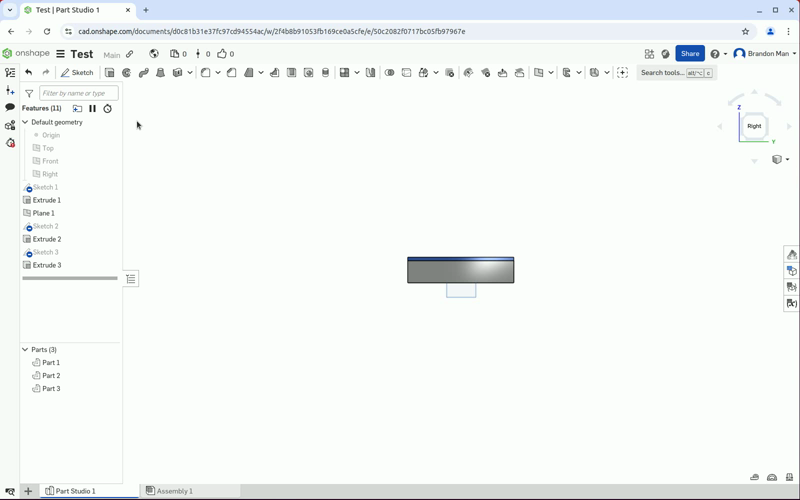
key(shift+h)
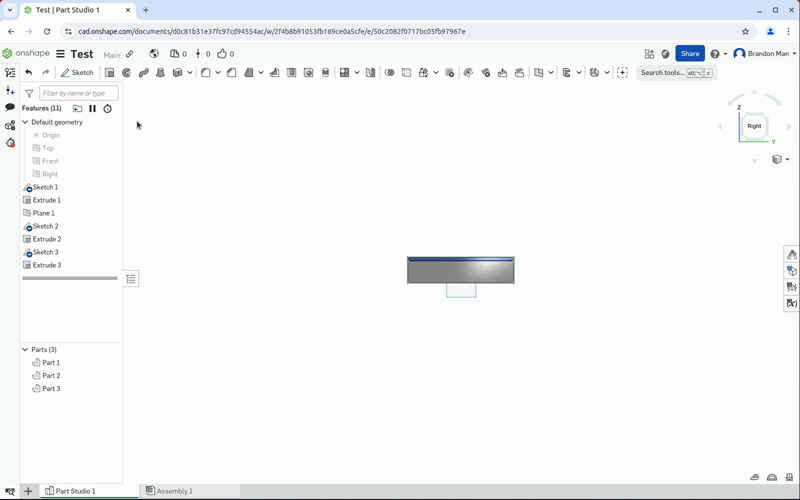
key(shift+h)
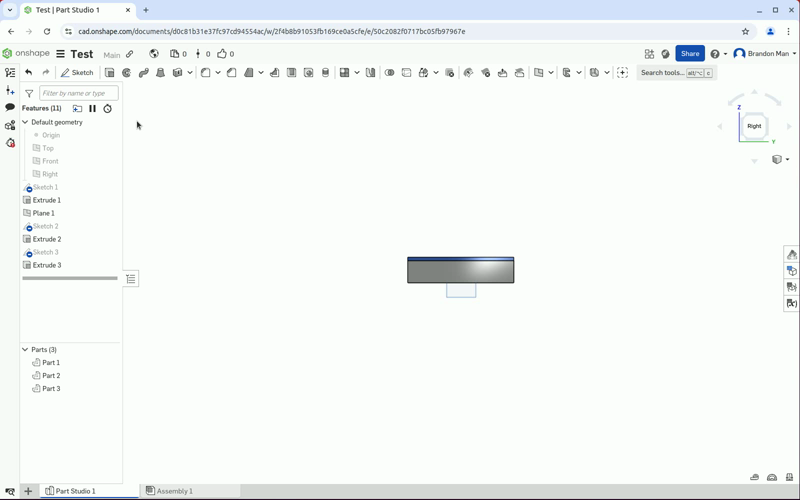
mouse_move(73, 189)
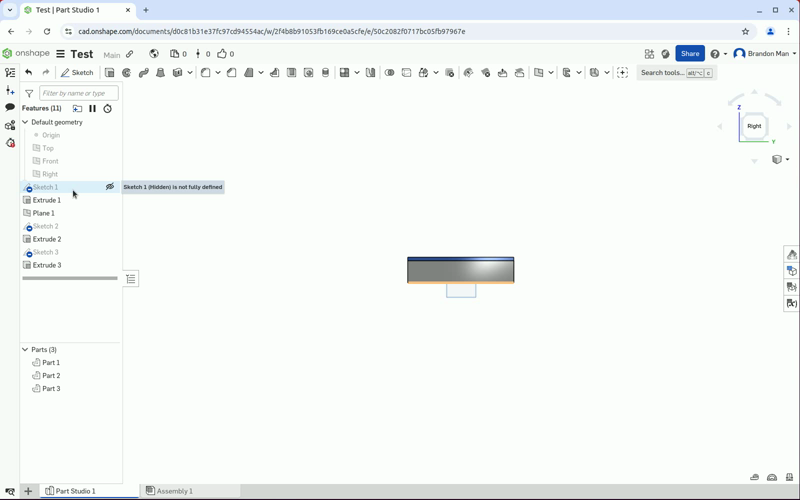
click(73, 189)
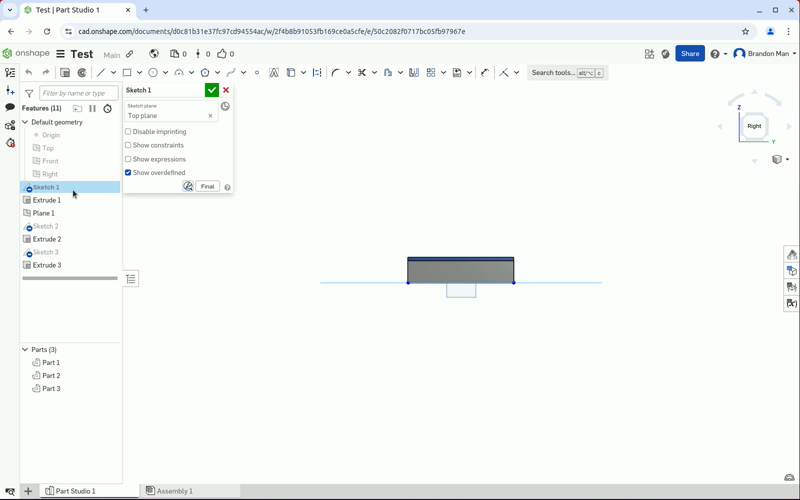
mouse_move(229, 92)
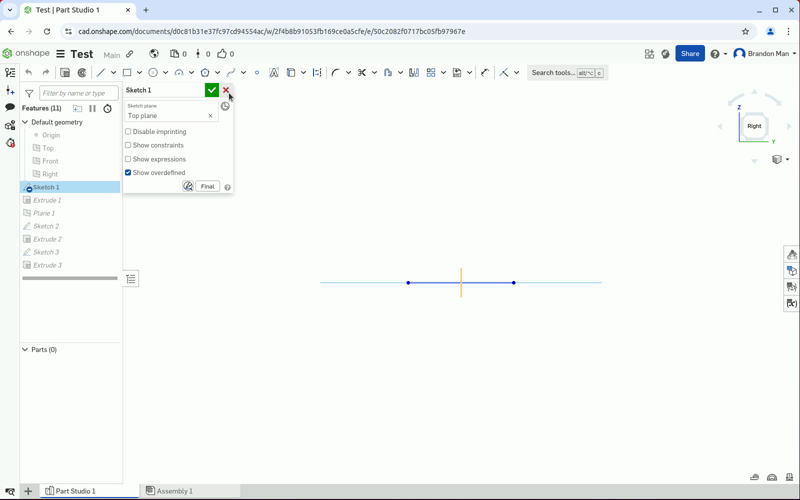
click(229, 92)
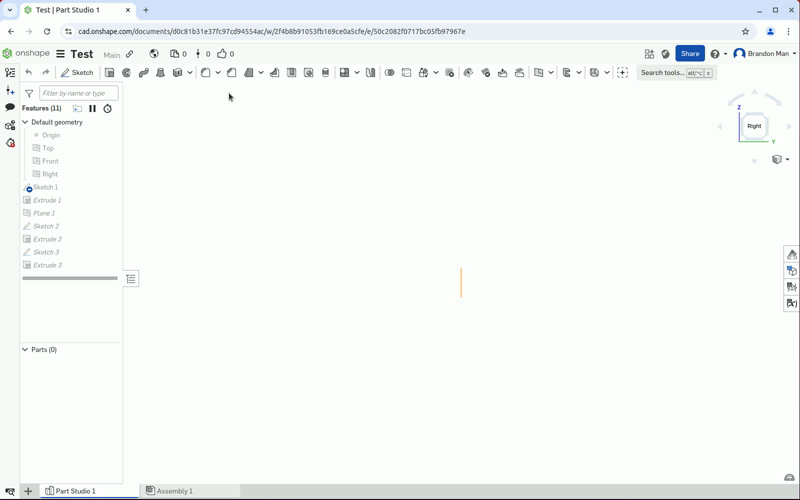
mouse_move(73, 352)
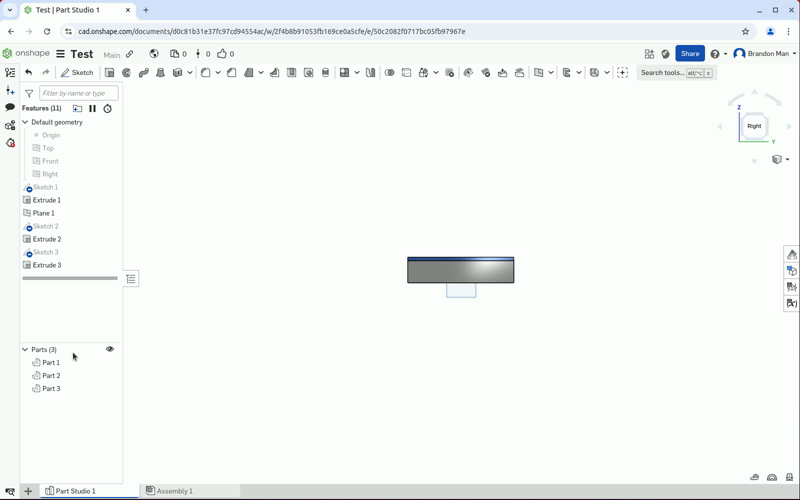
key(y)
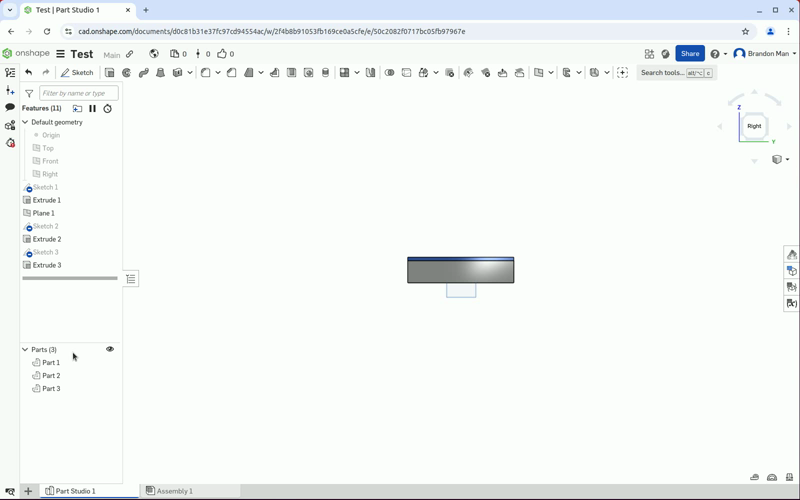
key(shift+p)
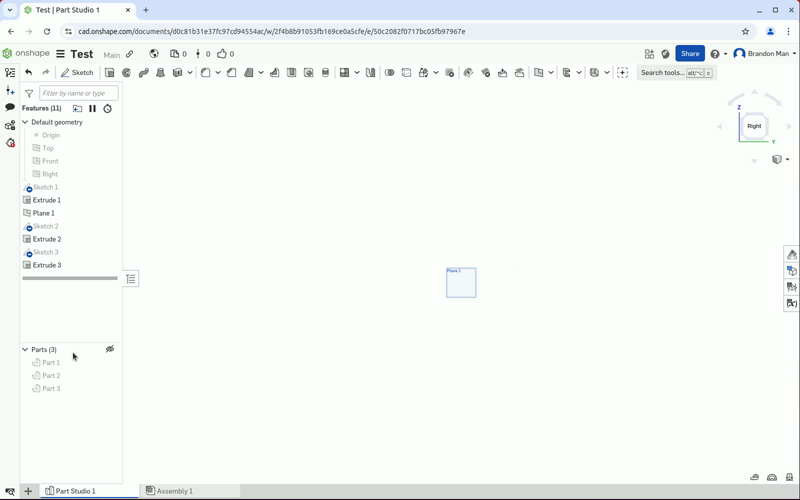
key(space)
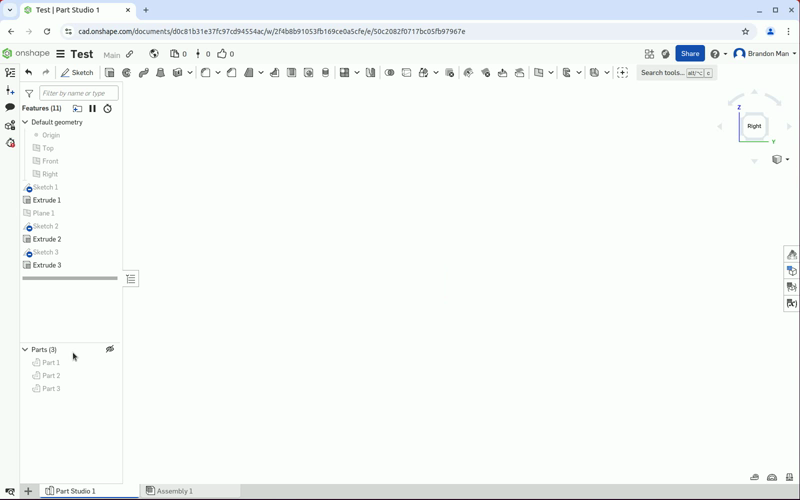
key_down(shift)
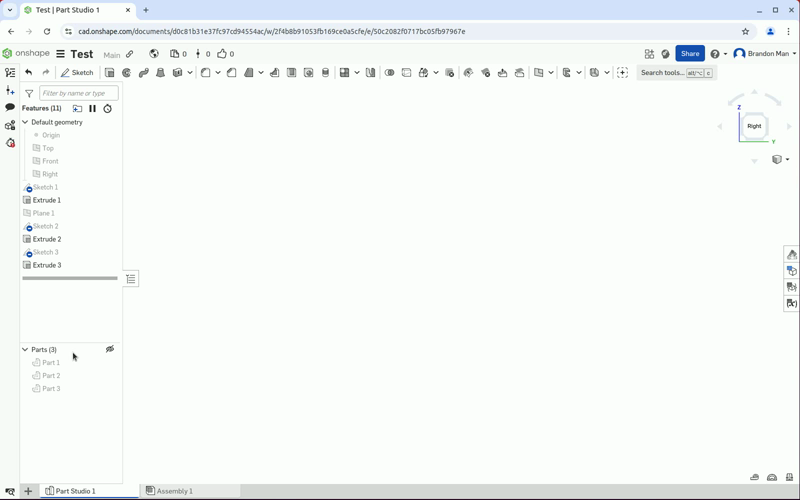
key(right)
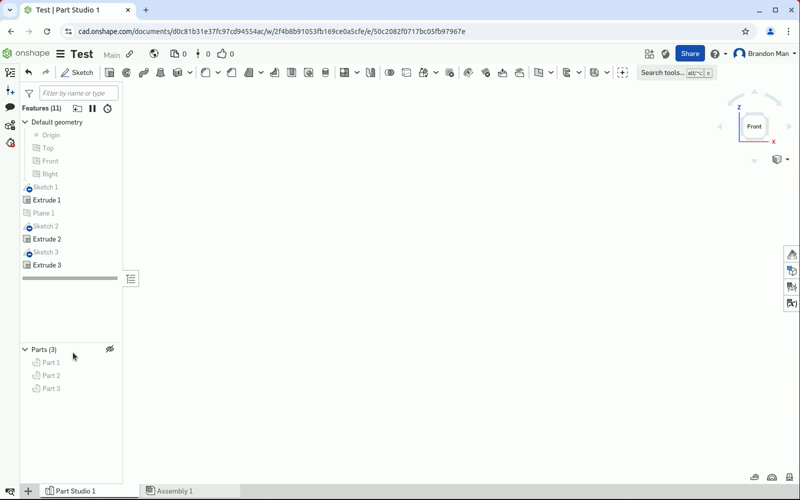
key_up(shift)
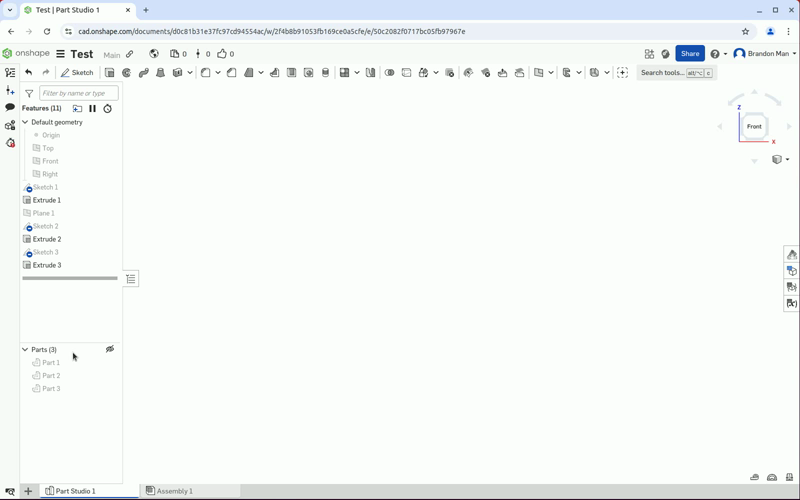
mouse_move(73, 352)
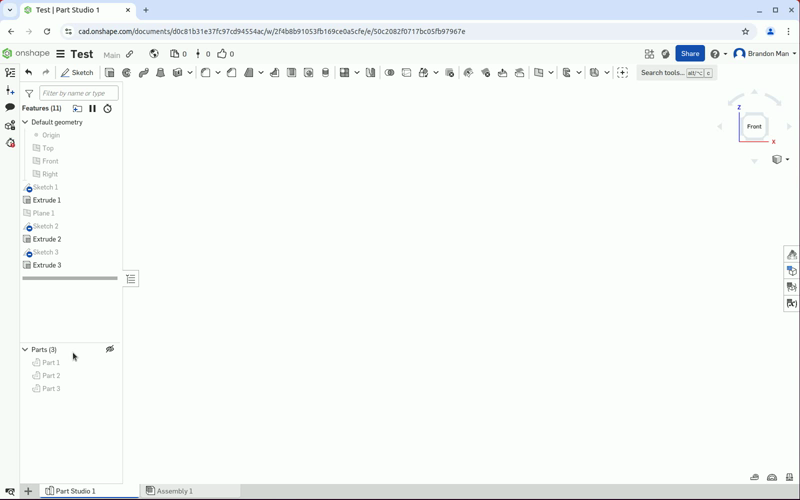
key(shift+y)
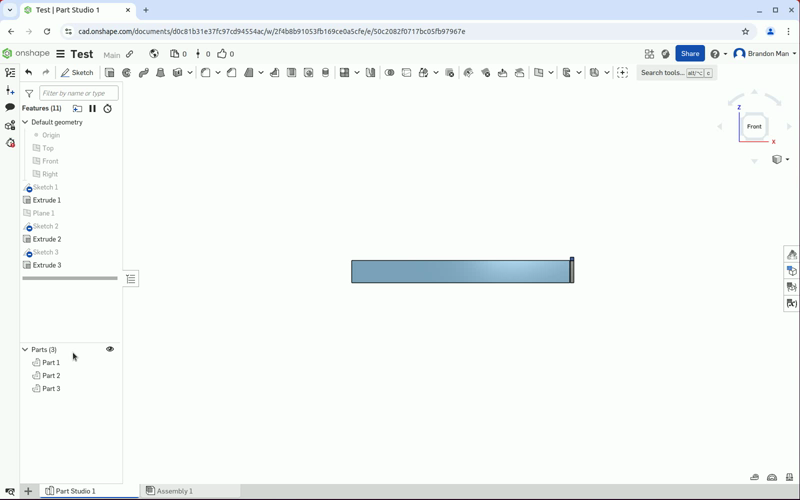
mouse_move(541, 75)
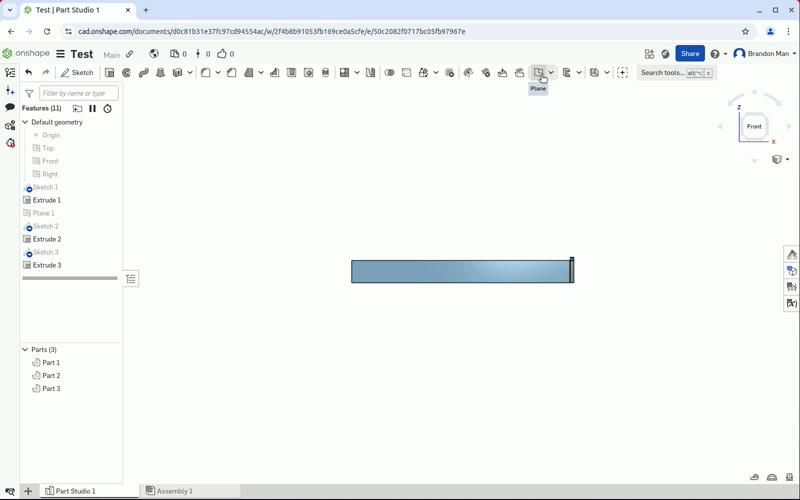
click(541, 75)
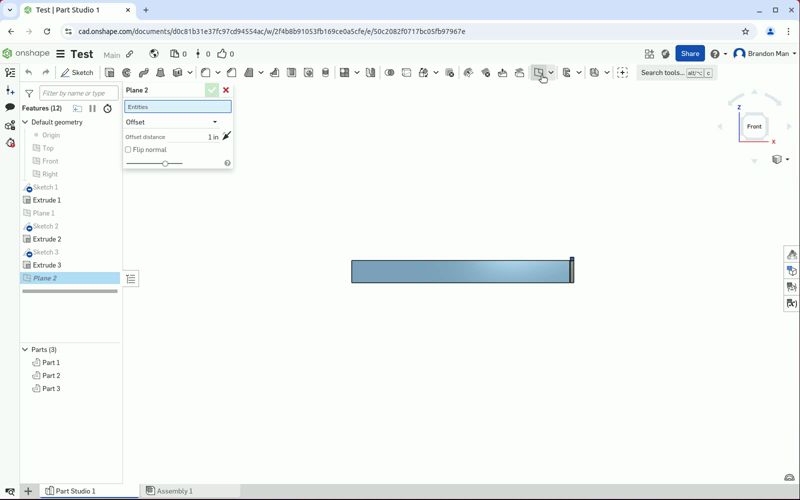
mouse_move(73, 163)
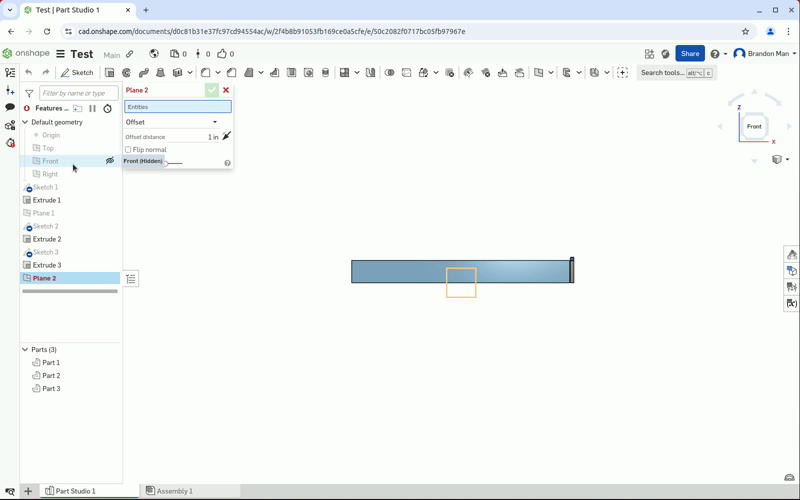
click(73, 163)
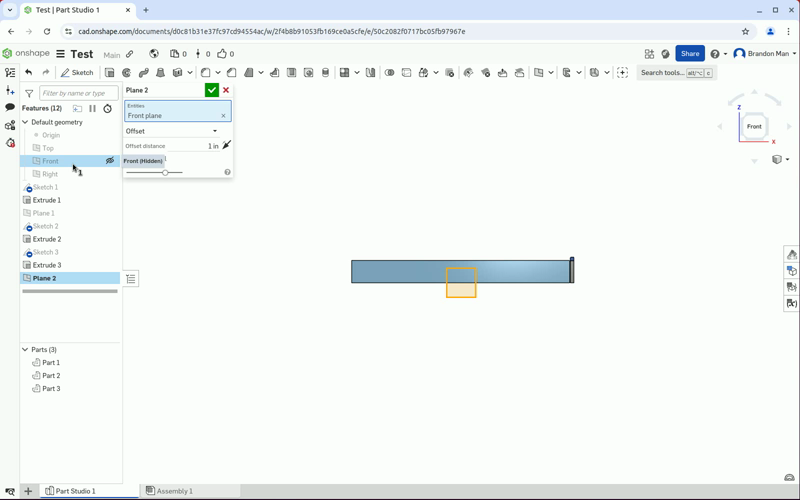
key(tab, 2)
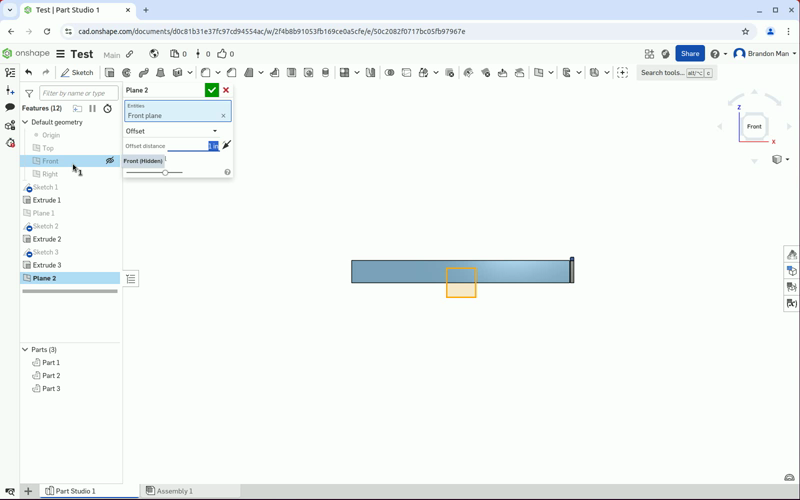
text(10.845)
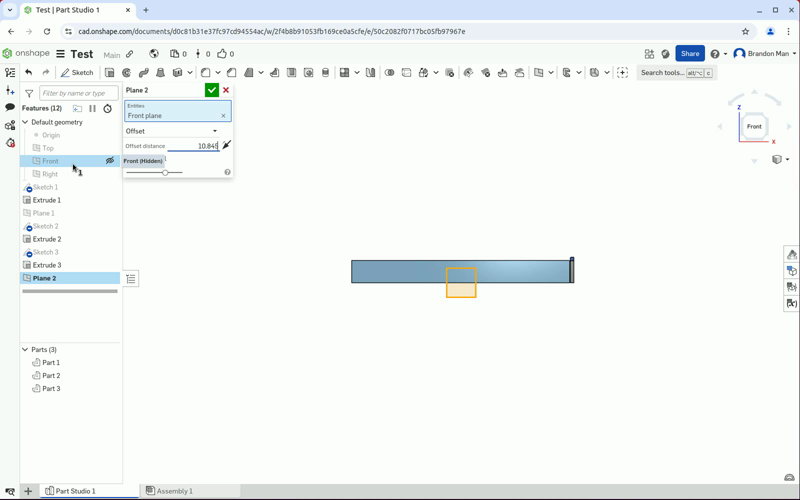
key(enter, 2)
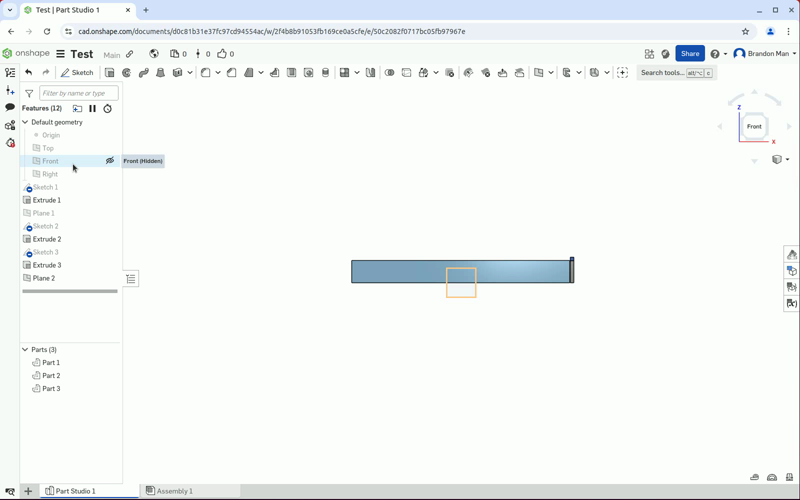
key(shift+s)
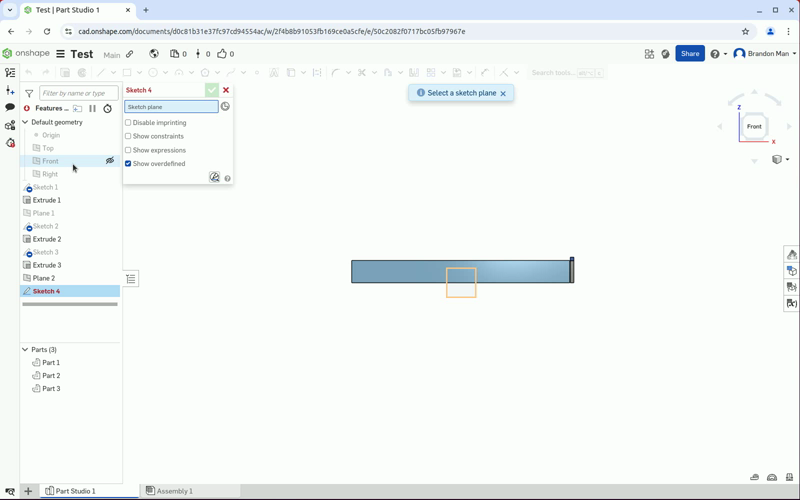
mouse_move(73, 280)
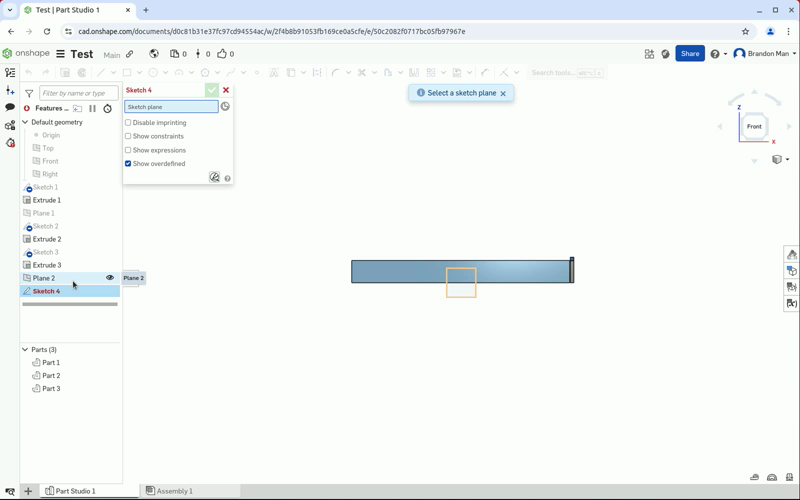
click(73, 280)
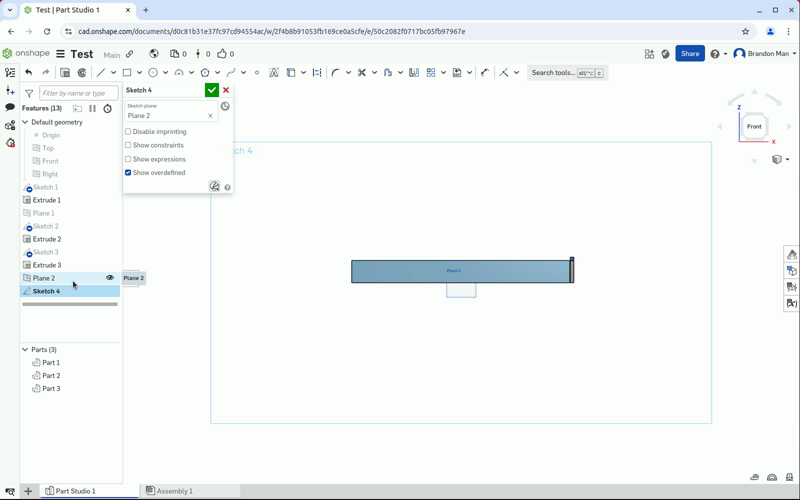
mouse_move(73, 352)
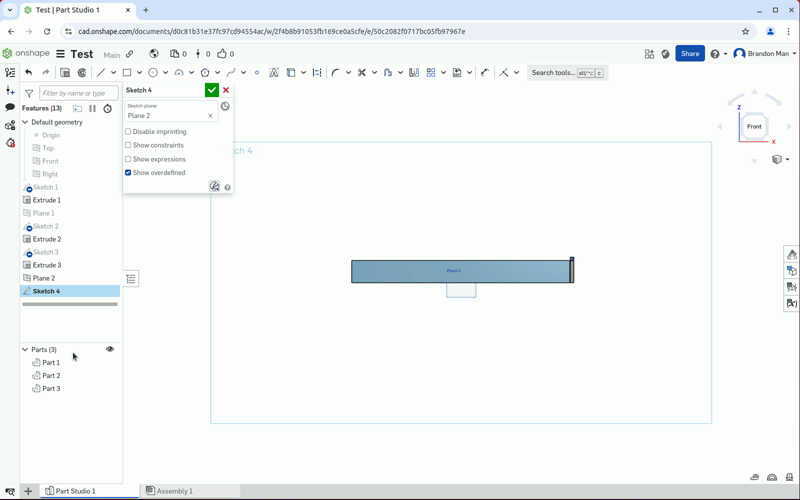
key(y)
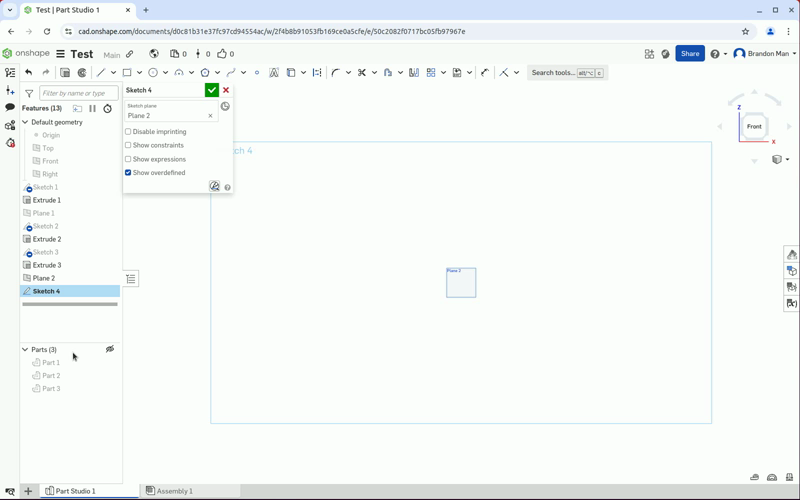
key(l)
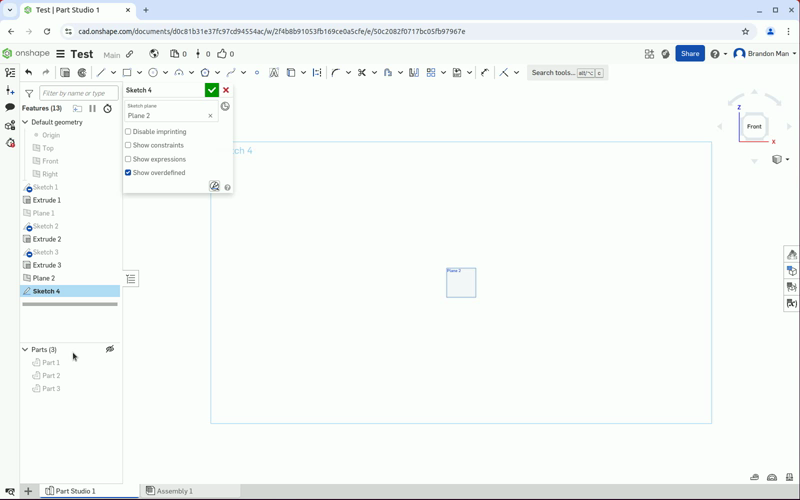
key_down(shift)
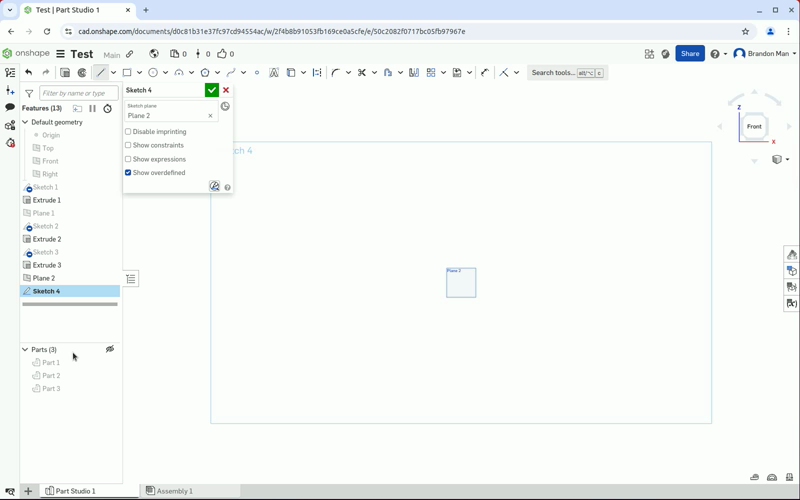
mouse_move(348, 282)
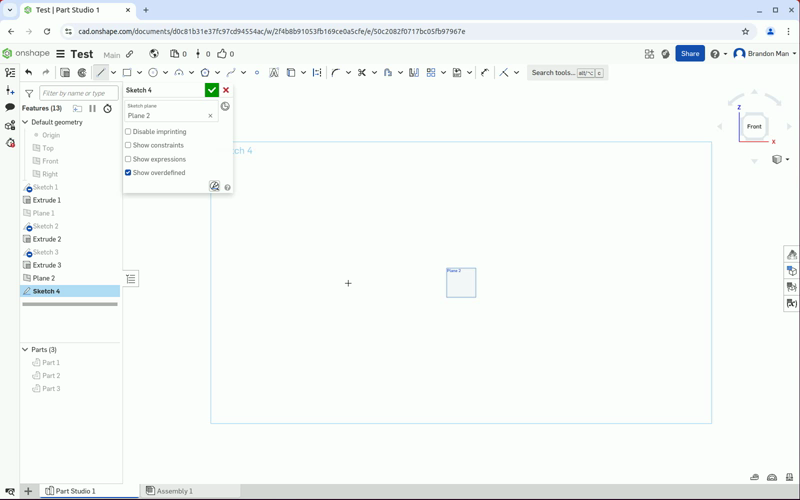
click(348, 282)
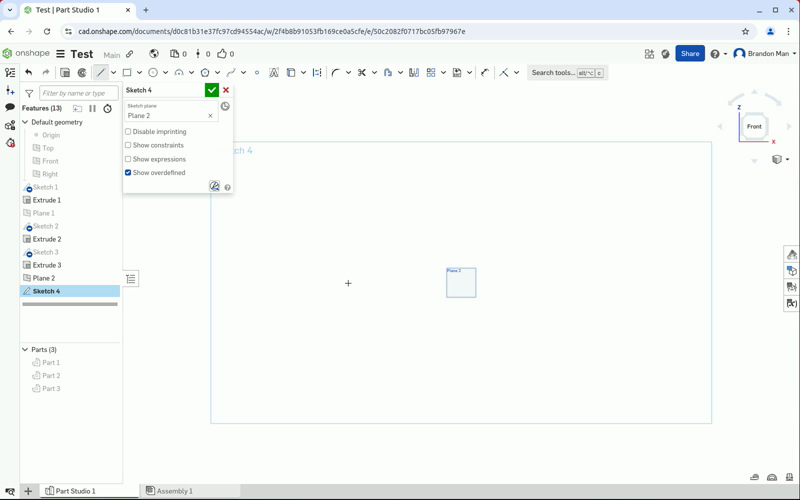
key_up(shift)
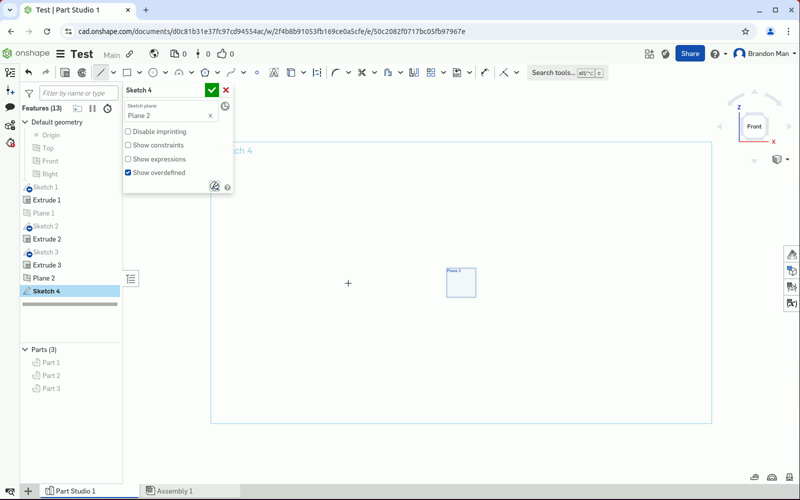
key_down(shift)
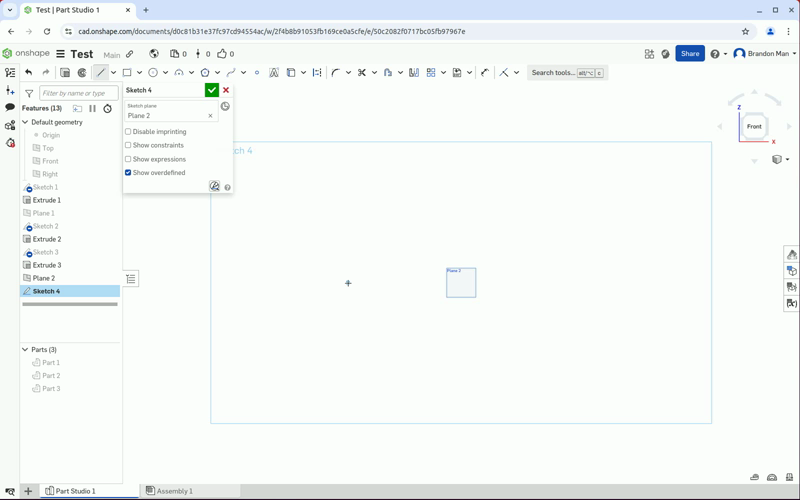
mouse_move(378, 282)
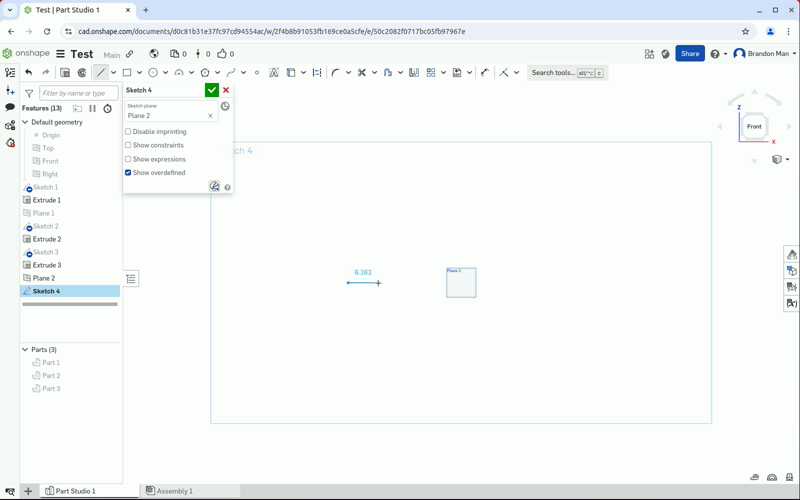
mouse_move(350, 282)
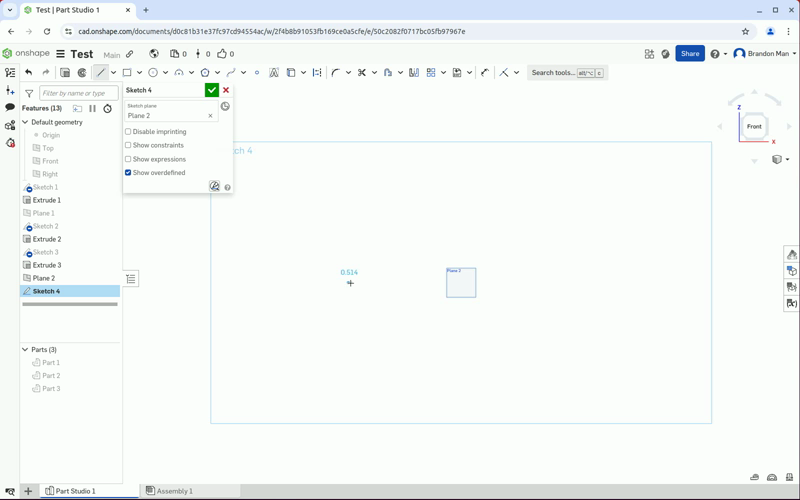
scroll(6)
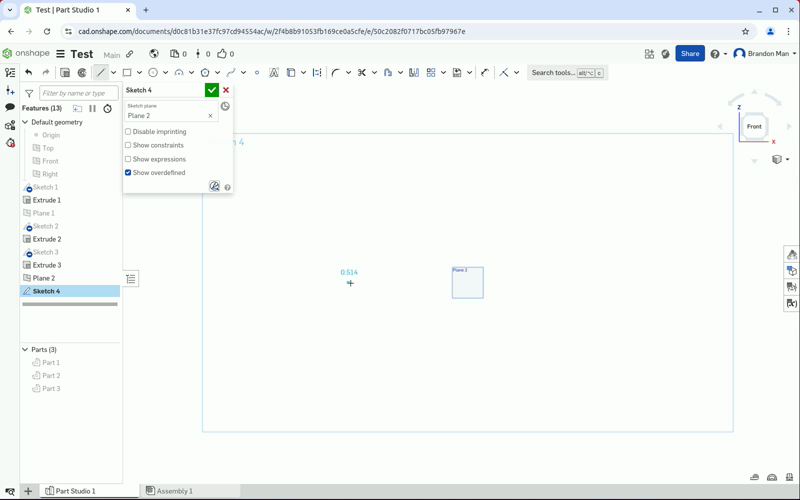
scroll(6)
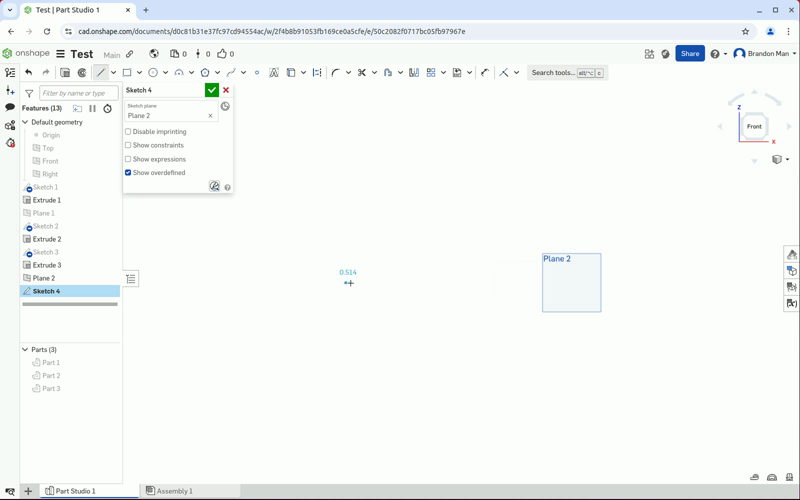
scroll(6)
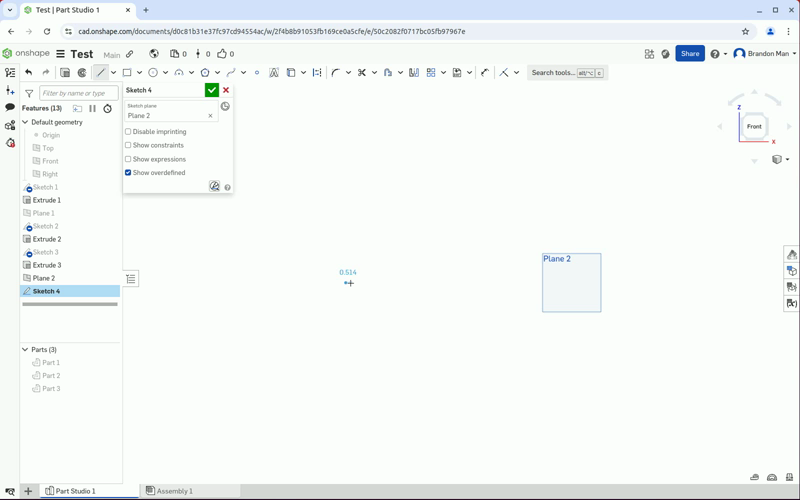
scroll(6)
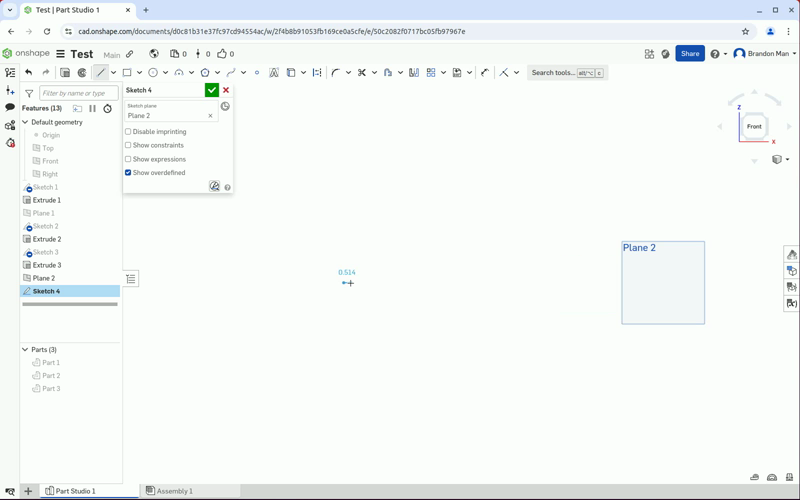
scroll(6)
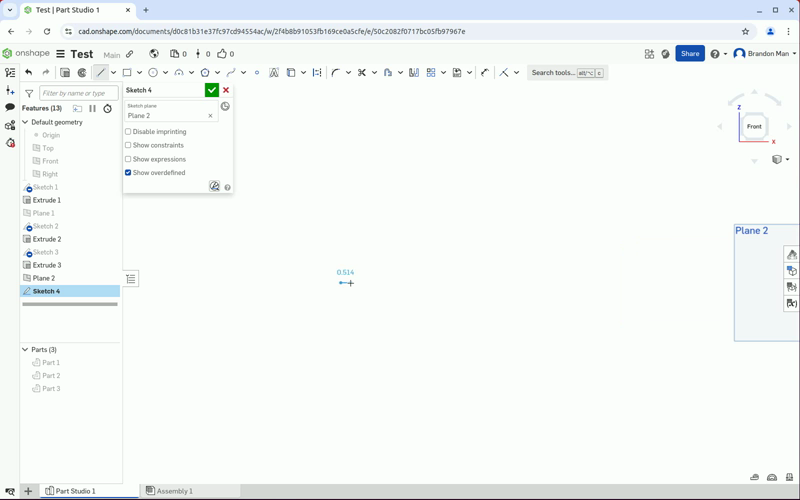
scroll(6)
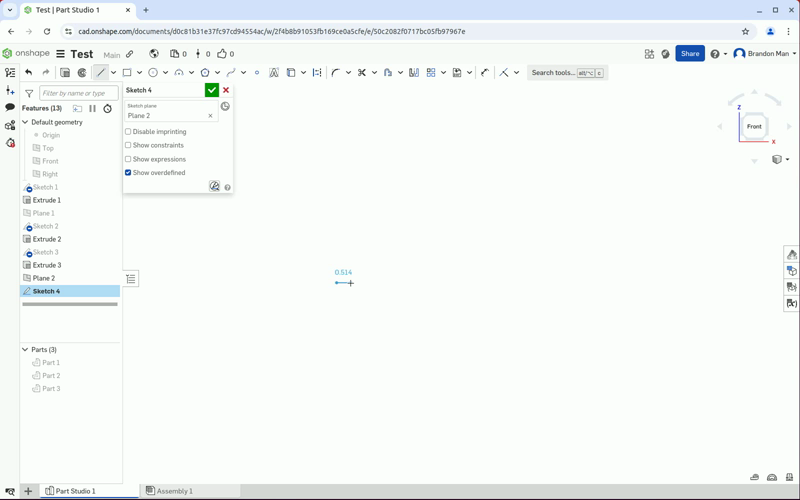
scroll(6)
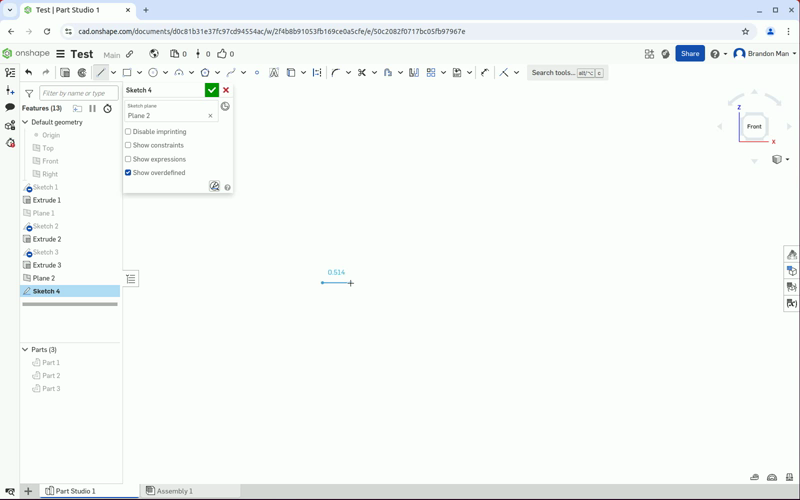
click(350, 282)
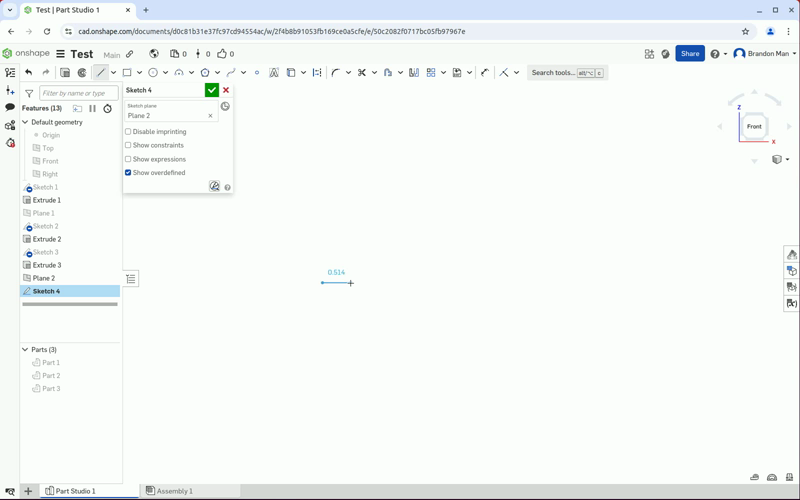
scroll(-6)
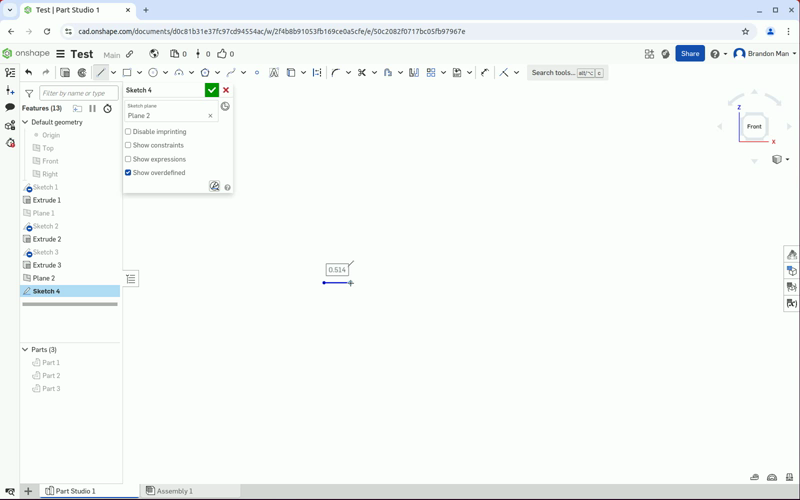
scroll(-6)
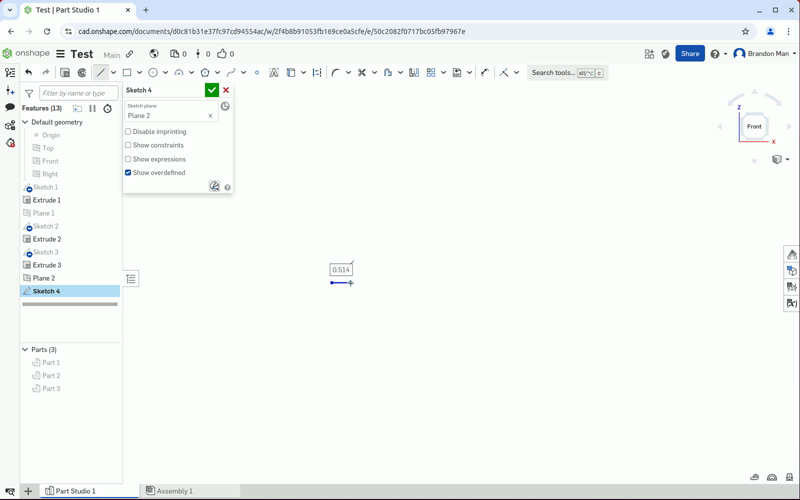
scroll(-6)
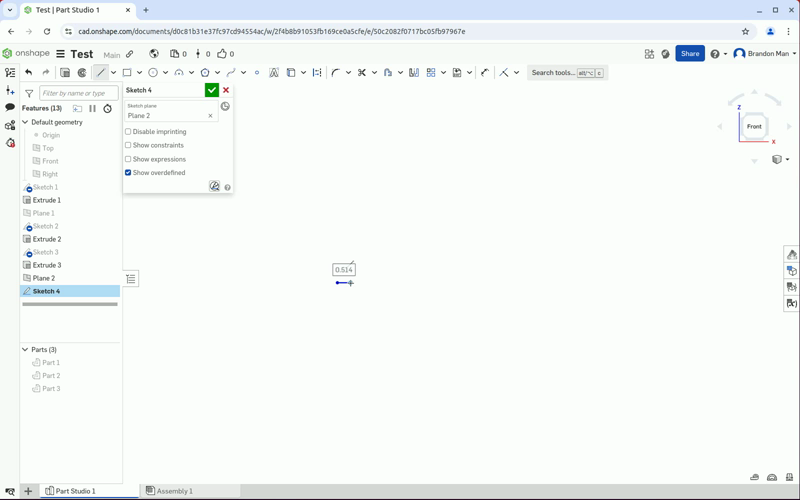
scroll(-6)
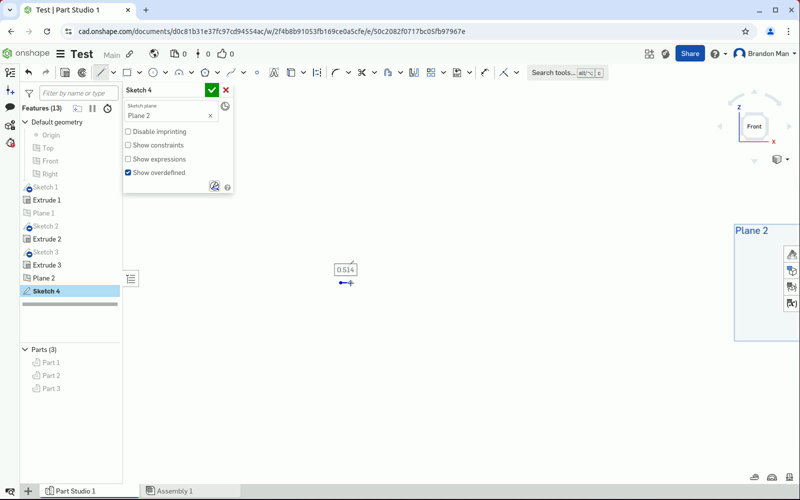
scroll(-6)
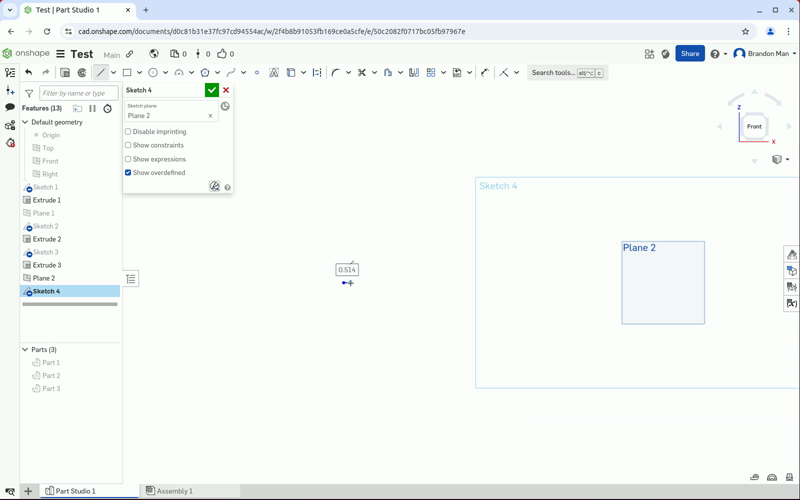
scroll(-6)
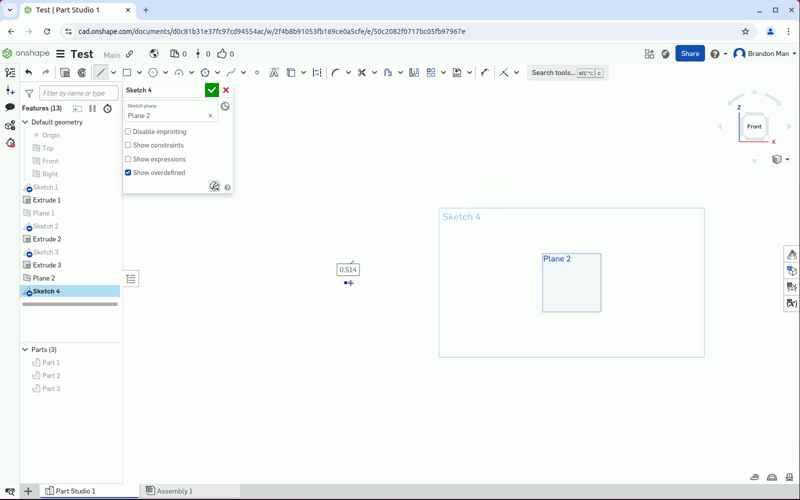
scroll(-6)
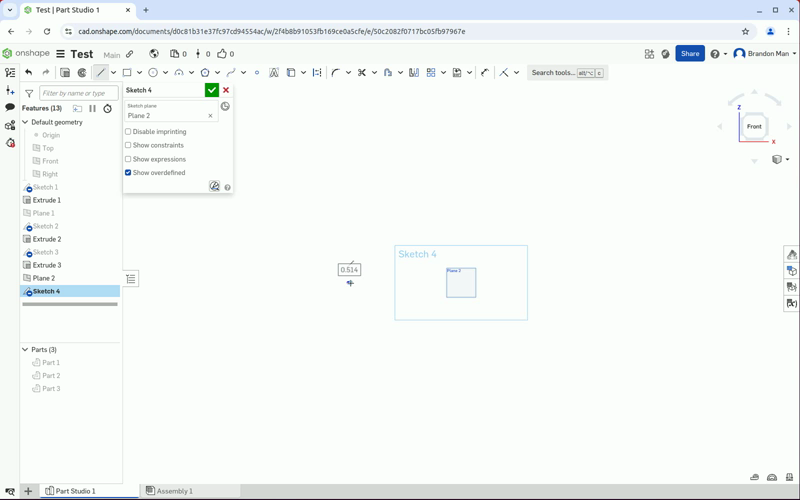
key_up(shift)
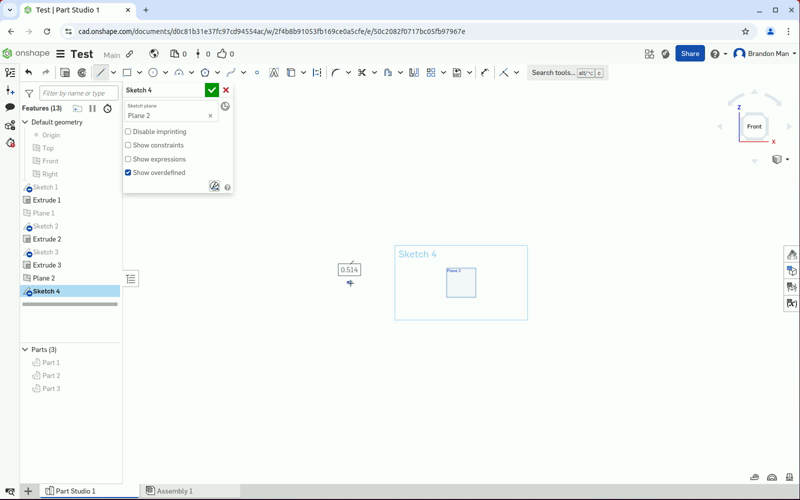
key_down(shift)
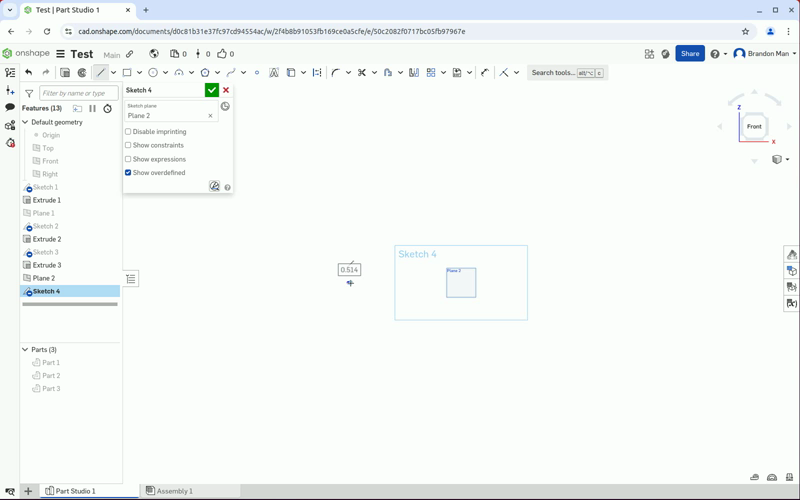
mouse_move(380, 282)
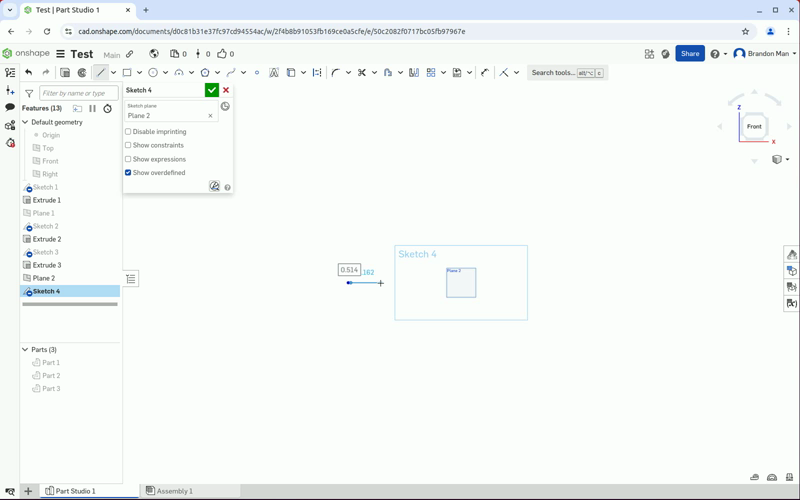
mouse_move(350, 259)
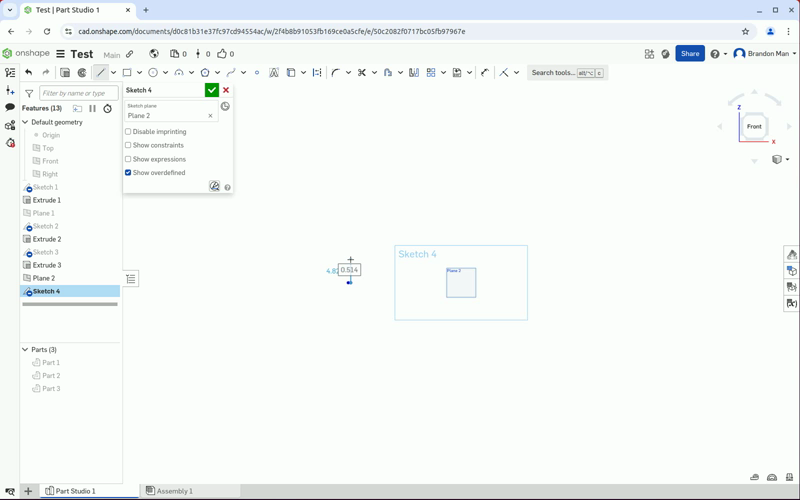
click(350, 259)
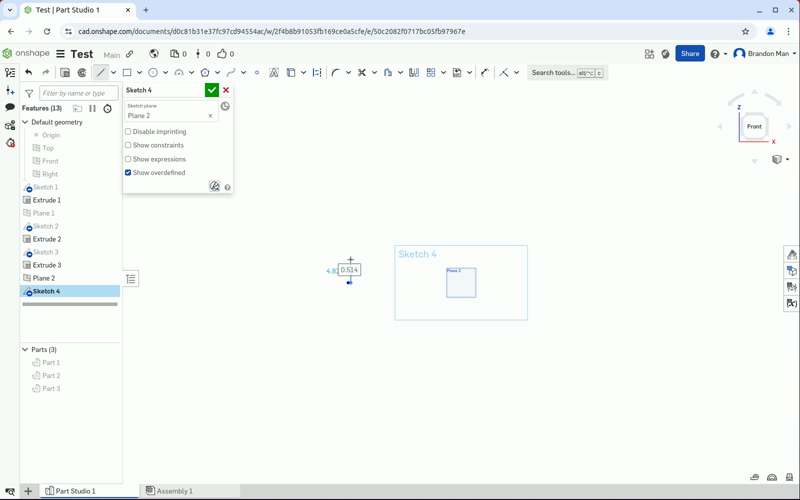
key_up(shift)
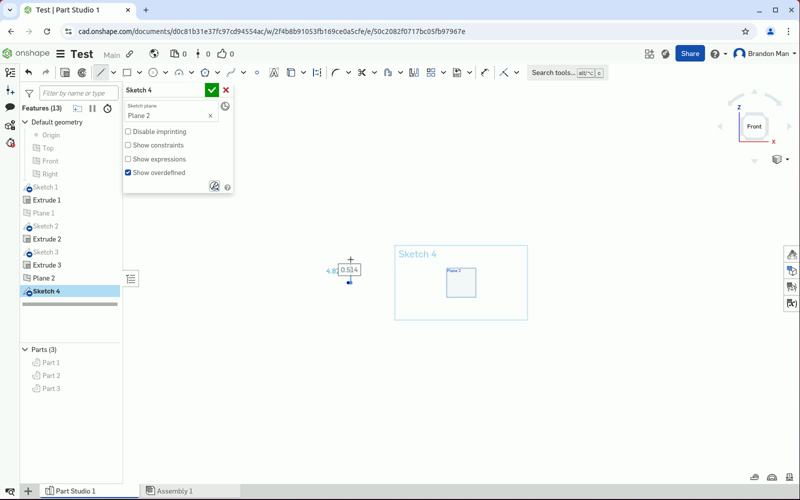
key_down(shift)
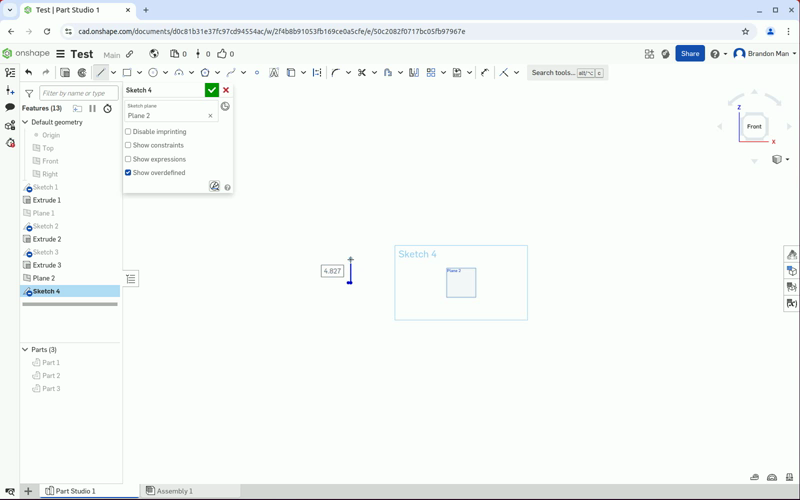
mouse_move(569, 259)
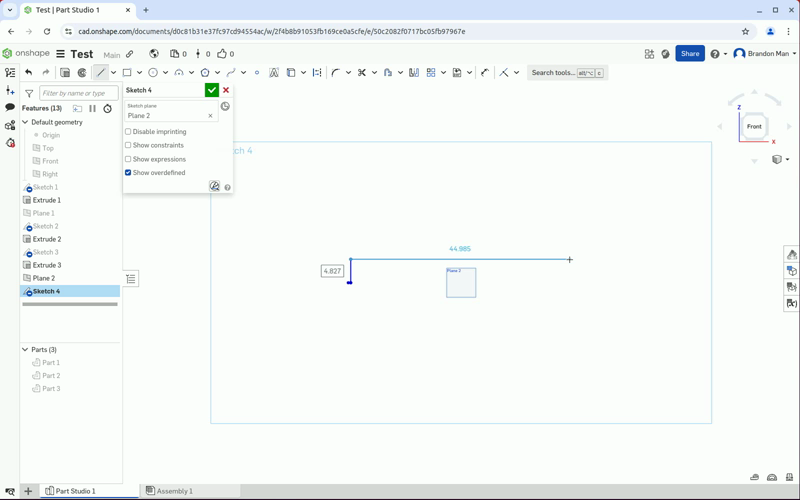
click(569, 259)
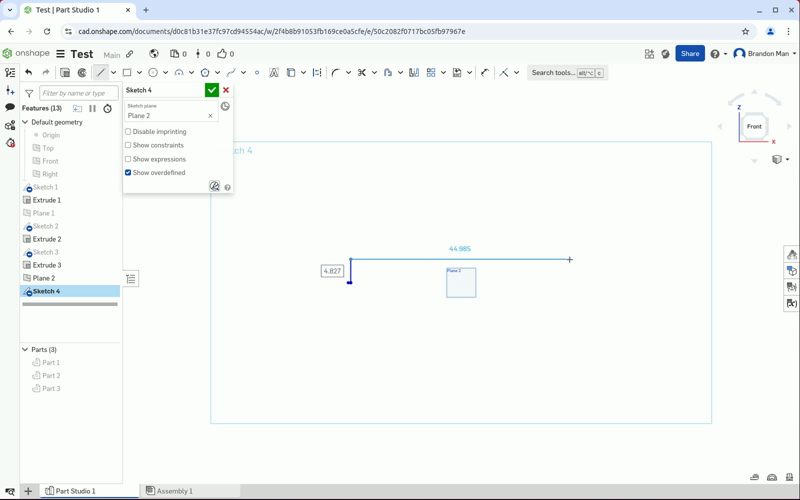
key_up(shift)
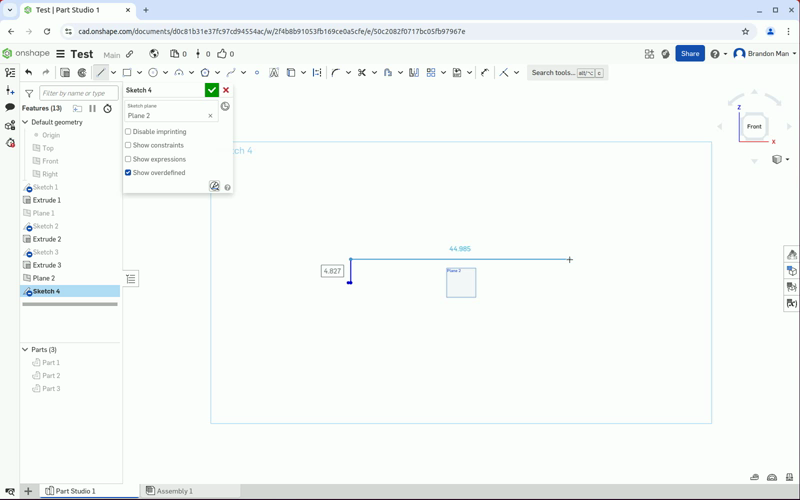
key_down(shift)
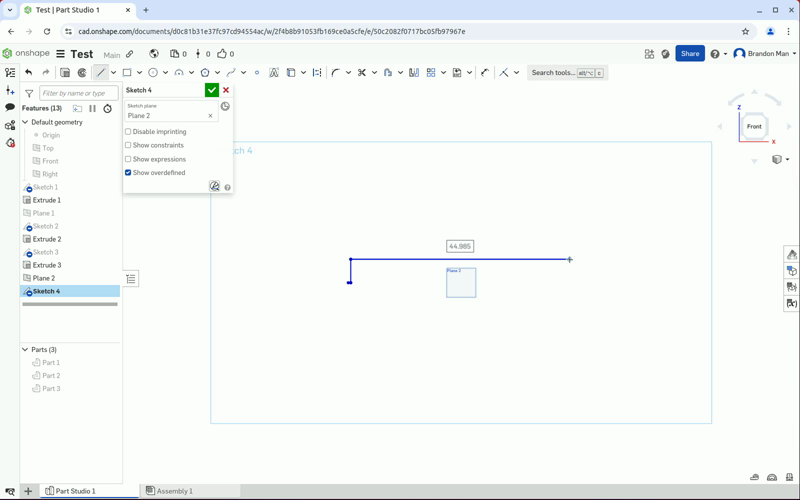
mouse_move(589, 259)
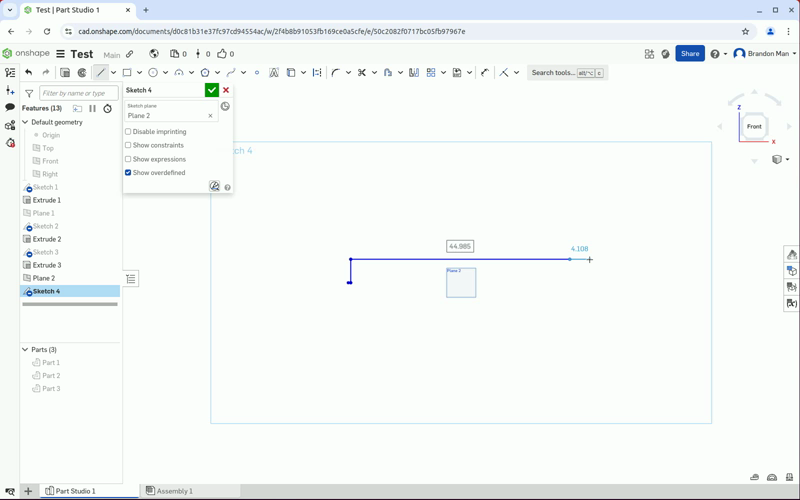
mouse_move(569, 282)
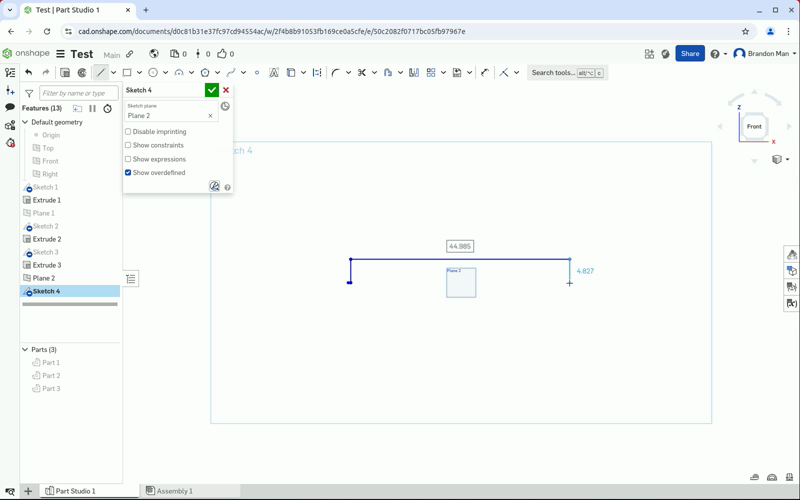
click(569, 282)
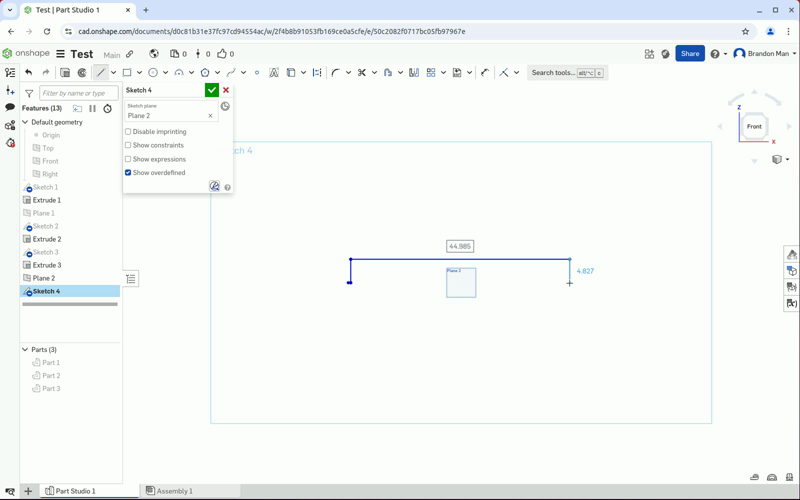
key_up(shift)
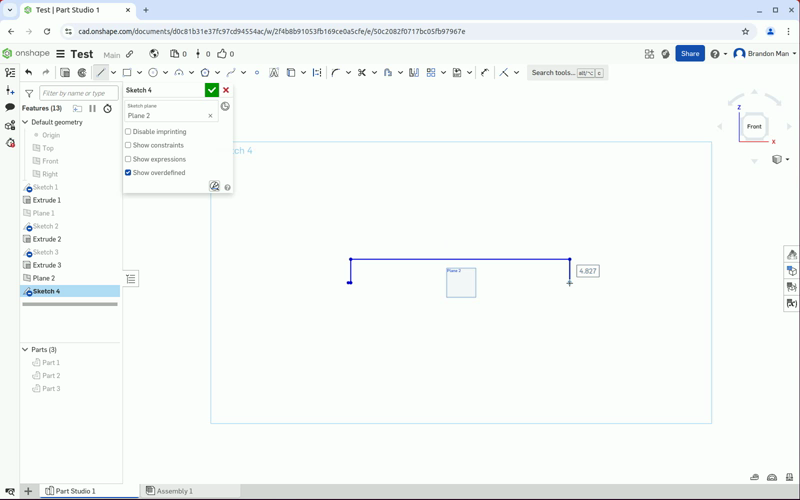
key_down(shift)
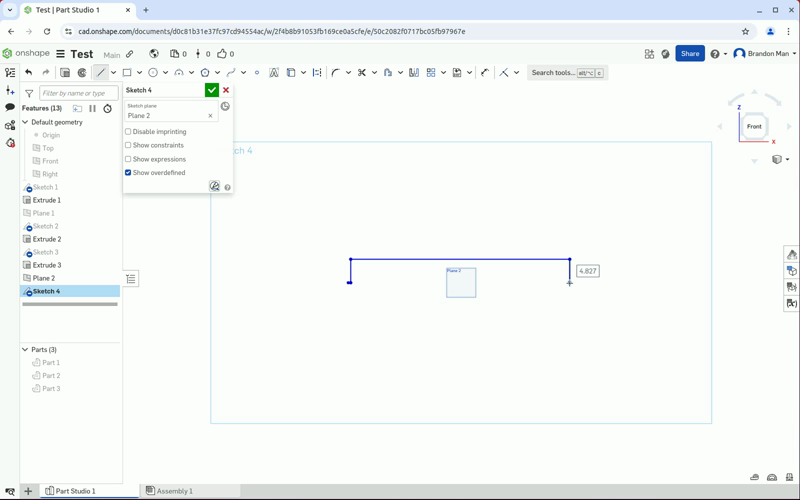
mouse_move(589, 282)
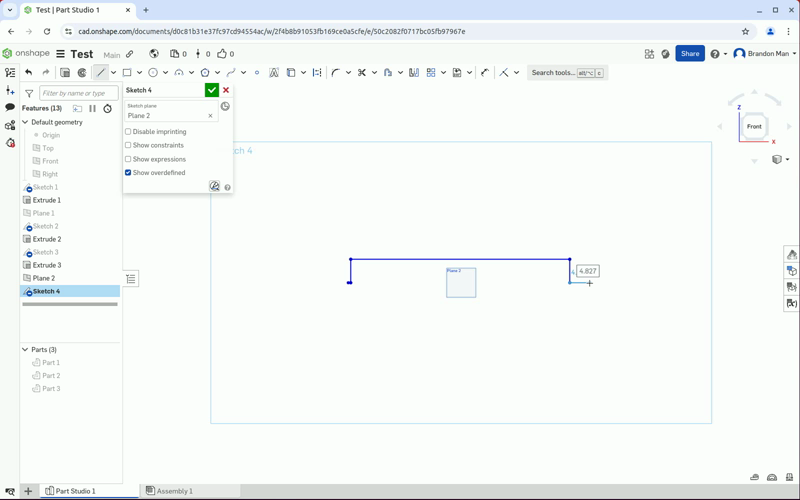
mouse_move(572, 282)
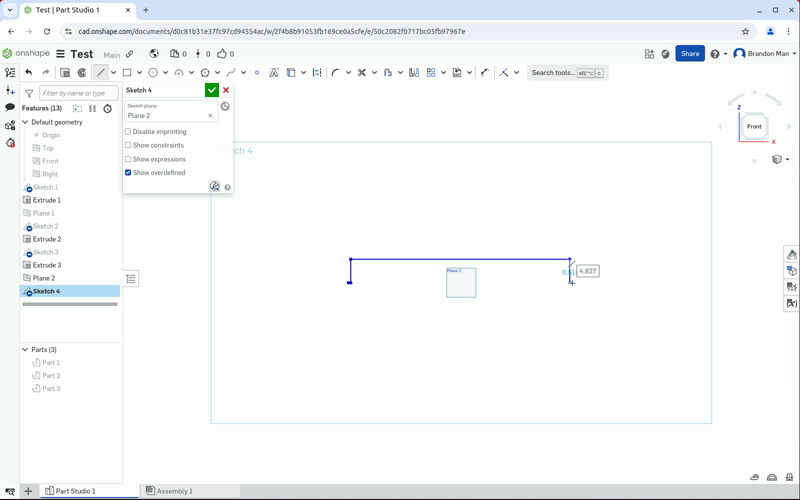
scroll(6)
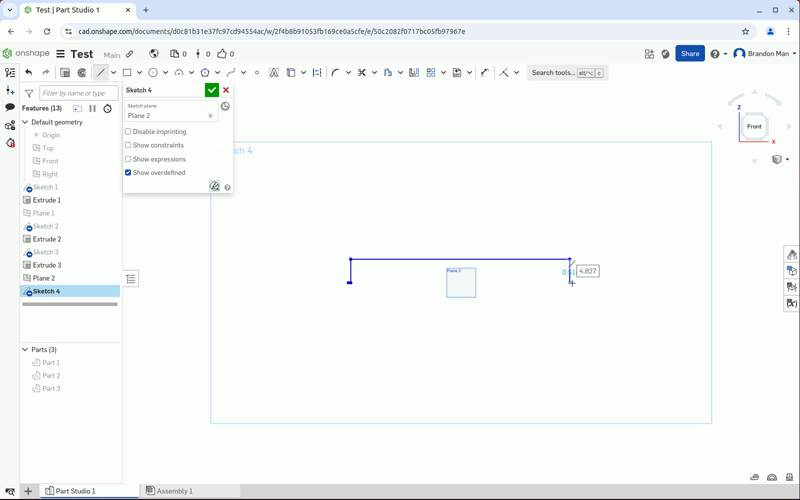
scroll(6)
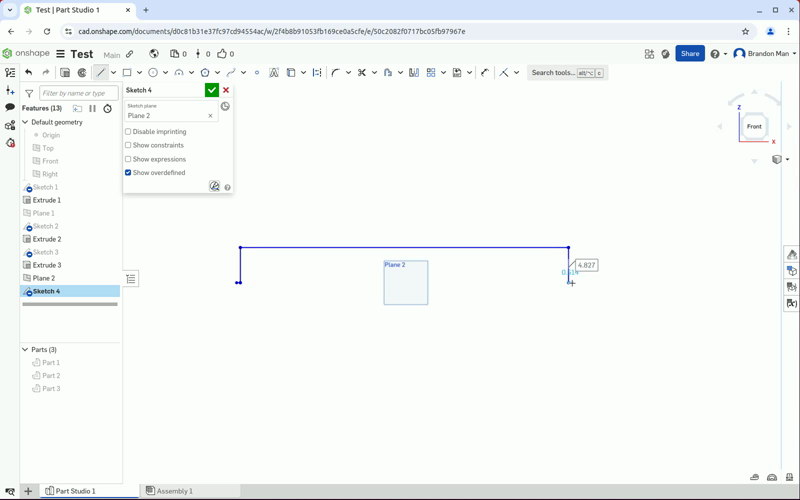
scroll(6)
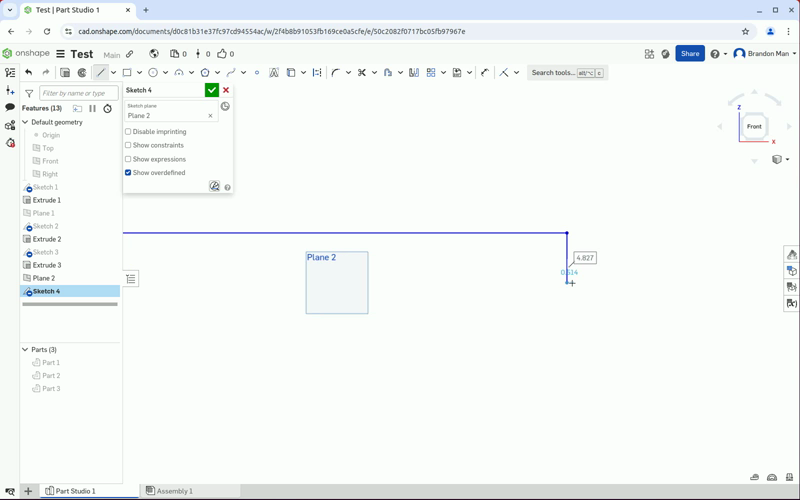
scroll(6)
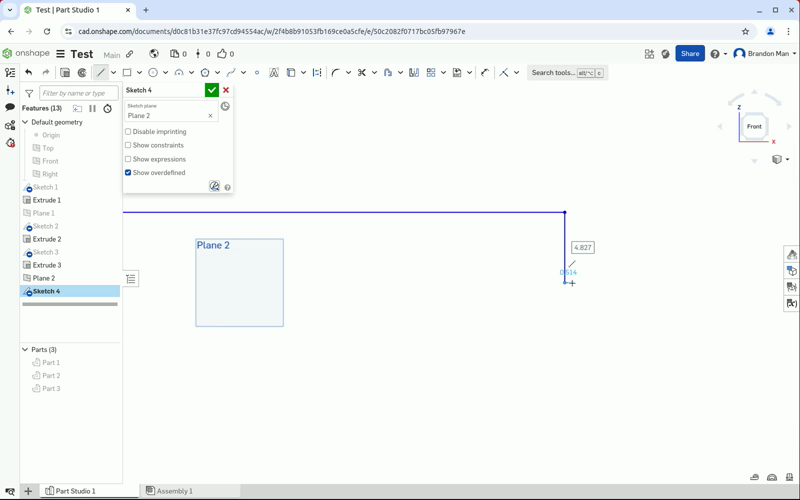
scroll(6)
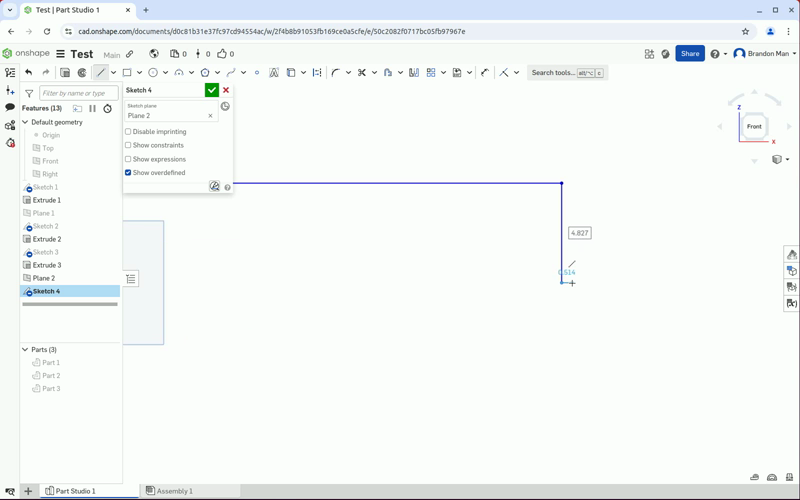
scroll(6)
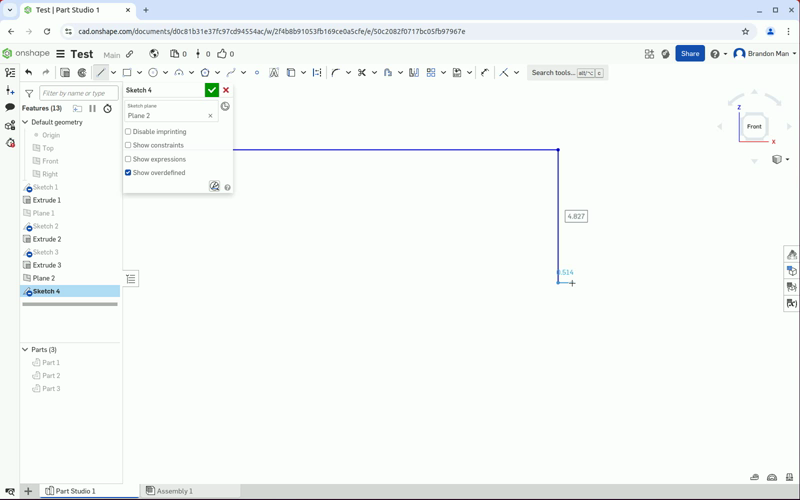
scroll(6)
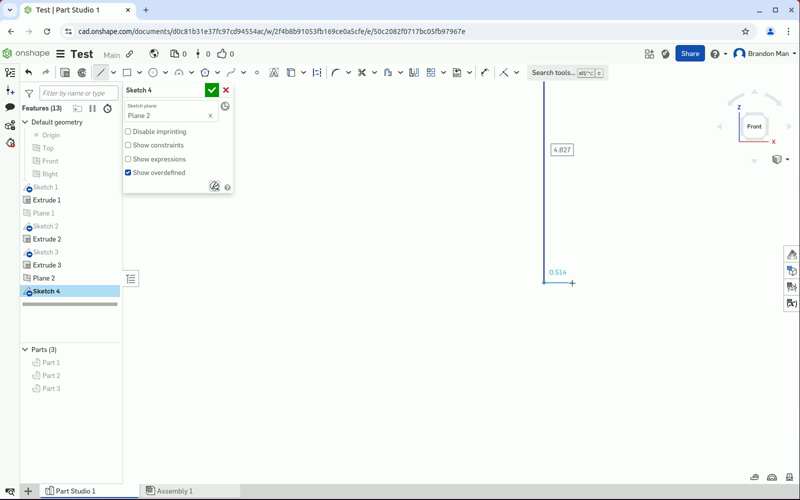
click(572, 282)
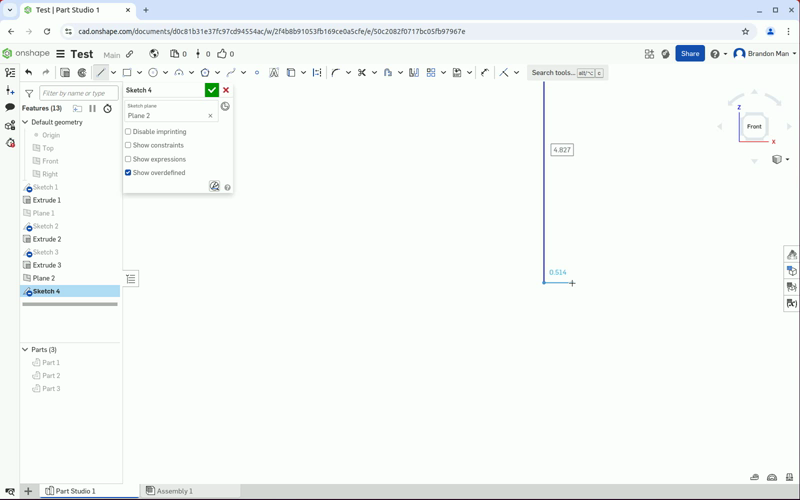
scroll(-6)
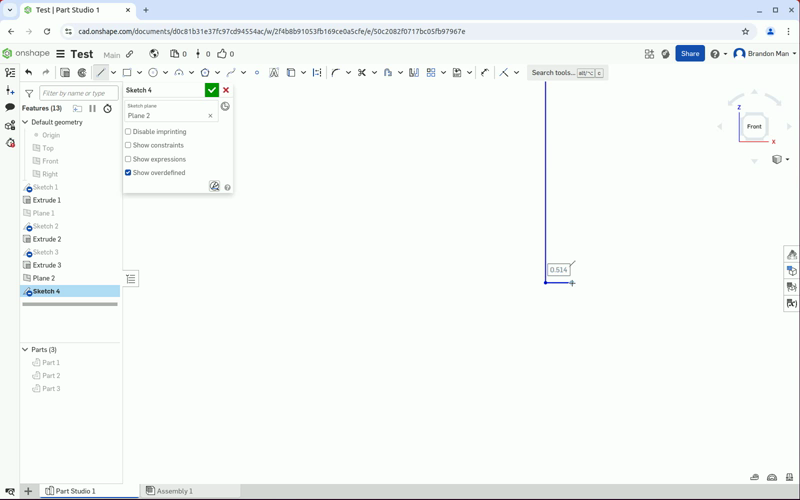
scroll(-6)
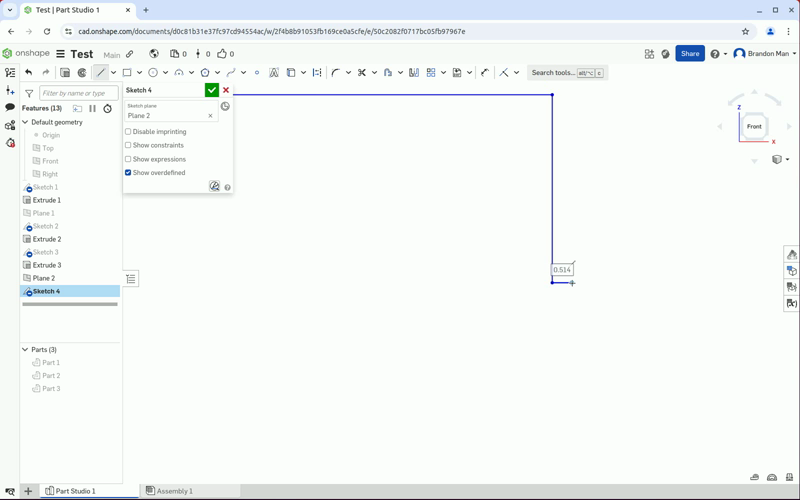
scroll(-6)
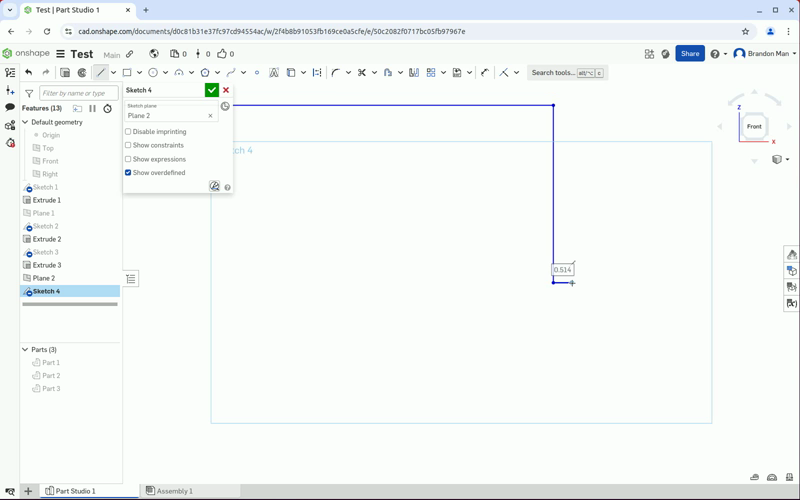
scroll(-6)
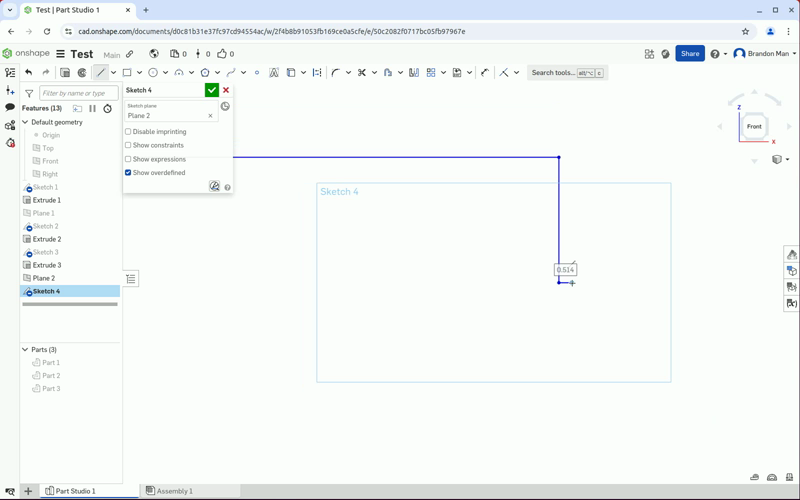
scroll(-6)
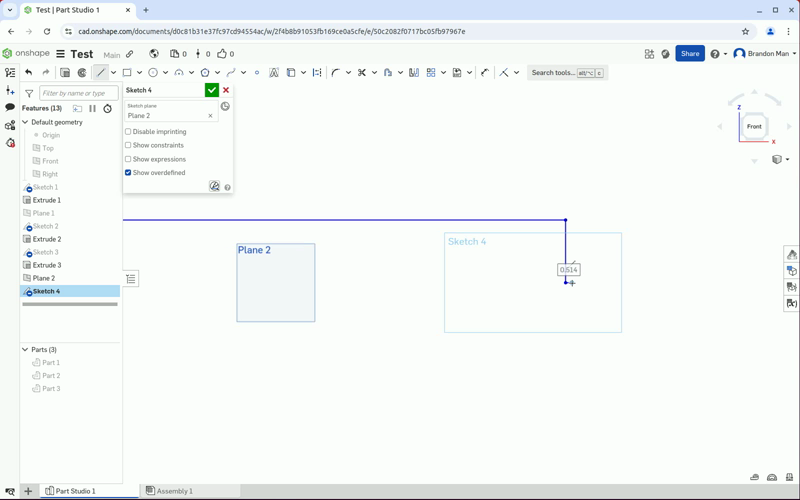
scroll(-6)
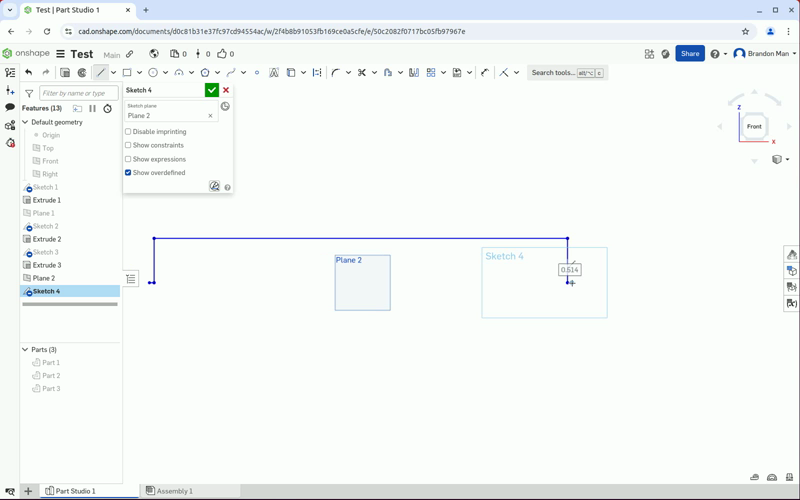
scroll(-6)
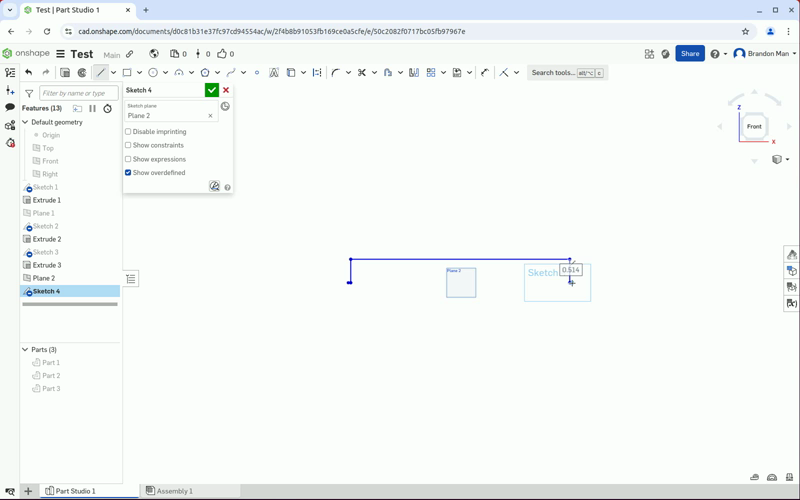
key_up(shift)
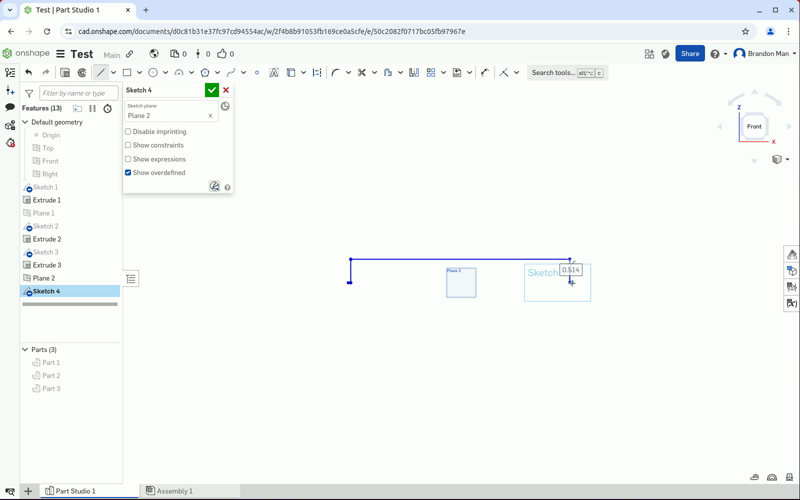
key_down(shift)
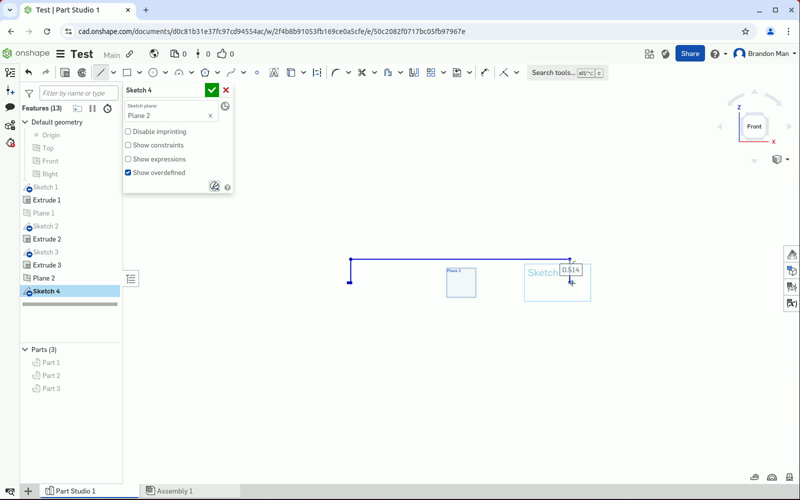
mouse_move(589, 282)
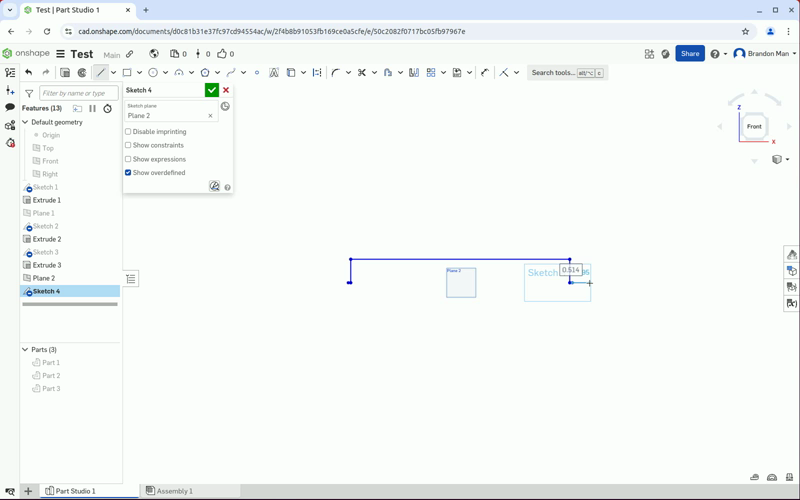
mouse_move(572, 257)
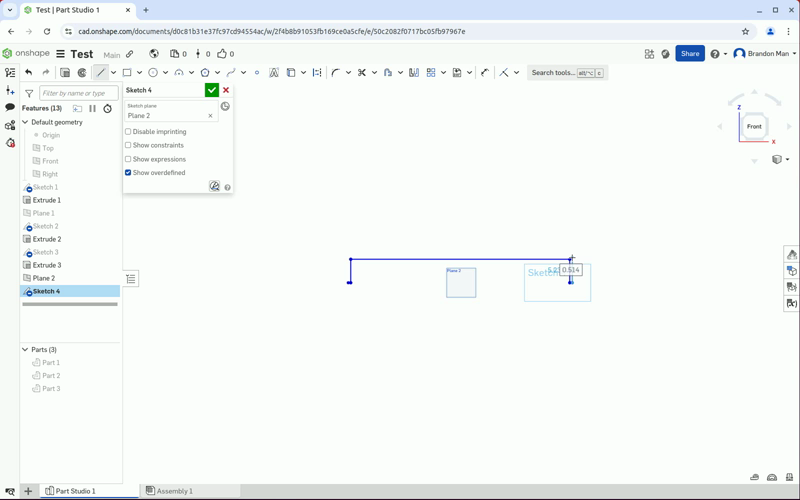
scroll(6)
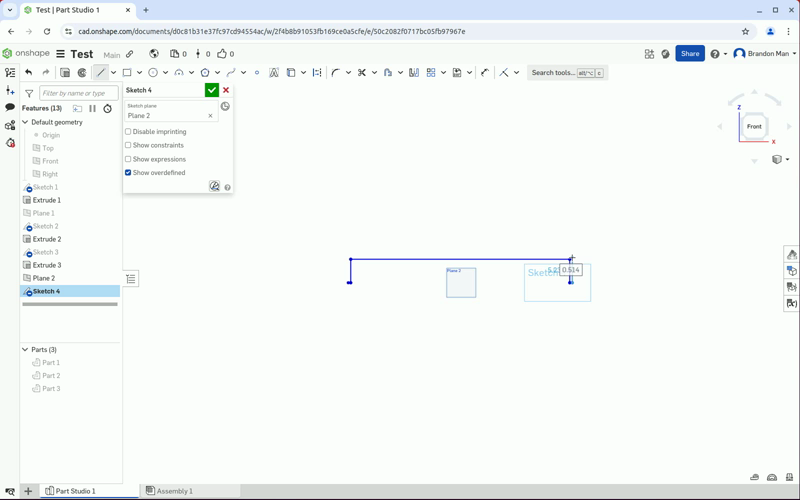
scroll(6)
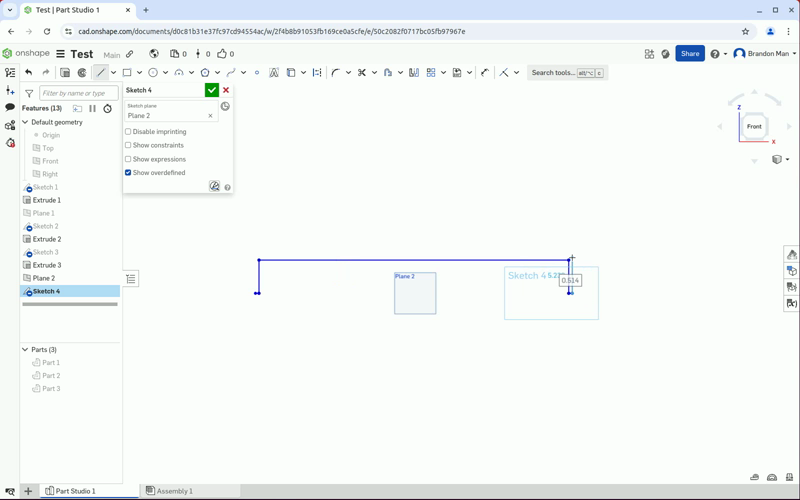
scroll(6)
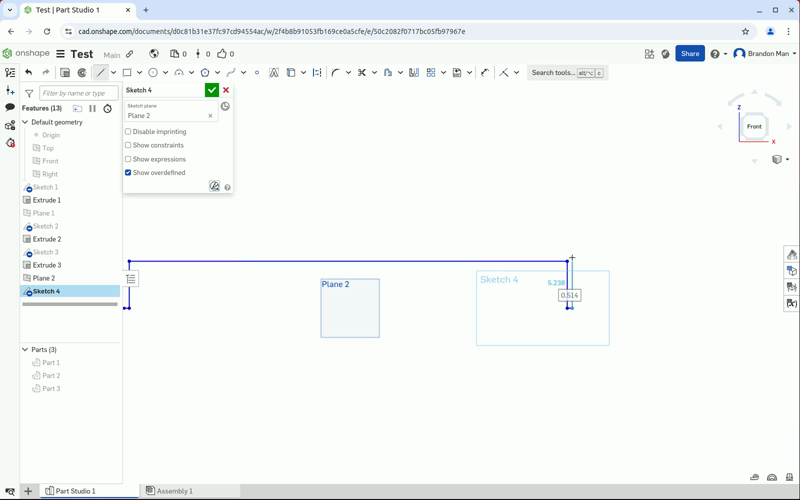
scroll(6)
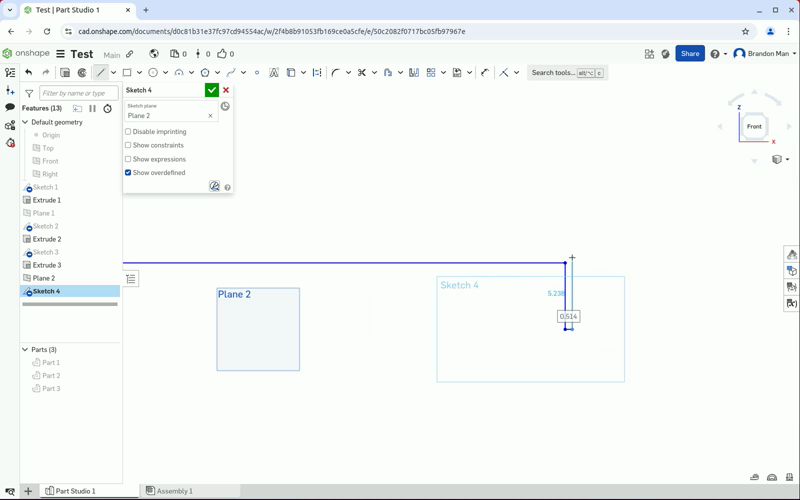
scroll(6)
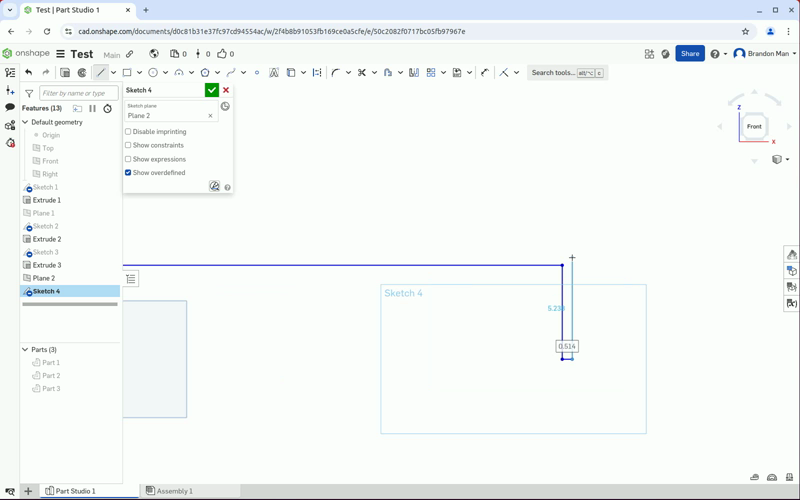
scroll(6)
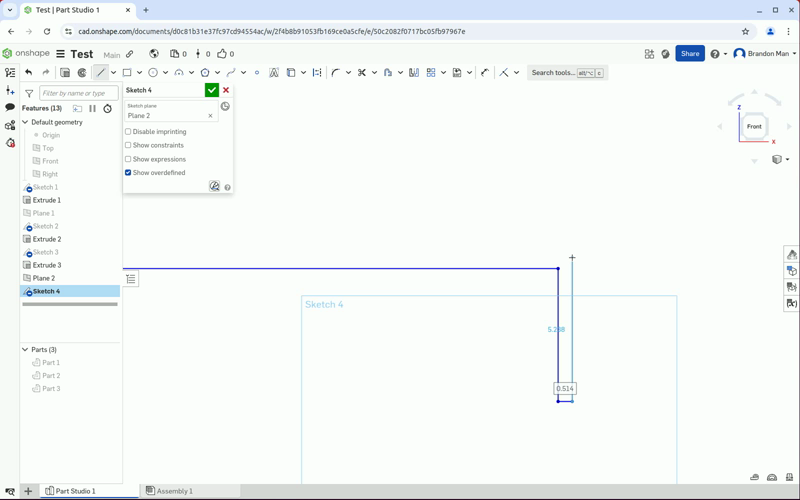
scroll(6)
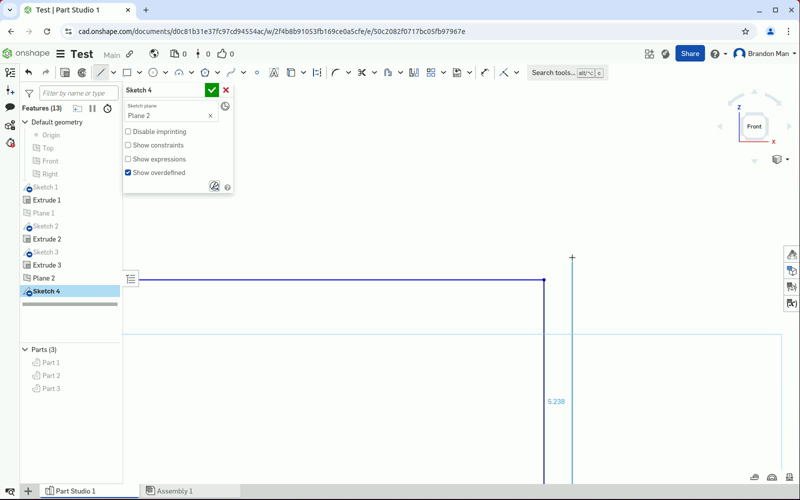
click(572, 257)
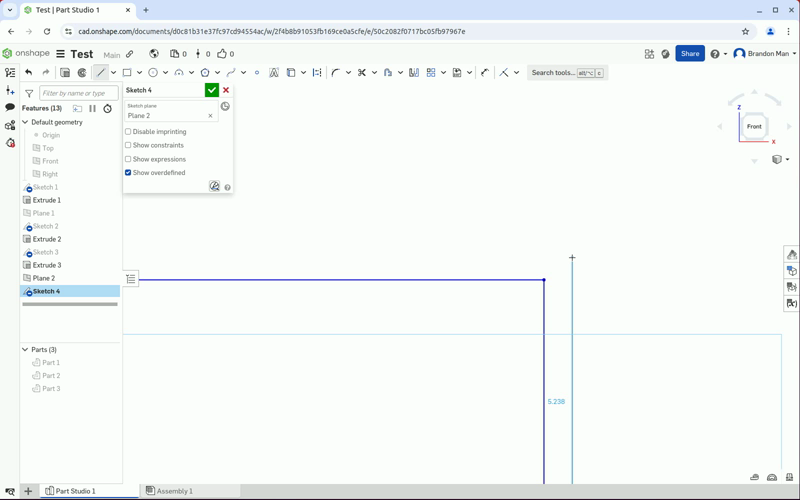
scroll(-6)
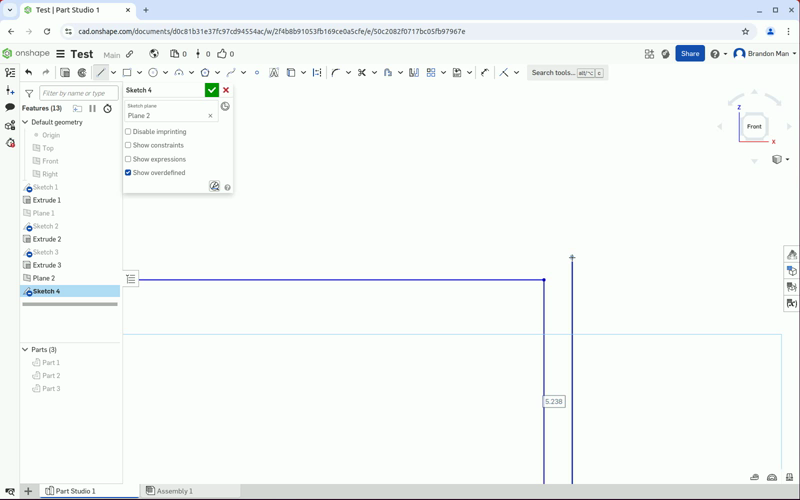
scroll(-6)
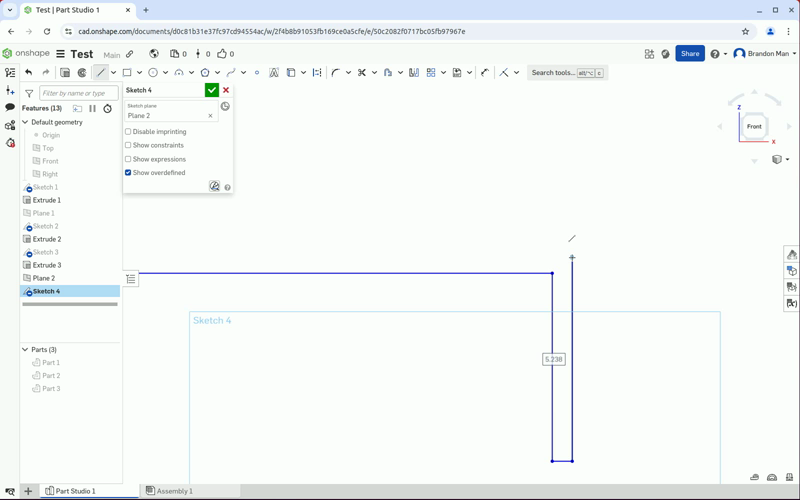
scroll(-6)
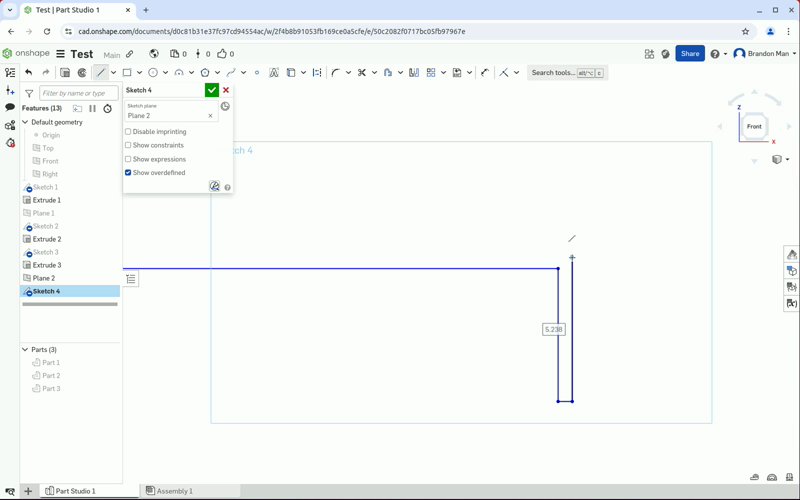
scroll(-6)
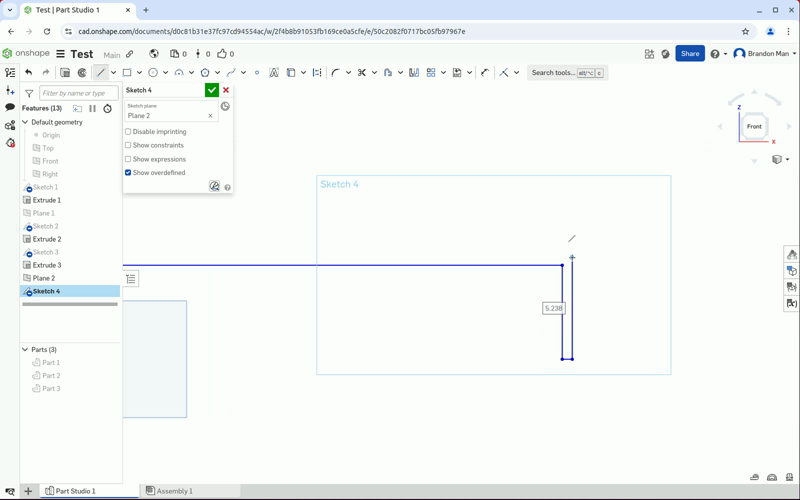
scroll(-6)
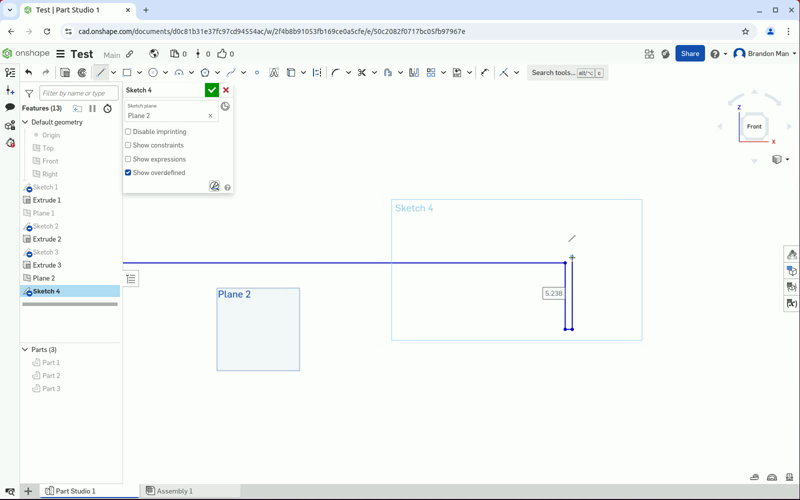
scroll(-6)
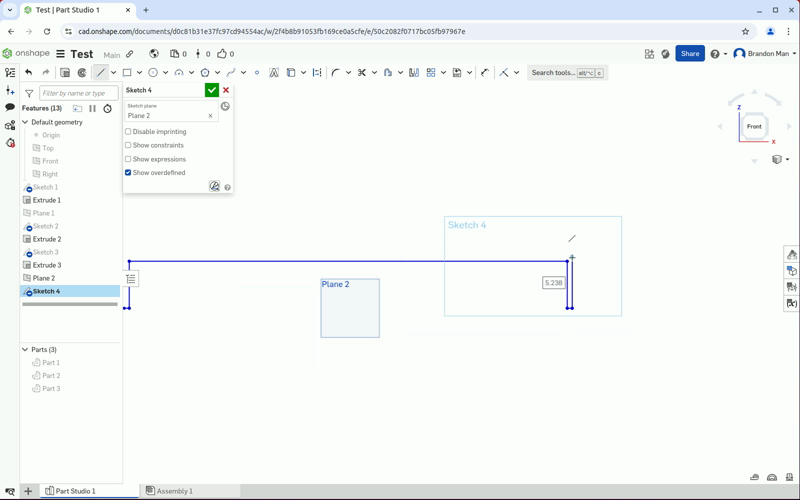
scroll(-6)
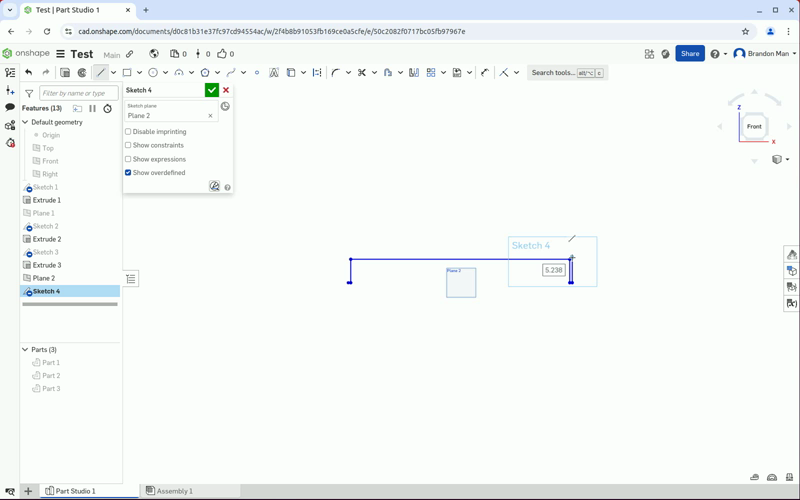
key_up(shift)
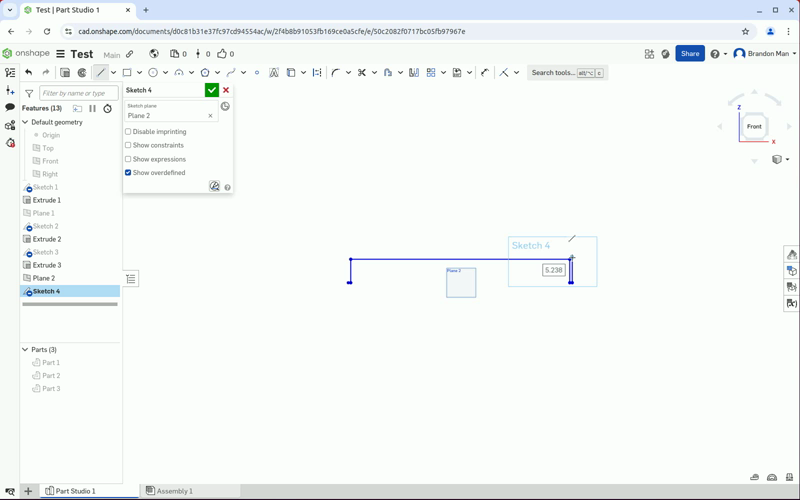
key_down(shift)
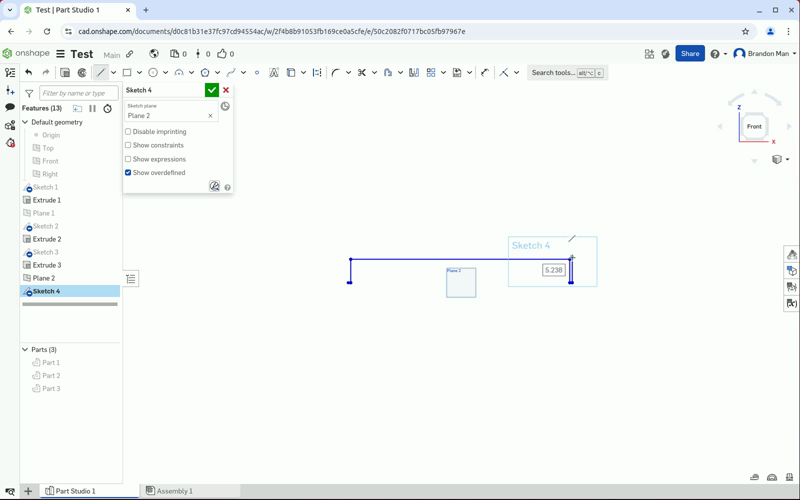
mouse_move(348, 257)
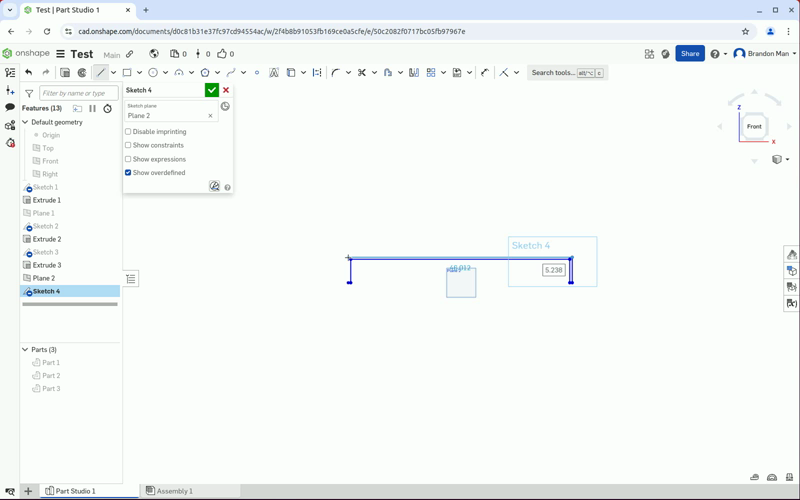
scroll(6)
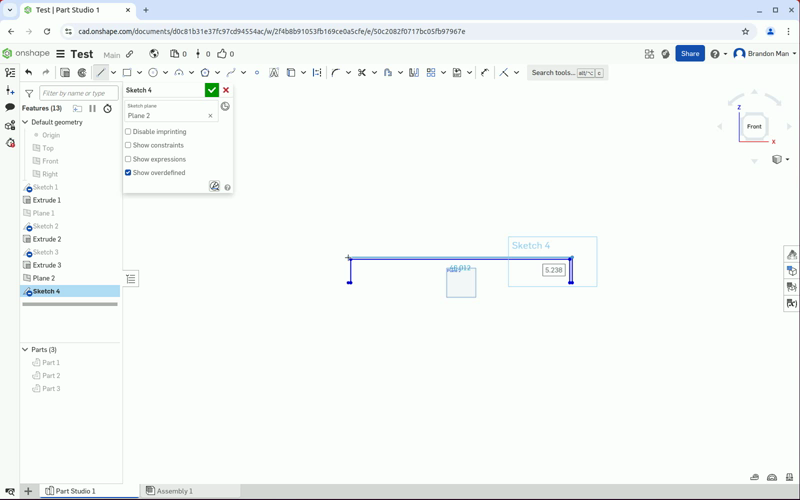
scroll(6)
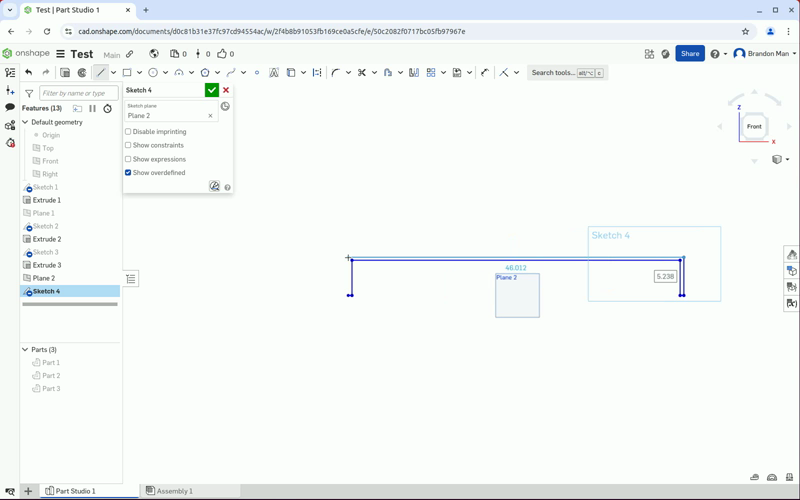
scroll(6)
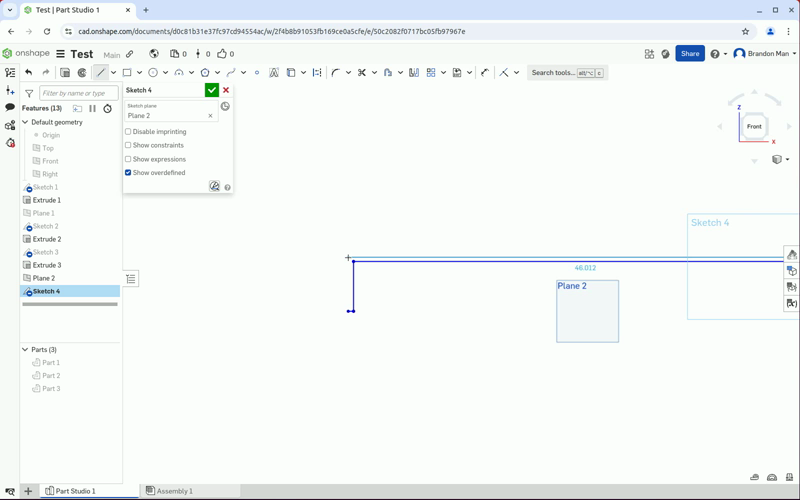
scroll(6)
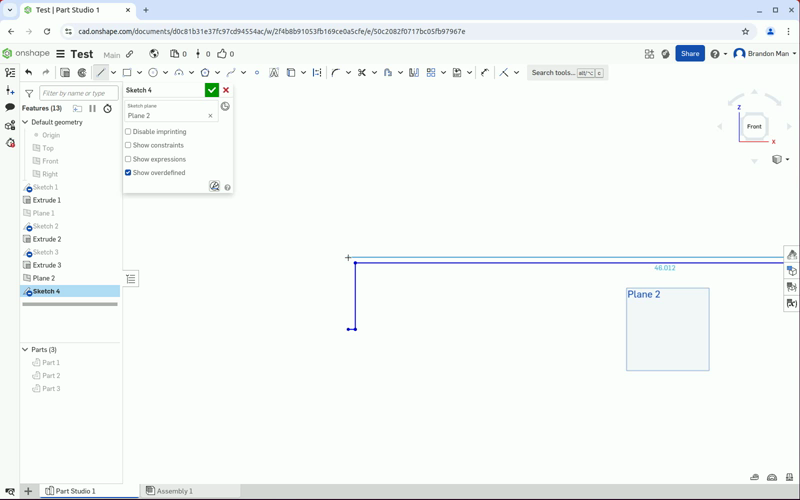
scroll(6)
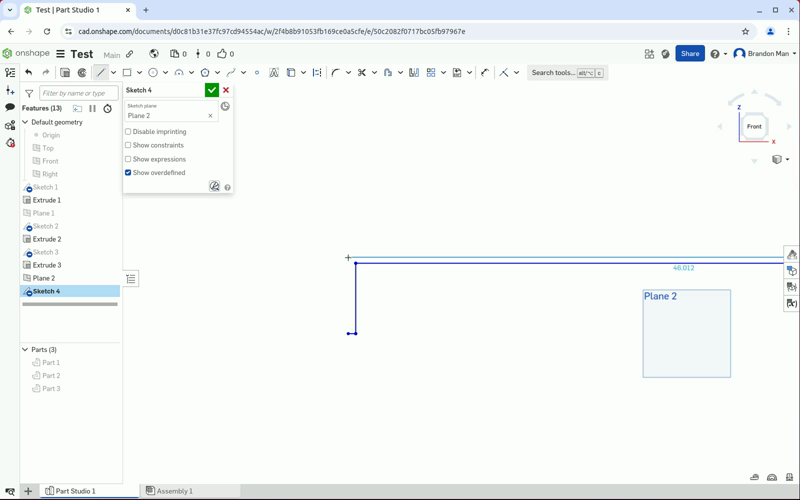
scroll(6)
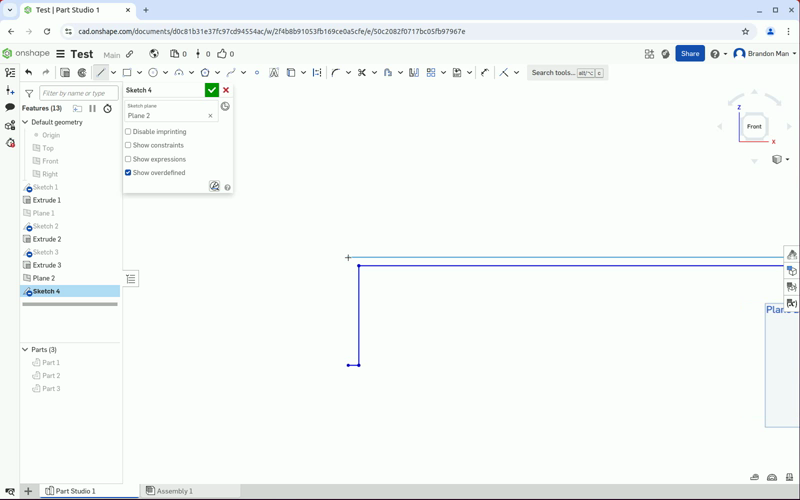
scroll(6)
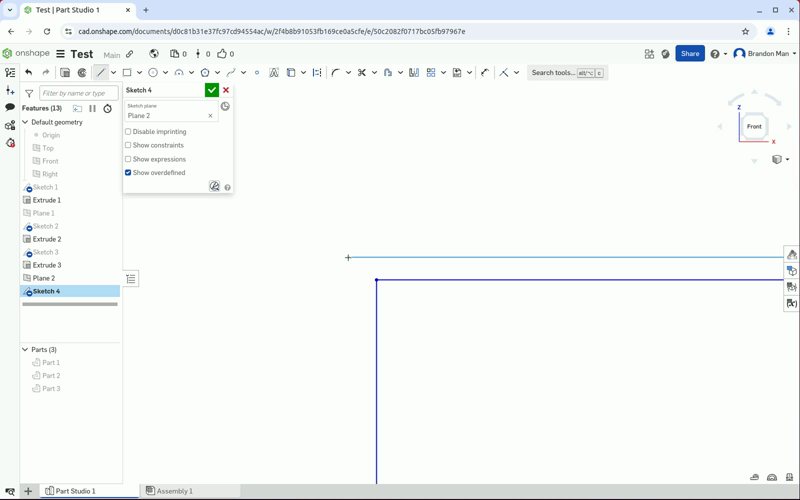
click(348, 257)
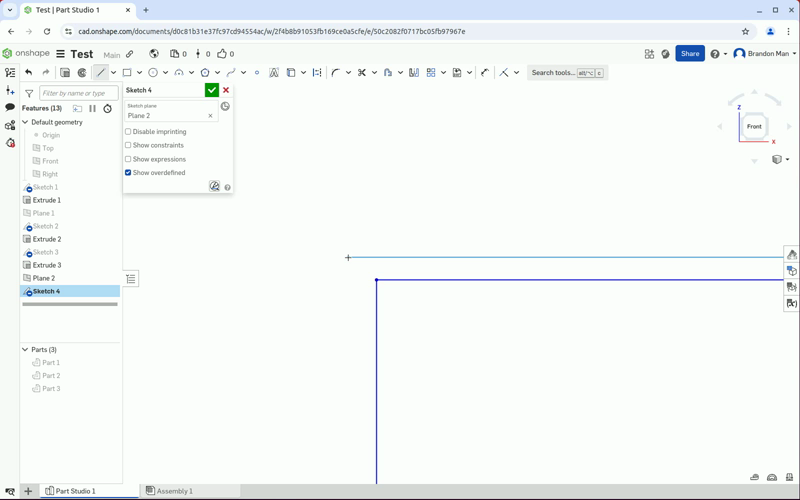
scroll(-6)
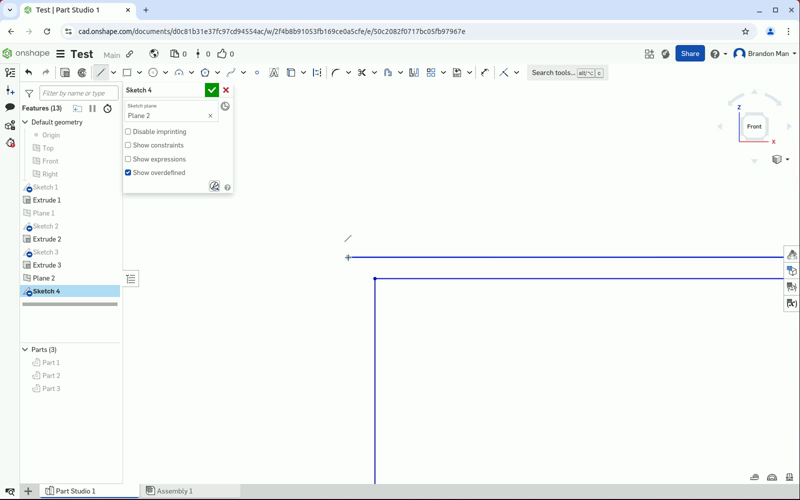
scroll(-6)
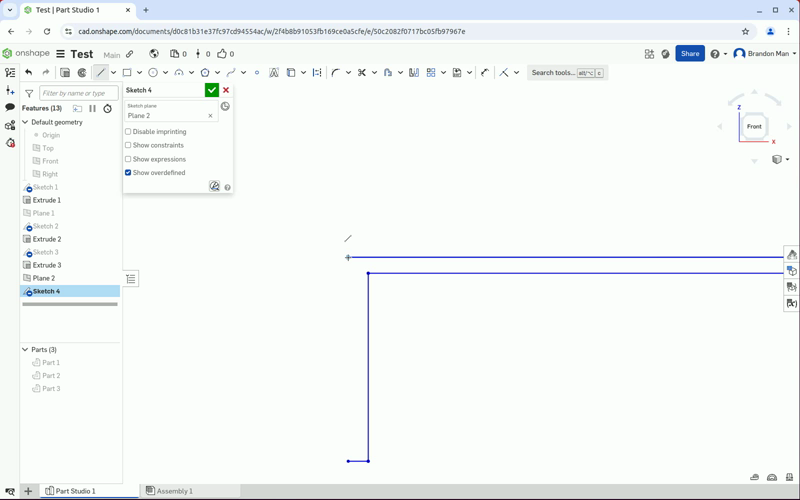
scroll(-6)
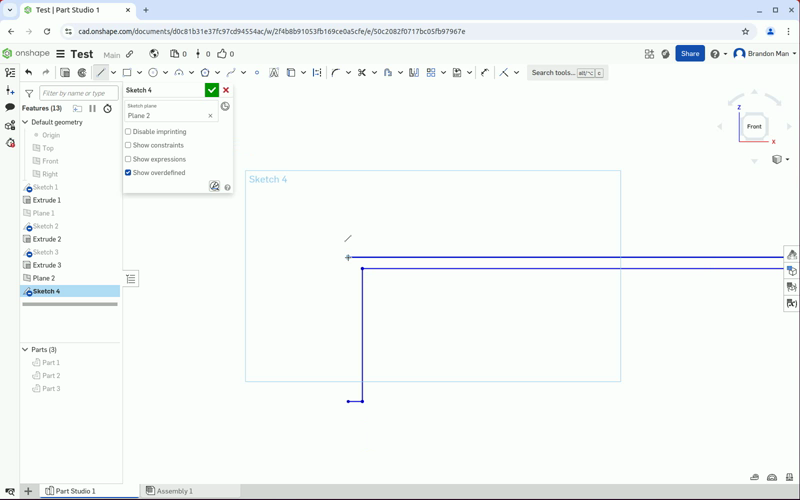
scroll(-6)
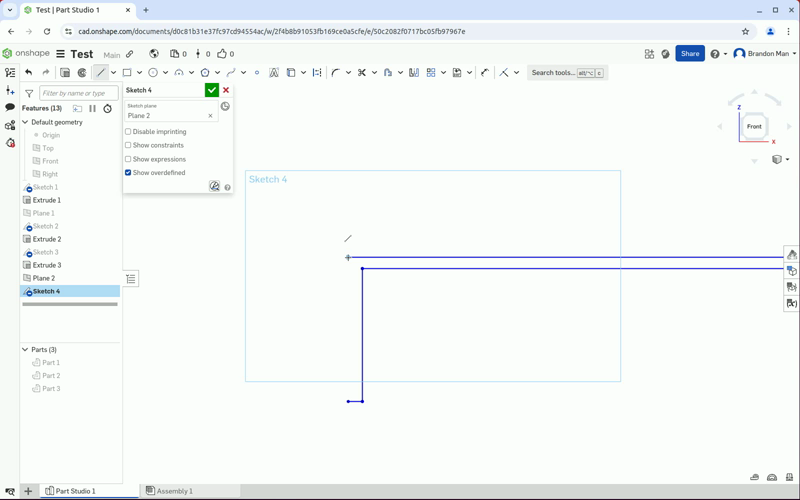
scroll(-6)
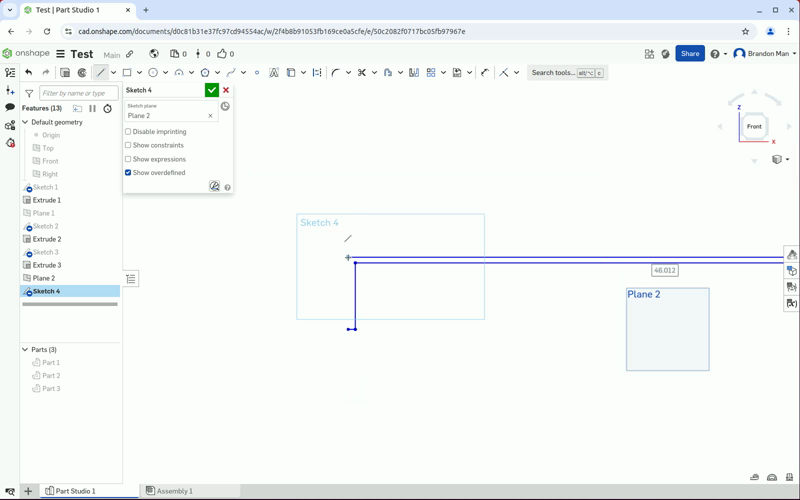
scroll(-6)
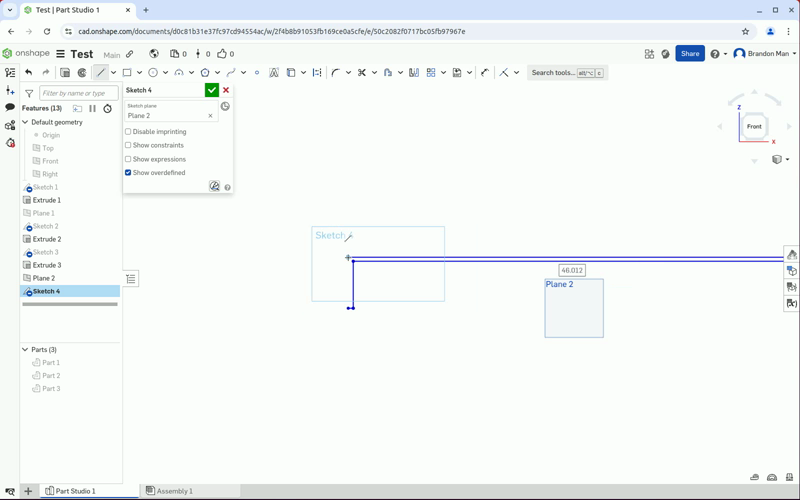
scroll(-6)
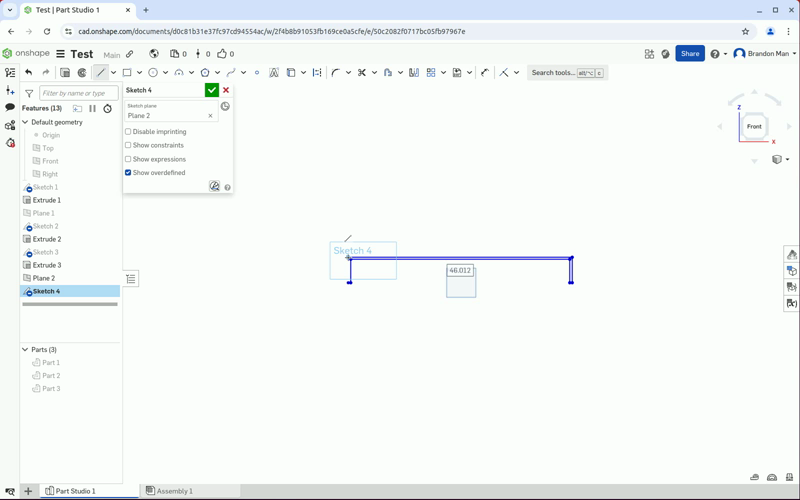
key_up(shift)
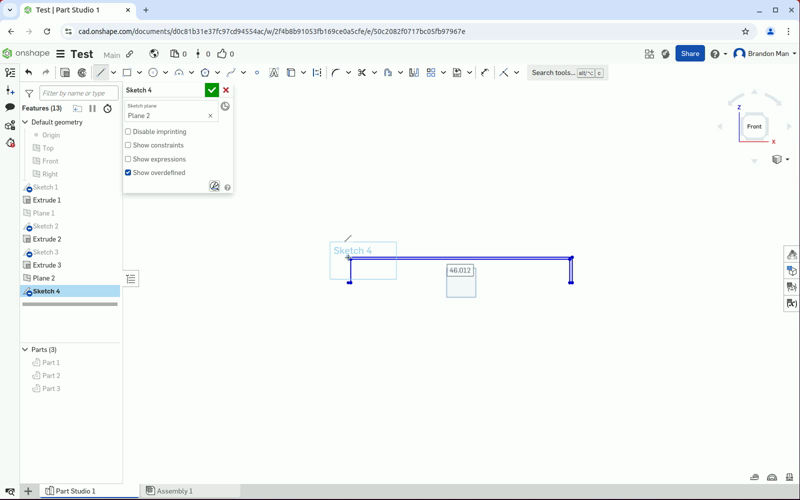
mouse_move(378, 257)
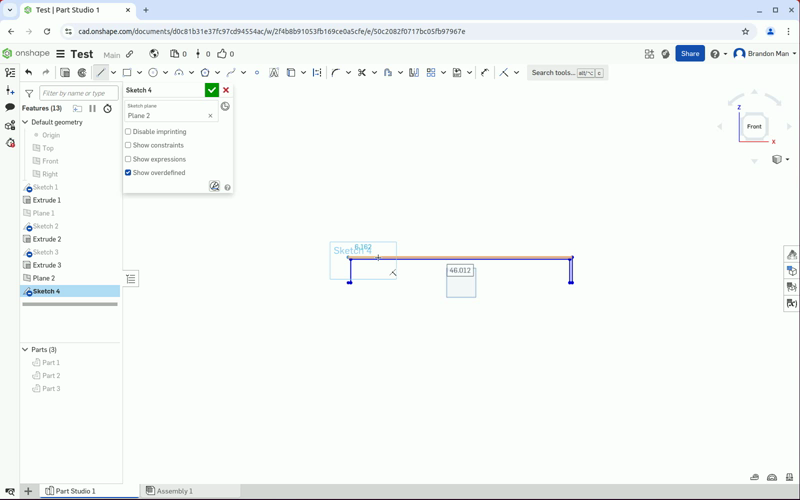
key_down(shift)
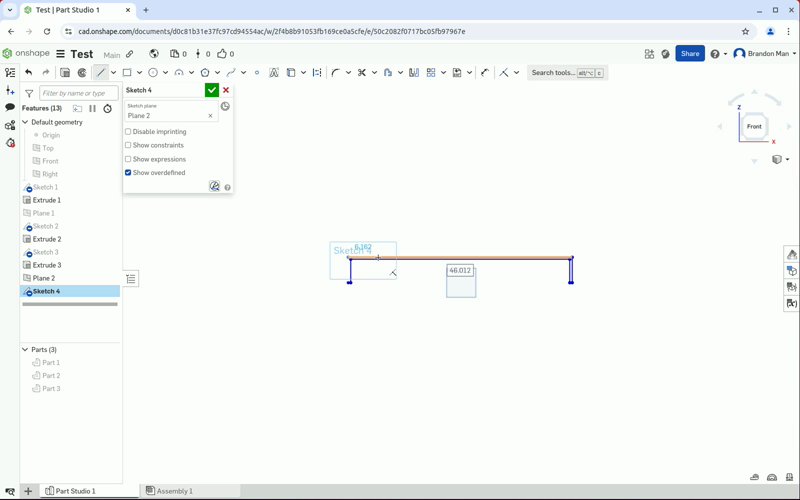
mouse_move(348, 282)
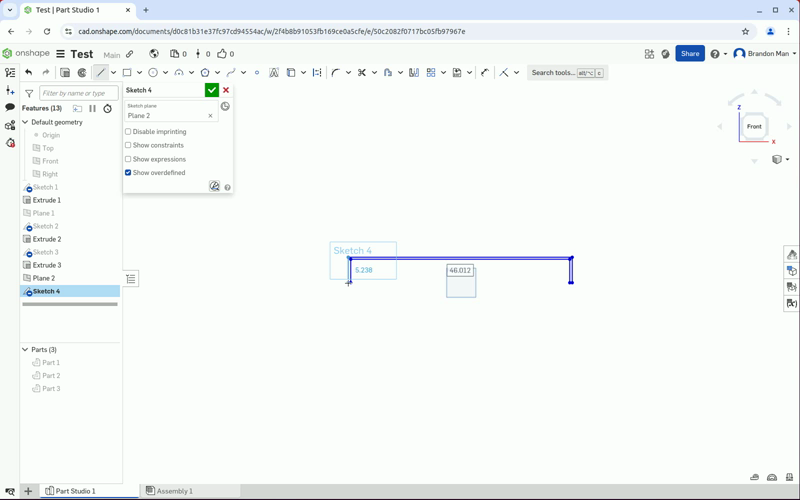
scroll(6)
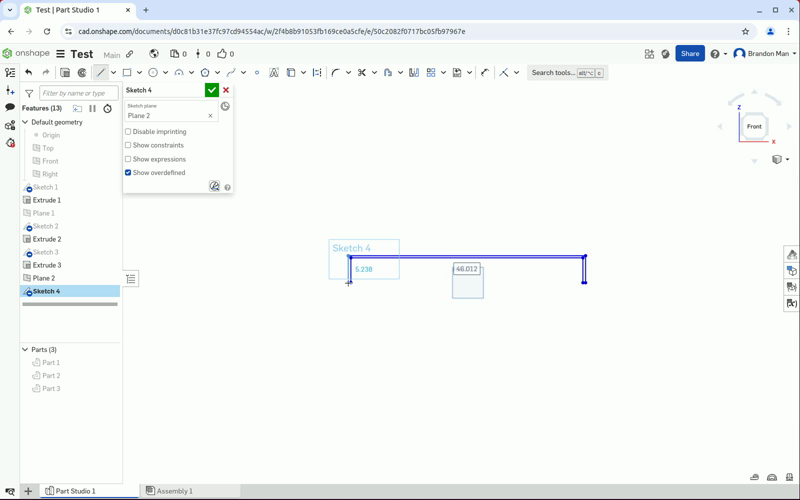
scroll(6)
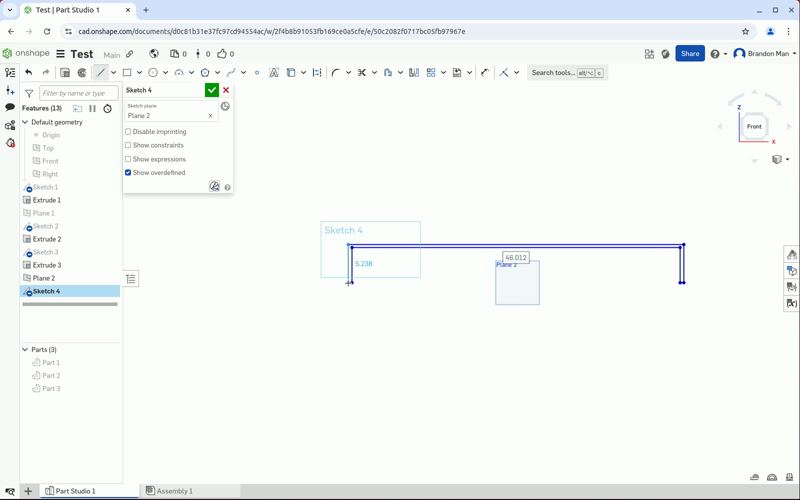
scroll(6)
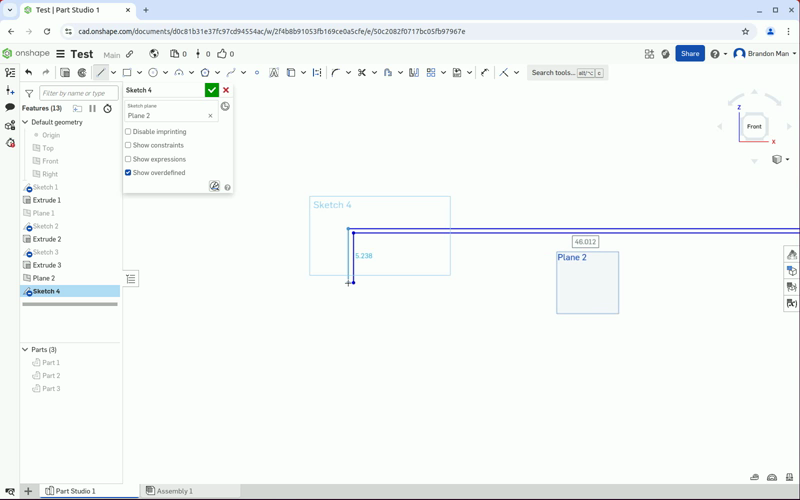
scroll(6)
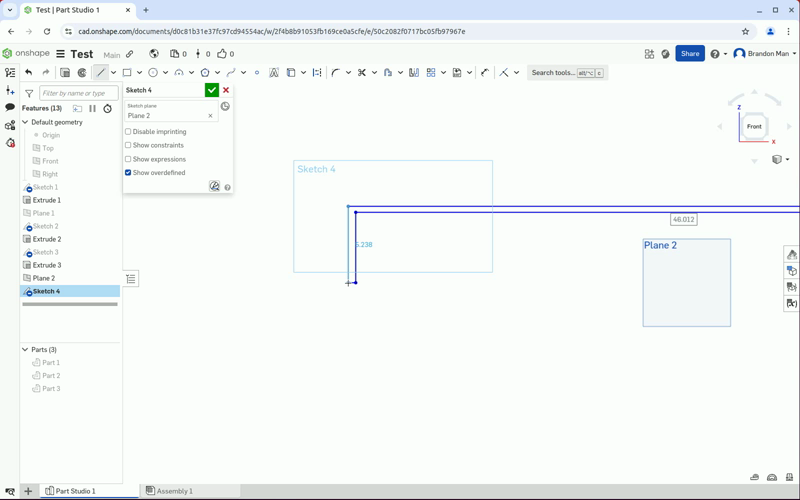
scroll(6)
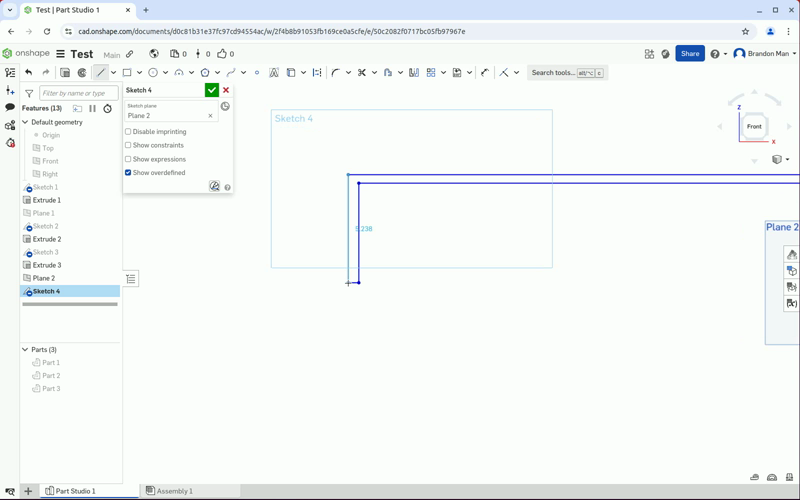
scroll(6)
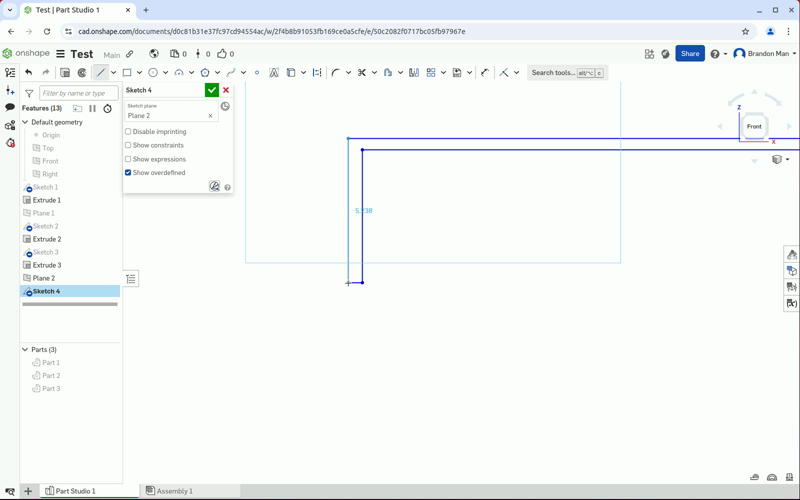
scroll(6)
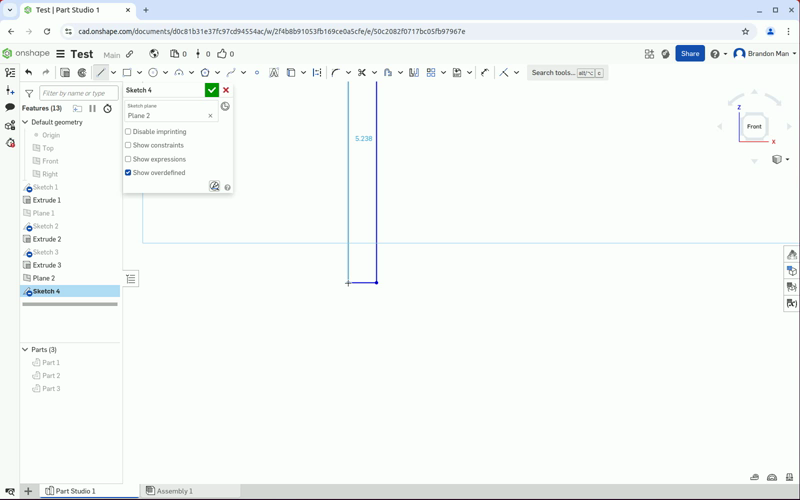
key_up(shift)
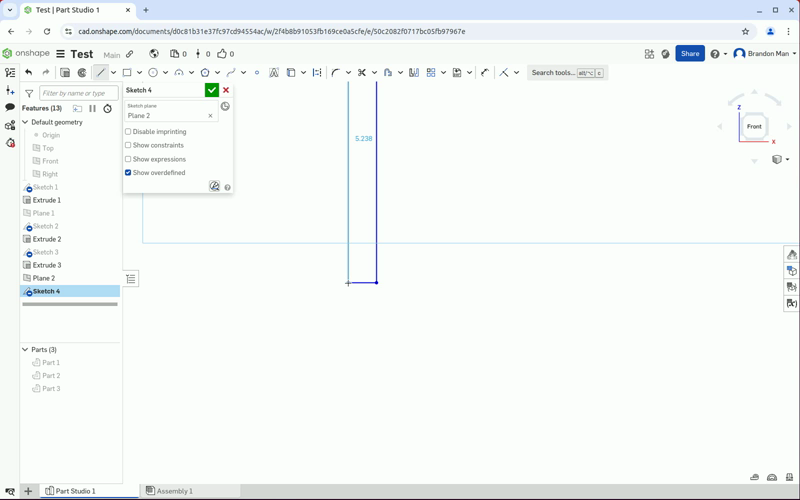
click(348, 282)
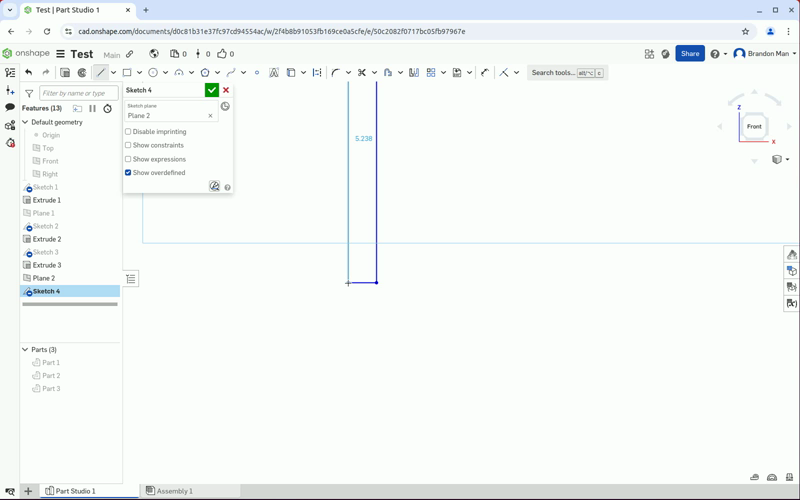
scroll(-6)
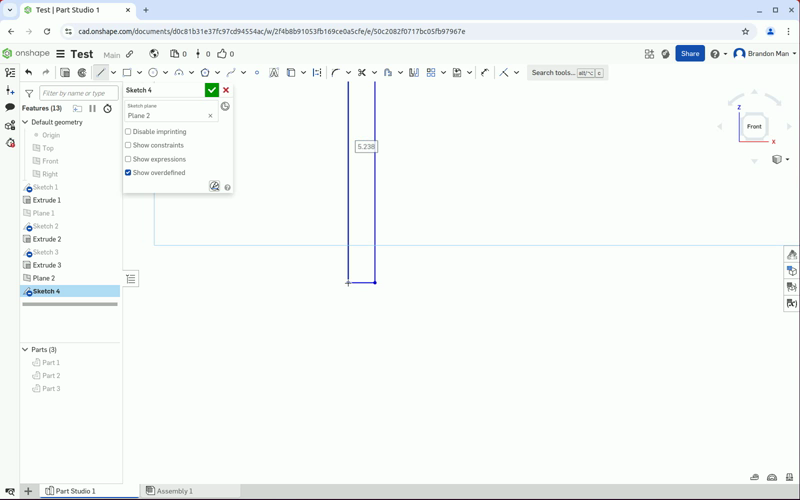
scroll(-6)
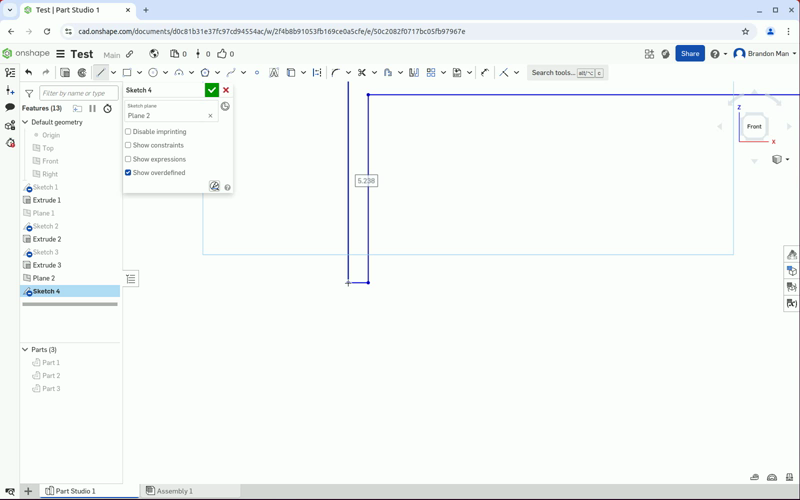
scroll(-6)
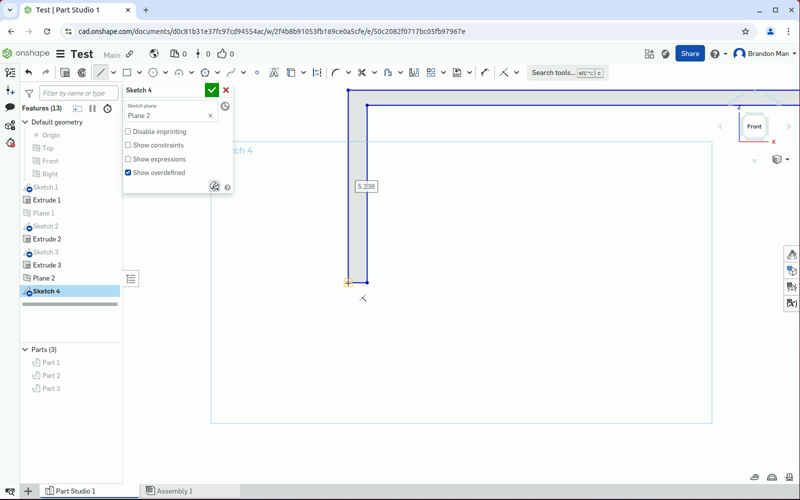
scroll(-6)
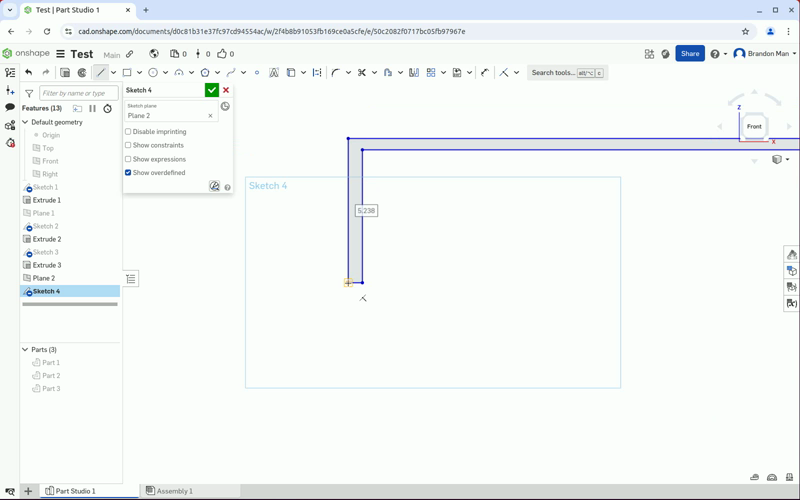
scroll(-6)
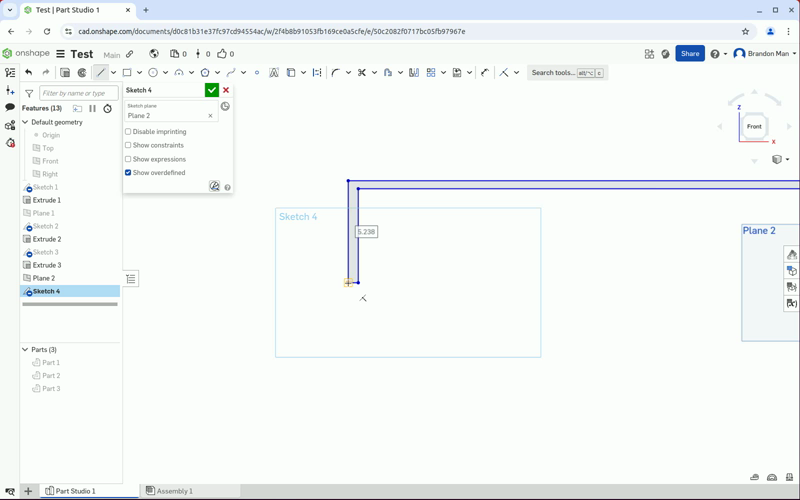
scroll(-6)
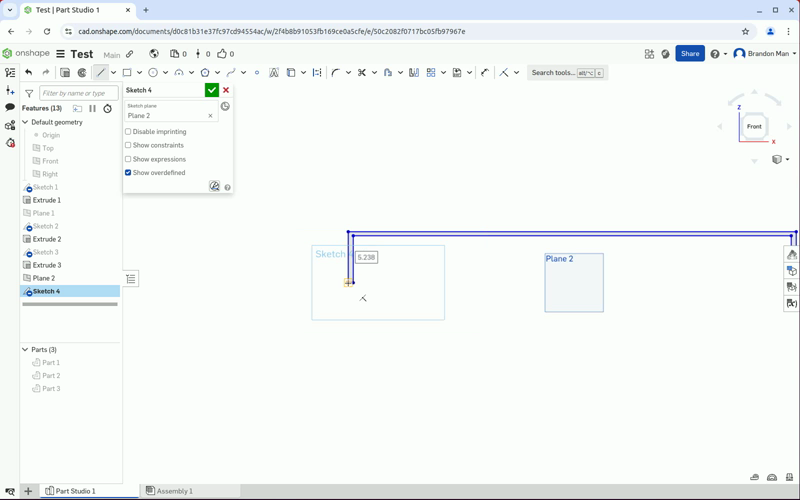
scroll(-6)
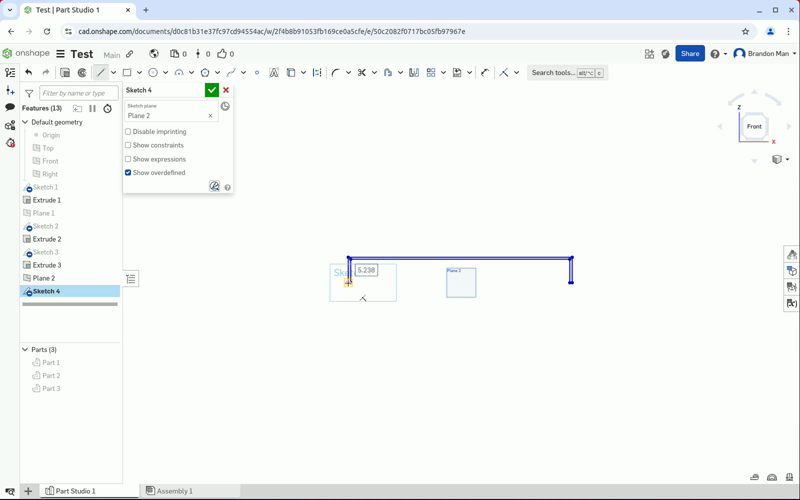
key(esc)
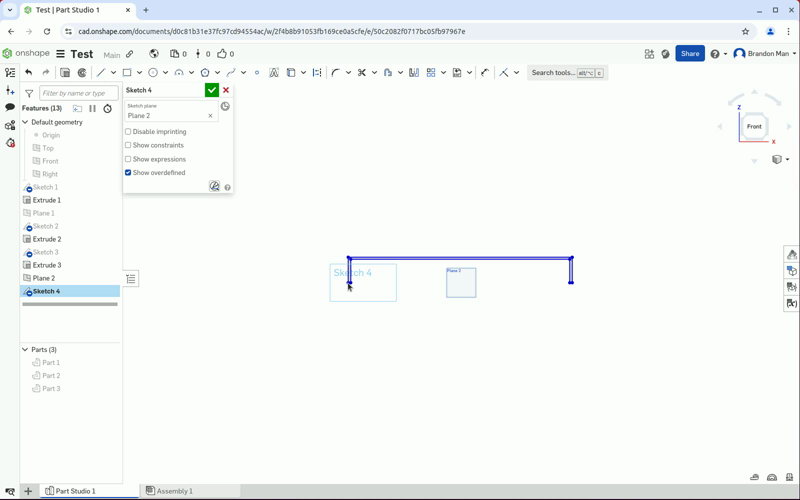
mouse_move(450, 258)
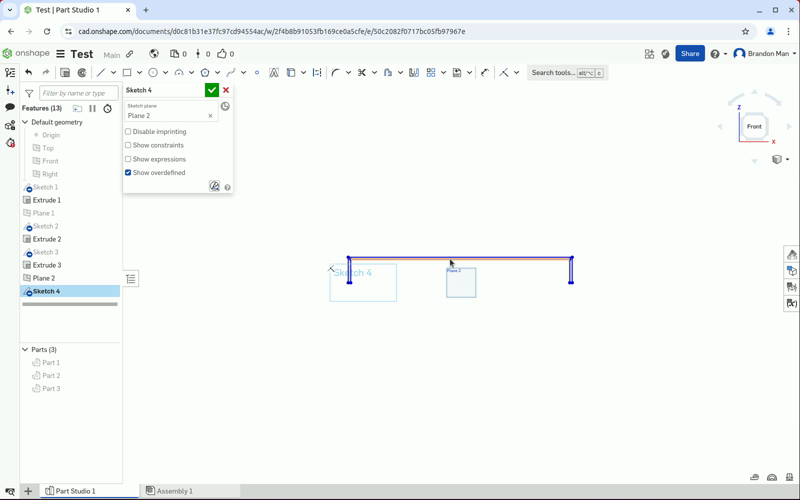
scroll(6)
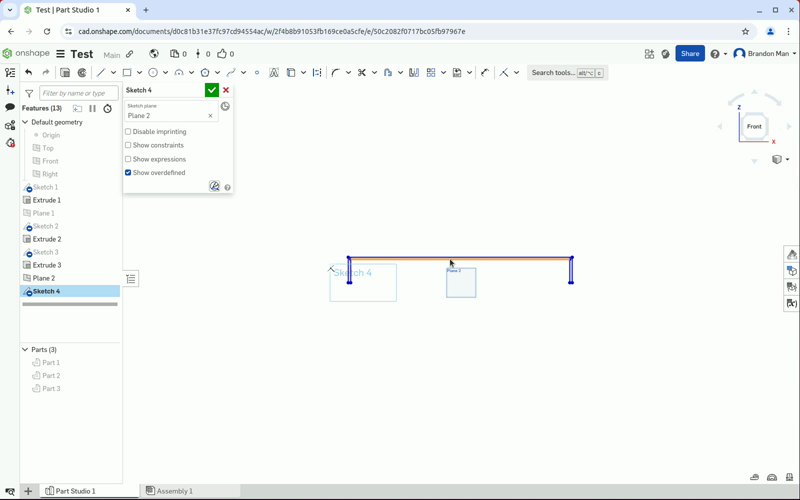
scroll(6)
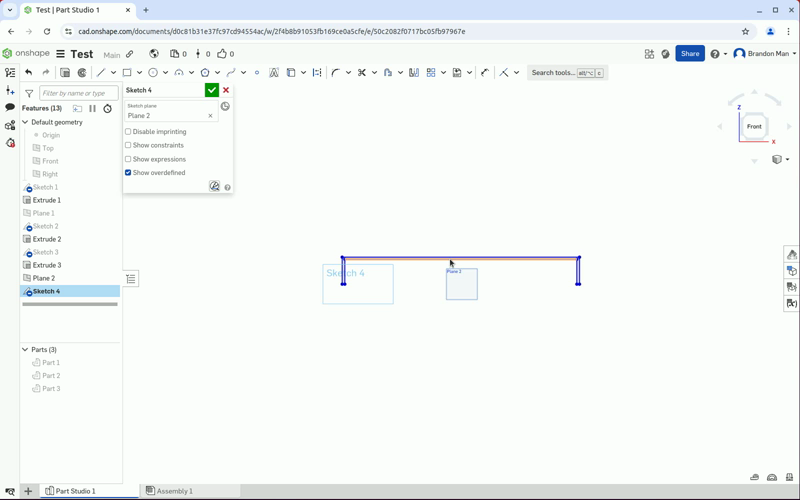
scroll(6)
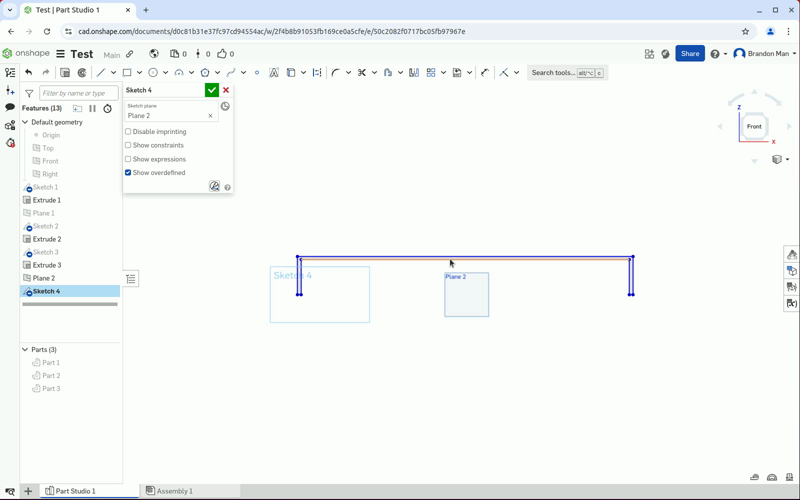
scroll(6)
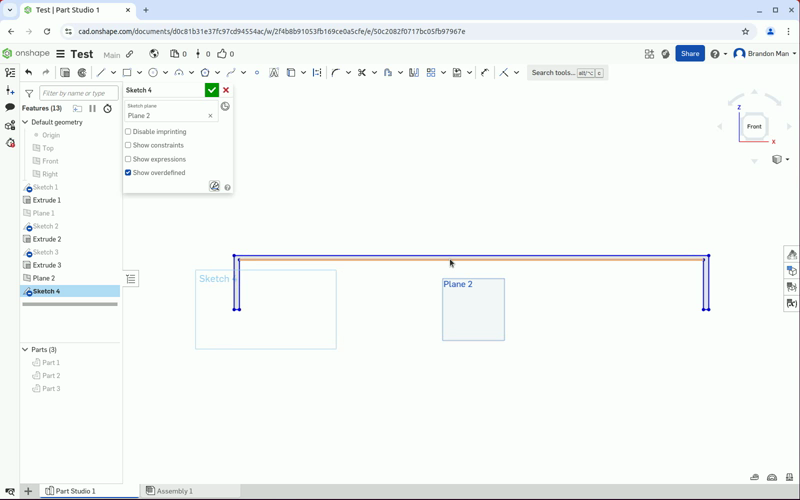
scroll(6)
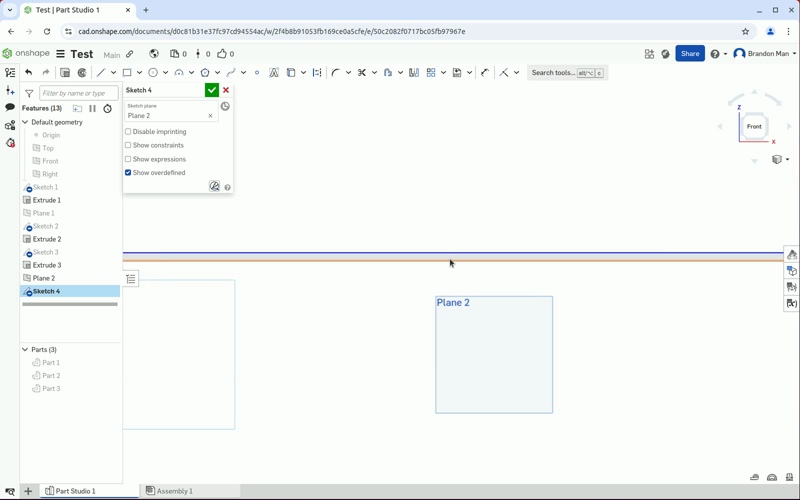
scroll(6)
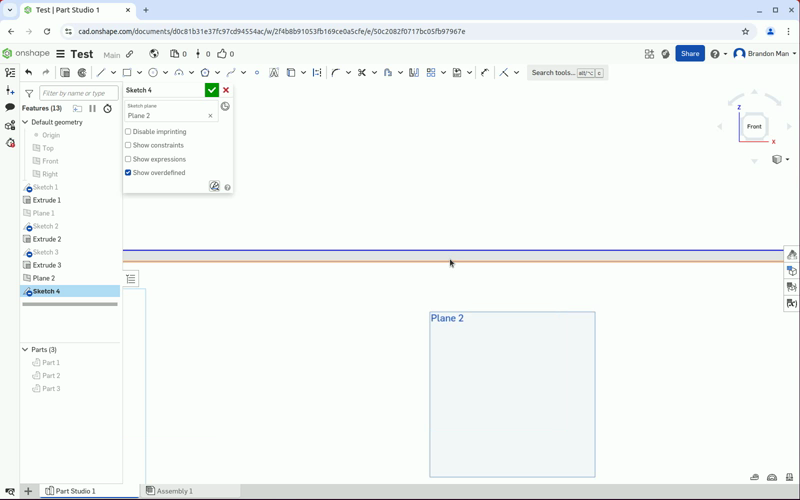
scroll(6)
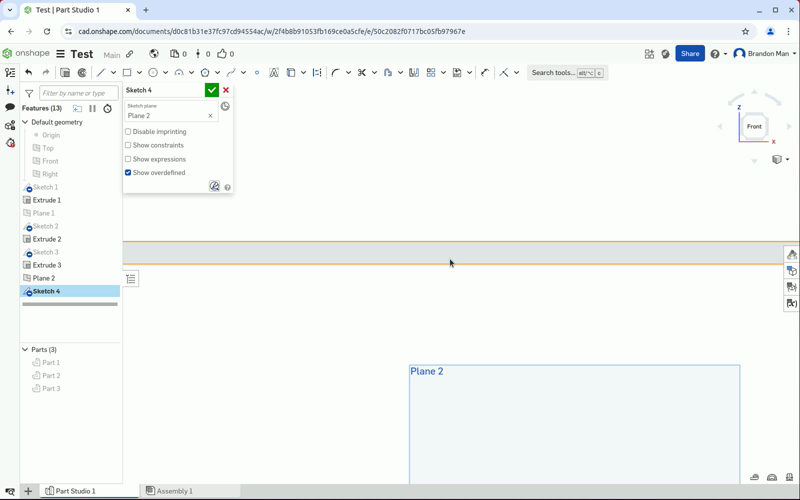
click(450, 258)
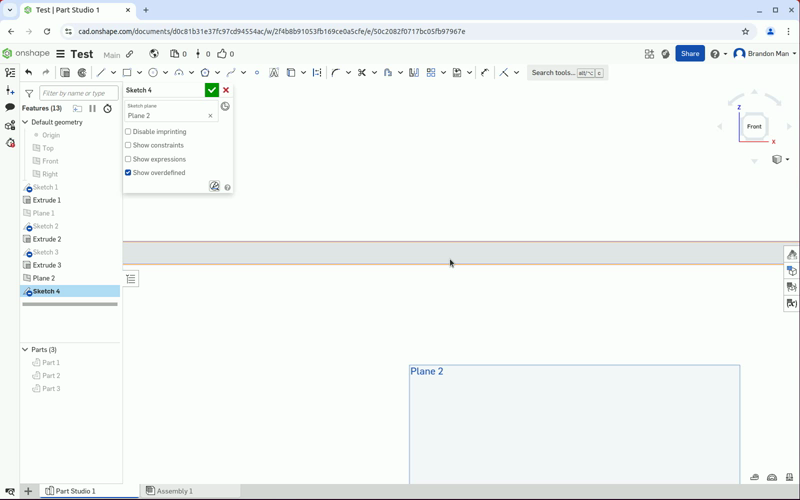
scroll(-6)
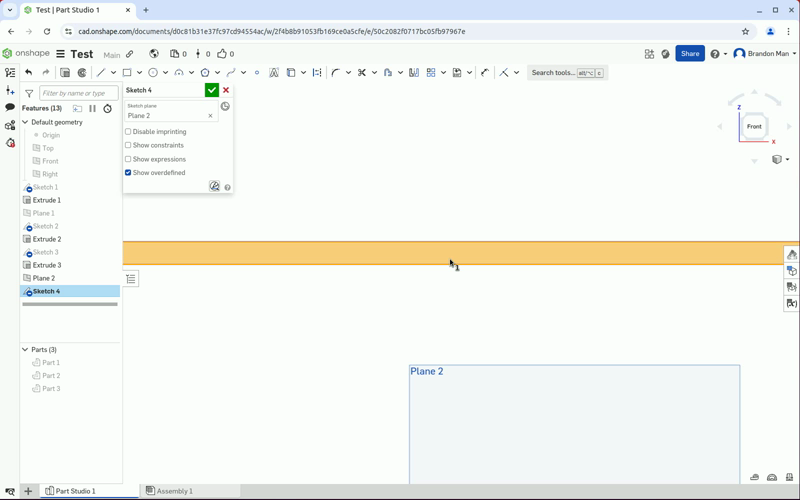
scroll(-6)
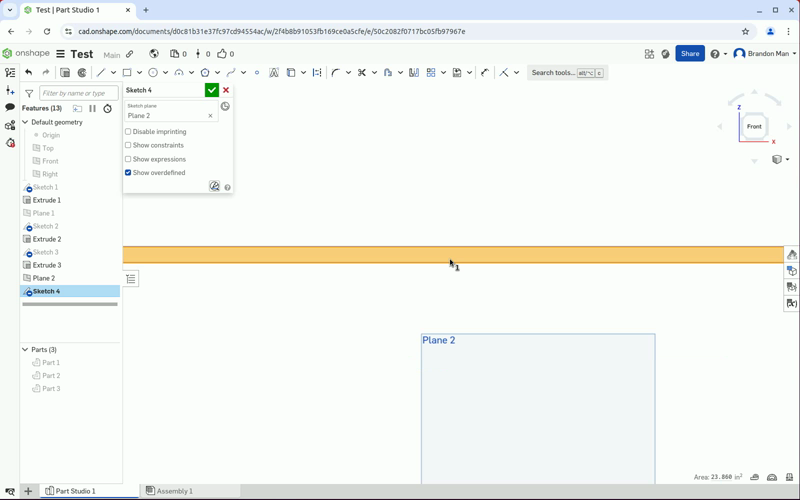
scroll(-6)
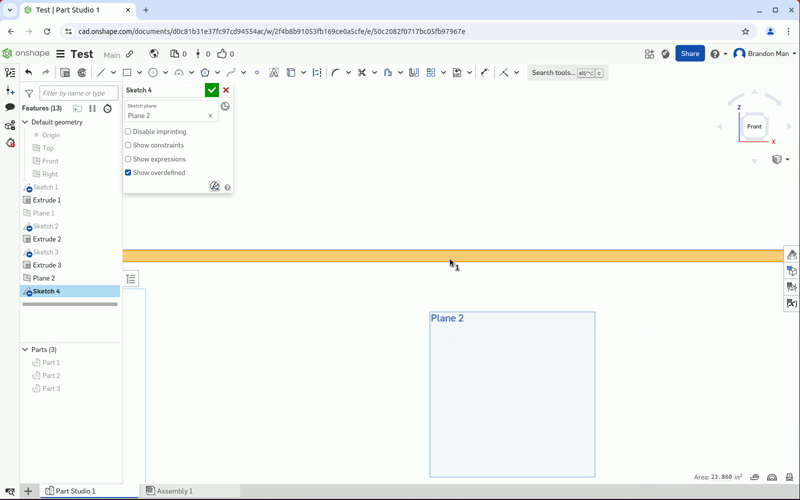
scroll(-6)
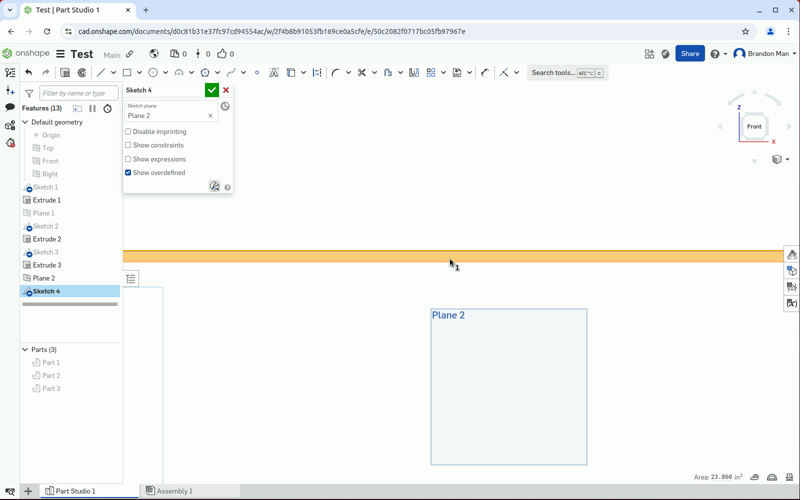
scroll(-6)
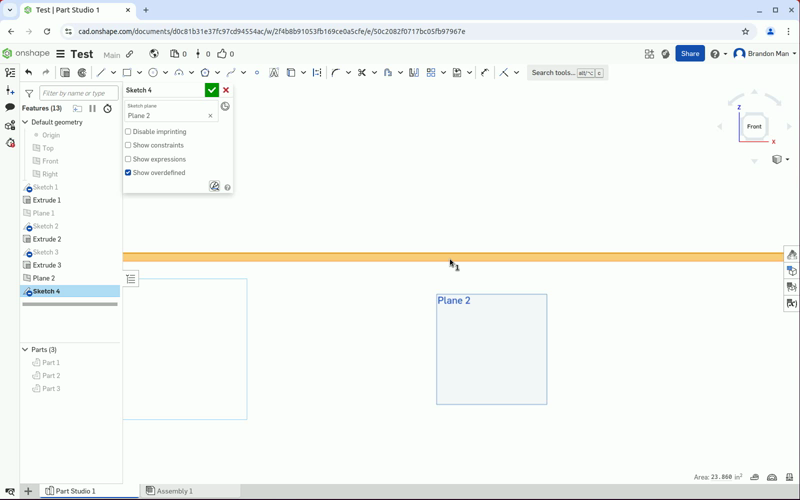
scroll(-6)
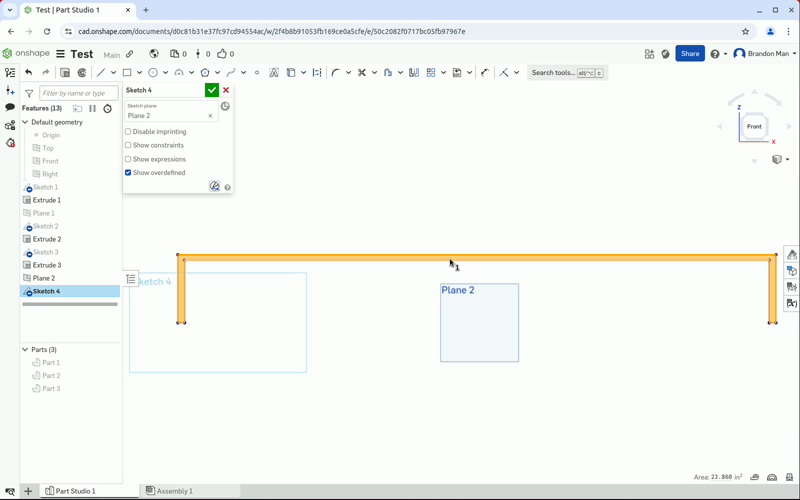
scroll(-6)
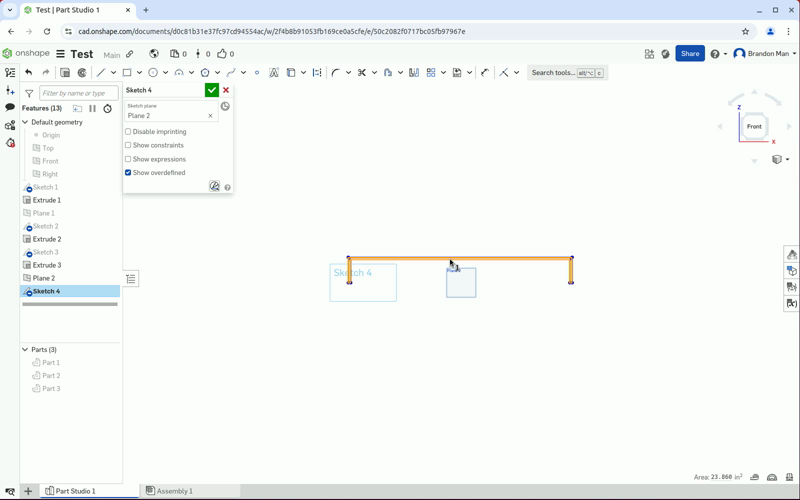
mouse_move(73, 352)
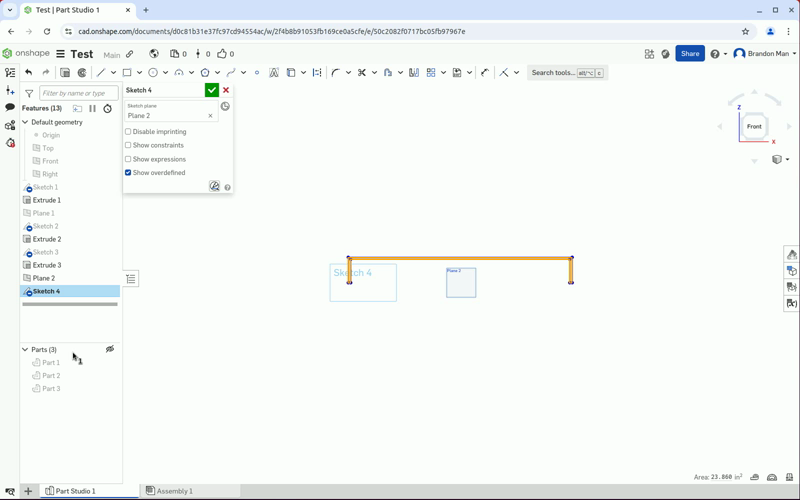
key(shift+y)
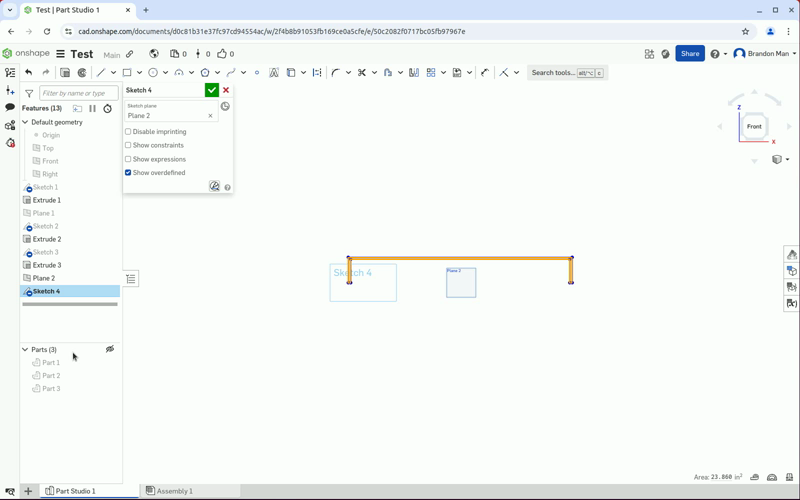
key(shift+e)
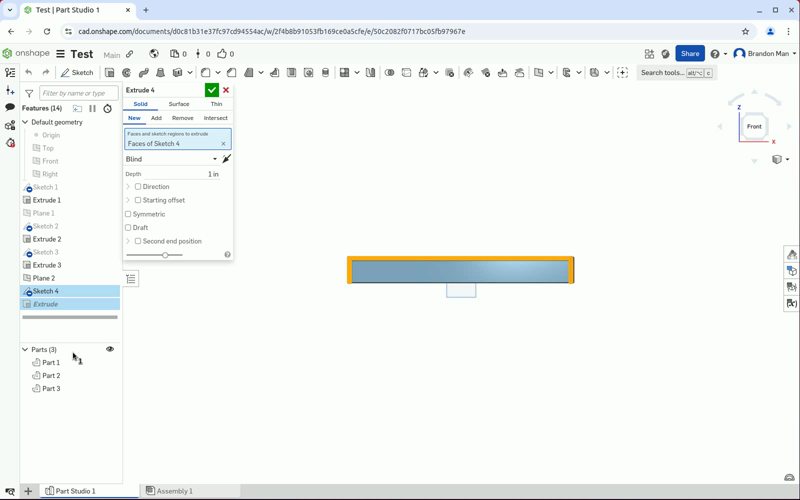
mouse_move(143, 106)
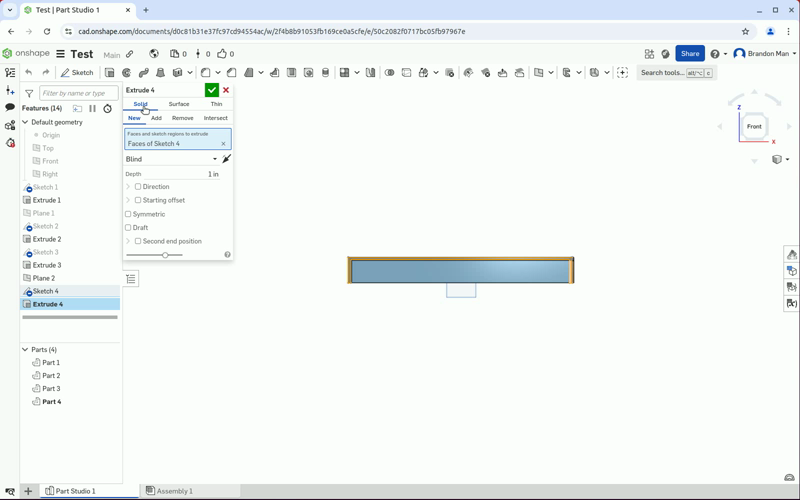
click(143, 106)
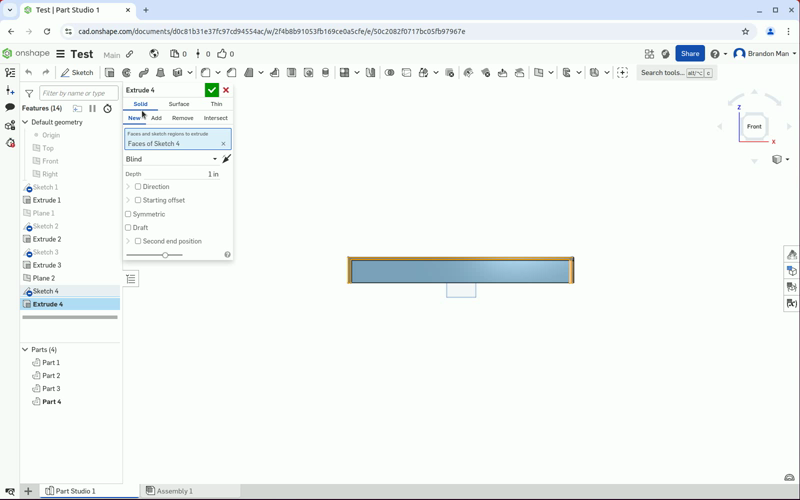
mouse_move(137, 120)
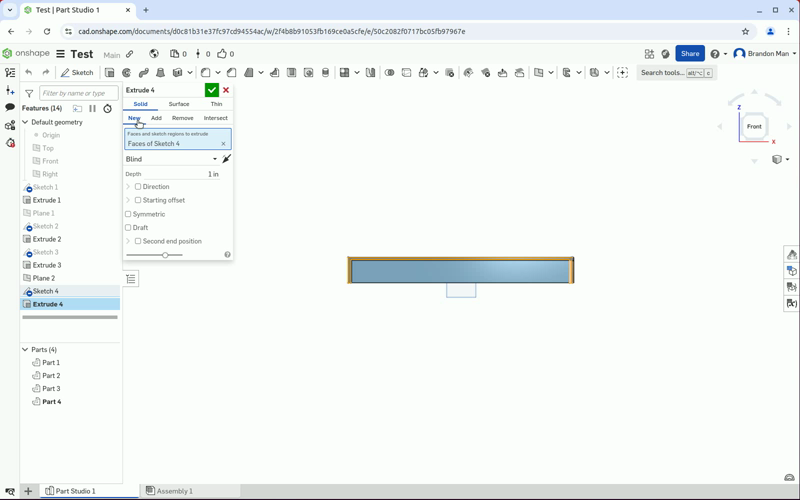
click(137, 120)
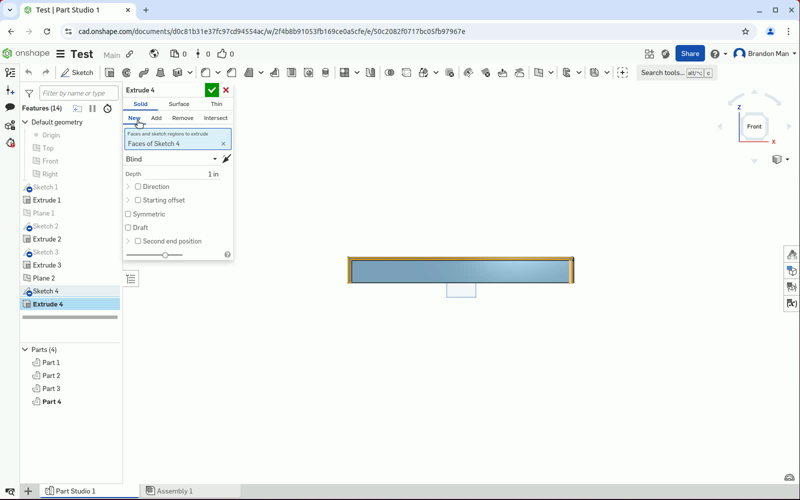
key(tab, 4)
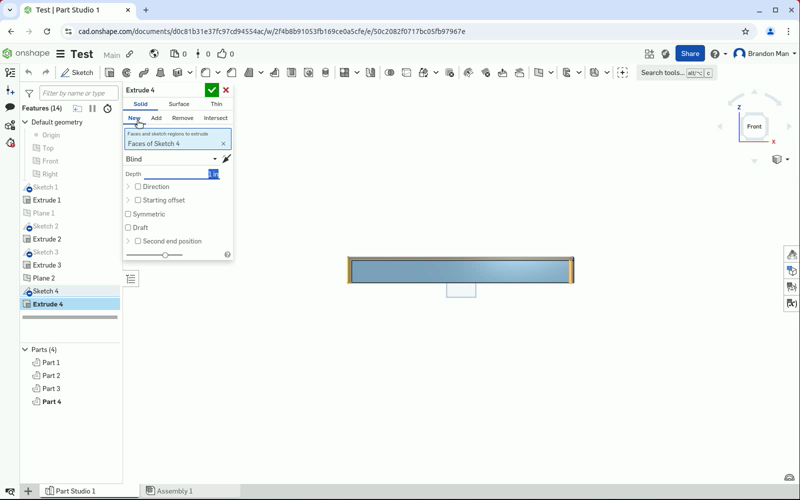
text(0.722)
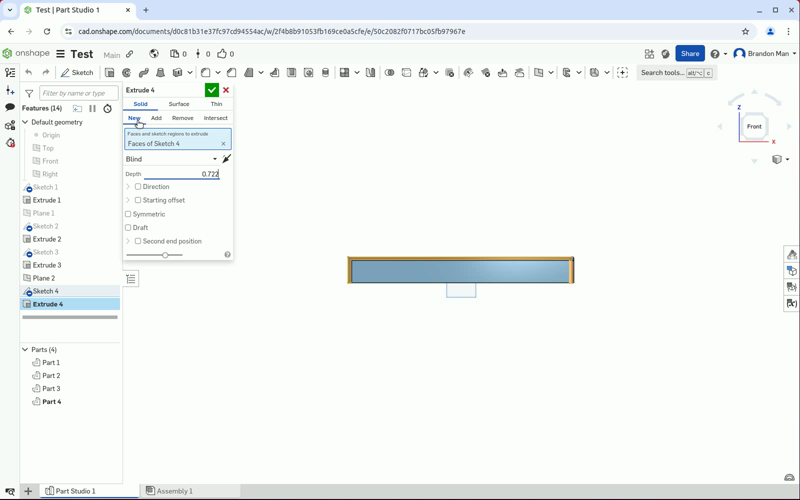
key(enter)
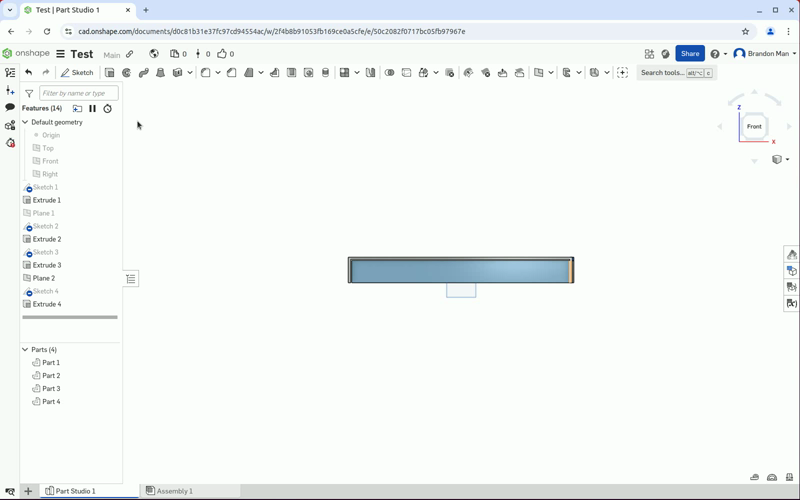
key(shift+h)
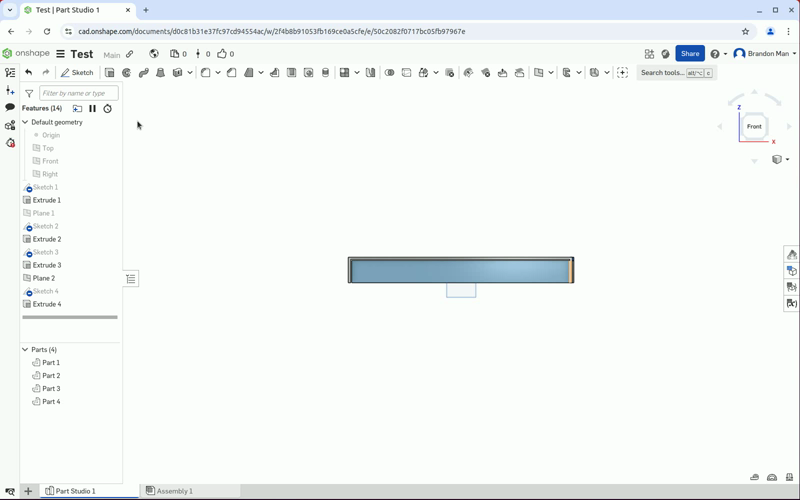
key(shift+h)
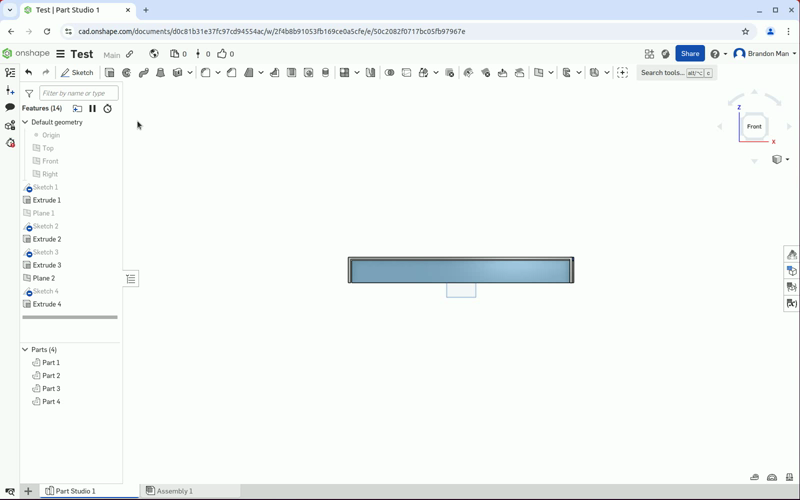
mouse_move(73, 189)
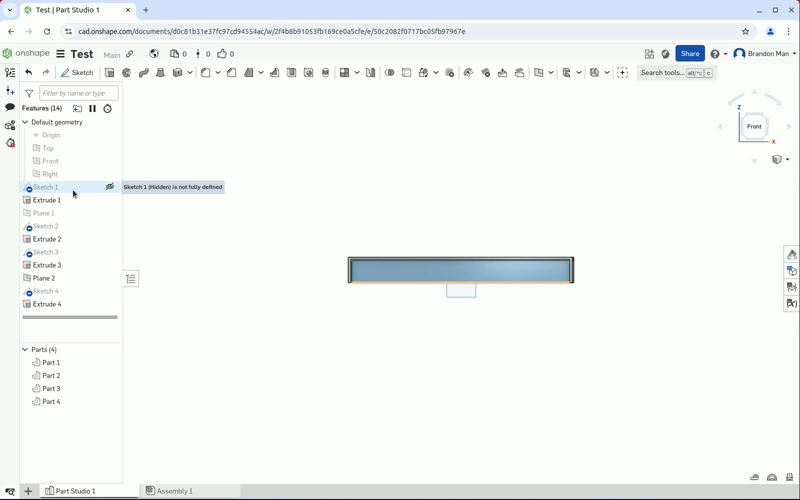
click(73, 189)
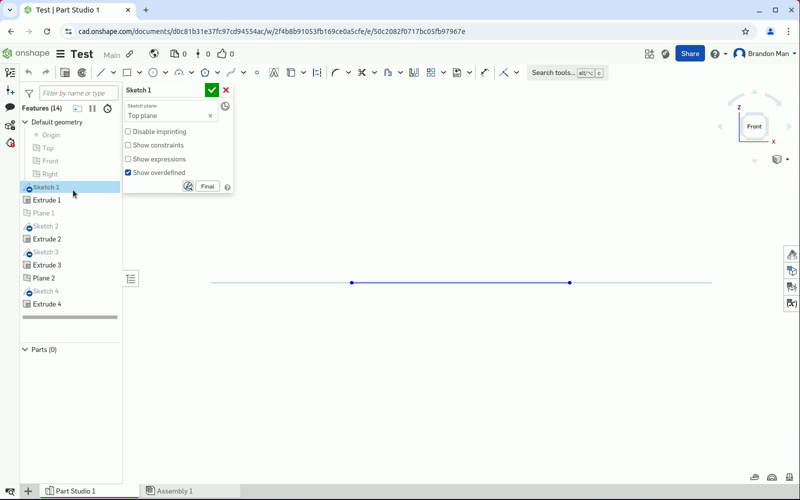
mouse_move(229, 92)
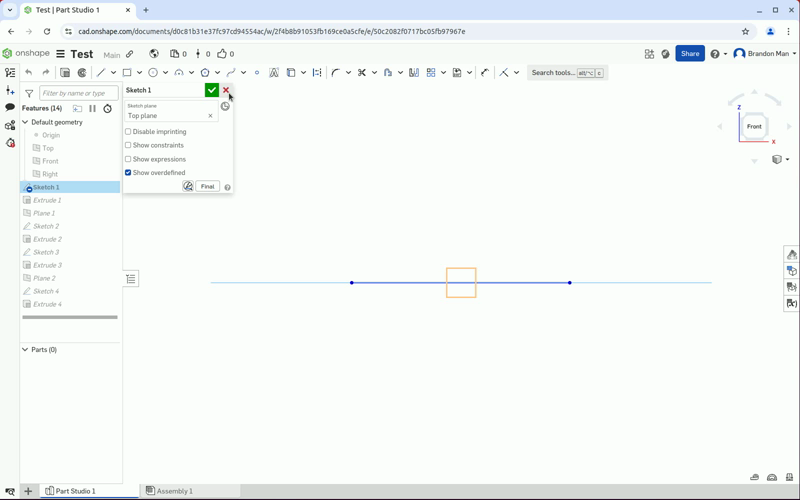
click(229, 92)
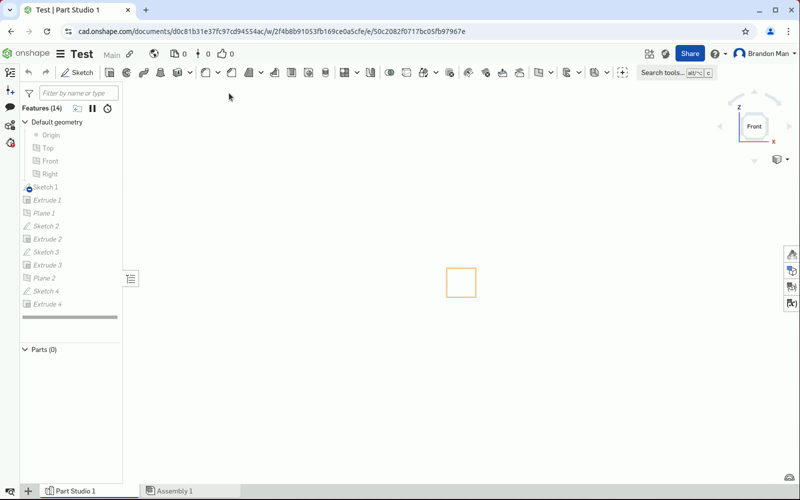
key(shift+s)
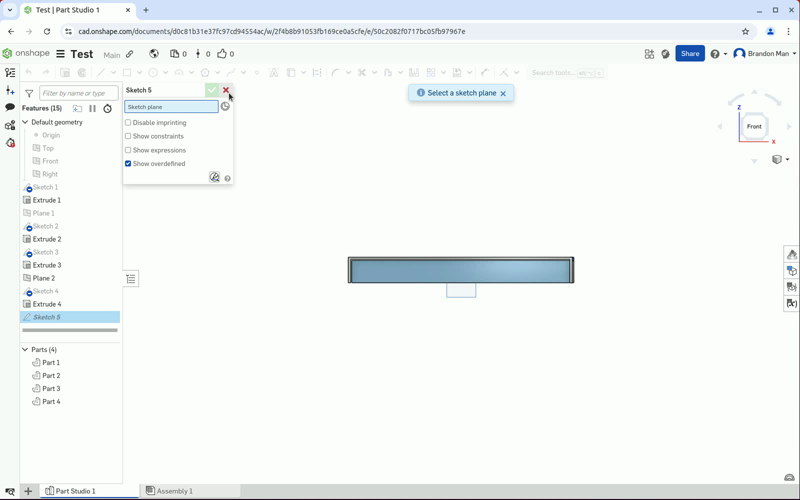
mouse_move(73, 280)
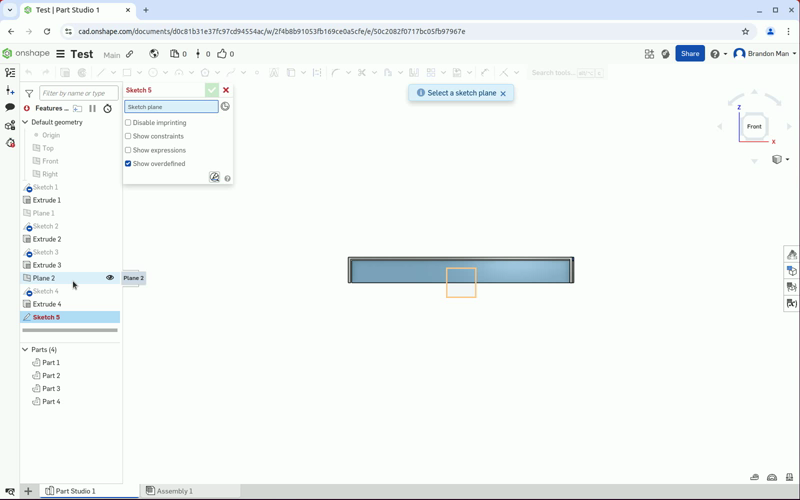
click(73, 280)
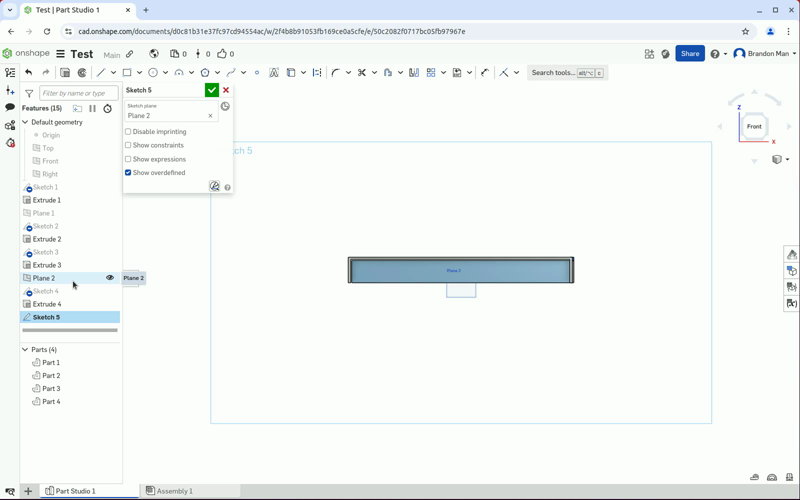
mouse_move(73, 352)
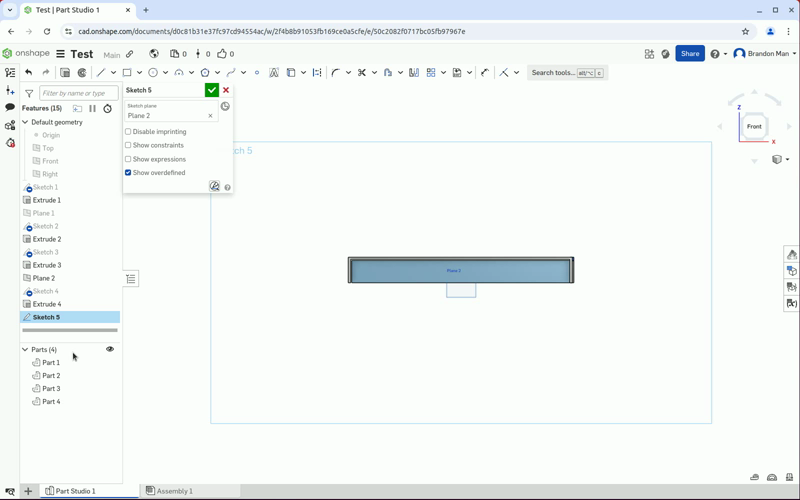
key(y)
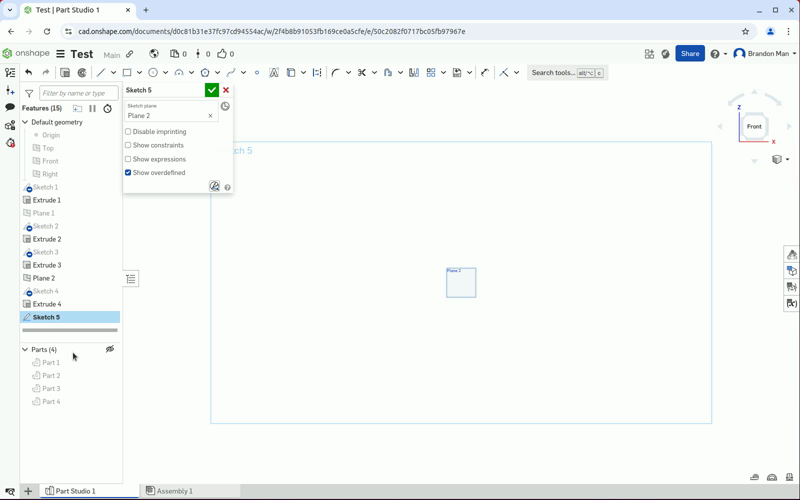
key(l)
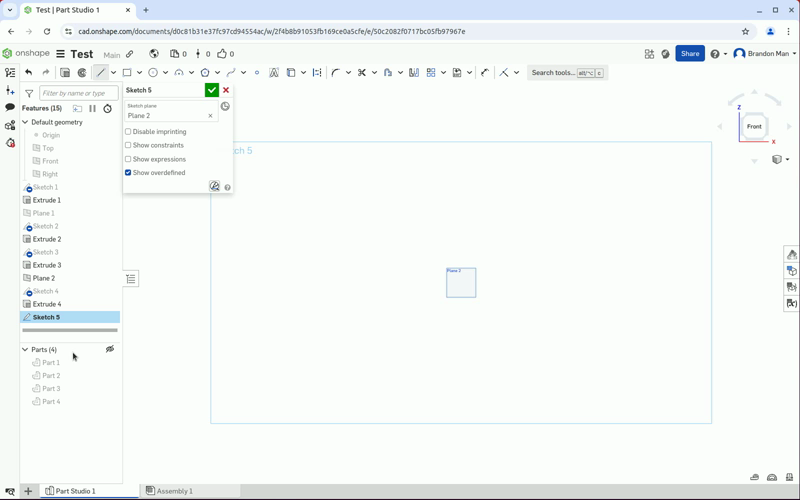
key_down(shift)
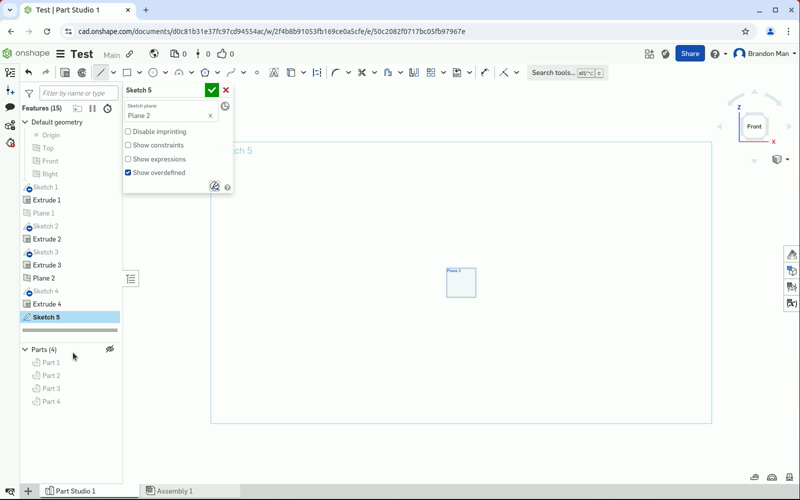
mouse_move(351, 282)
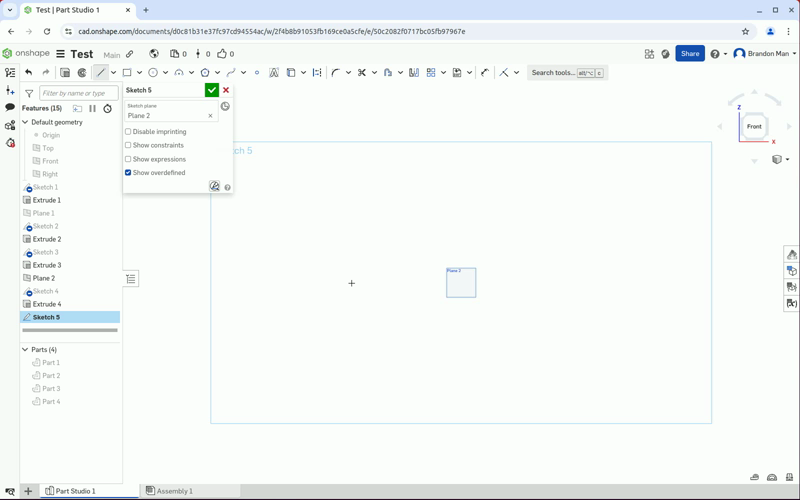
click(351, 282)
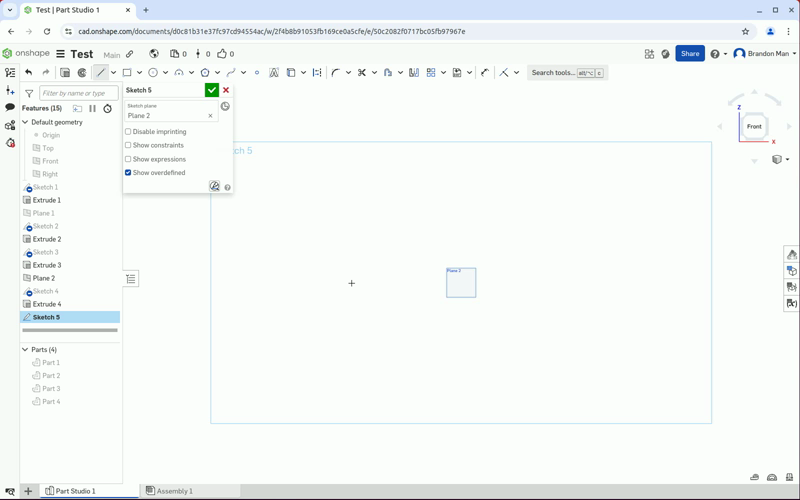
key_up(shift)
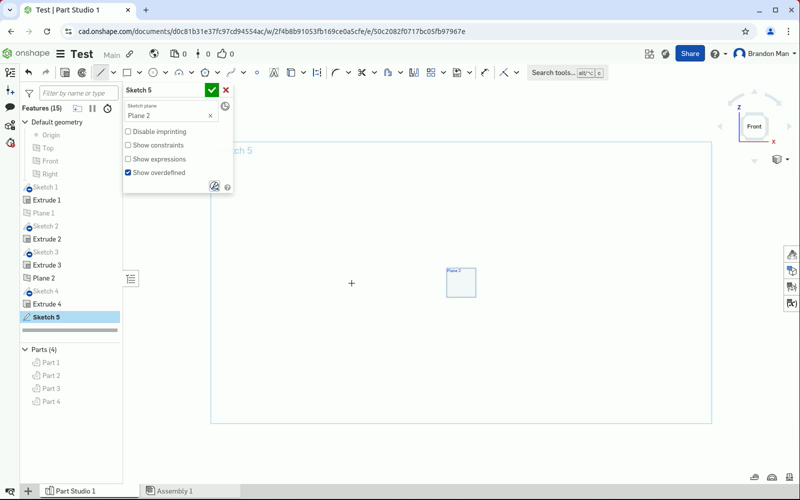
key_down(shift)
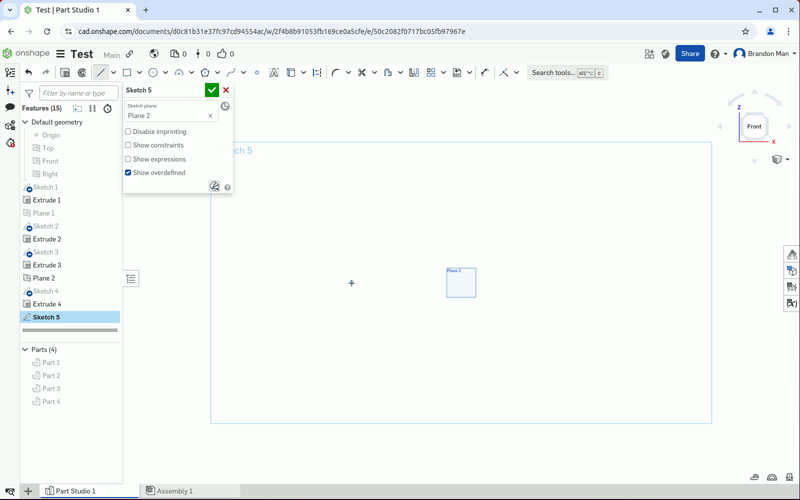
mouse_move(569, 282)
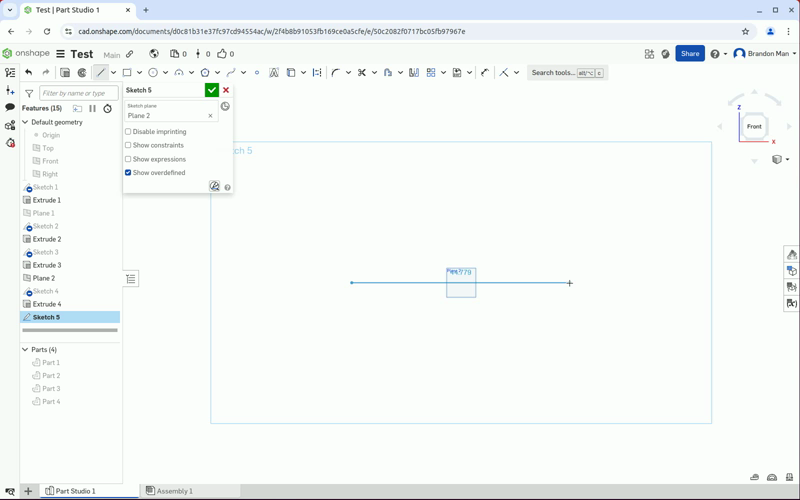
click(569, 282)
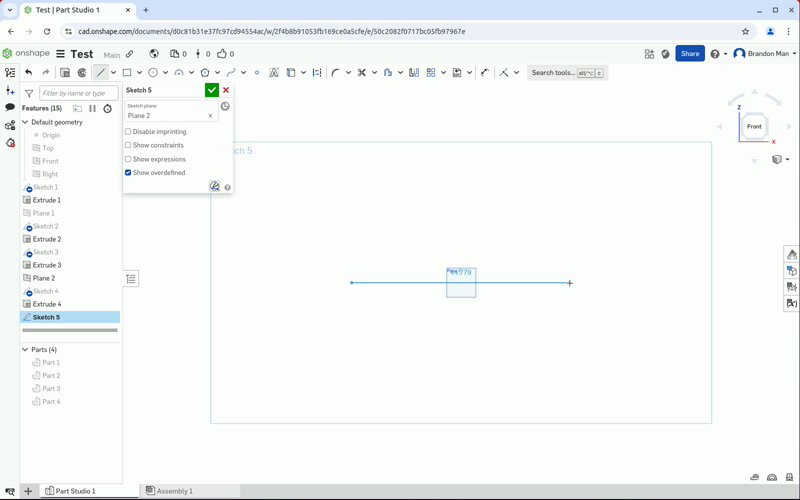
key_up(shift)
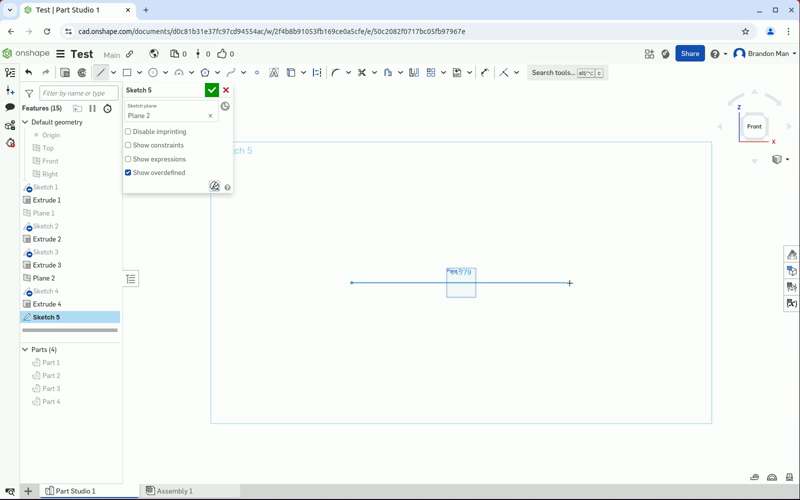
key_down(shift)
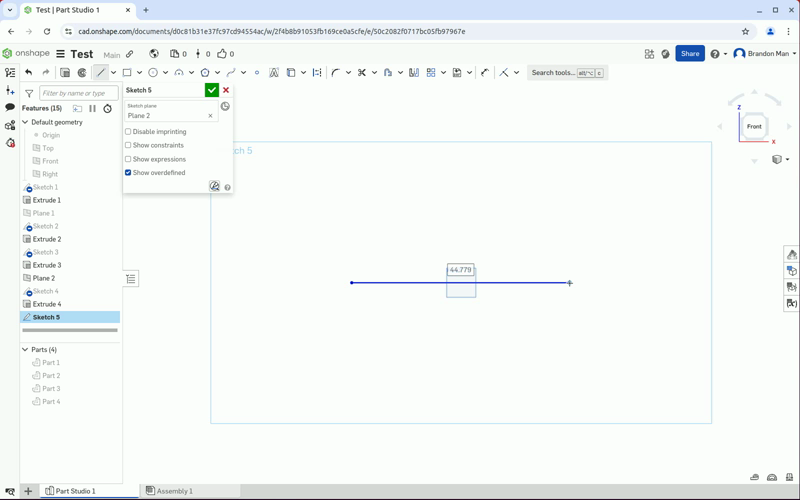
mouse_move(589, 282)
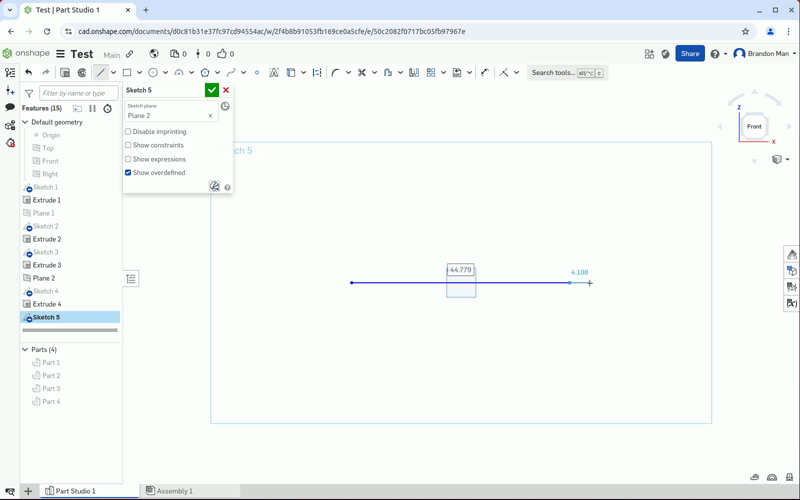
mouse_move(569, 260)
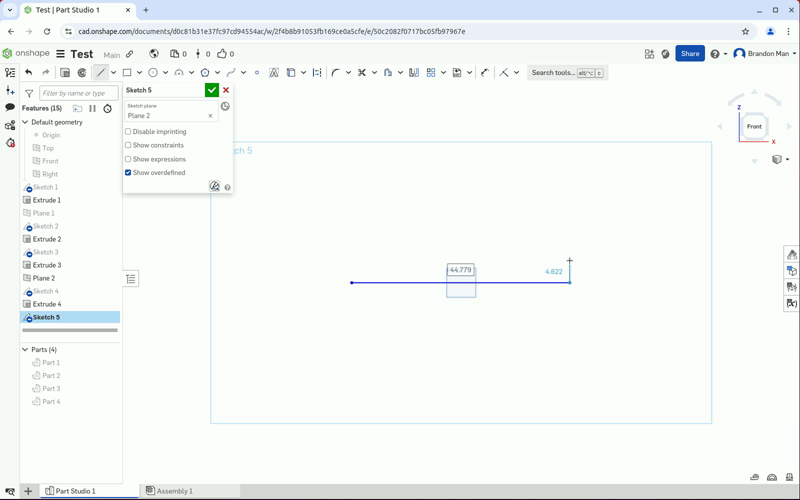
click(569, 260)
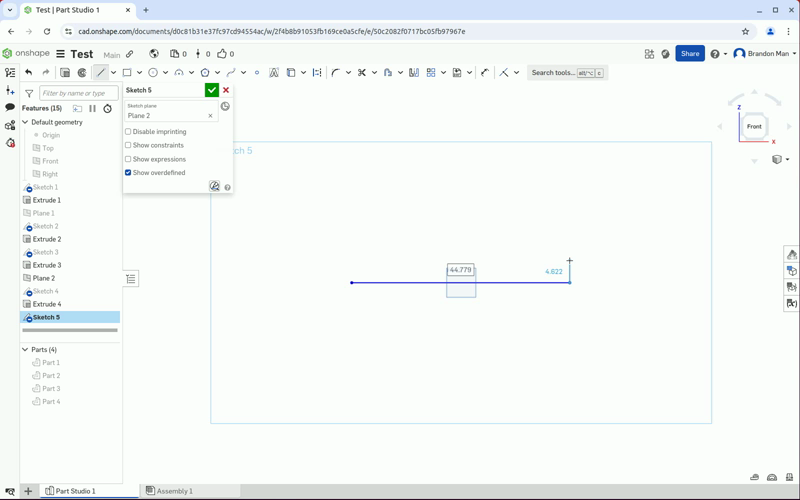
key_up(shift)
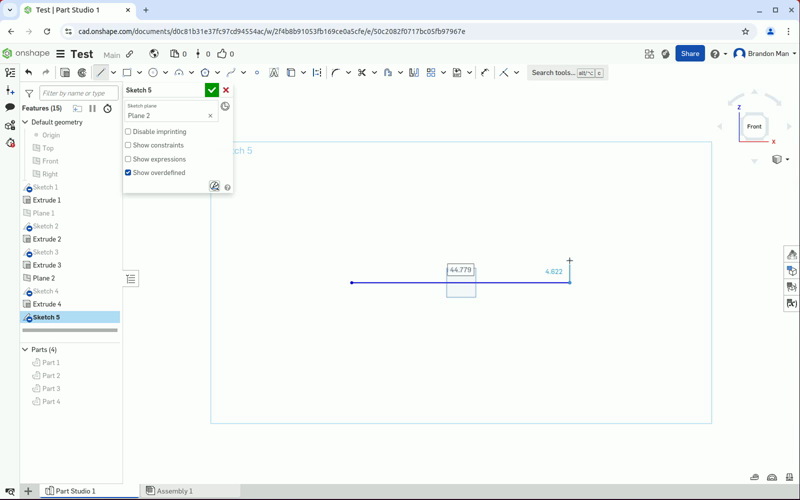
key_down(shift)
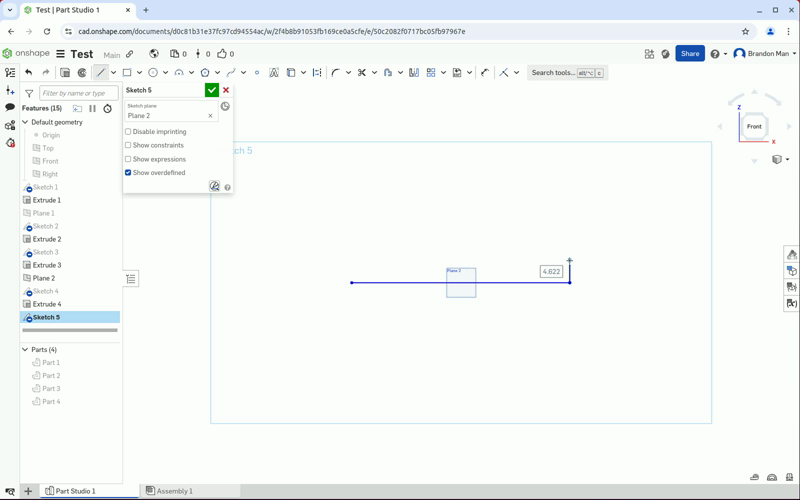
mouse_move(351, 260)
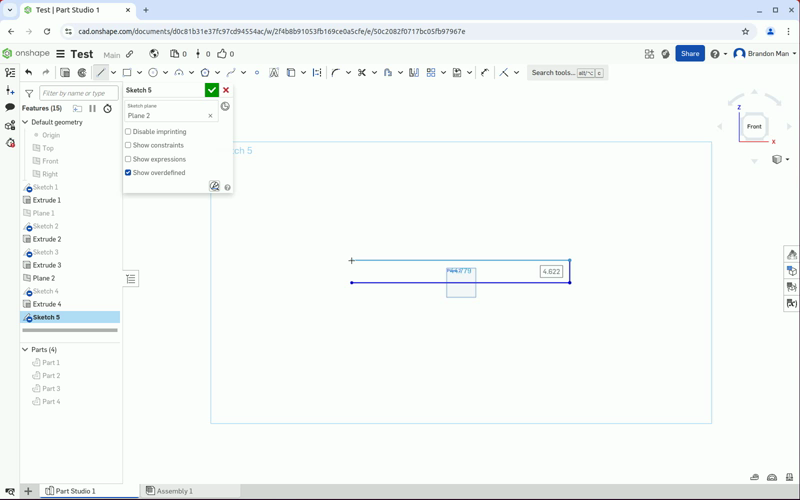
click(351, 260)
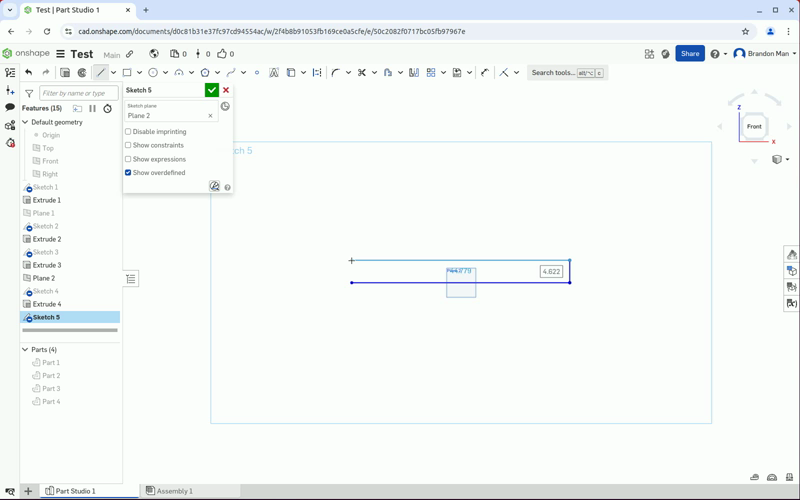
key_up(shift)
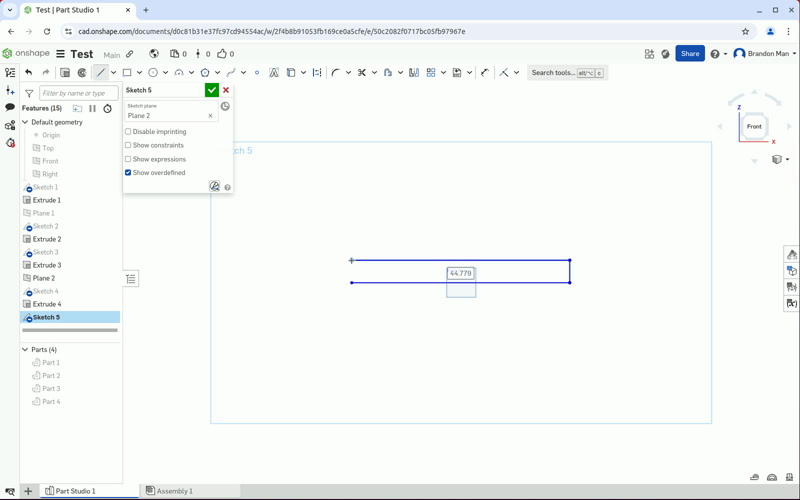
mouse_move(381, 260)
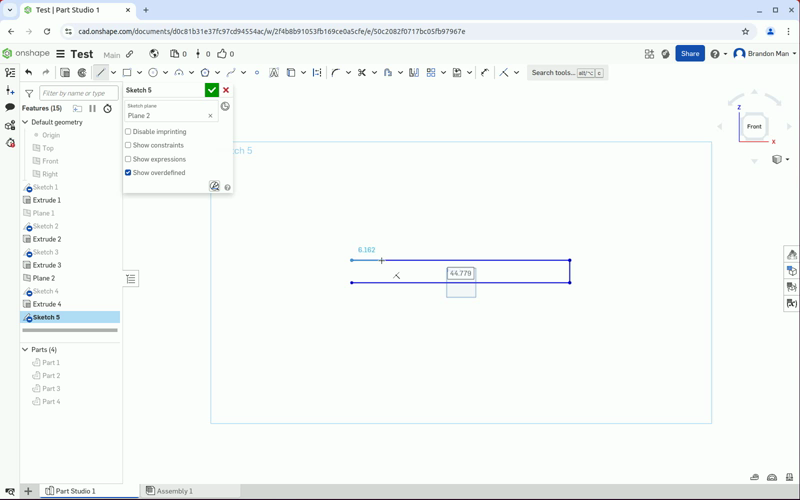
key_down(shift)
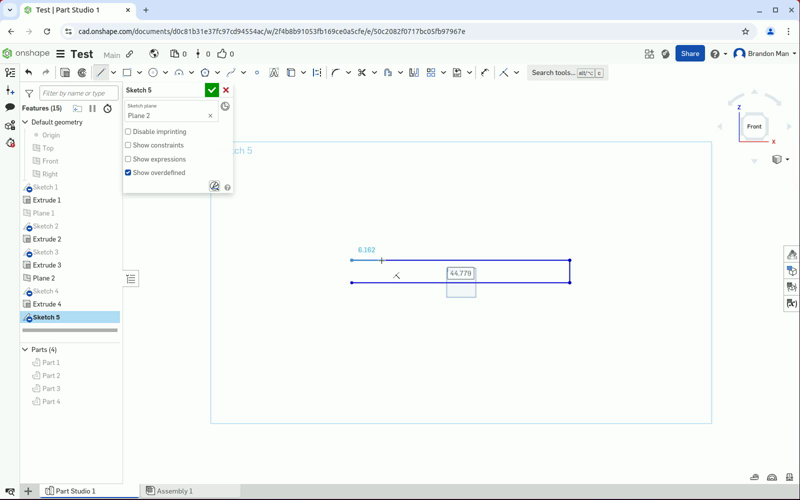
mouse_move(351, 282)
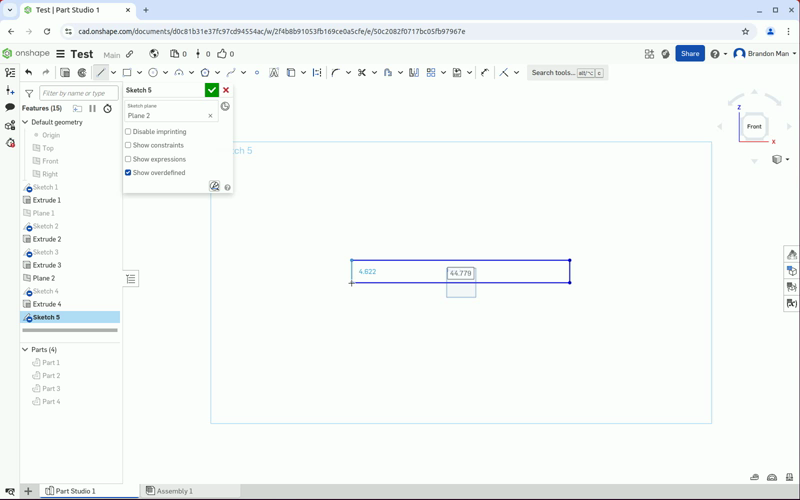
key_up(shift)
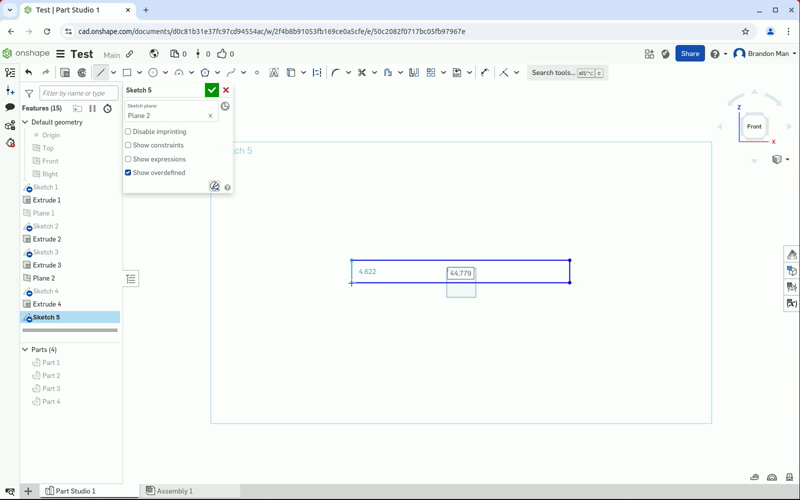
click(351, 282)
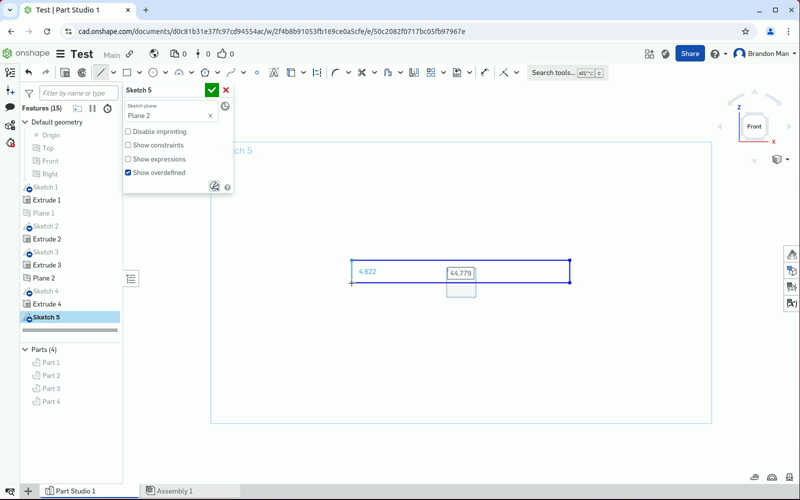
key(esc)
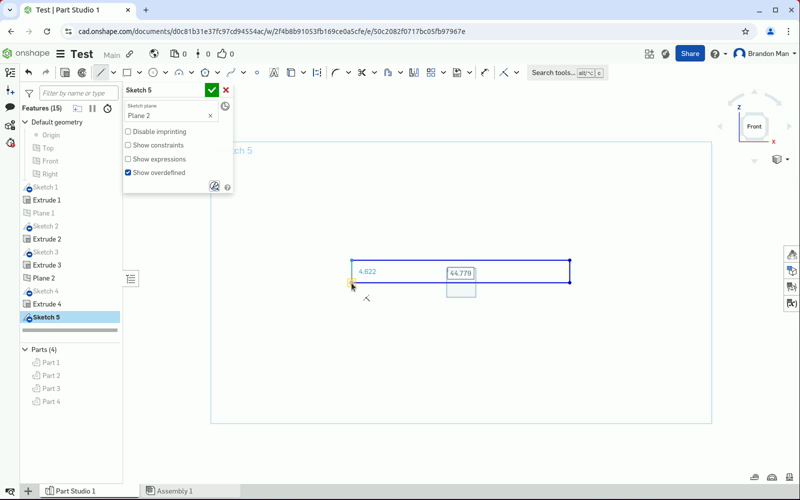
mouse_move(474, 265)
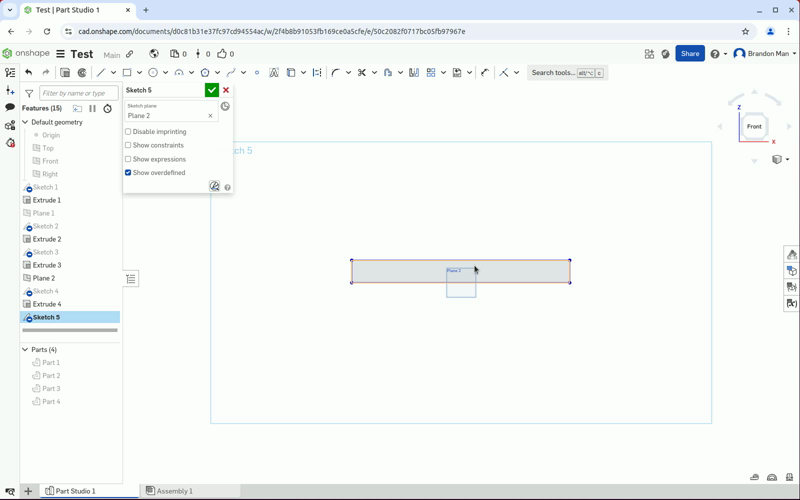
click(474, 265)
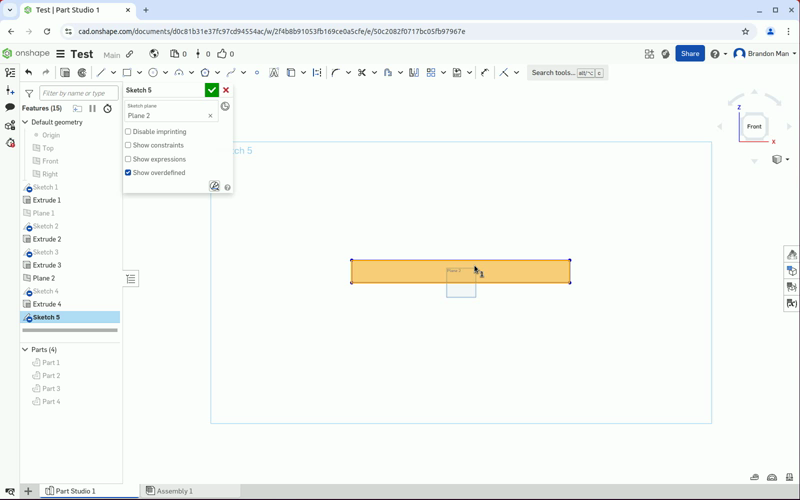
mouse_move(73, 352)
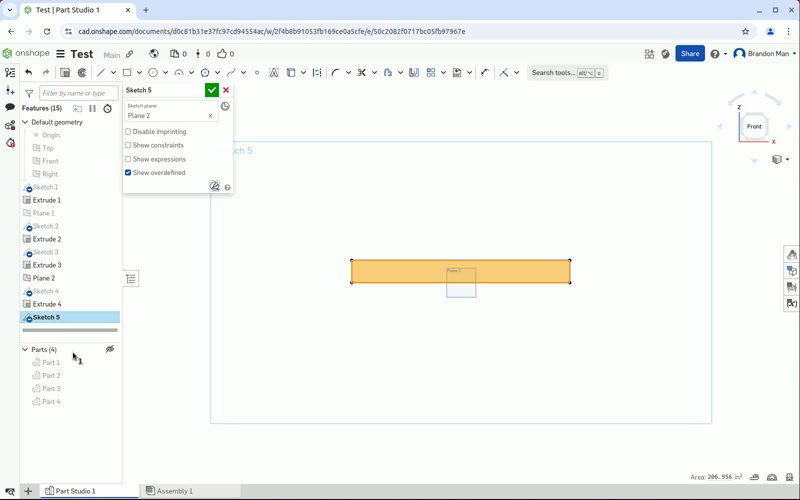
key(shift+y)
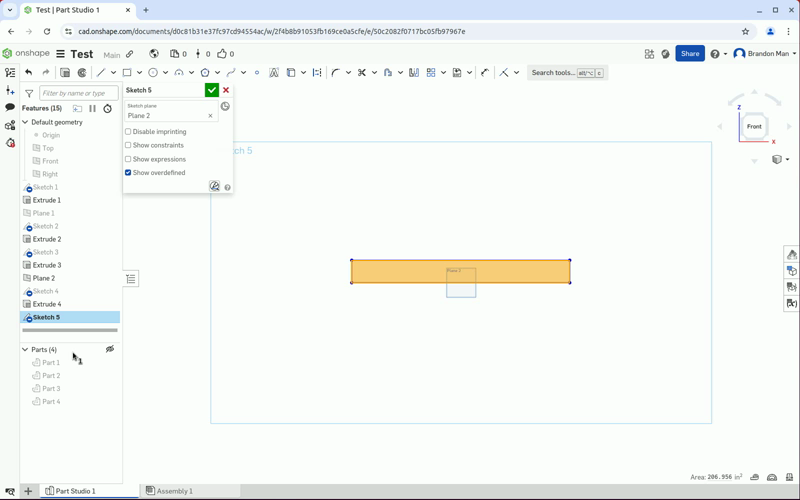
key(shift+e)
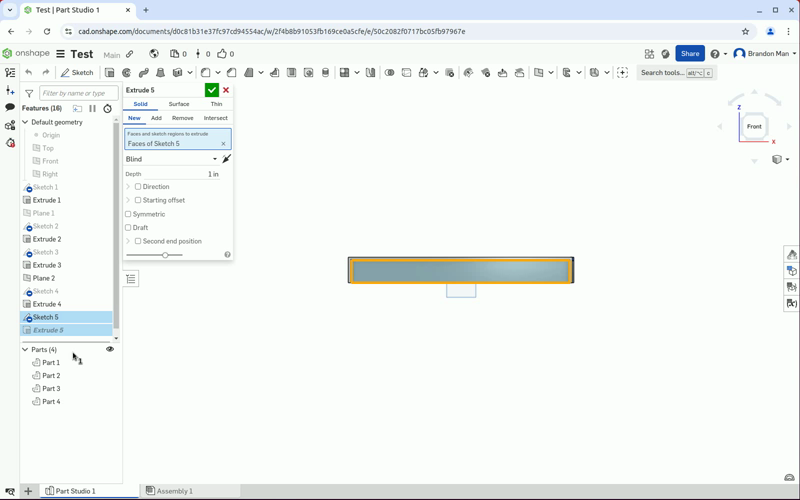
mouse_move(143, 106)
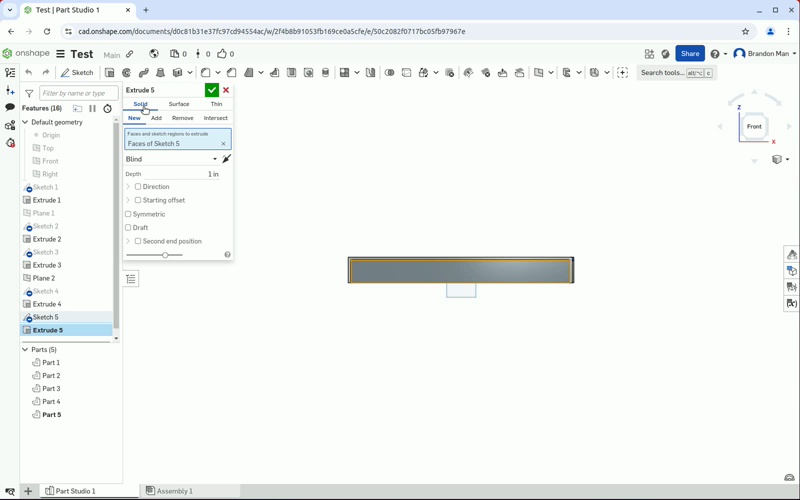
click(143, 106)
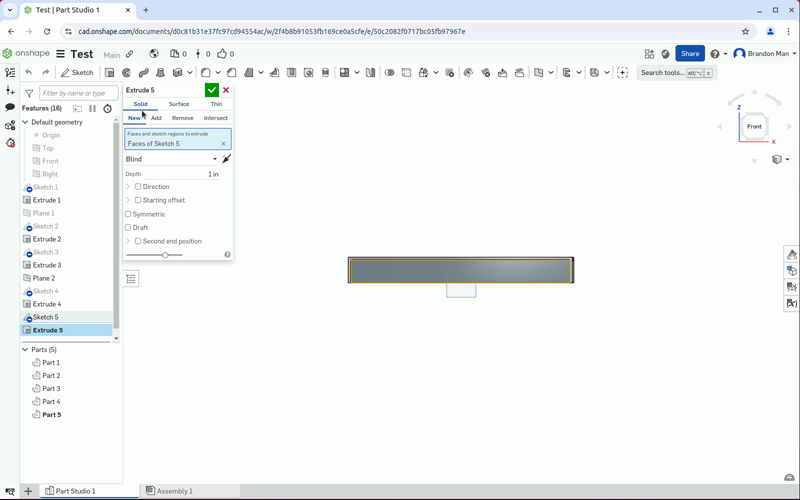
mouse_move(137, 120)
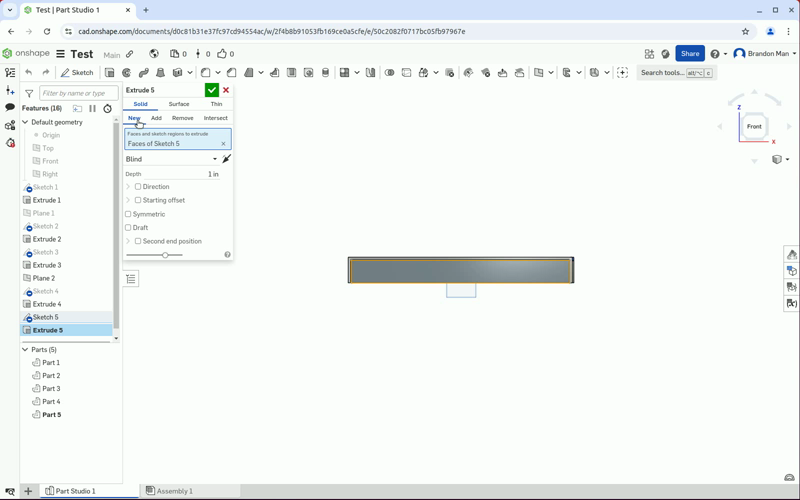
click(137, 120)
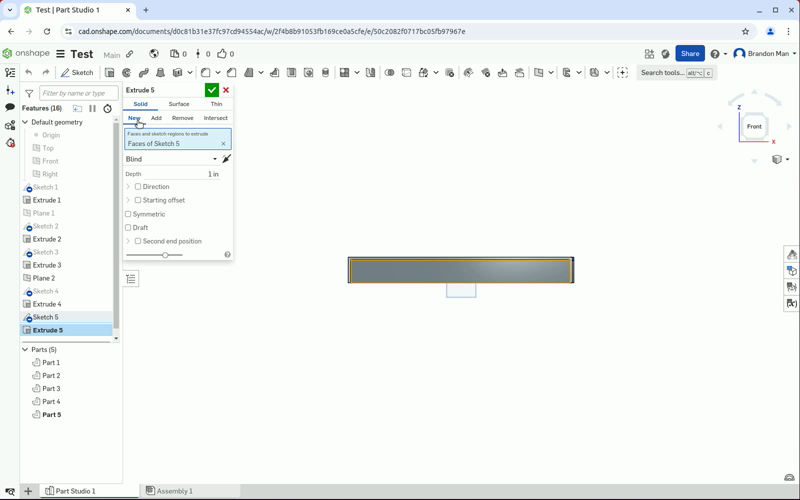
key(tab, 4)
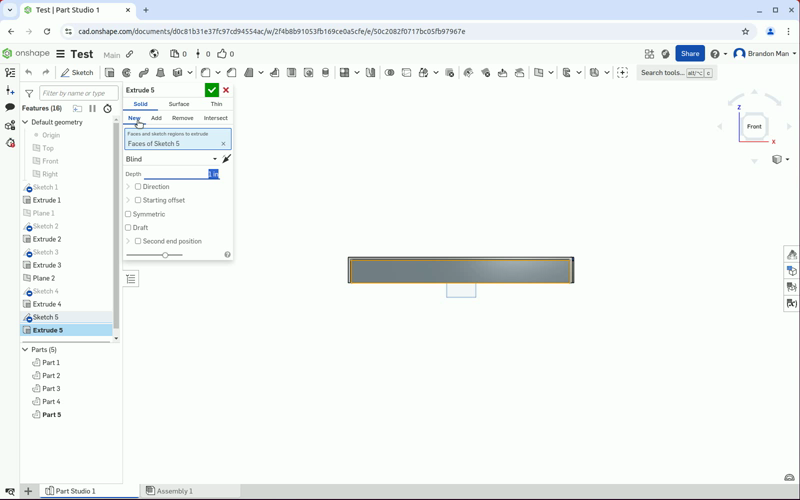
text(0.722)
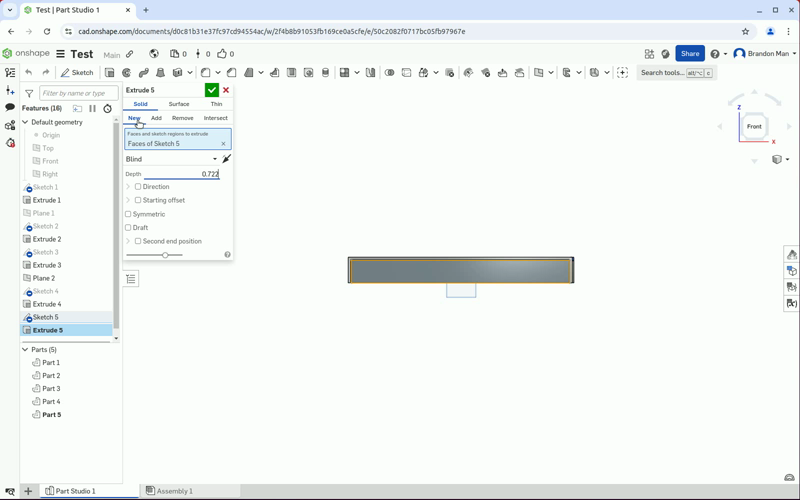
key(enter)
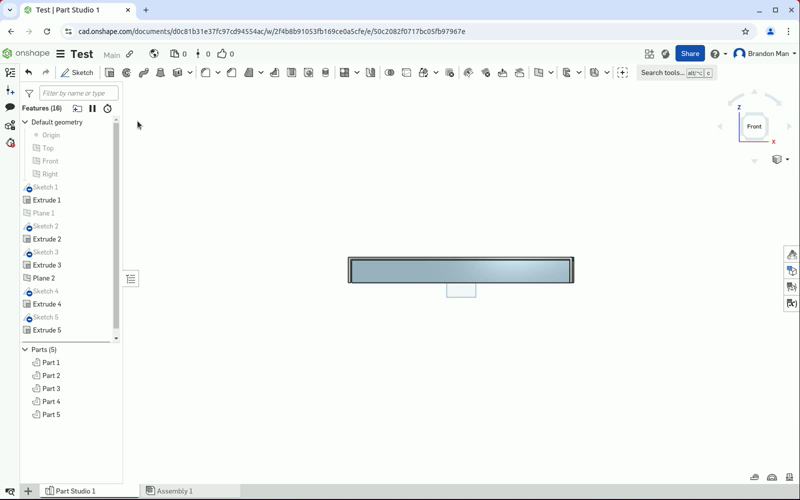
key(shift+h)
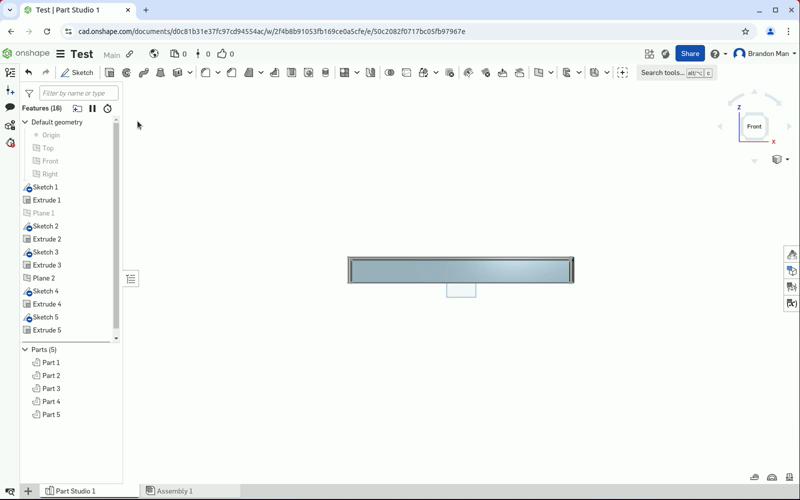
key(shift+h)
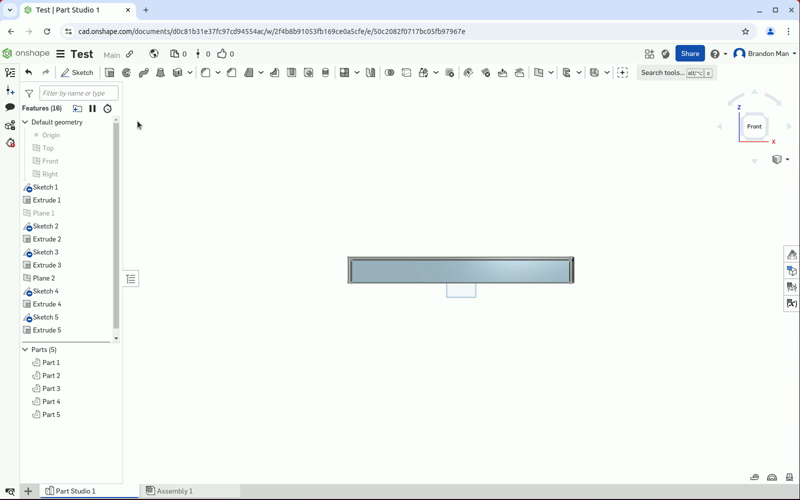
key(shift+7)
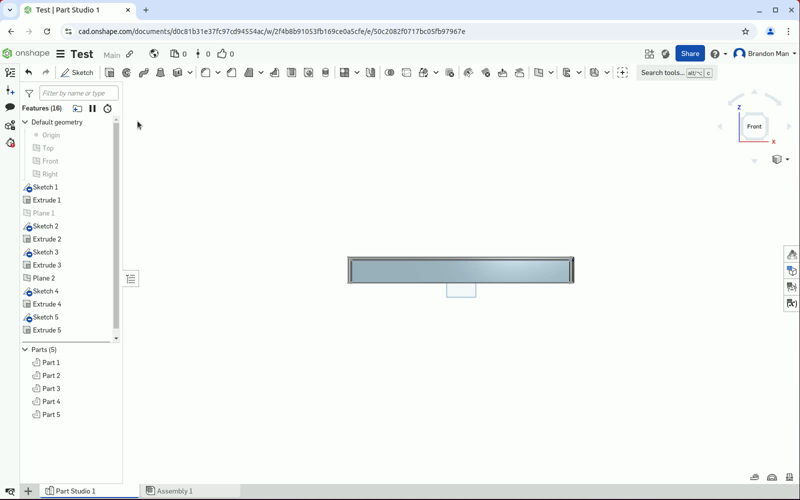
key(left, 2)
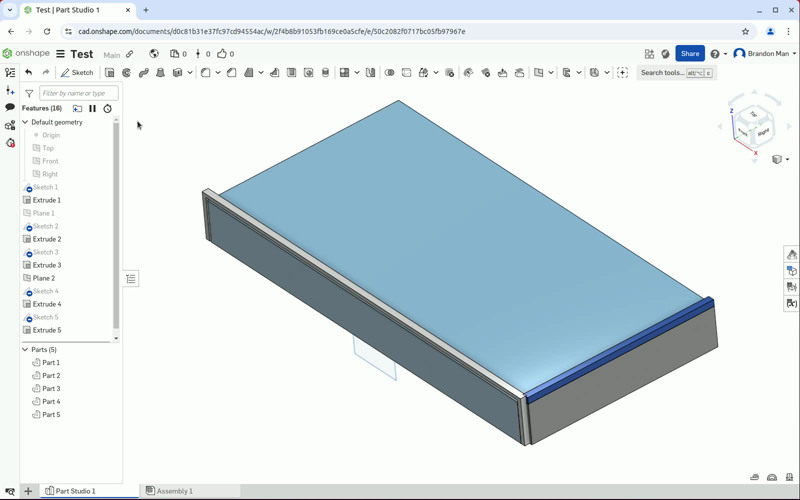
key(down, 2)
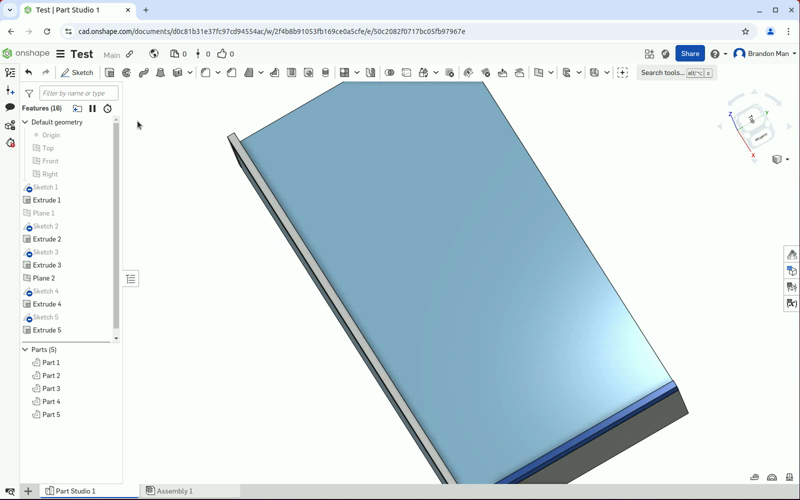
key(up, 2)
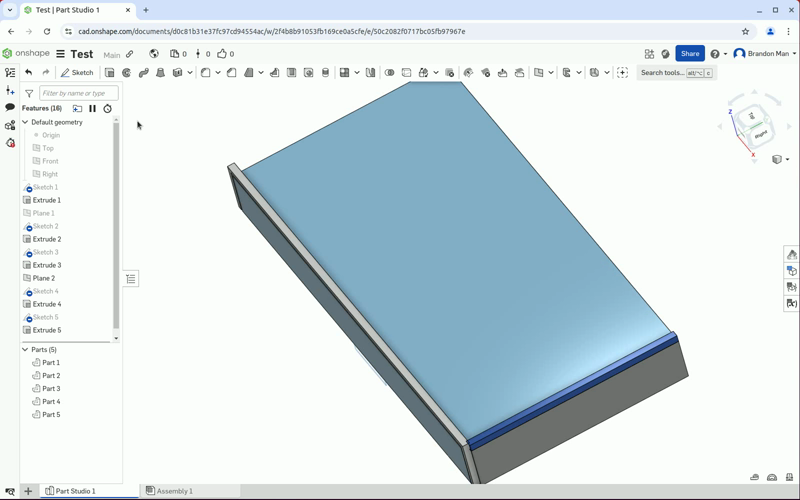
key(right, 2)
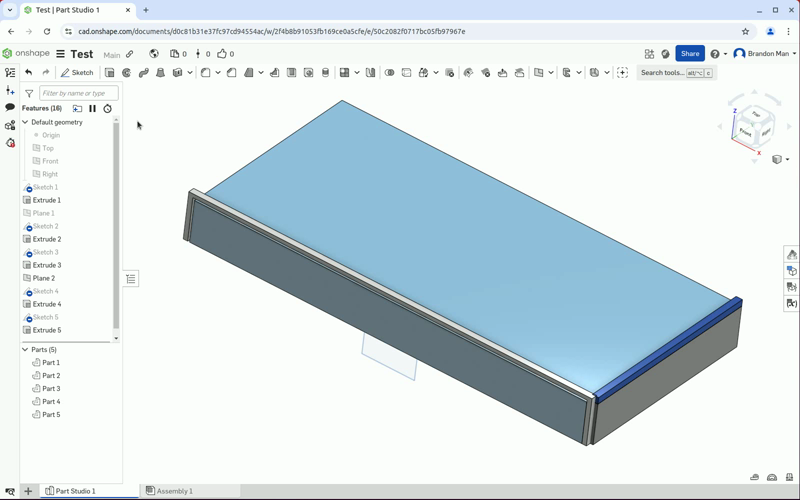
mouse_move(69, 189)
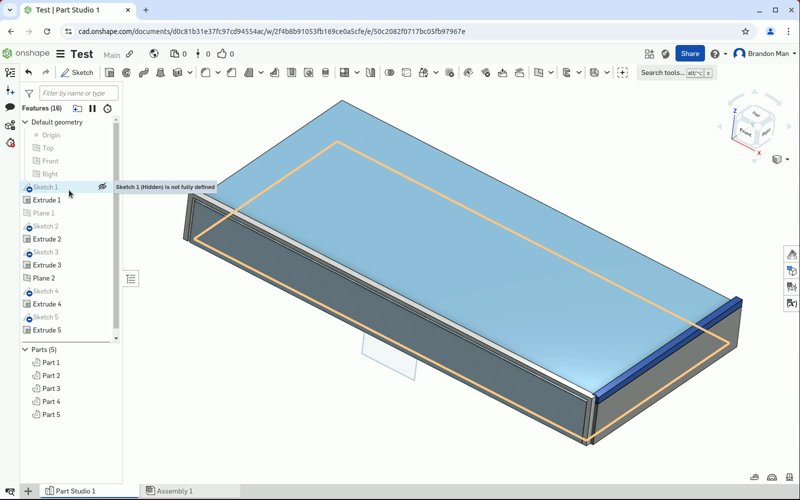
click(69, 189)